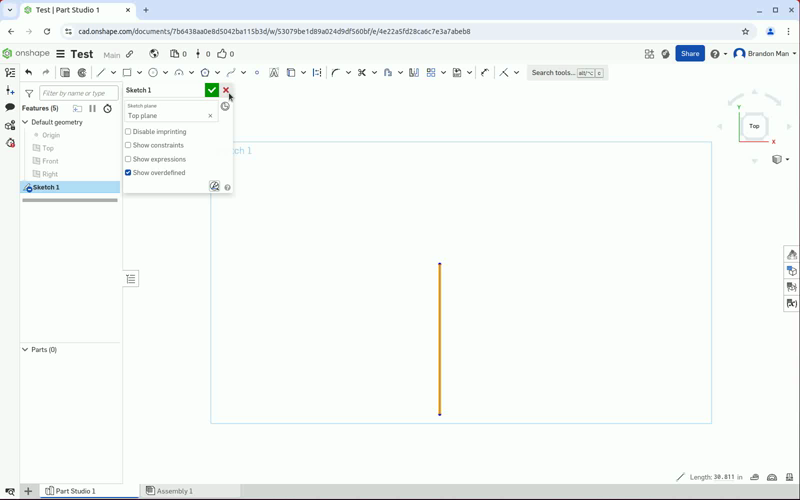
key(shift+h)
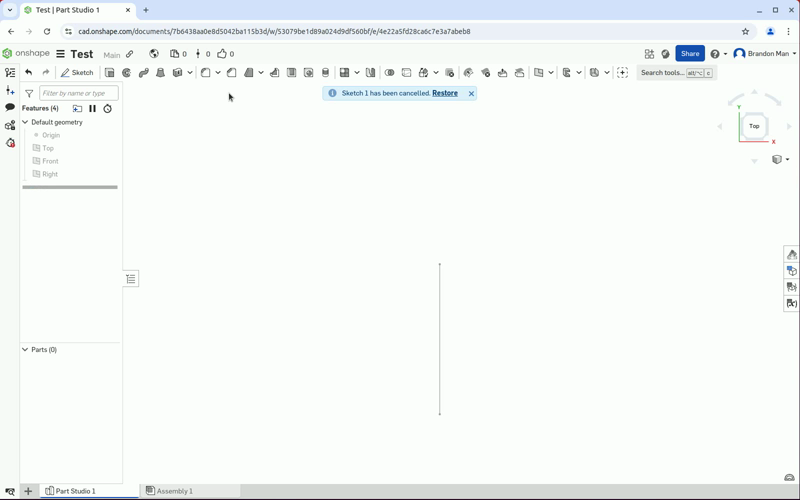
mouse_move(73, 352)
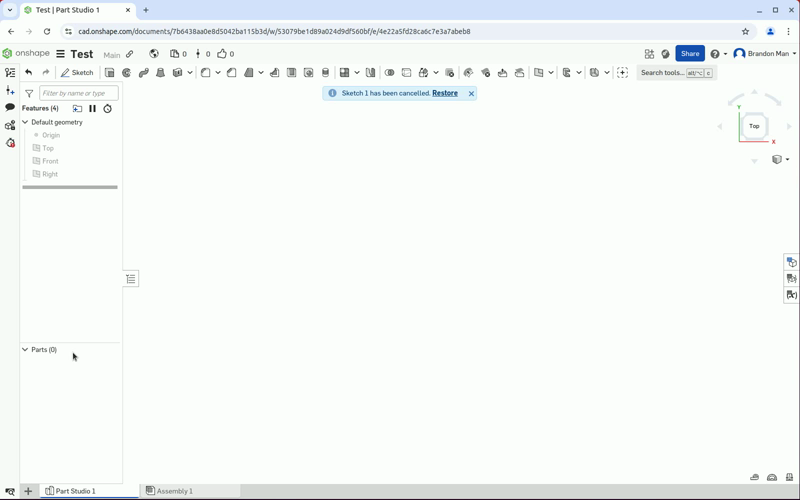
key(y)
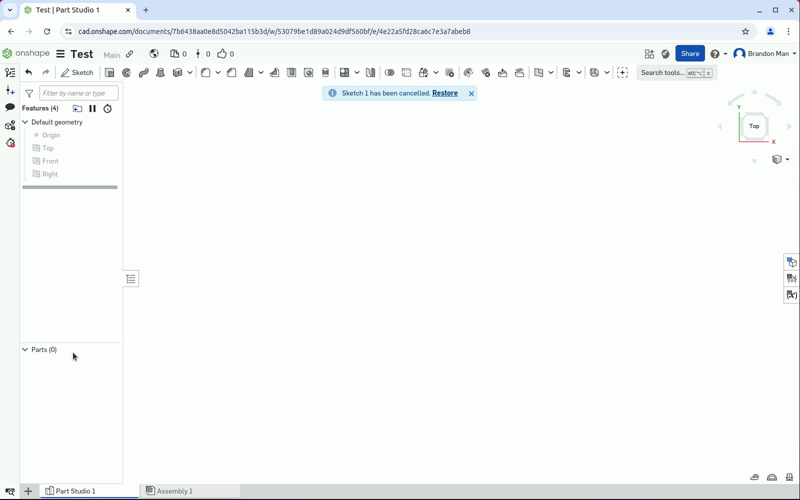
key(shift+p)
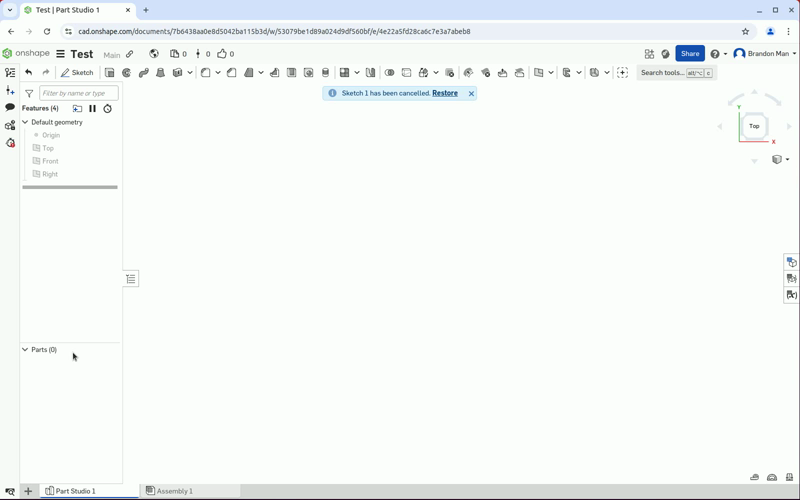
key(space)
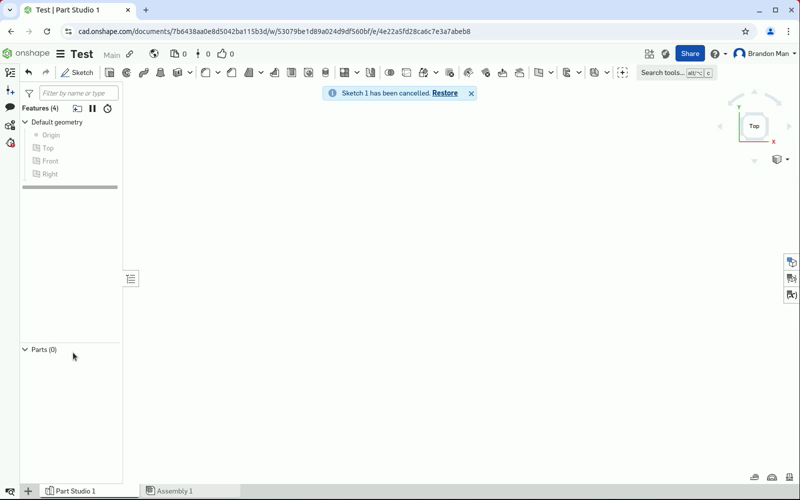
key_down(shift)
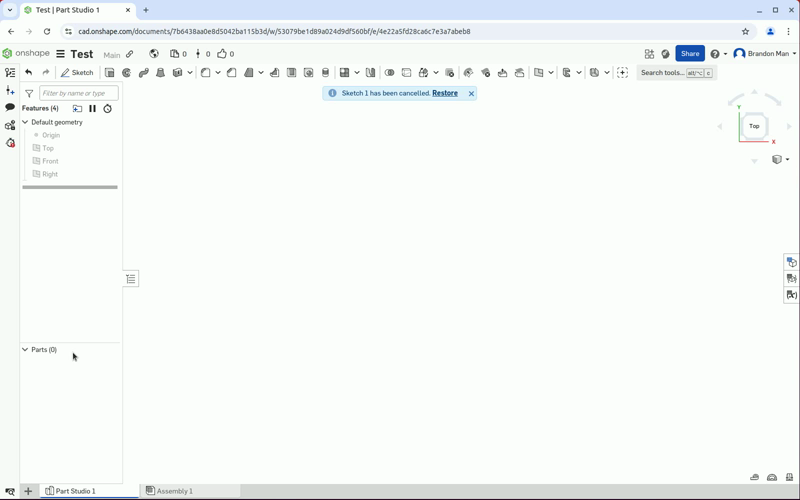
key(up)
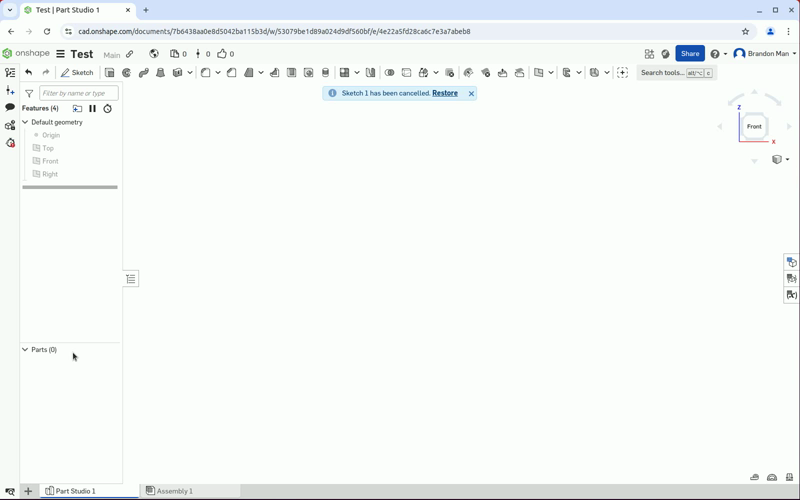
key_up(shift)
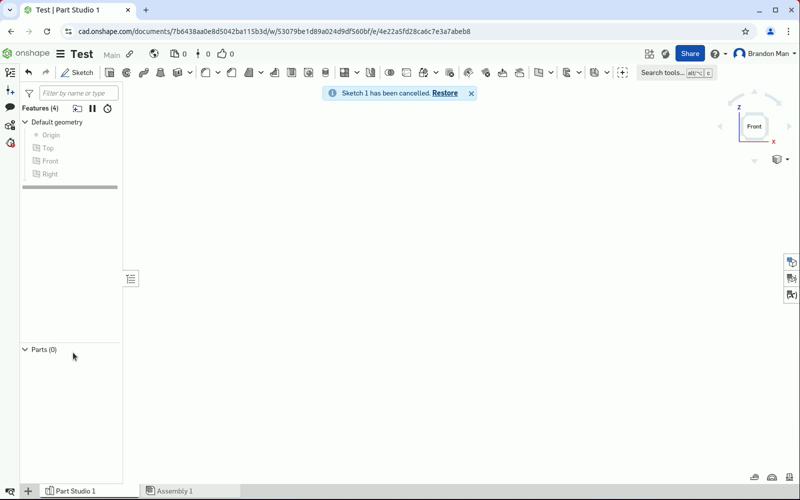
mouse_move(73, 352)
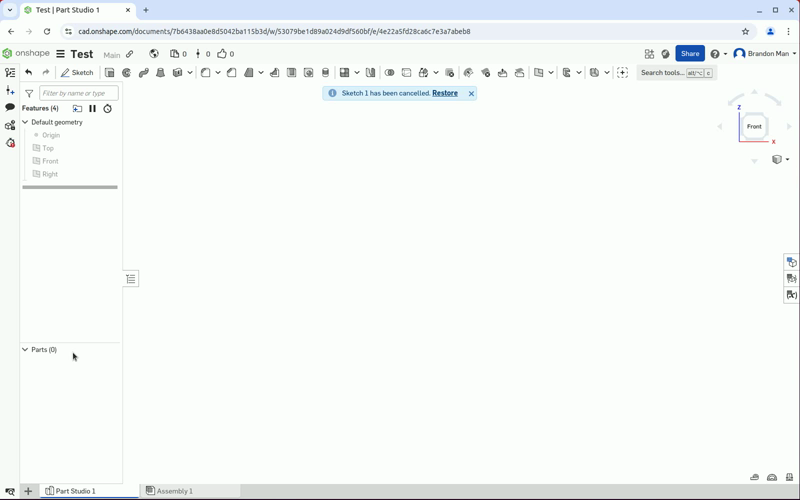
key(shift+y)
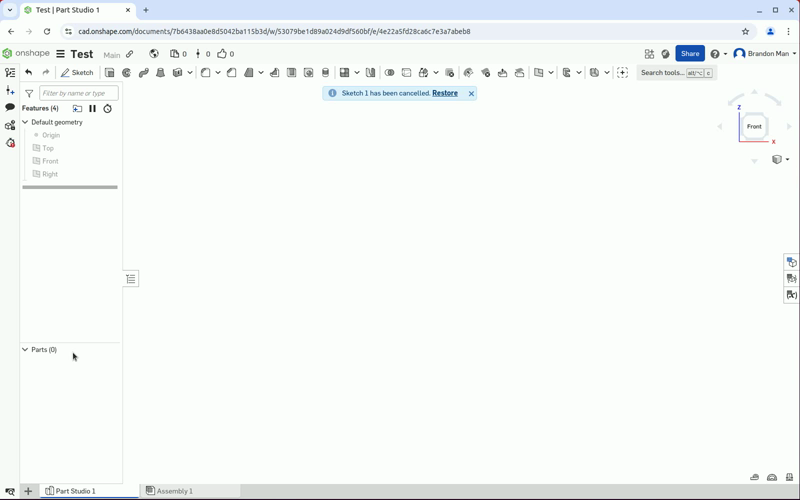
key(shift+s)
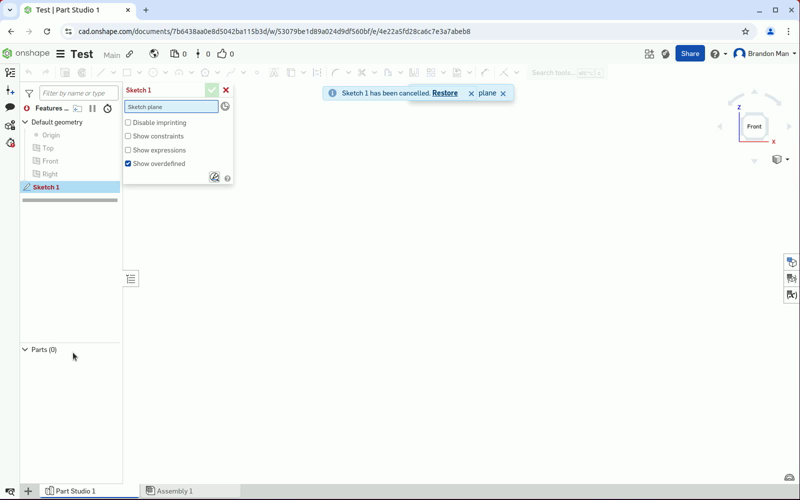
mouse_move(73, 163)
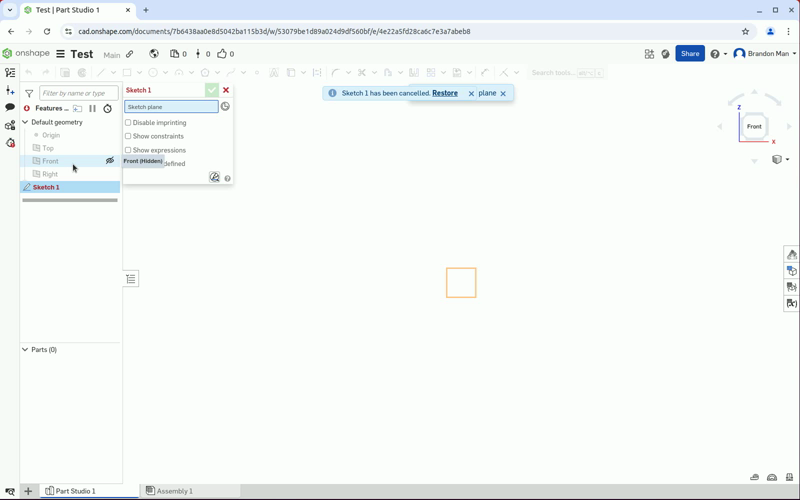
click(73, 163)
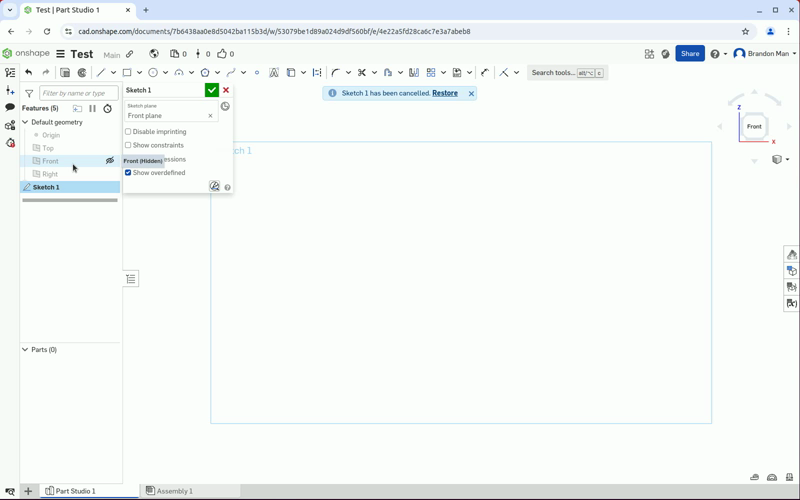
mouse_move(73, 352)
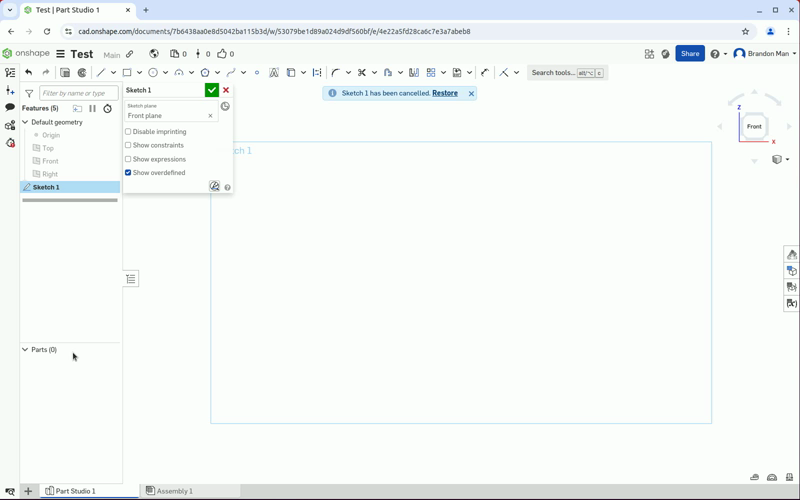
key(y)
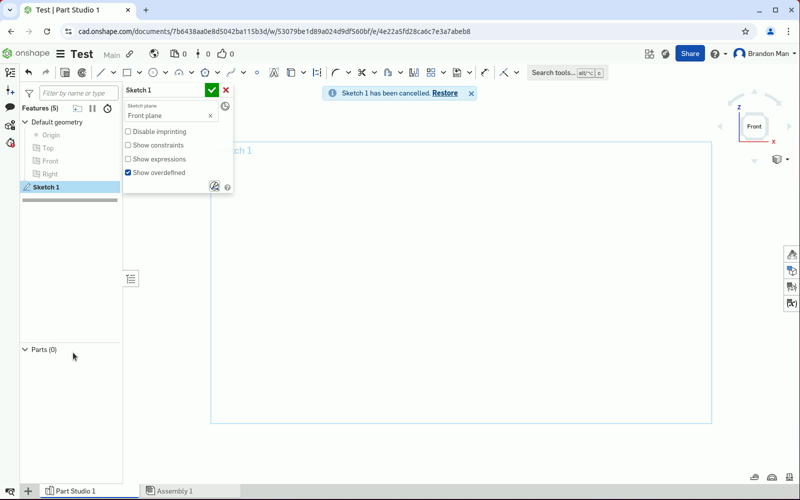
key(l)
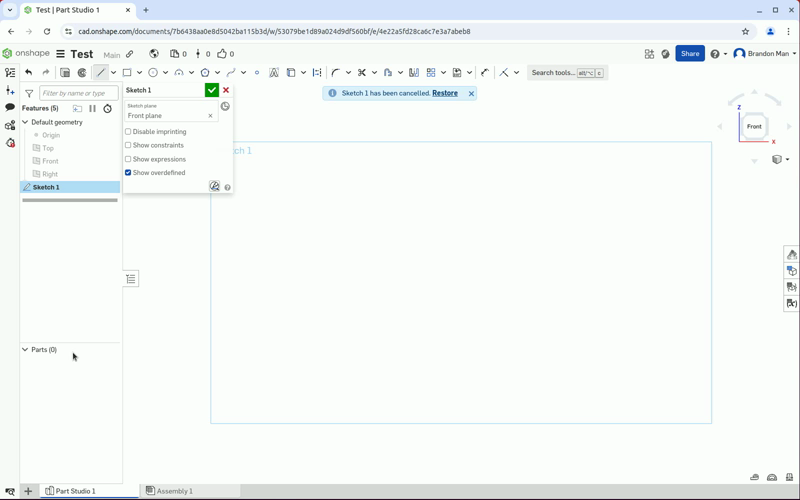
key_down(shift)
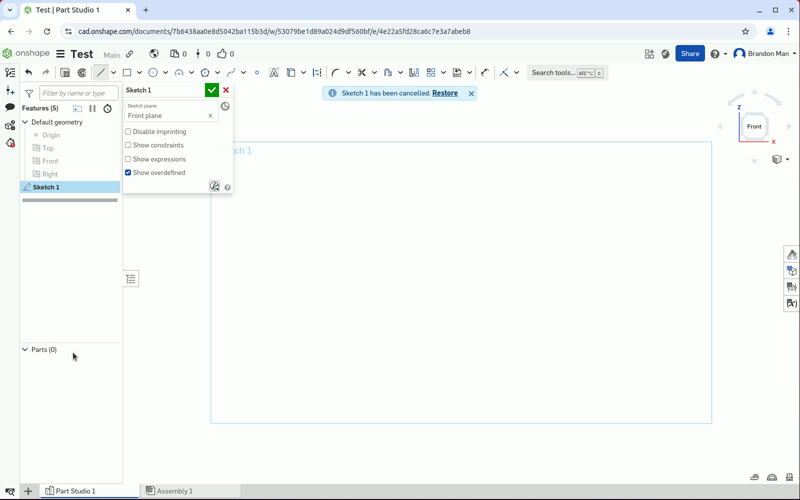
mouse_move(460, 282)
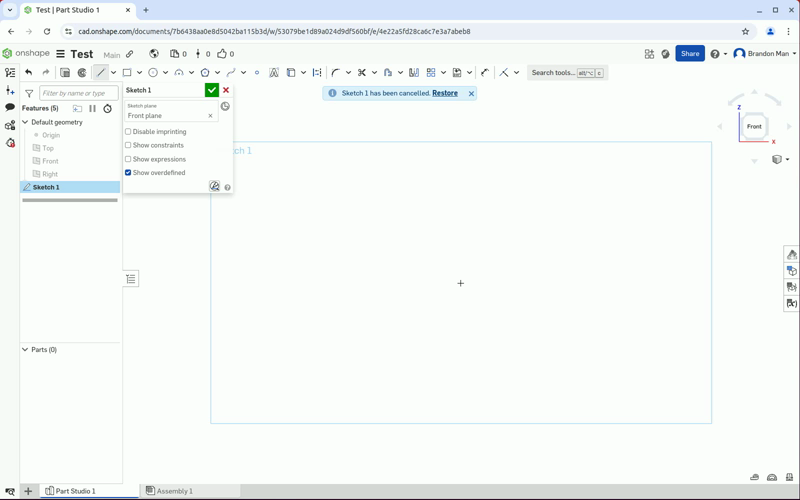
click(460, 282)
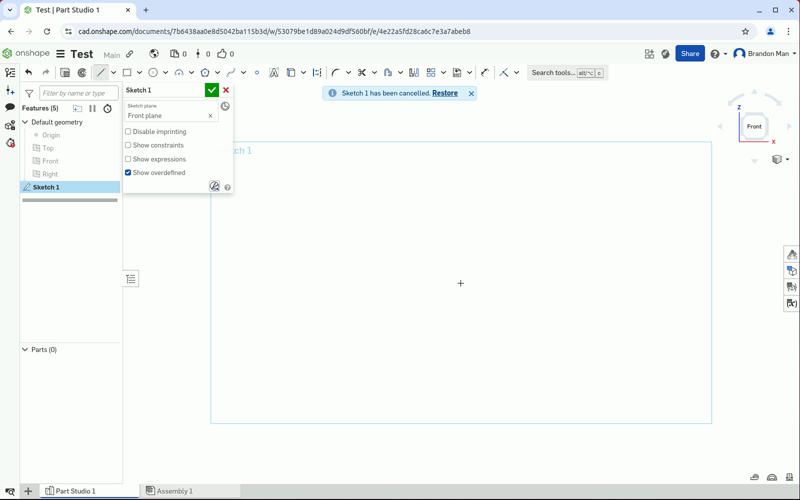
key_up(shift)
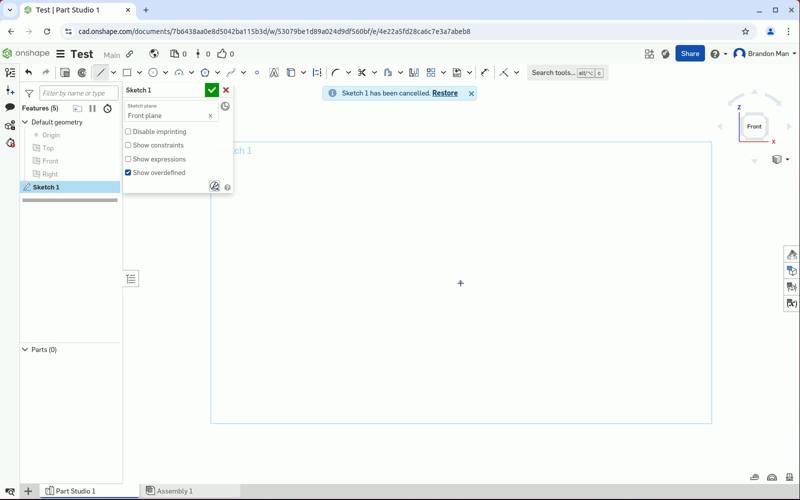
key_down(shift)
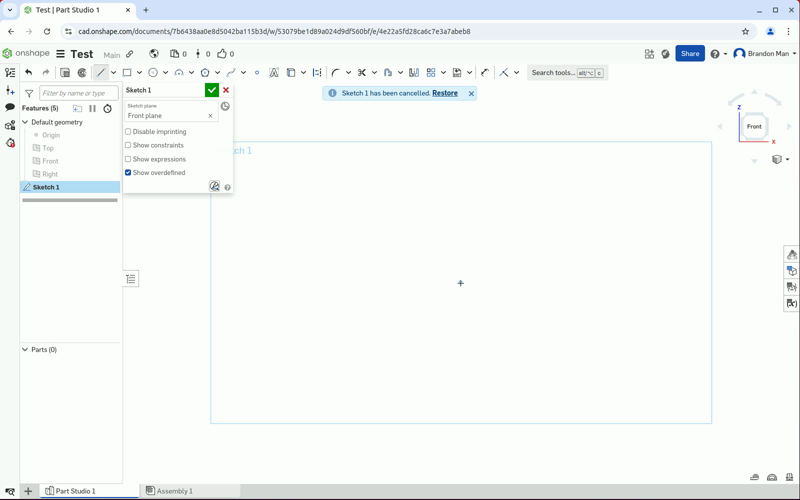
mouse_move(490, 282)
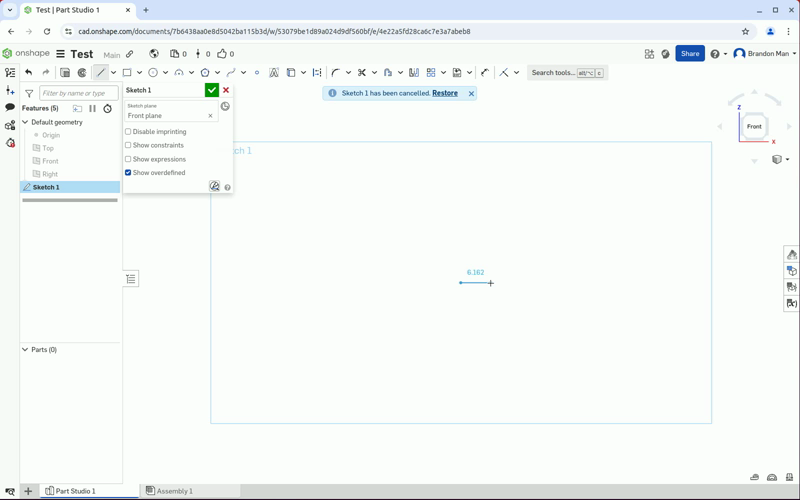
mouse_move(467, 282)
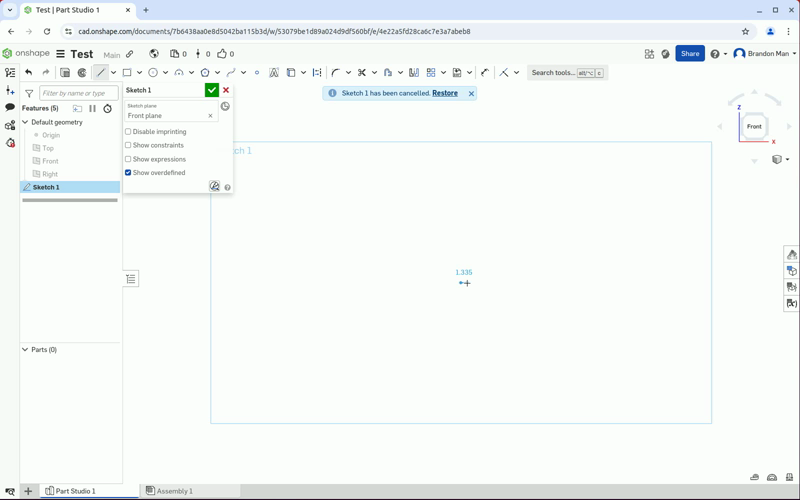
scroll(6)
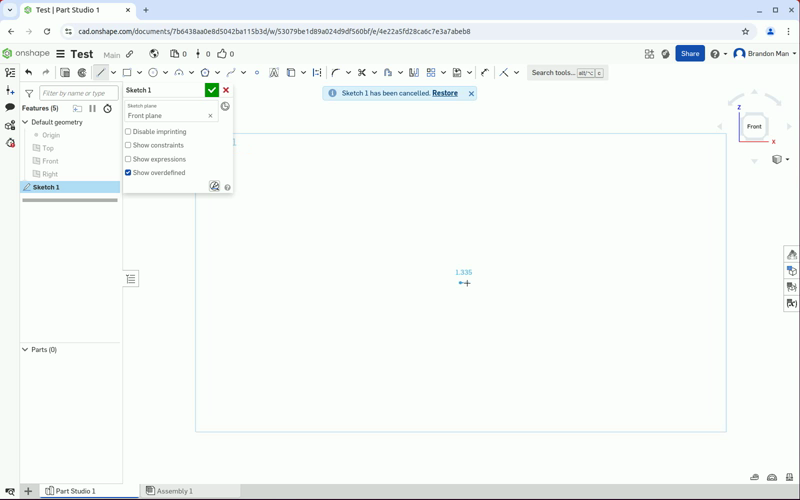
scroll(6)
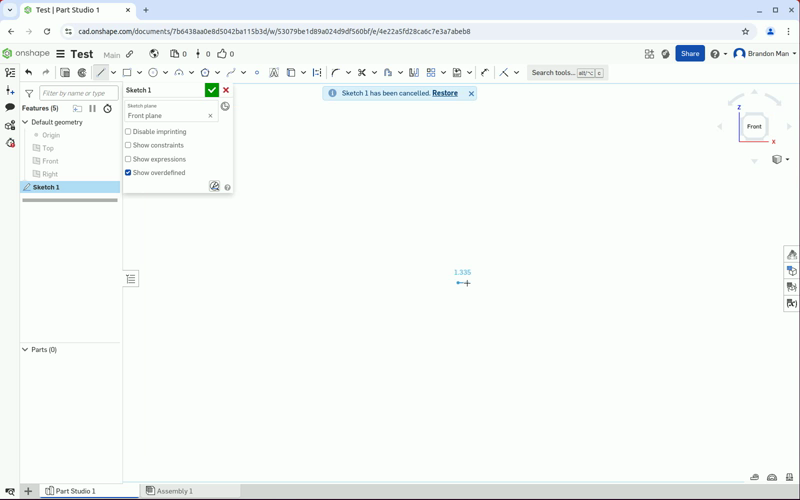
scroll(6)
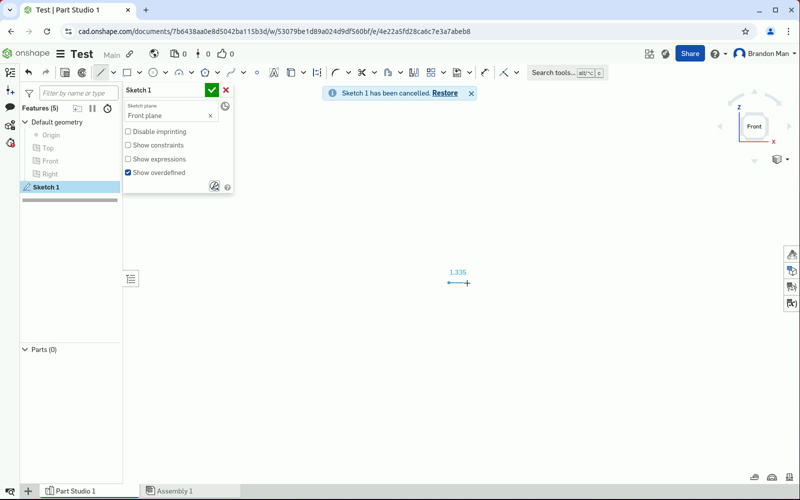
scroll(6)
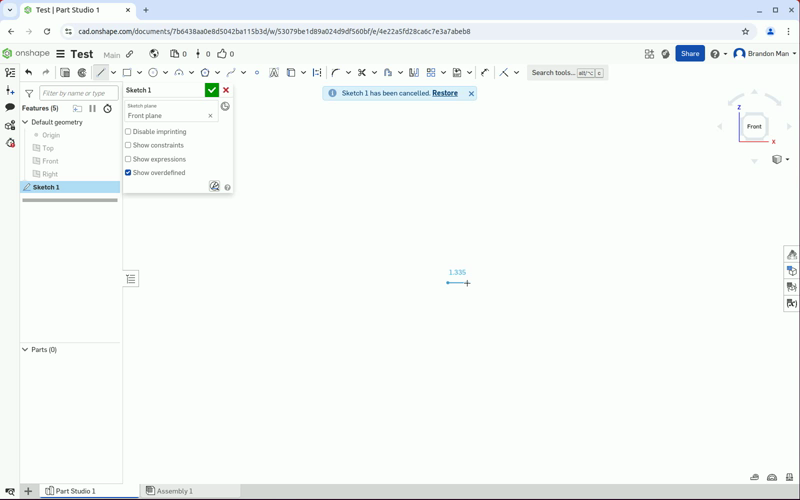
scroll(6)
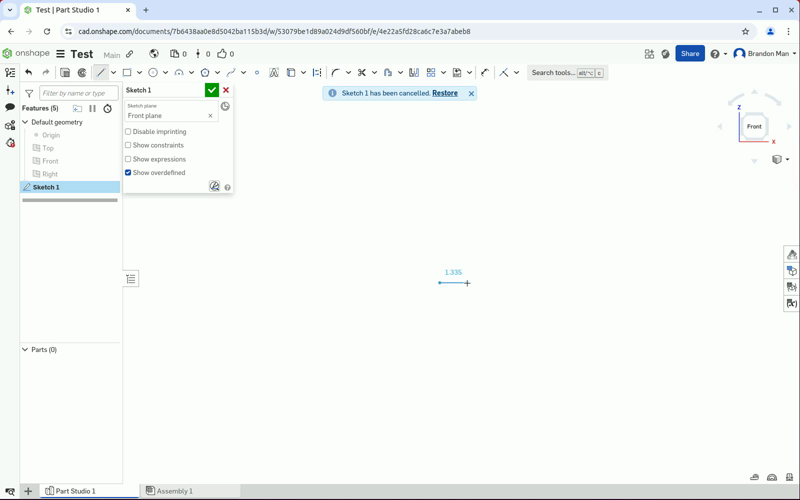
scroll(6)
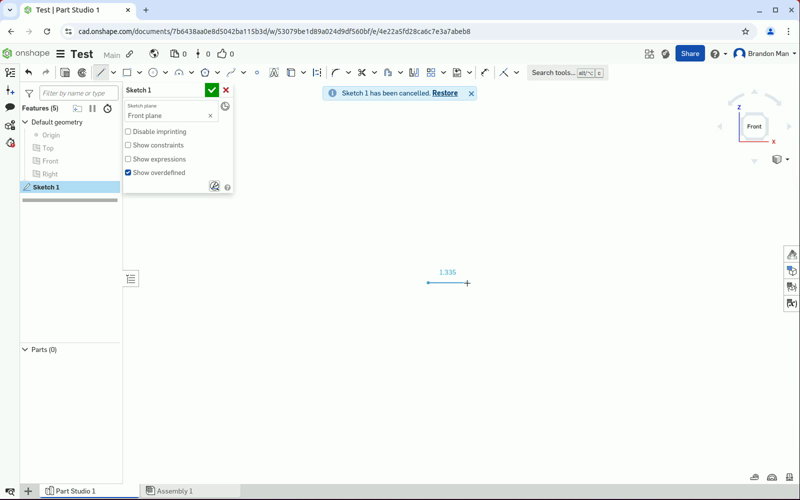
scroll(6)
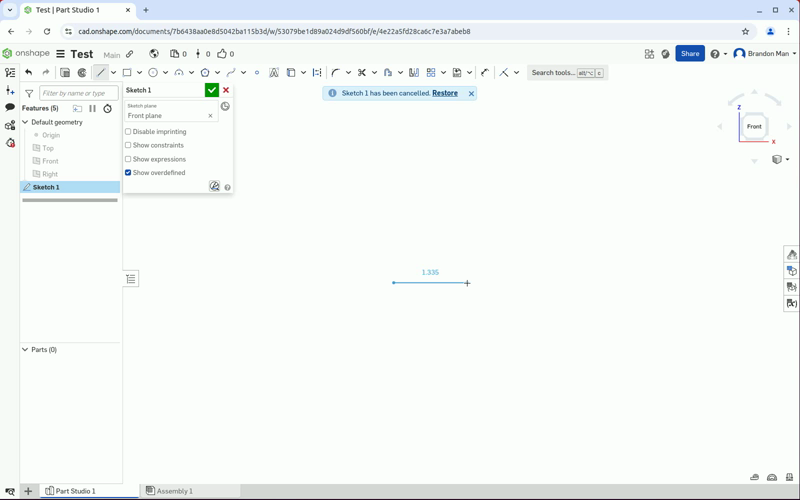
click(467, 282)
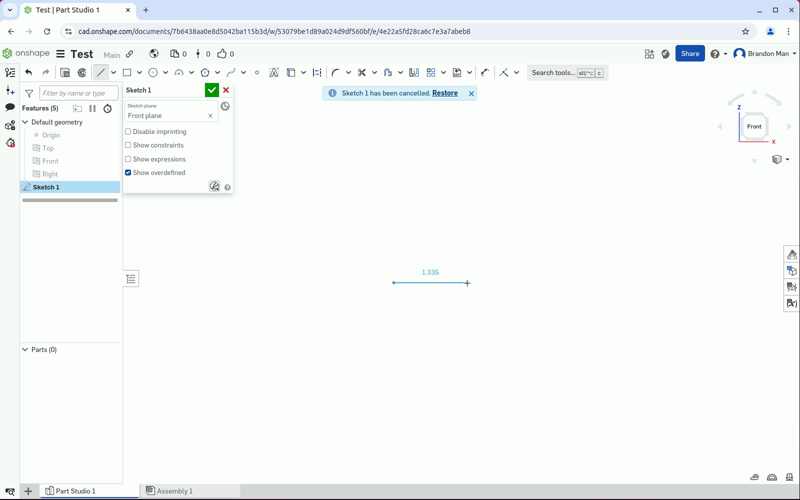
scroll(-6)
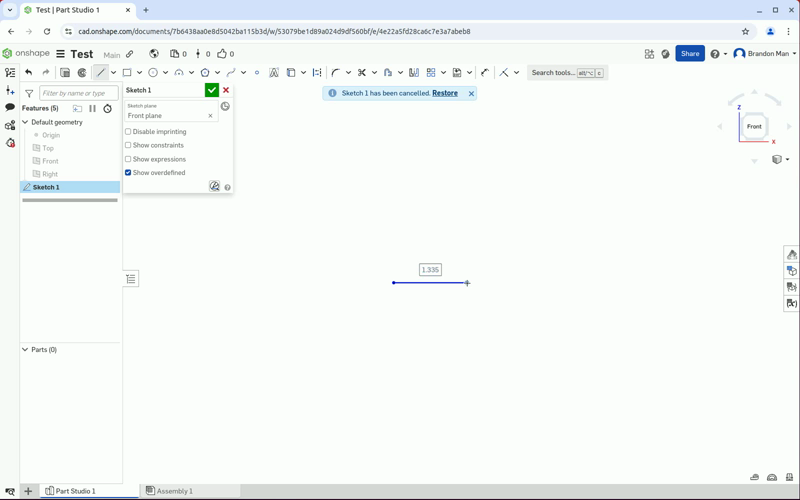
scroll(-6)
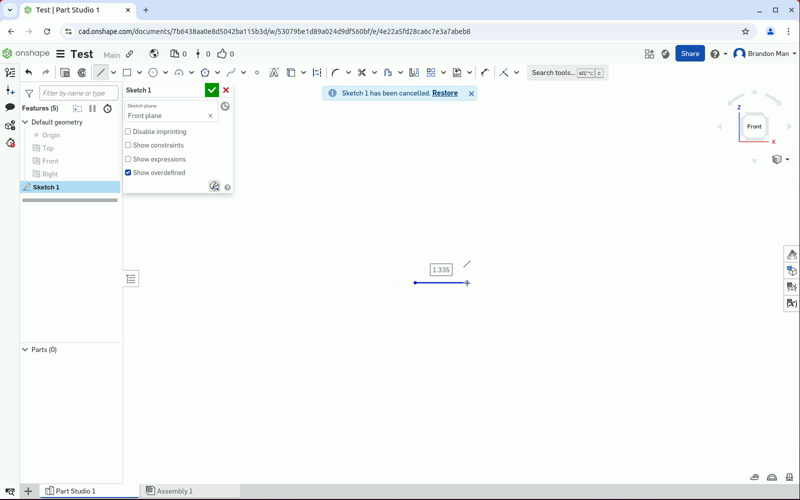
scroll(-6)
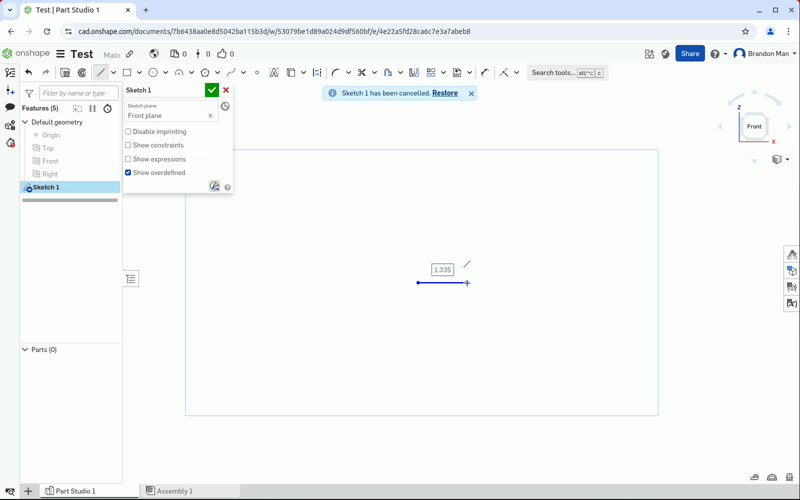
scroll(-6)
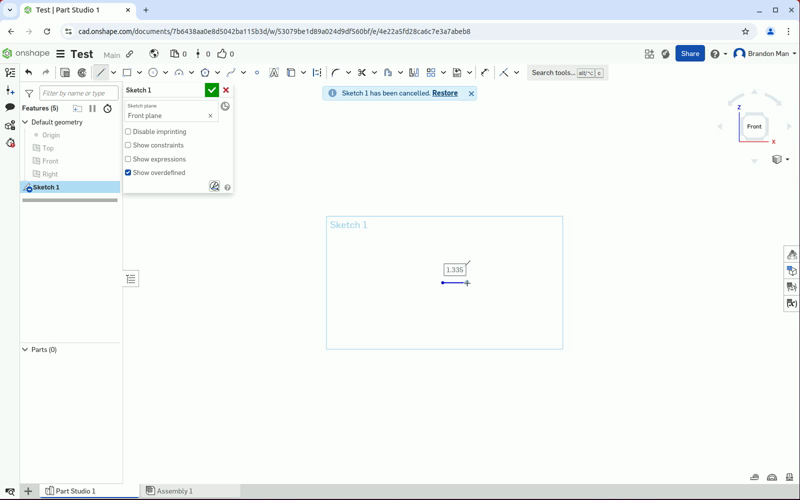
scroll(-6)
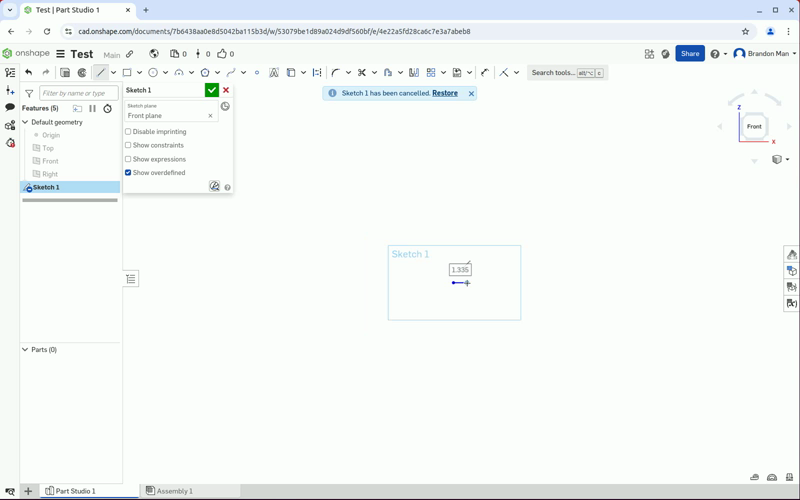
scroll(-6)
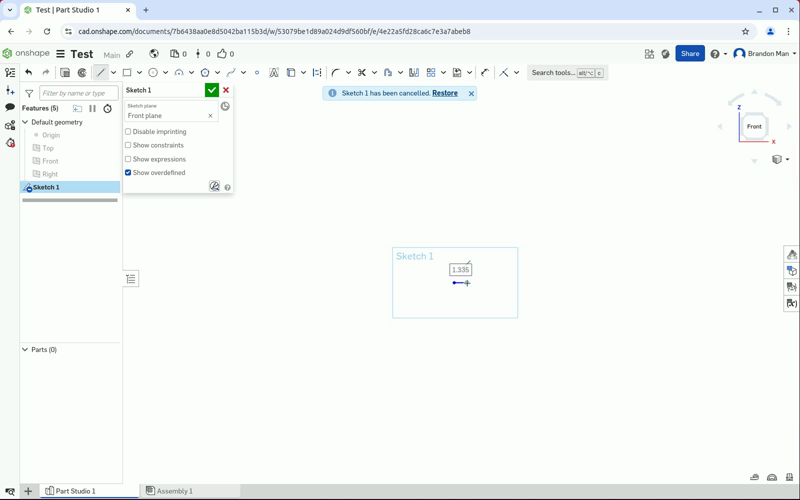
scroll(-6)
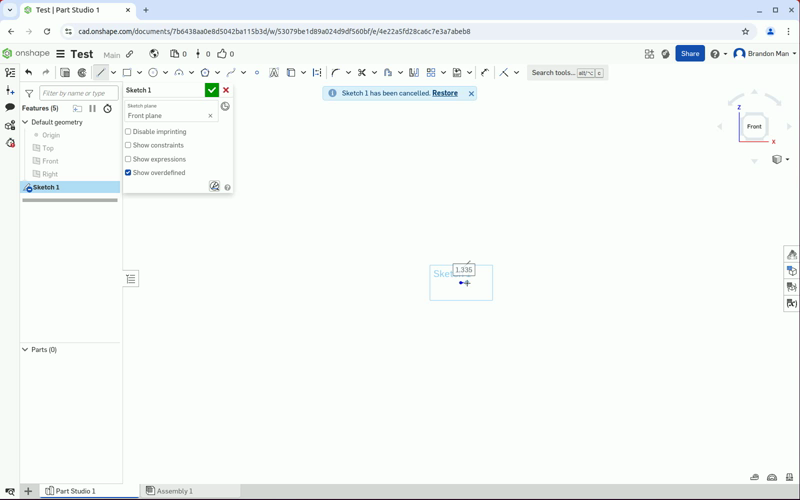
key_up(shift)
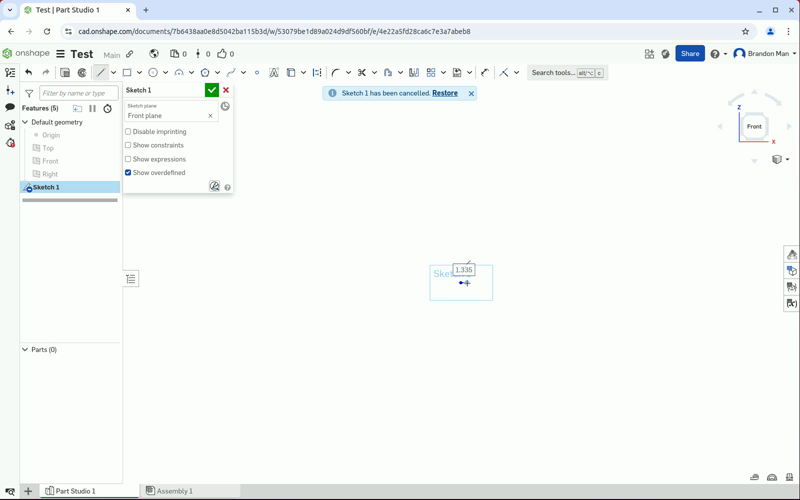
key_down(shift)
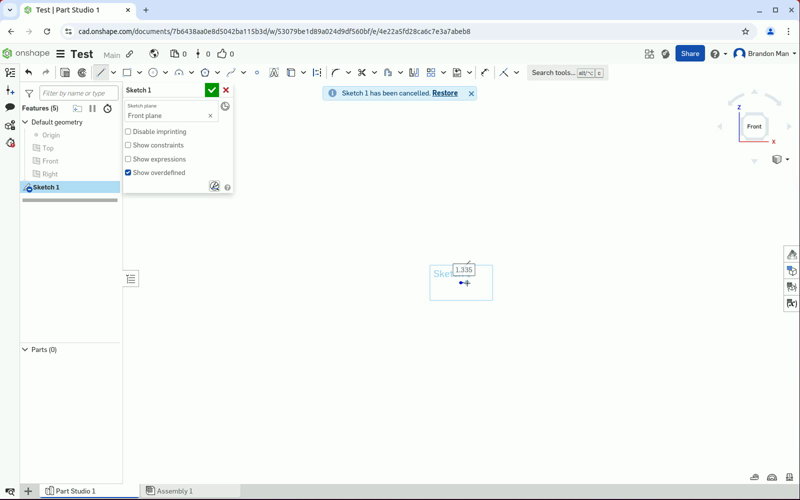
mouse_move(467, 215)
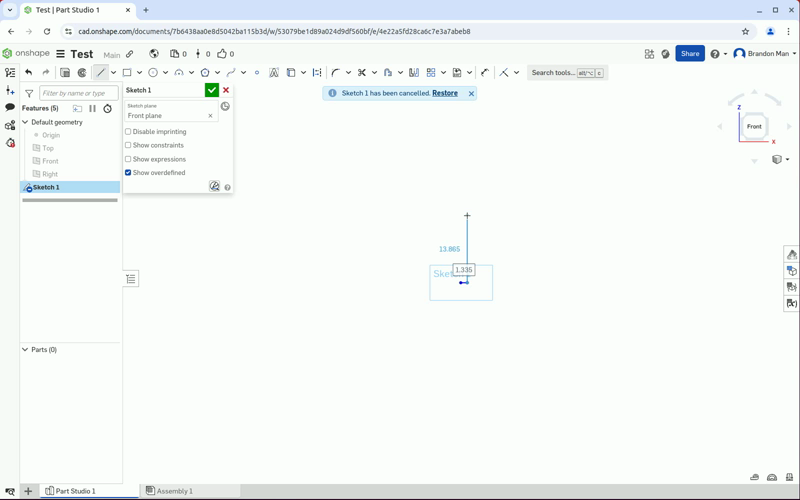
click(467, 215)
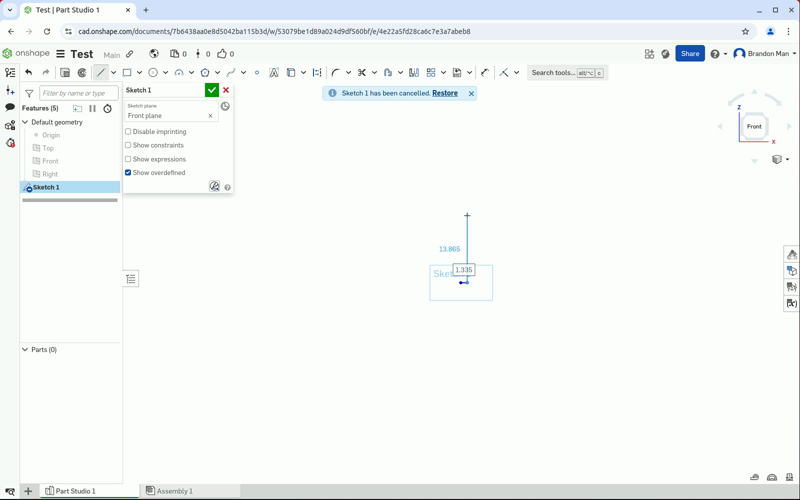
key_up(shift)
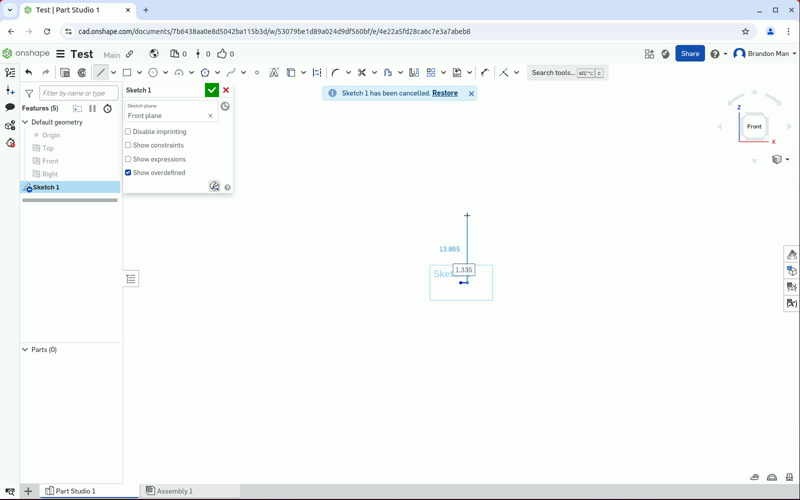
key(esc)
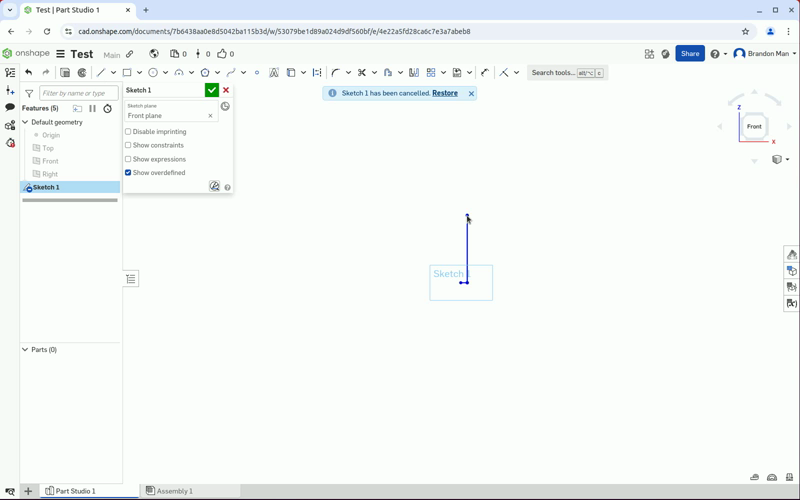
key(a)
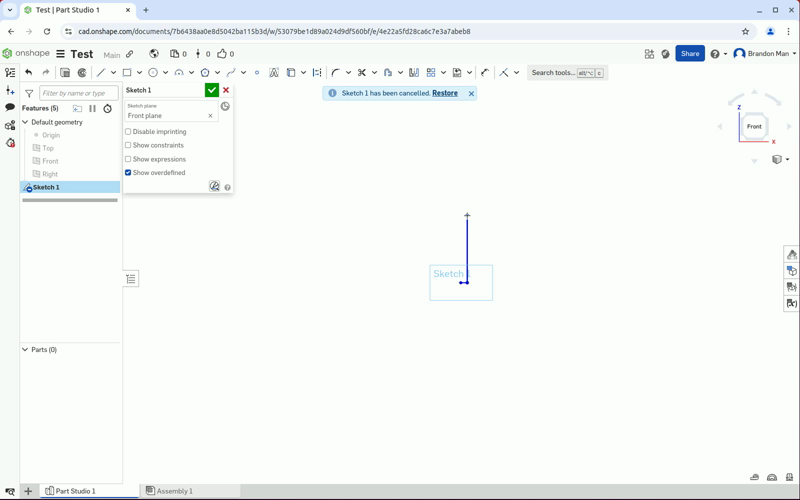
mouse_move(467, 215)
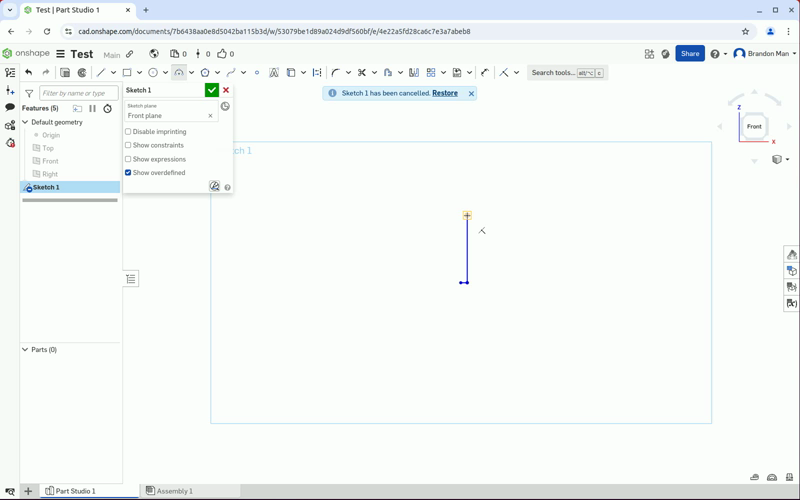
click(467, 215)
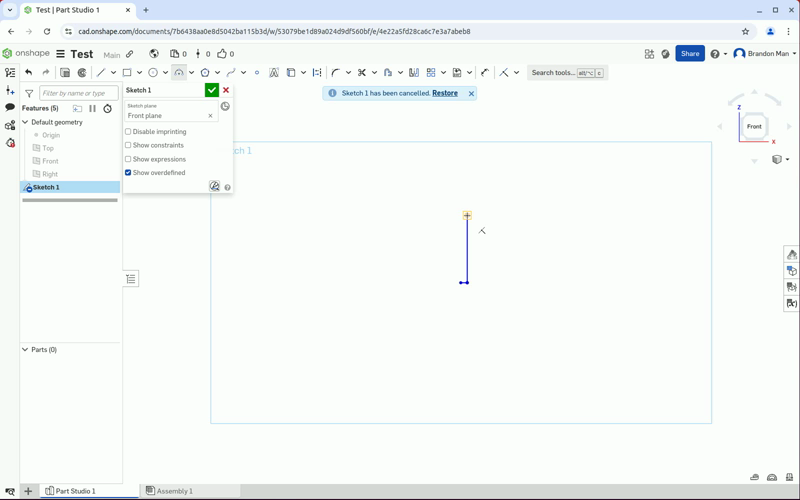
key_down(shift)
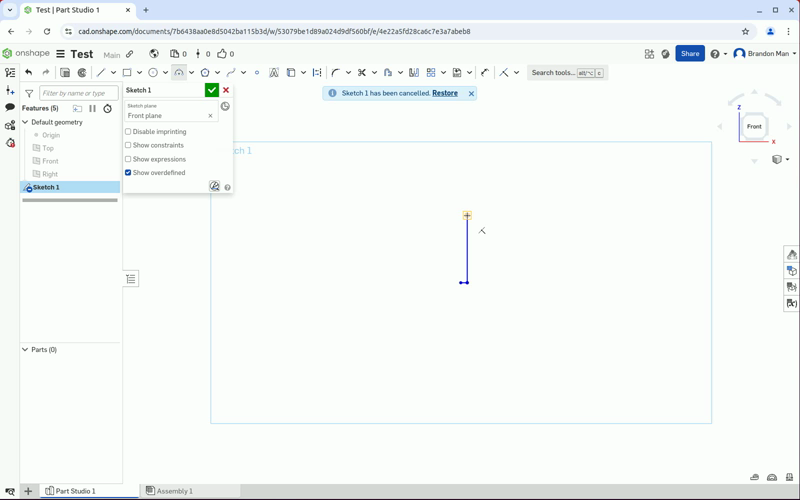
mouse_move(477, 204)
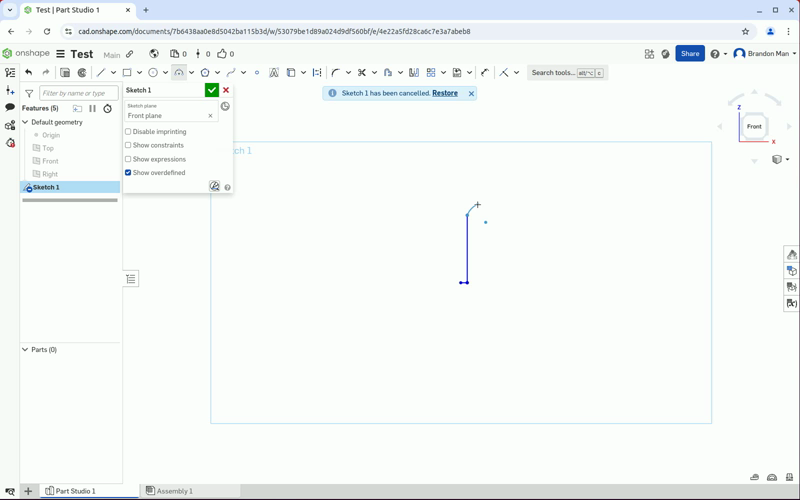
click(477, 204)
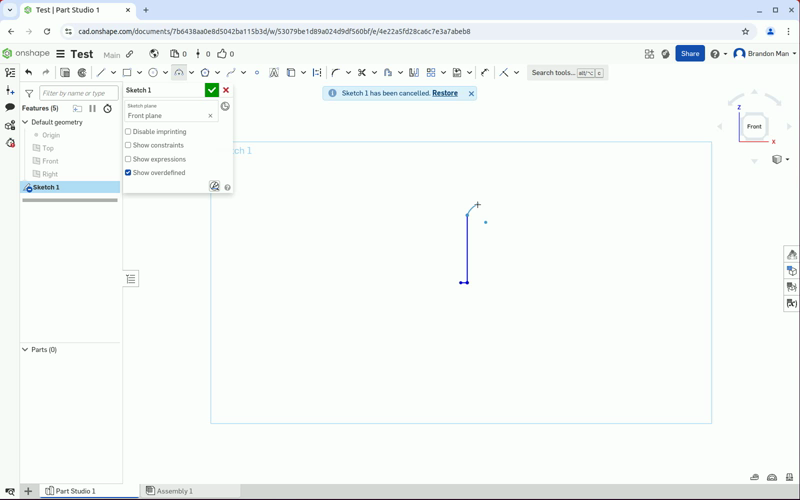
mouse_move(470, 207)
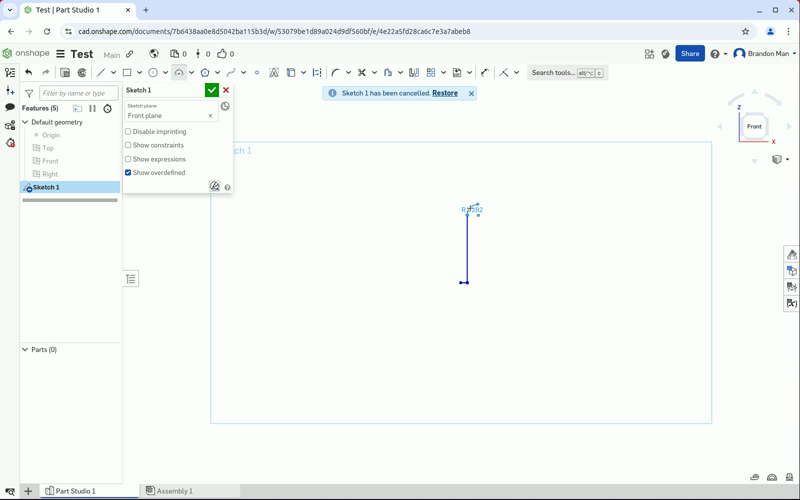
click(470, 207)
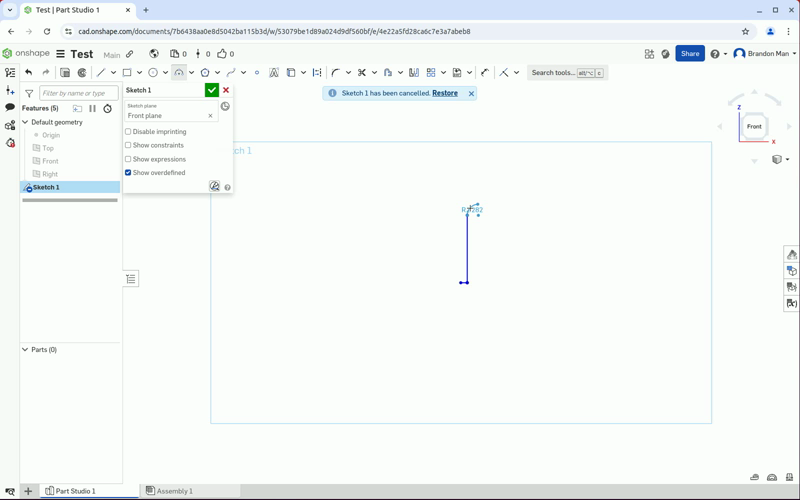
key_up(shift)
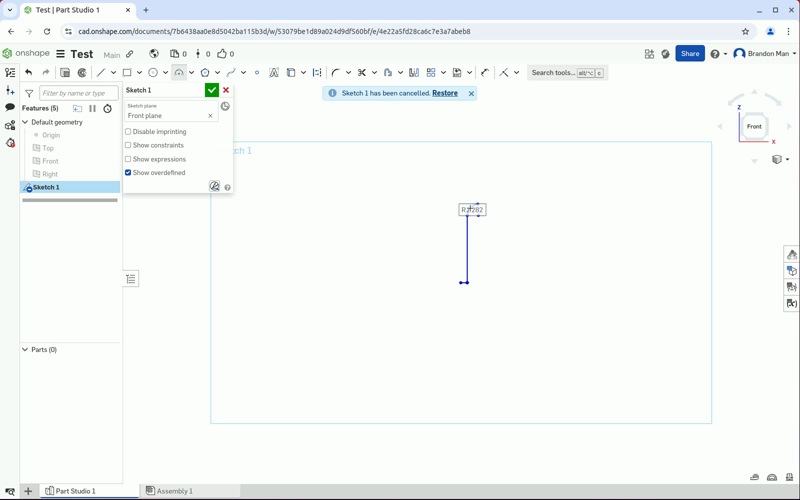
key(esc)
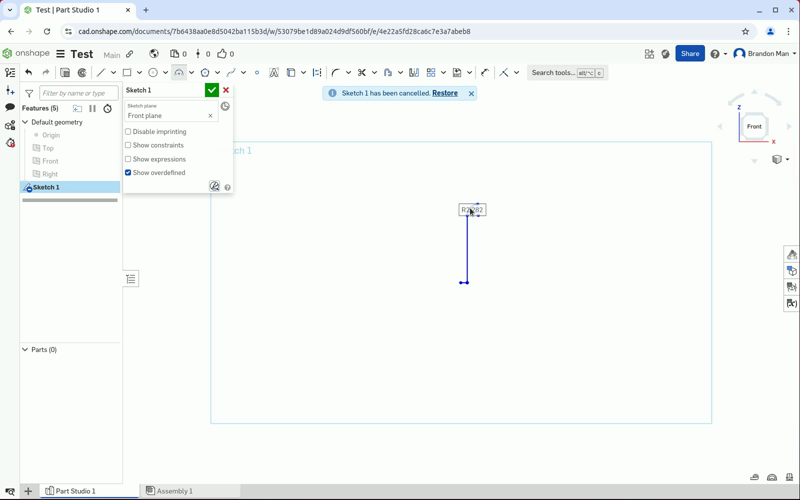
key(l)
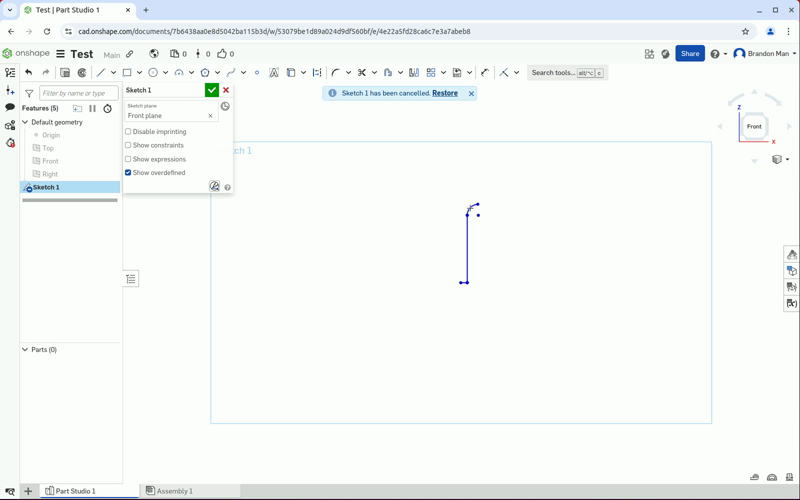
mouse_move(477, 204)
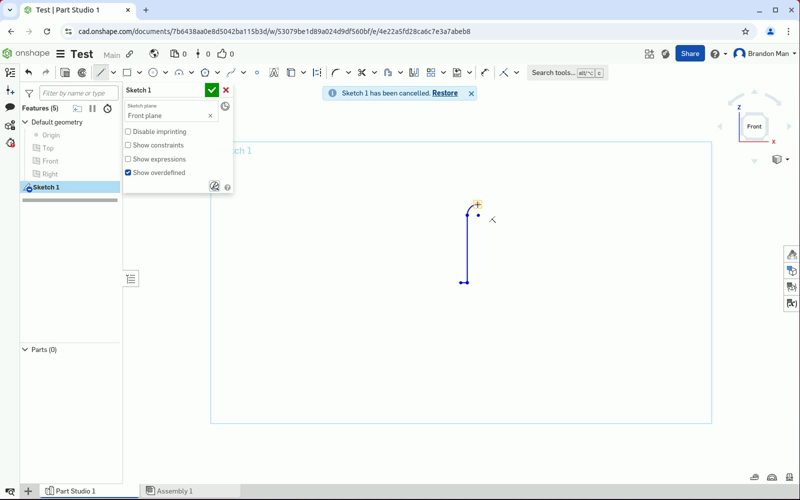
click(477, 204)
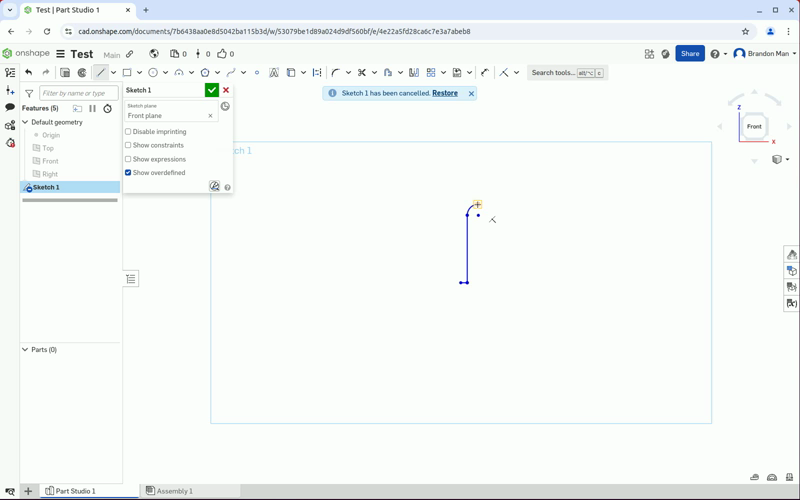
key_down(shift)
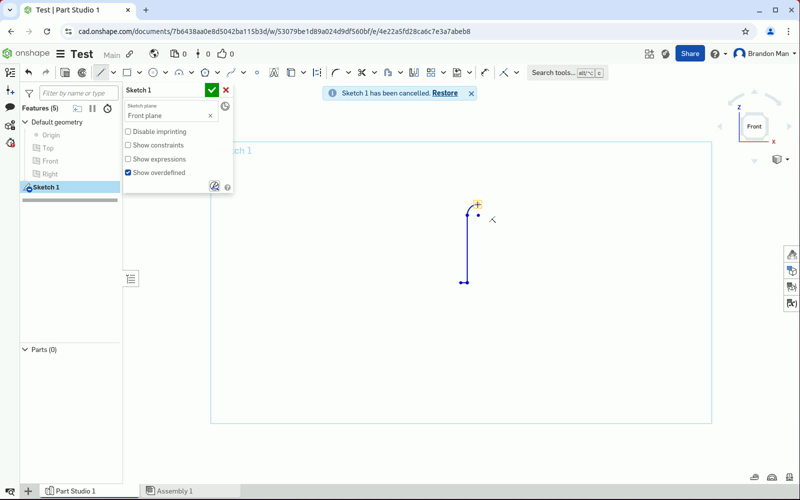
mouse_move(507, 204)
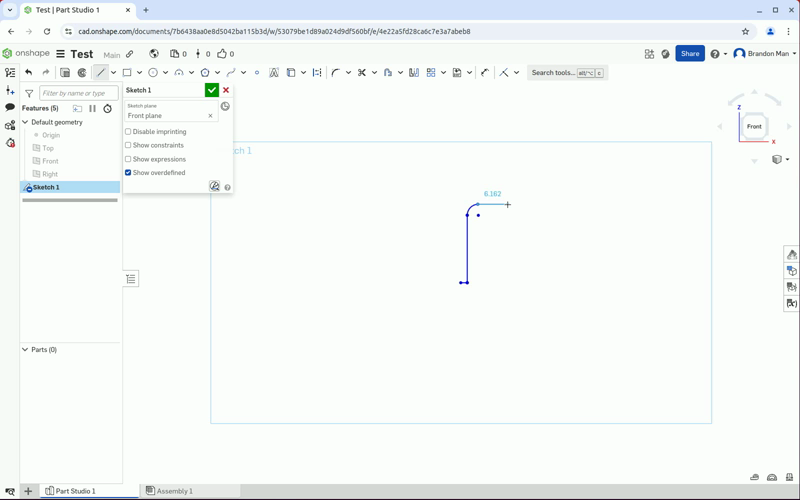
mouse_move(497, 201)
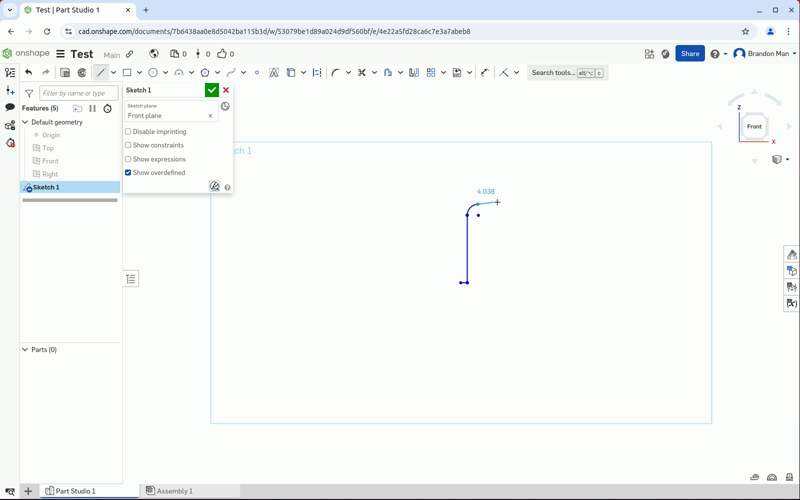
click(497, 201)
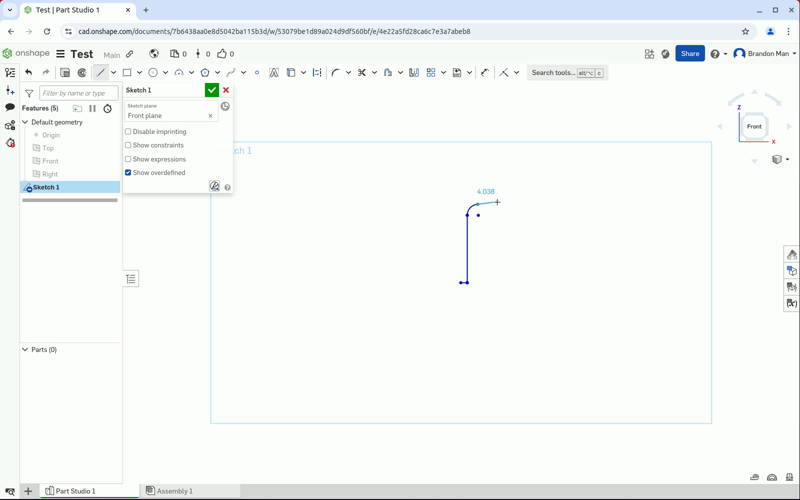
key_up(shift)
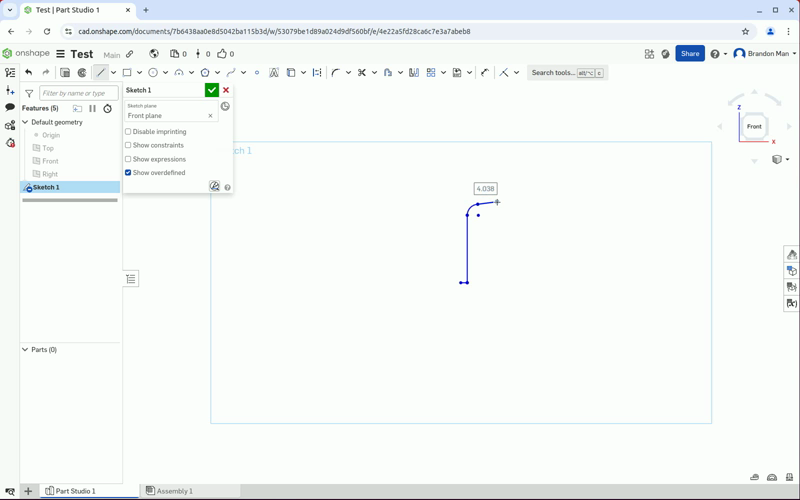
key_down(shift)
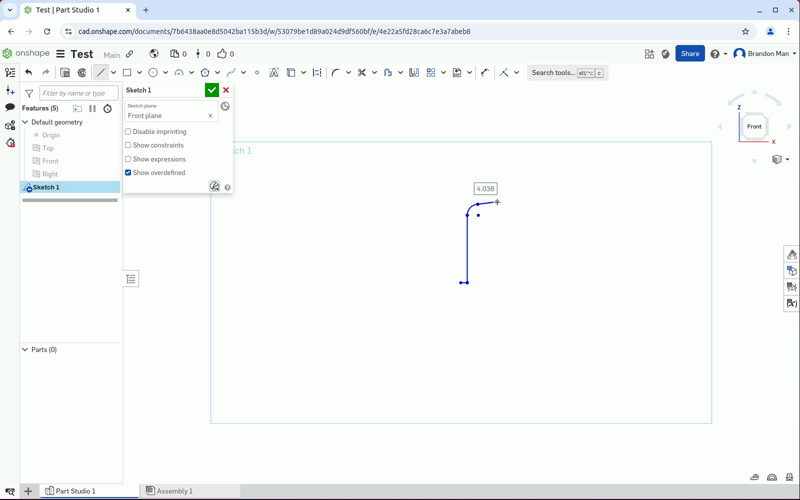
mouse_move(527, 201)
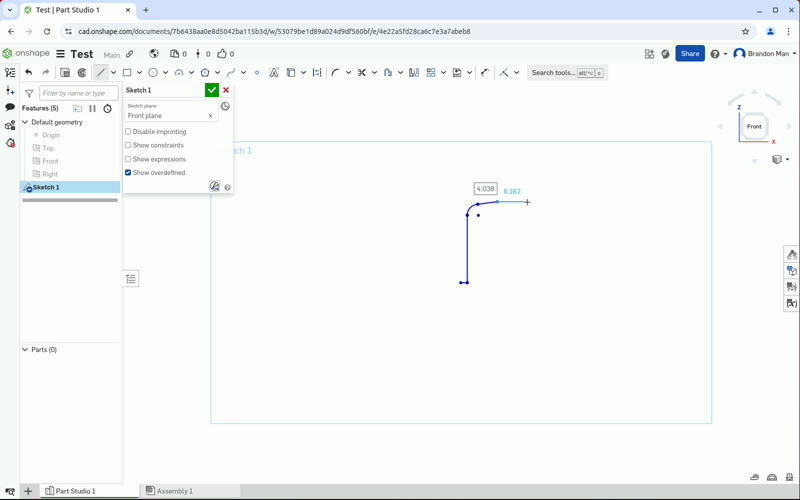
mouse_move(497, 192)
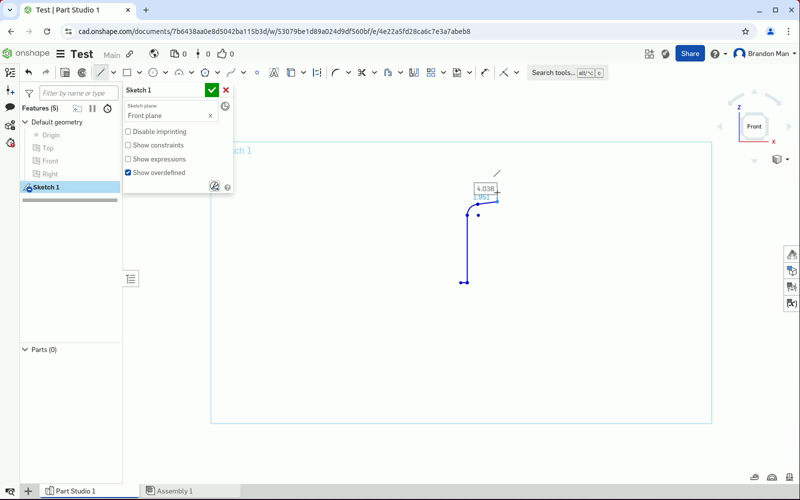
click(497, 192)
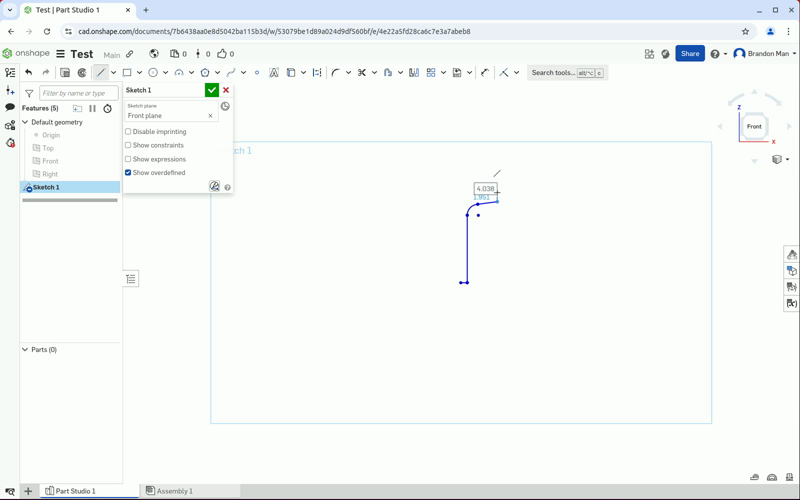
key_up(shift)
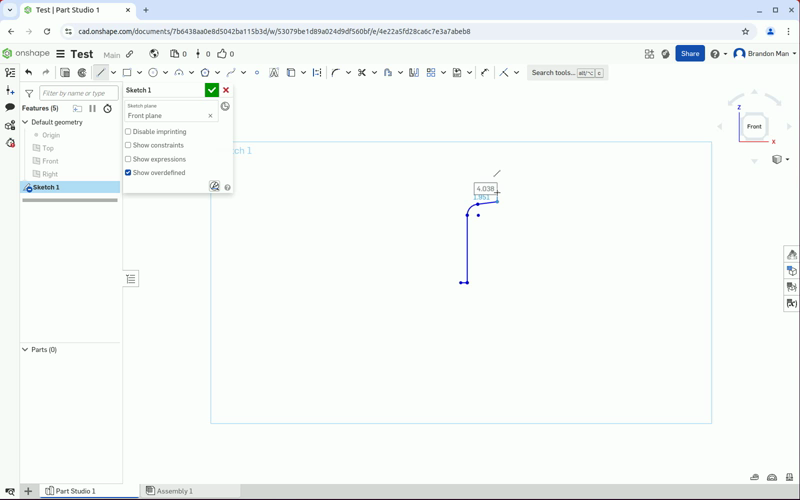
key_down(shift)
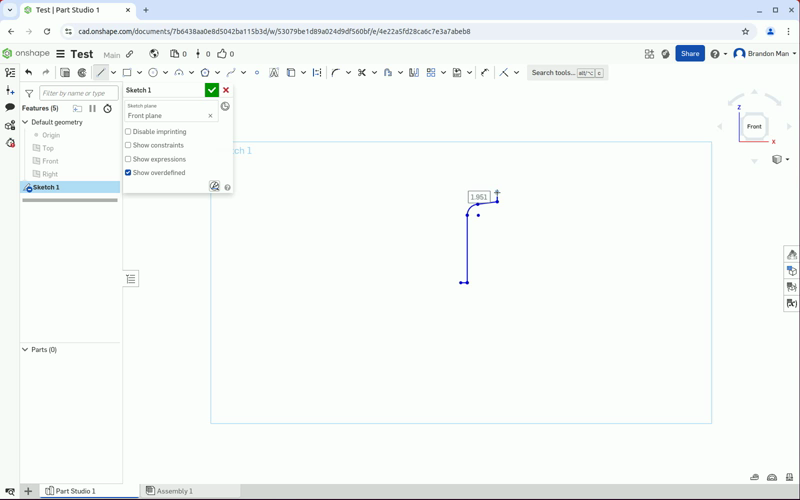
mouse_move(527, 192)
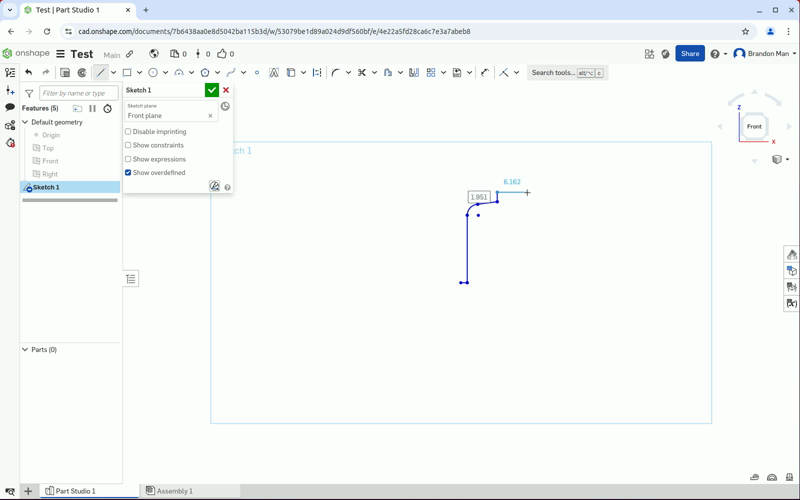
mouse_move(460, 192)
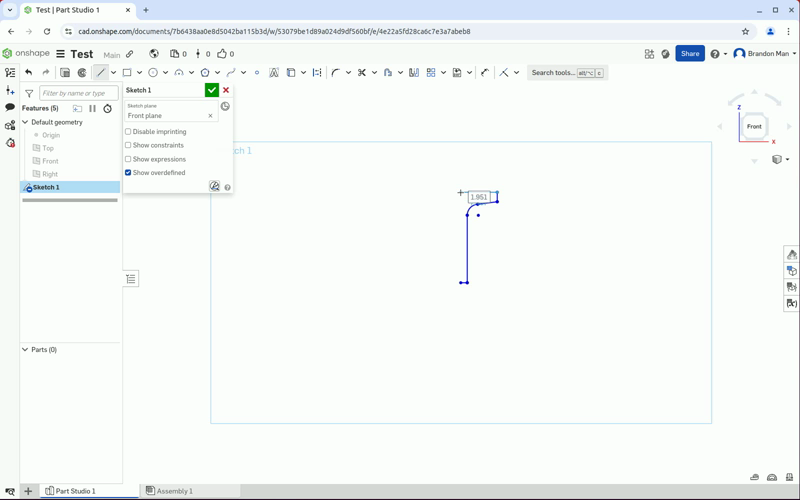
click(460, 192)
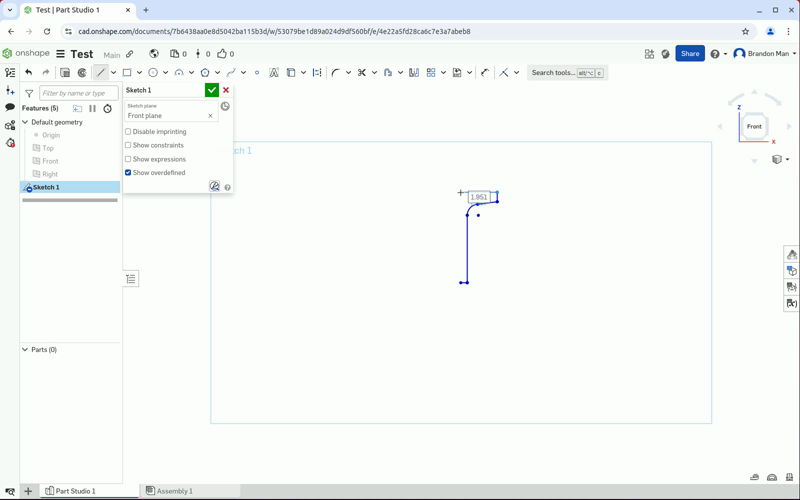
key_up(shift)
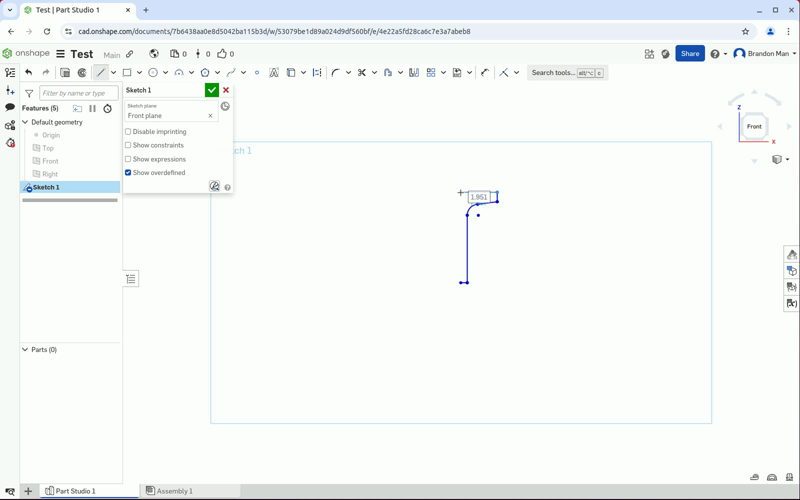
key_down(shift)
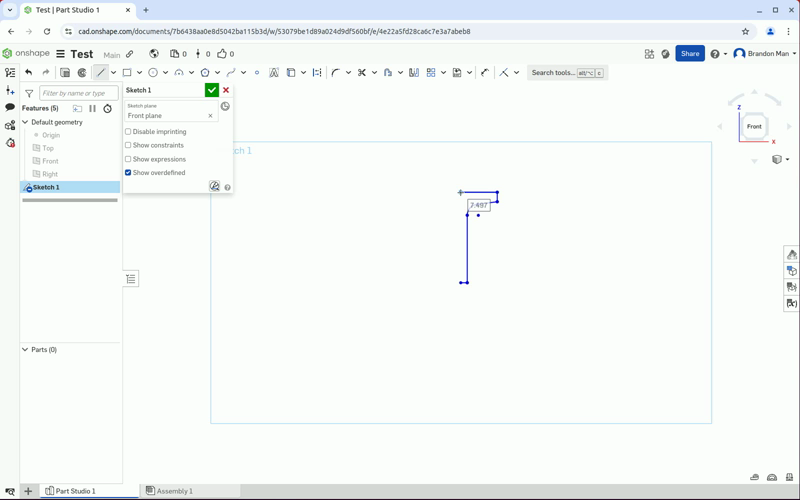
mouse_move(460, 282)
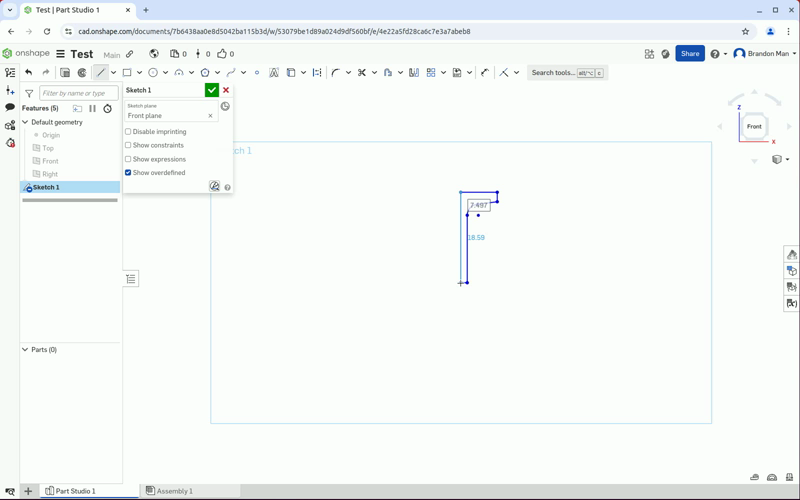
key_up(shift)
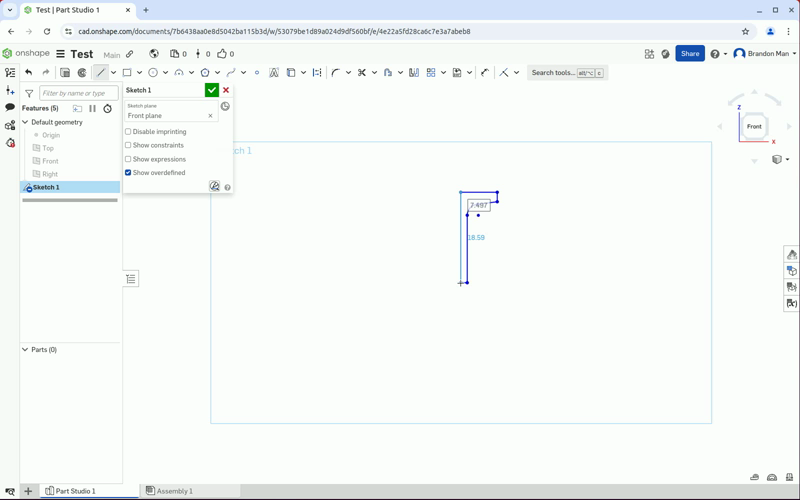
click(460, 282)
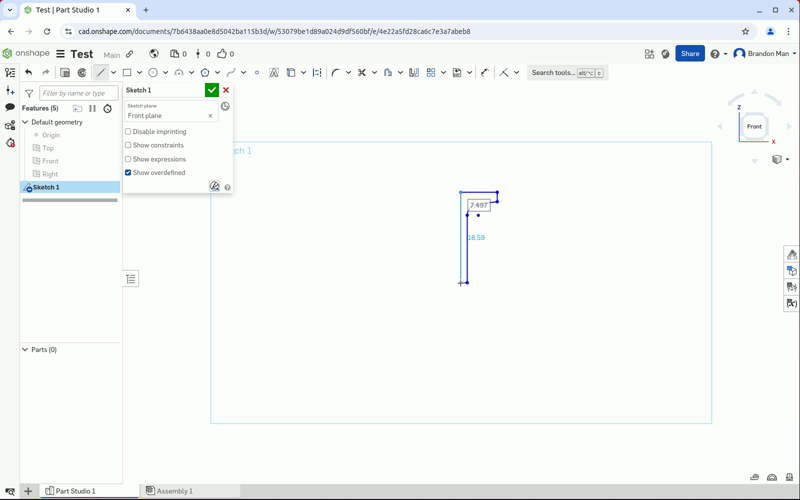
key(esc)
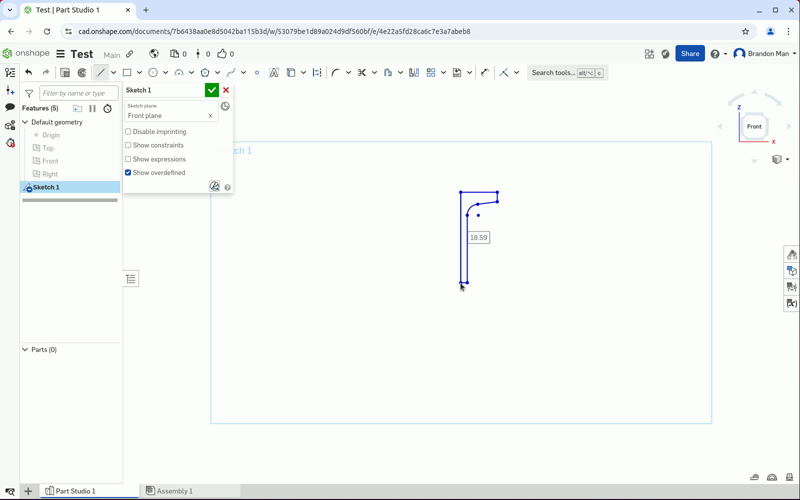
mouse_move(465, 212)
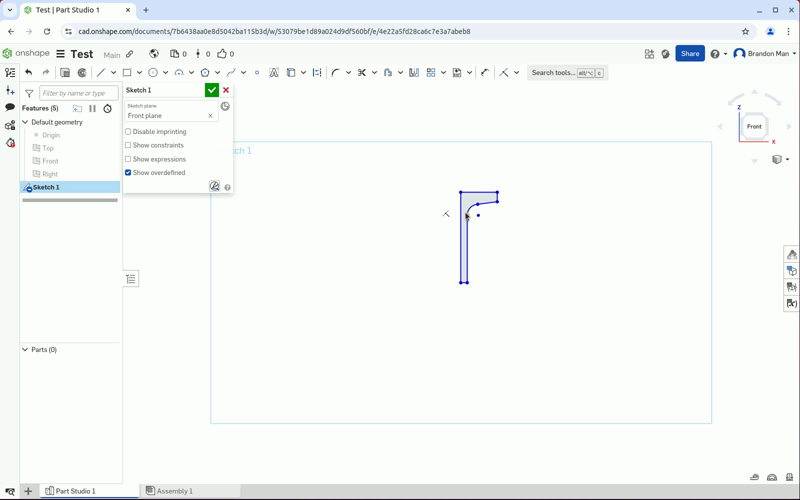
scroll(6)
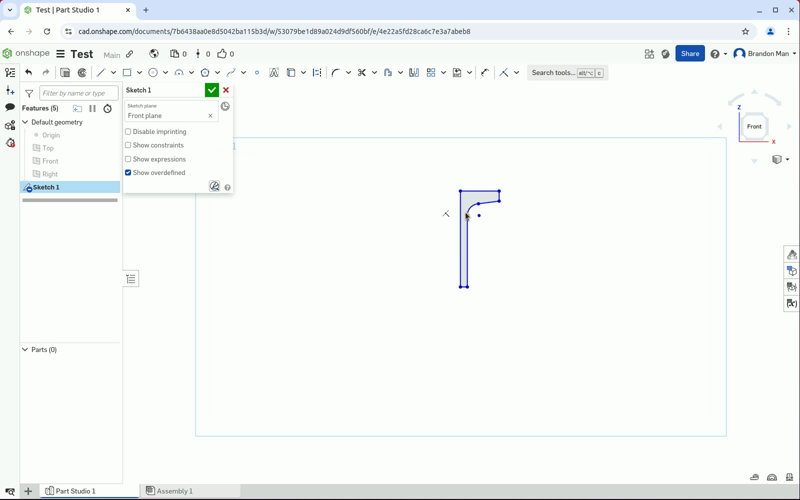
scroll(6)
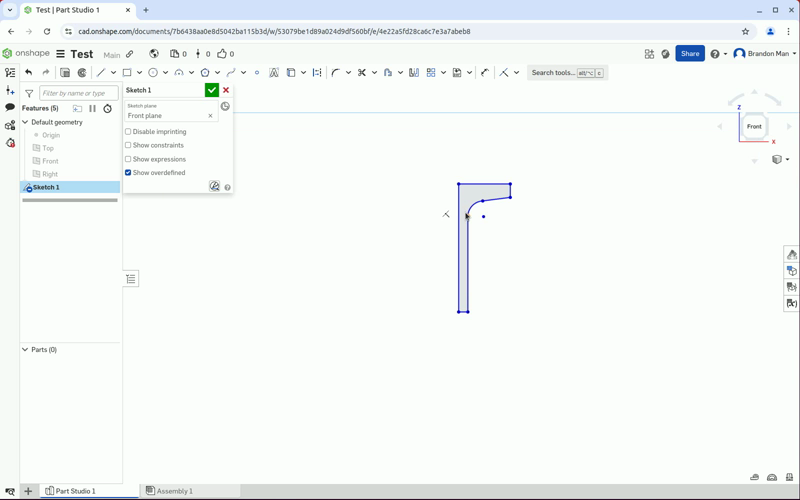
scroll(6)
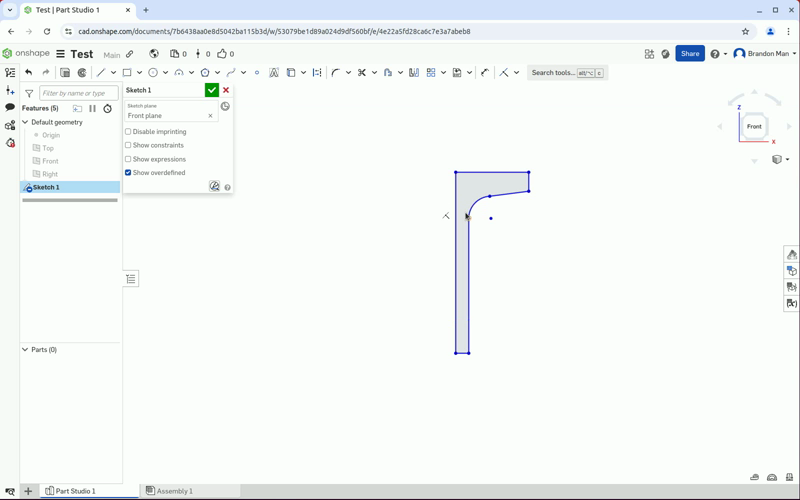
scroll(6)
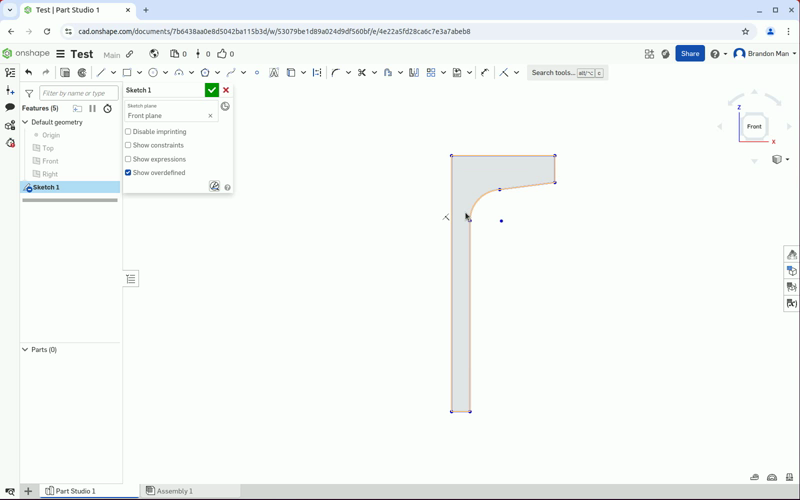
scroll(6)
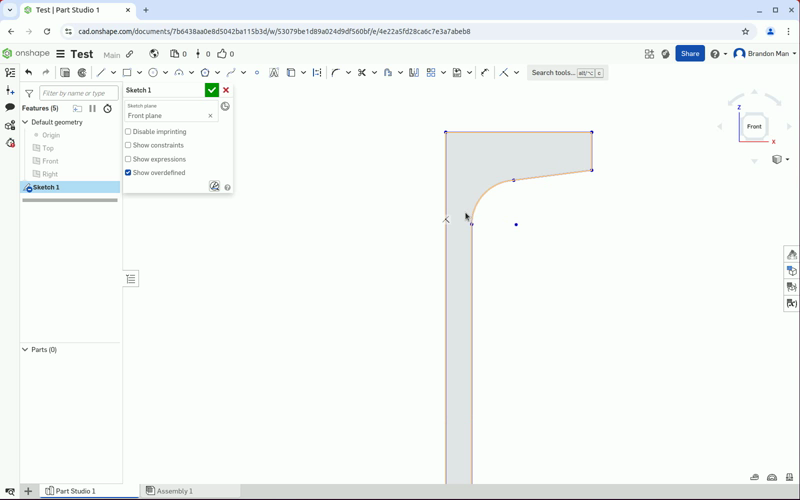
scroll(6)
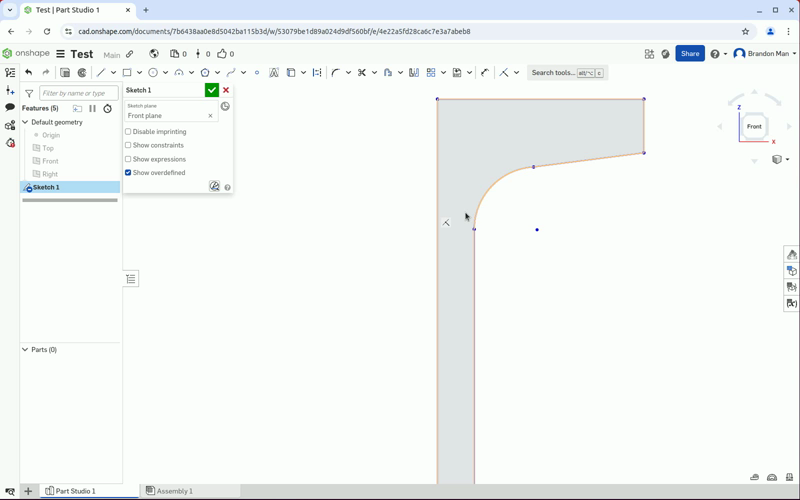
scroll(6)
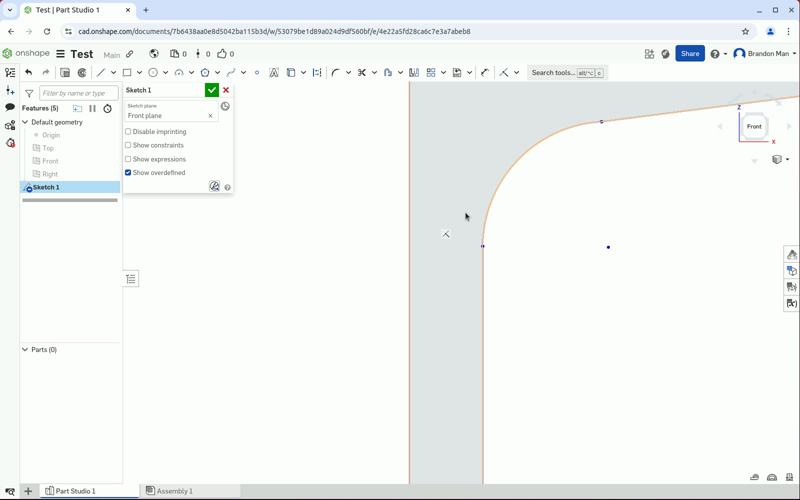
click(465, 212)
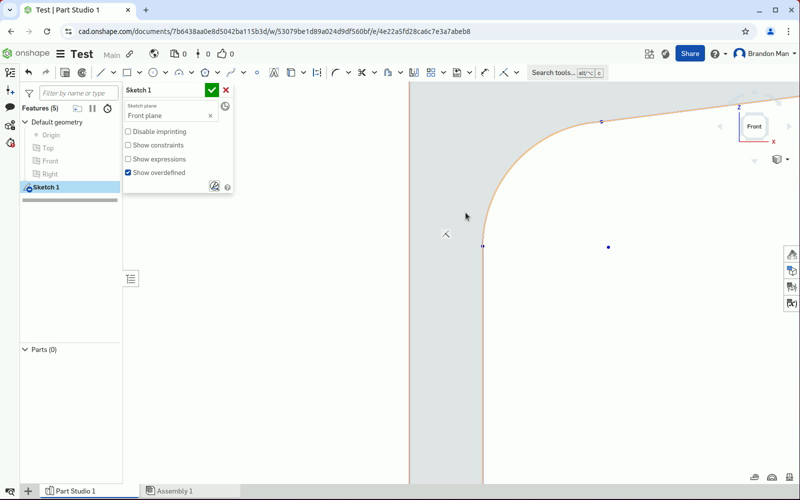
scroll(-6)
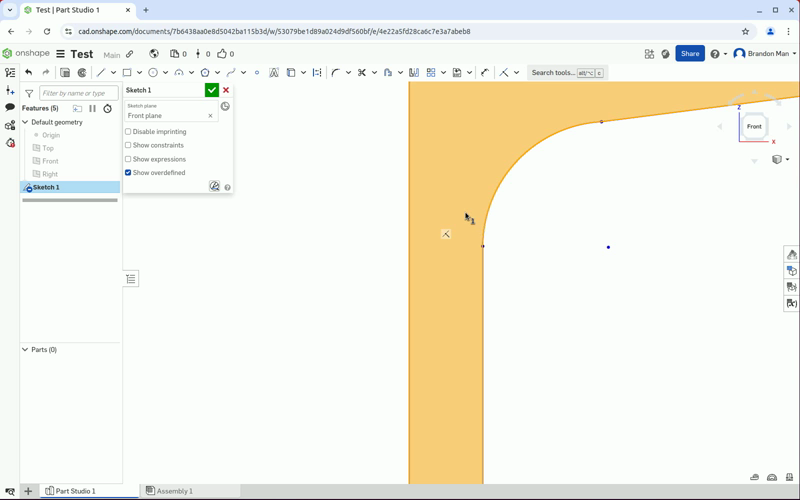
scroll(-6)
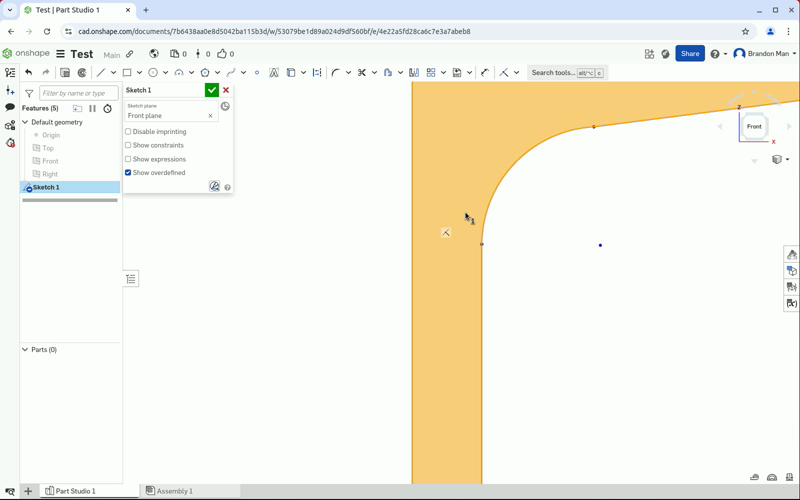
scroll(-6)
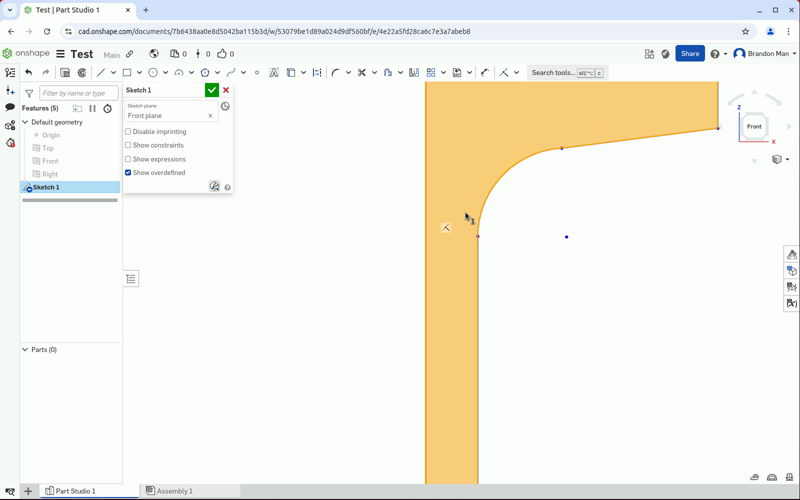
scroll(-6)
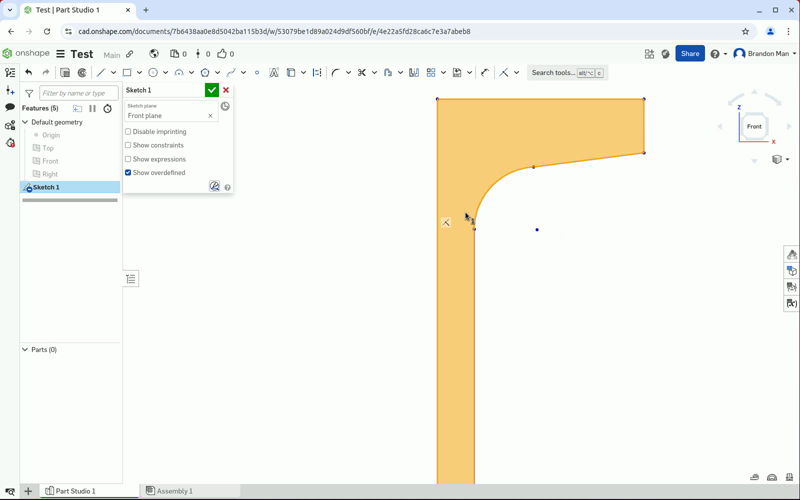
scroll(-6)
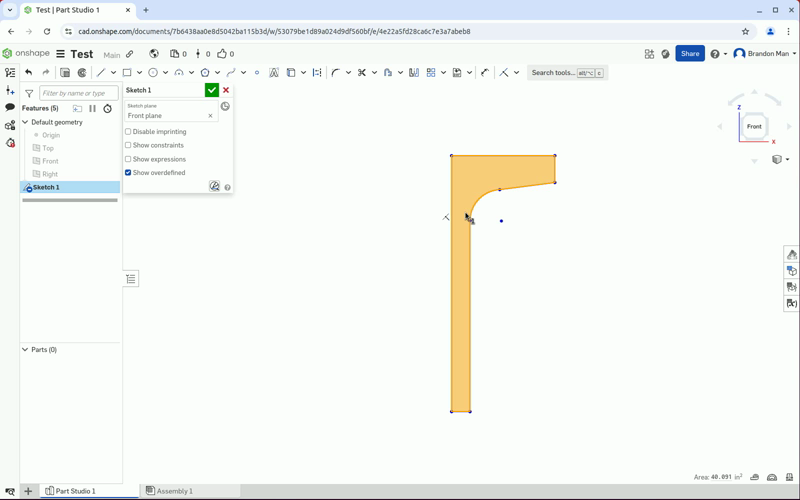
scroll(-6)
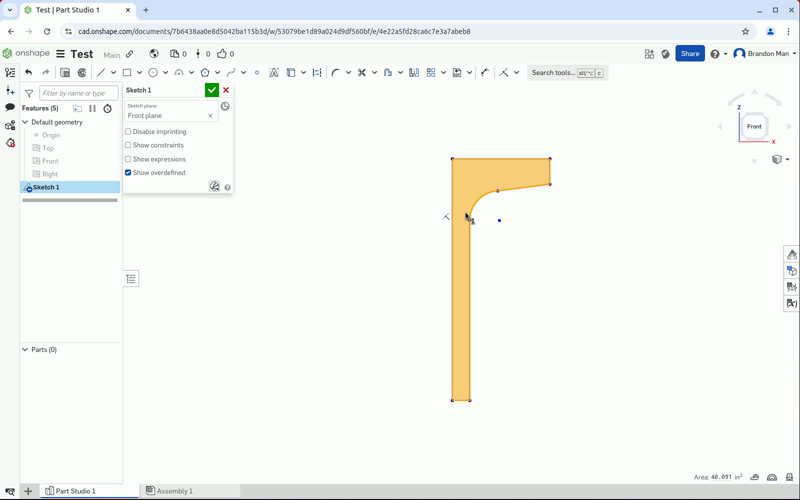
scroll(-6)
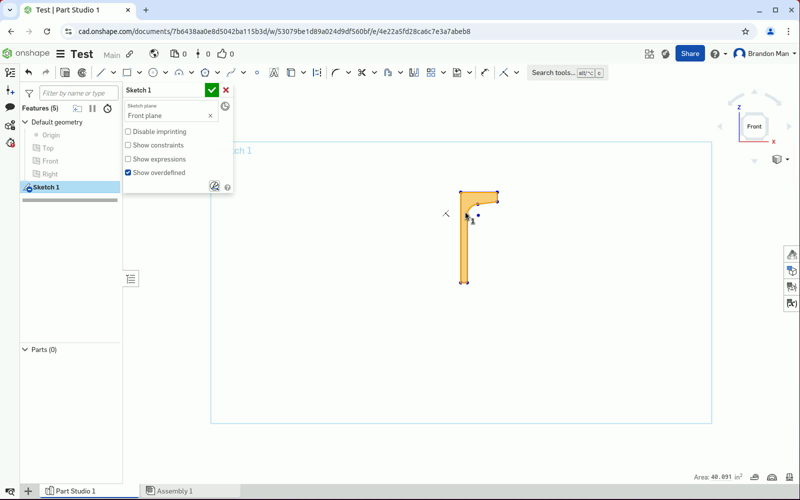
mouse_move(73, 352)
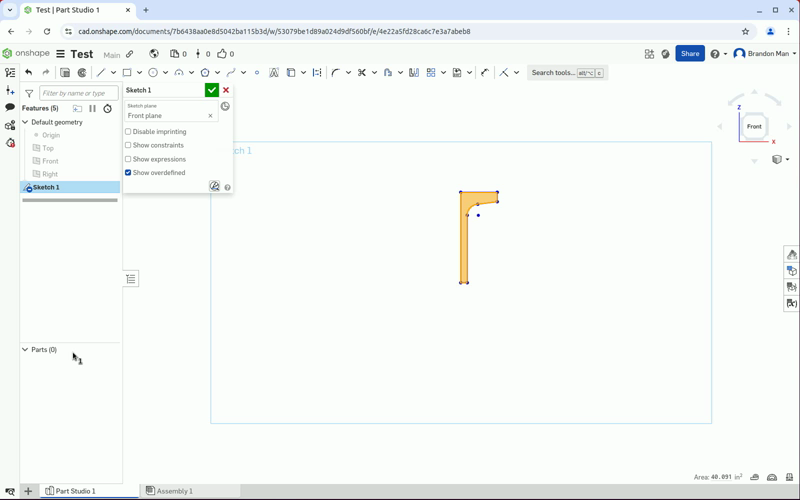
key(shift+y)
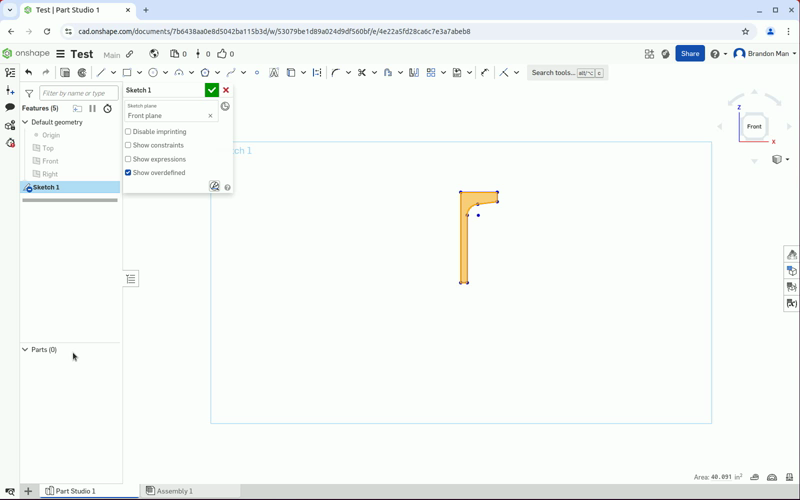
key(shift+e)
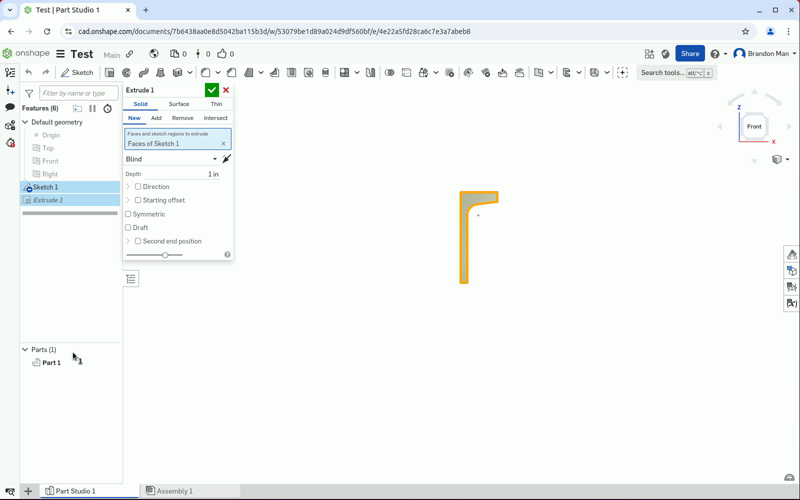
mouse_move(143, 106)
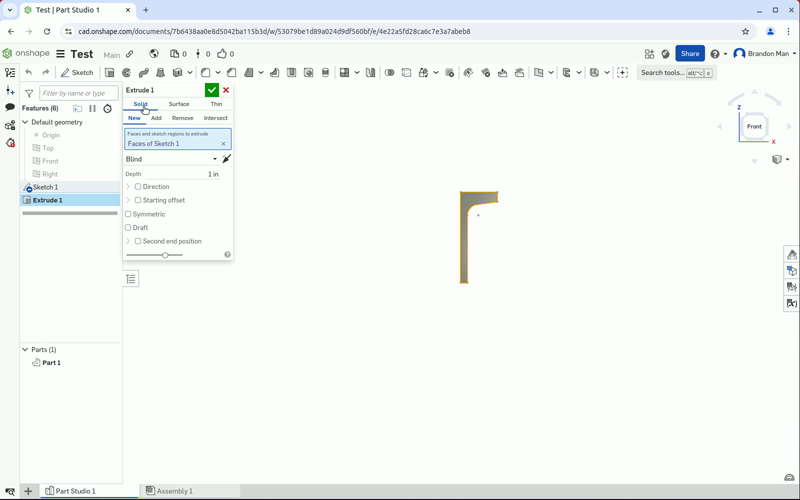
click(143, 106)
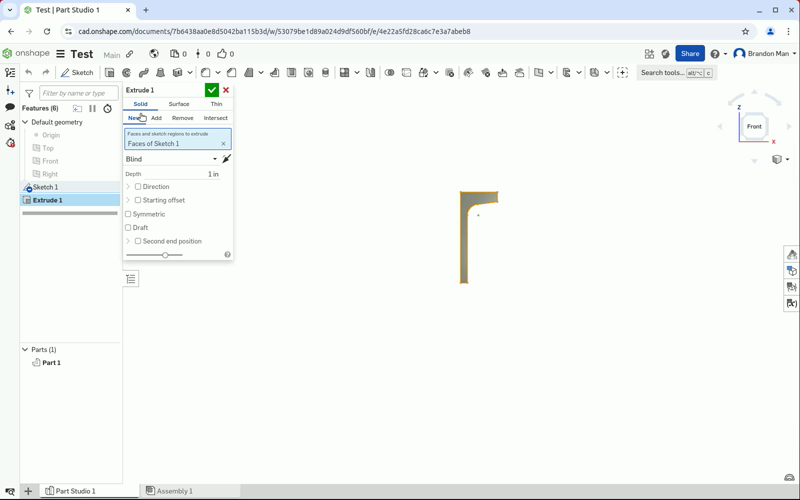
mouse_move(137, 120)
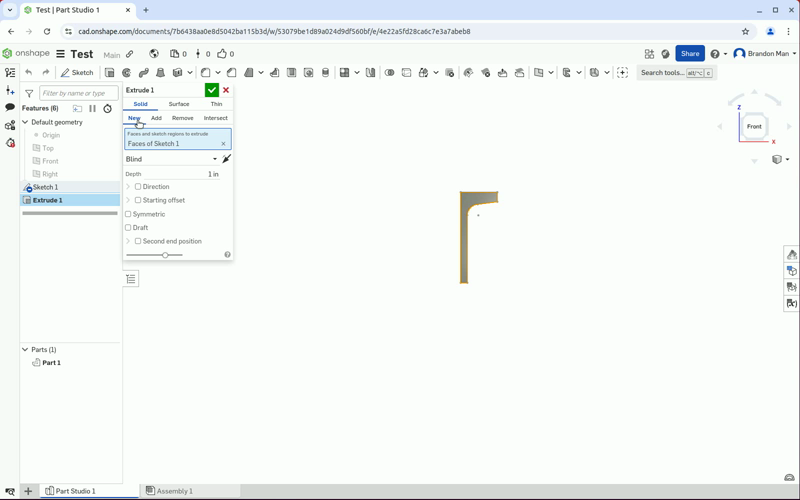
click(137, 120)
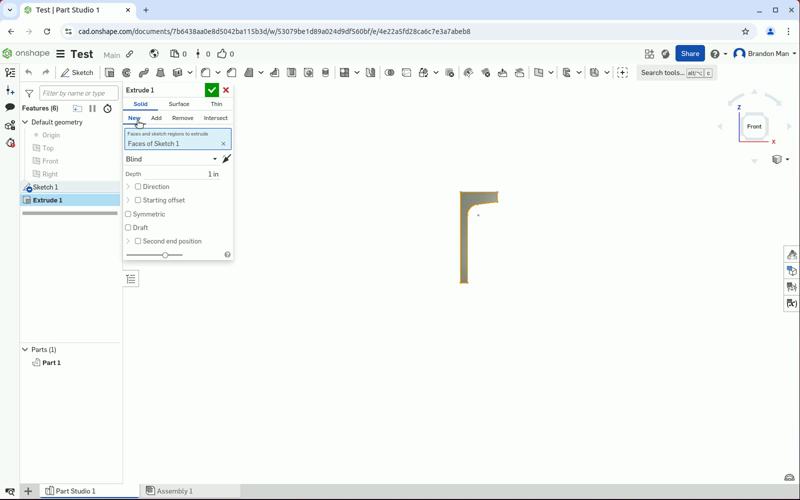
key(tab, 4)
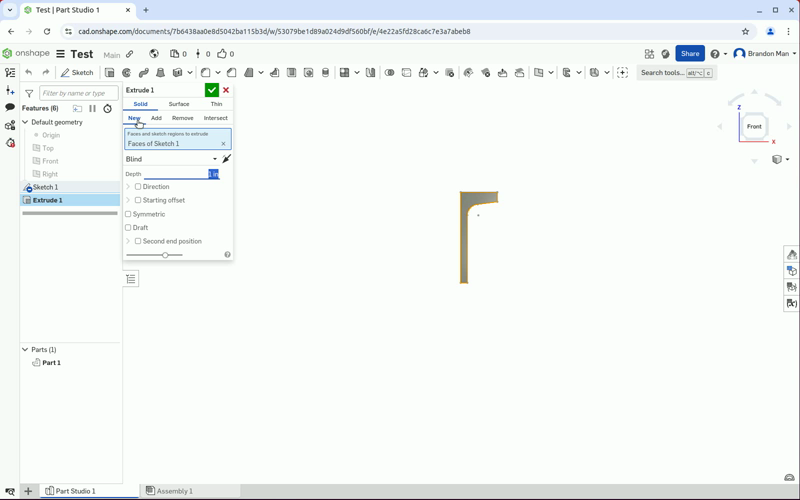
text(46.216)
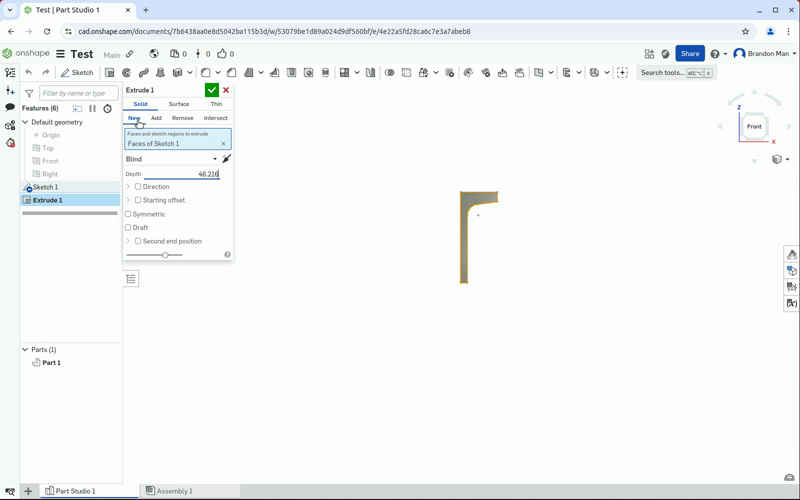
key(tab, 3)
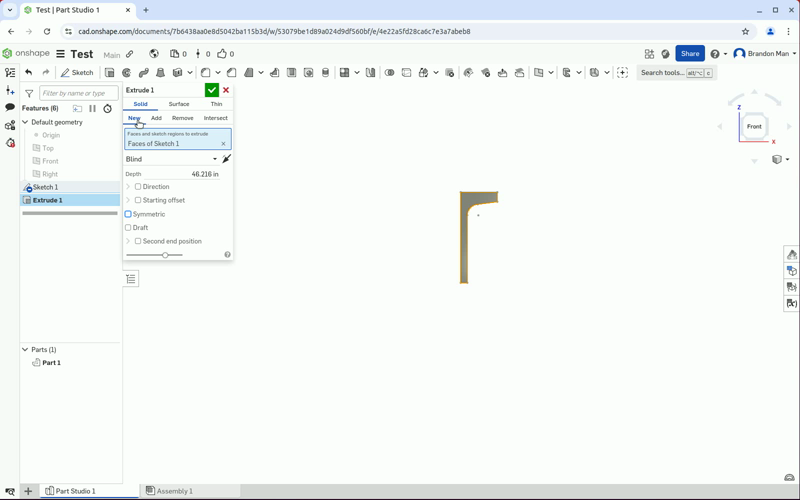
key(space)
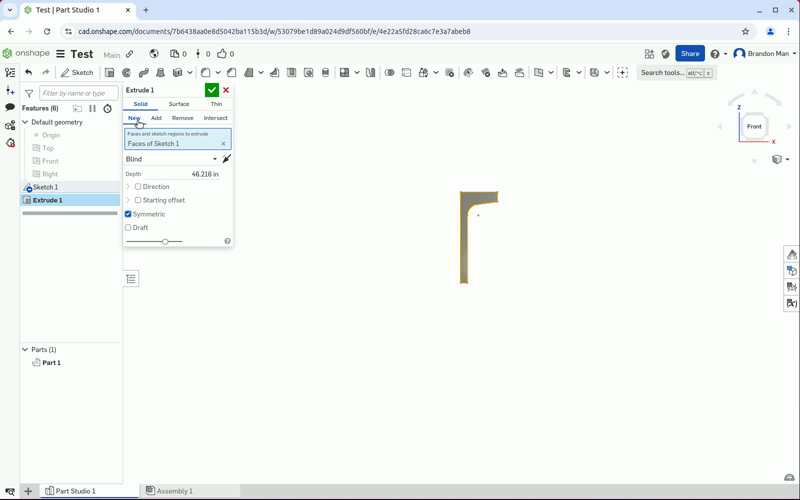
key(enter)
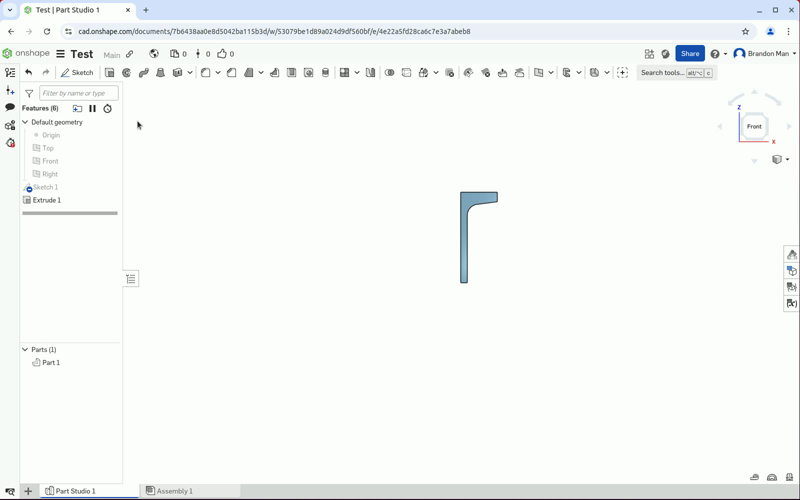
key(shift+h)
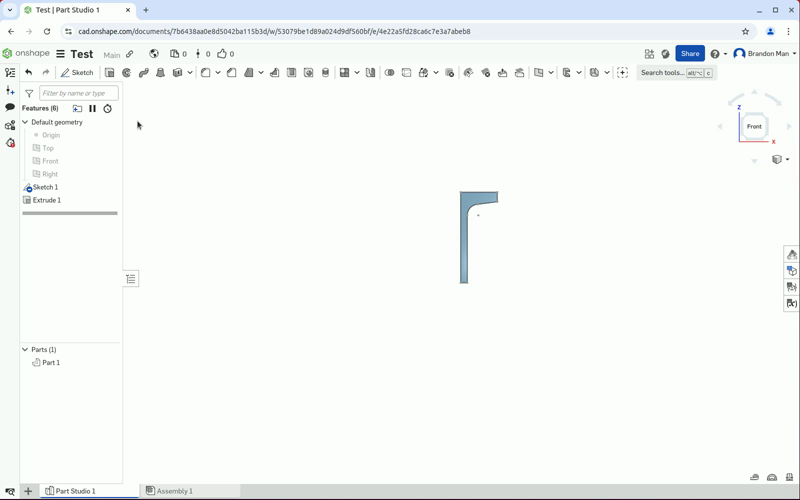
key(shift+h)
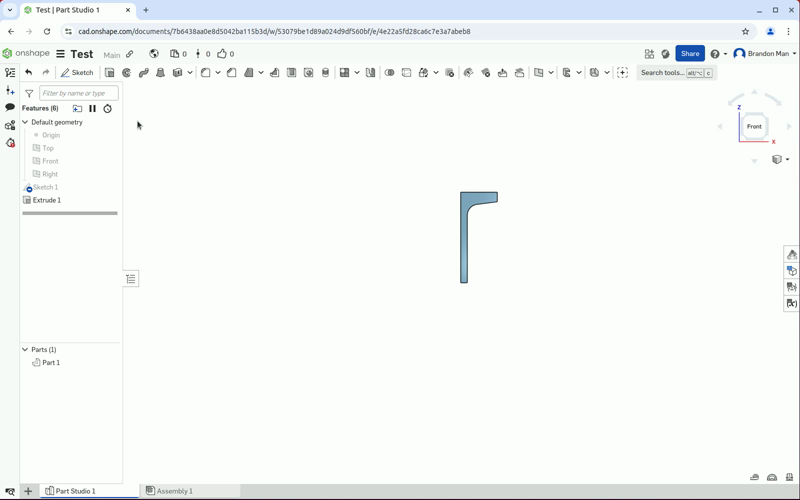
mouse_move(73, 189)
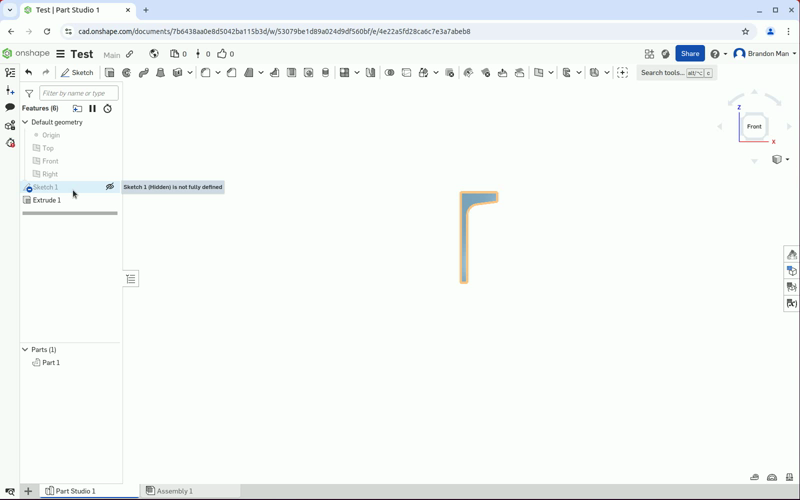
click(73, 189)
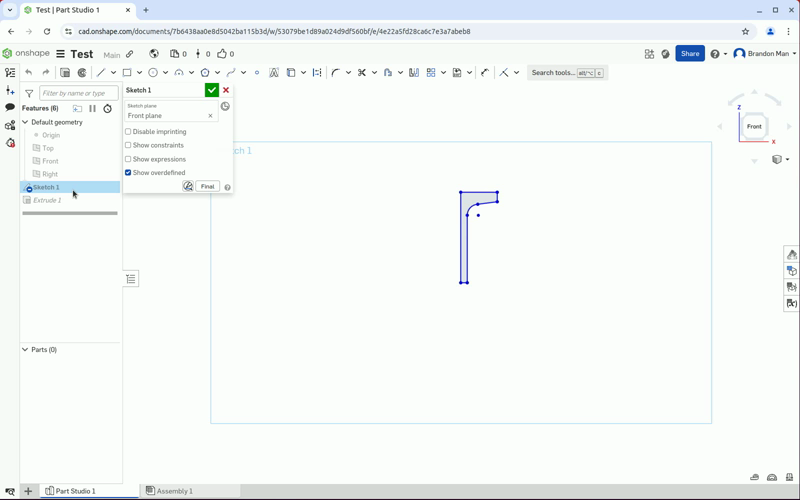
mouse_move(229, 92)
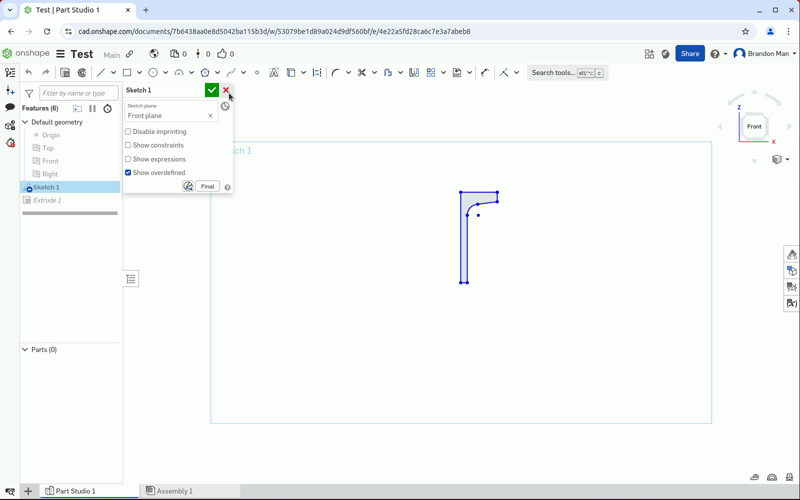
click(229, 92)
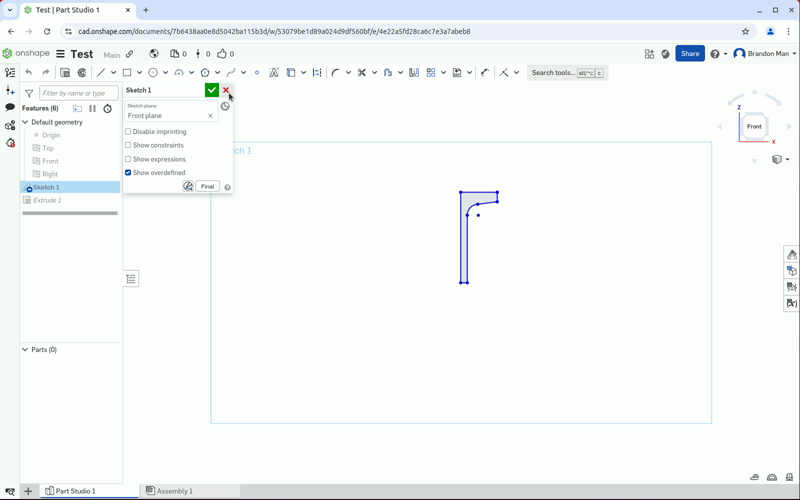
key(shift+s)
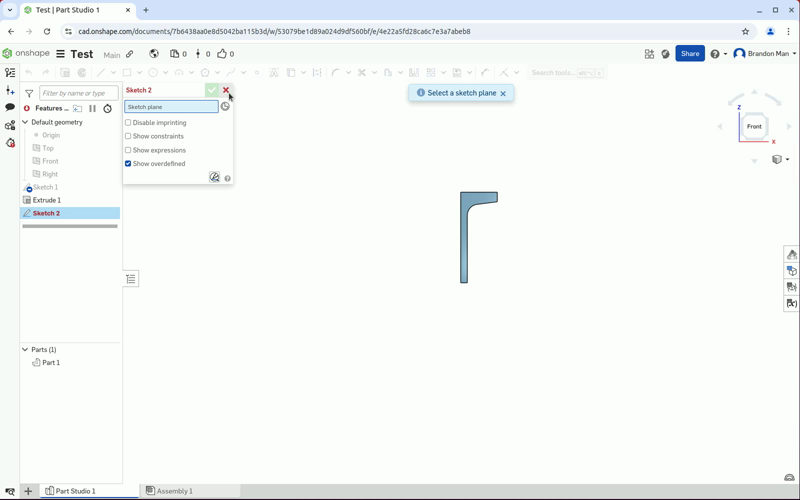
mouse_move(73, 163)
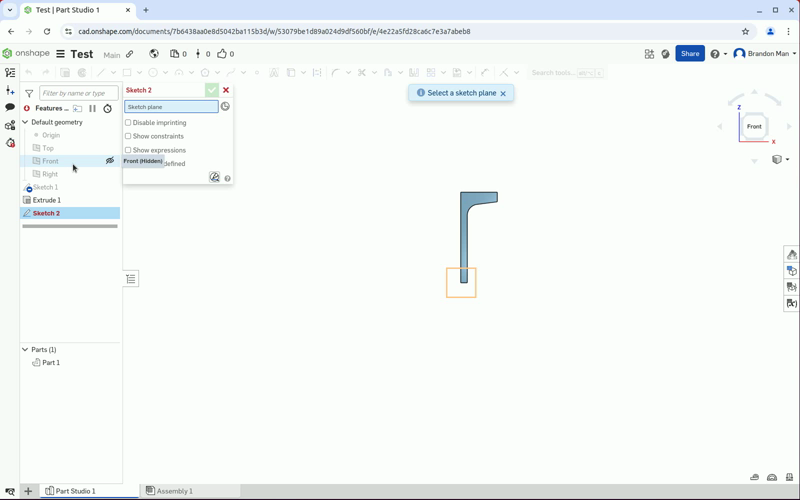
click(73, 163)
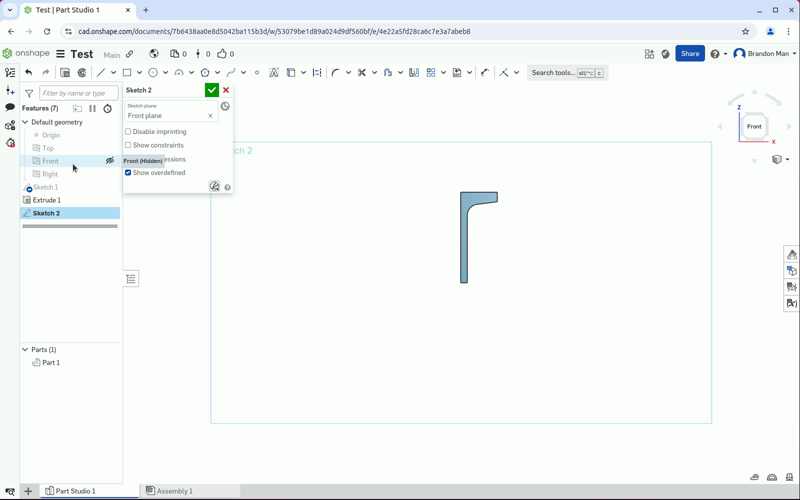
mouse_move(73, 352)
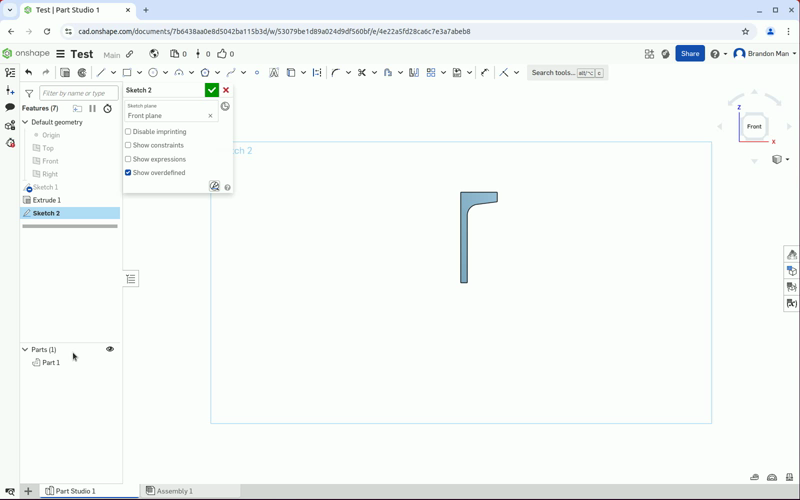
key(y)
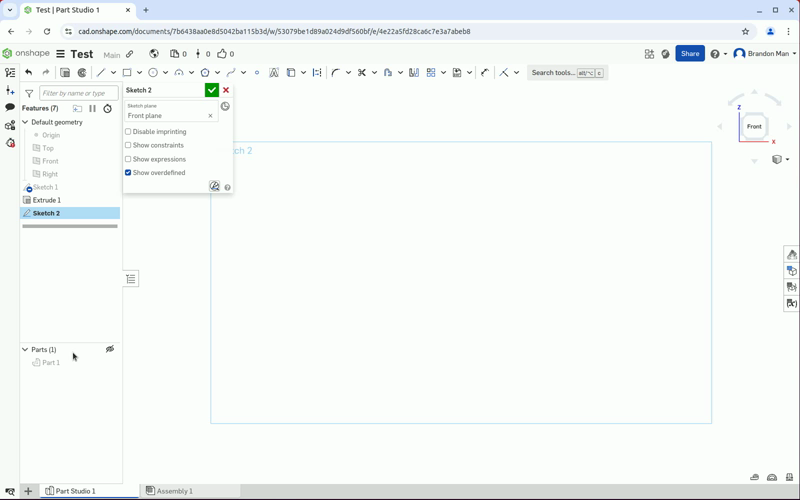
key(l)
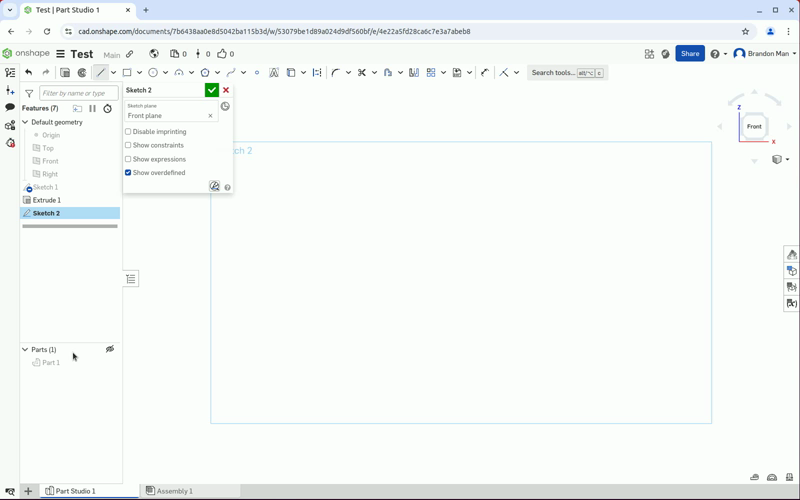
key_down(shift)
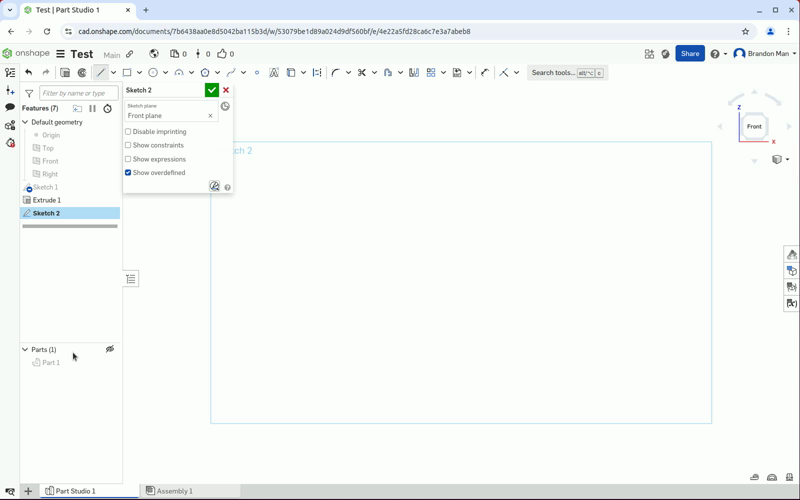
mouse_move(497, 203)
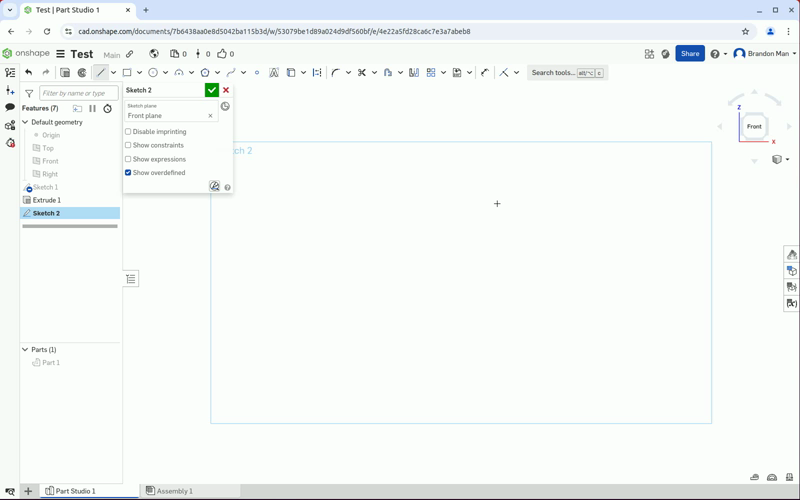
click(497, 203)
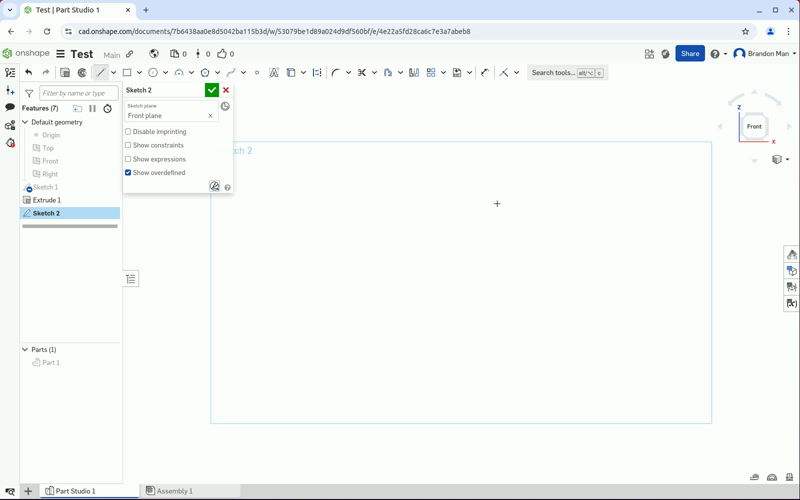
key_up(shift)
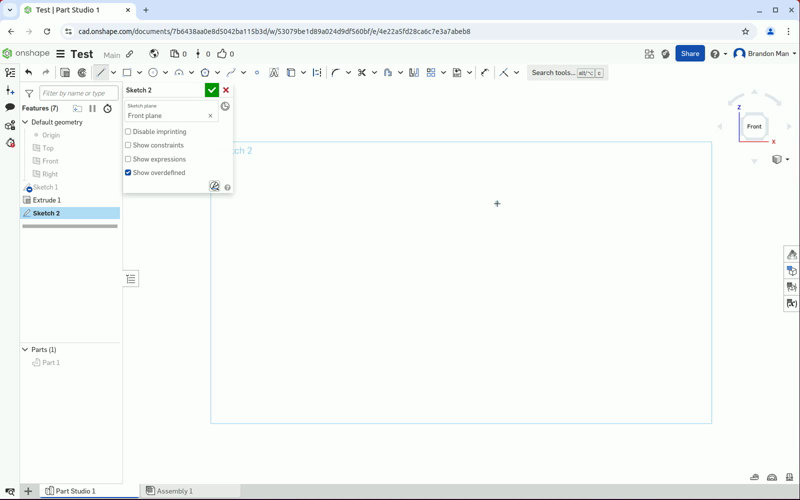
key_down(shift)
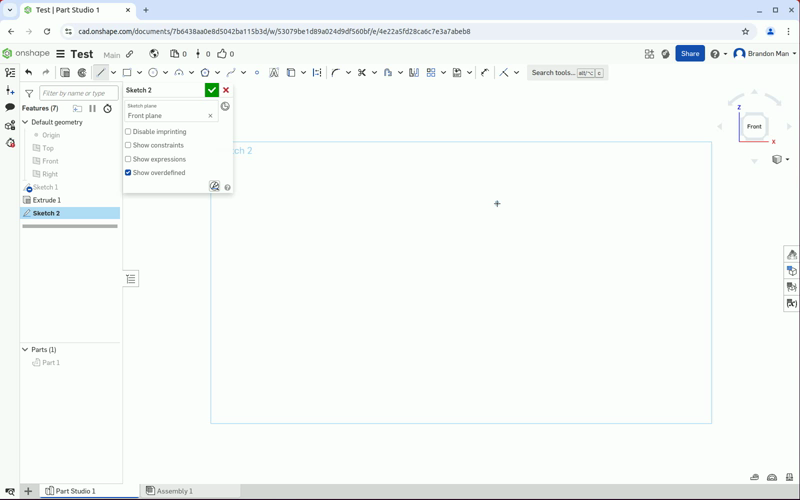
mouse_move(527, 203)
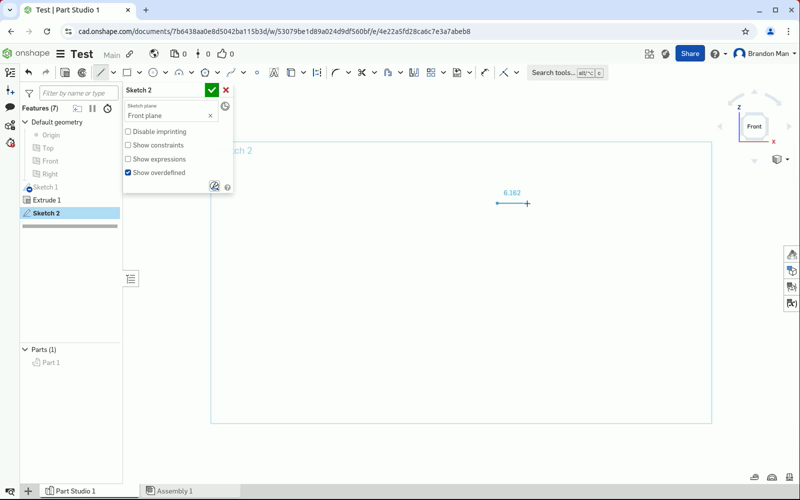
mouse_move(529, 200)
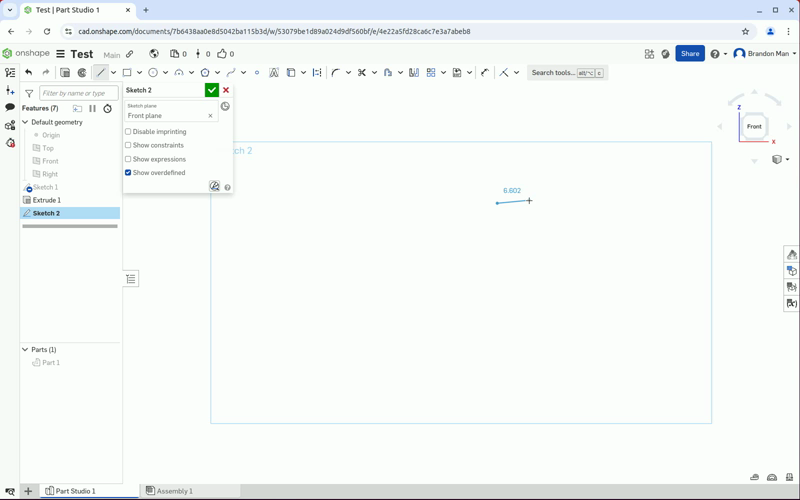
click(529, 200)
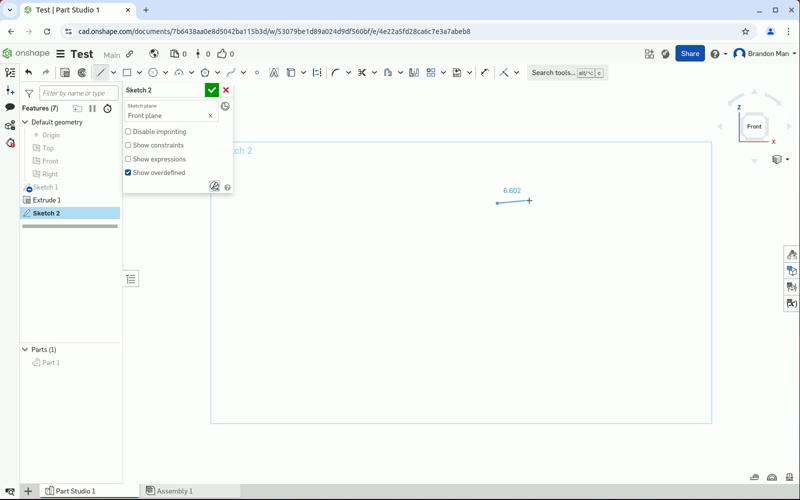
key_up(shift)
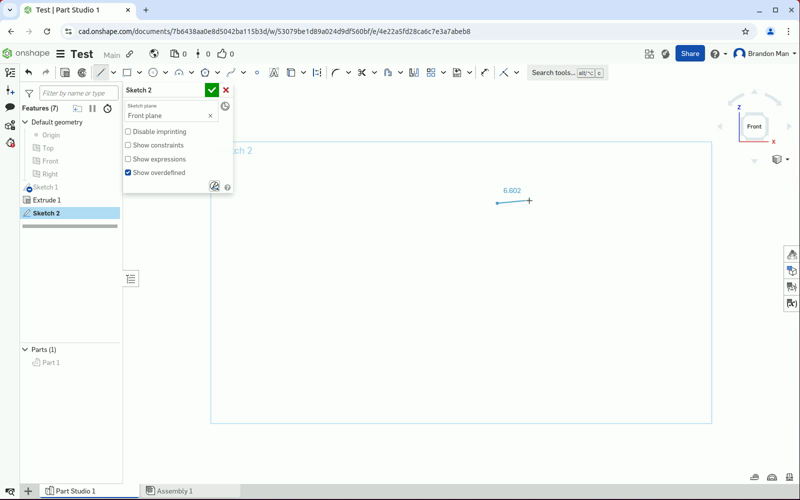
key(esc)
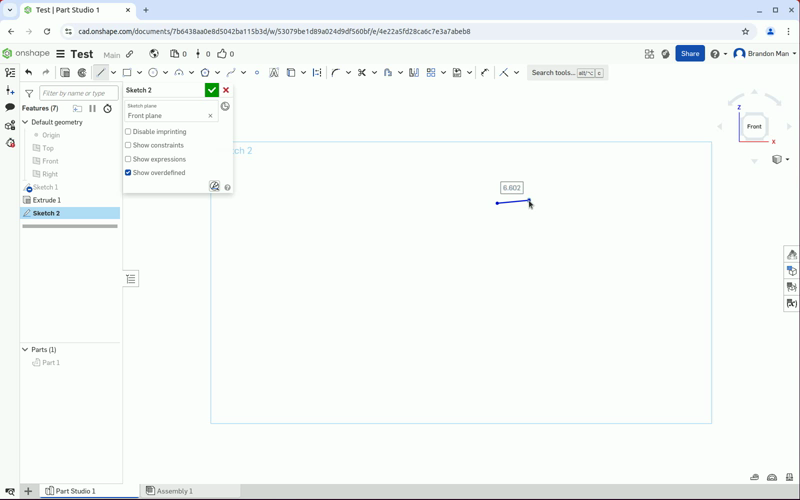
key(a)
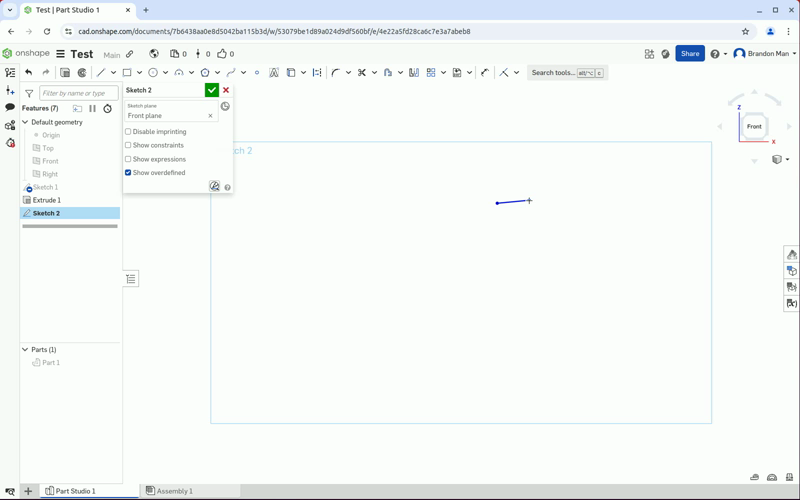
mouse_move(529, 200)
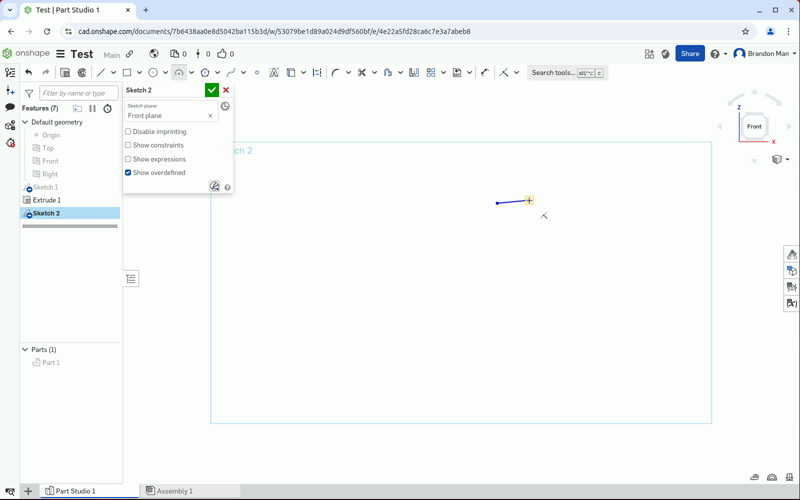
click(529, 200)
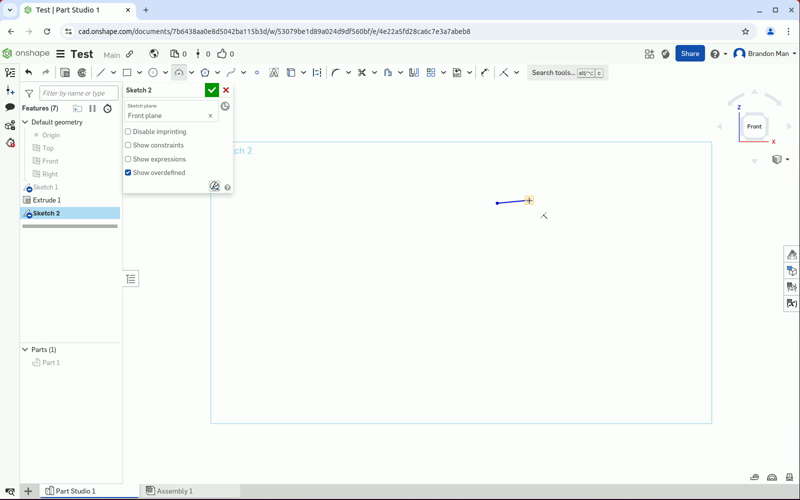
key_down(shift)
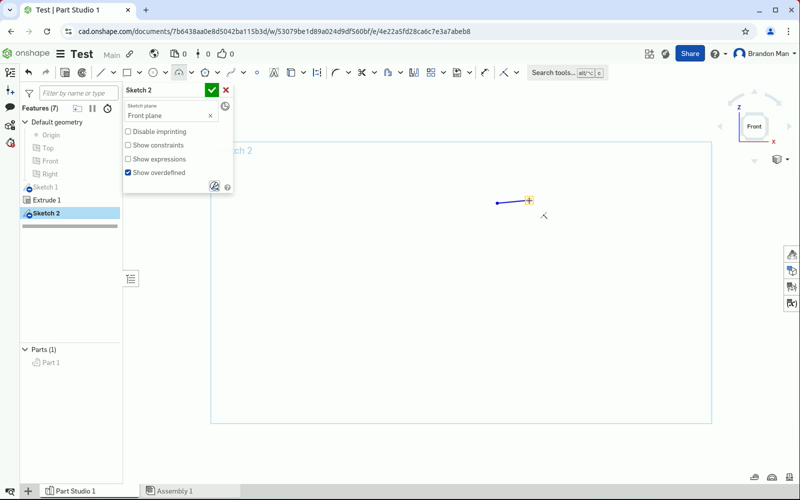
mouse_move(534, 195)
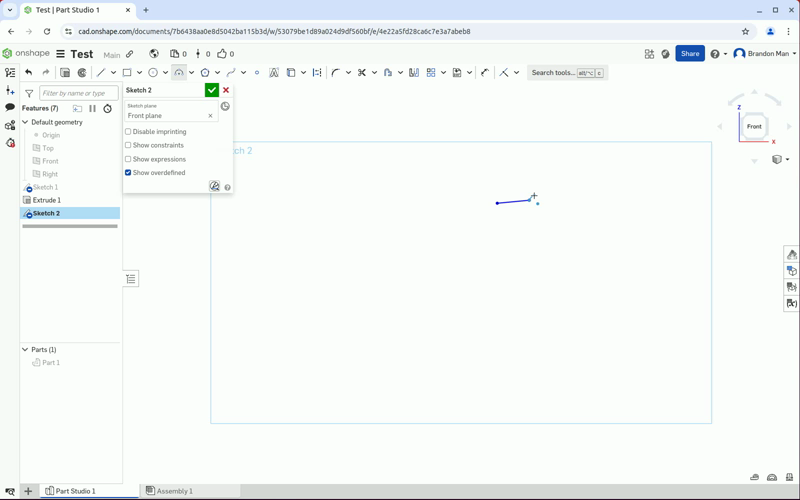
scroll(6)
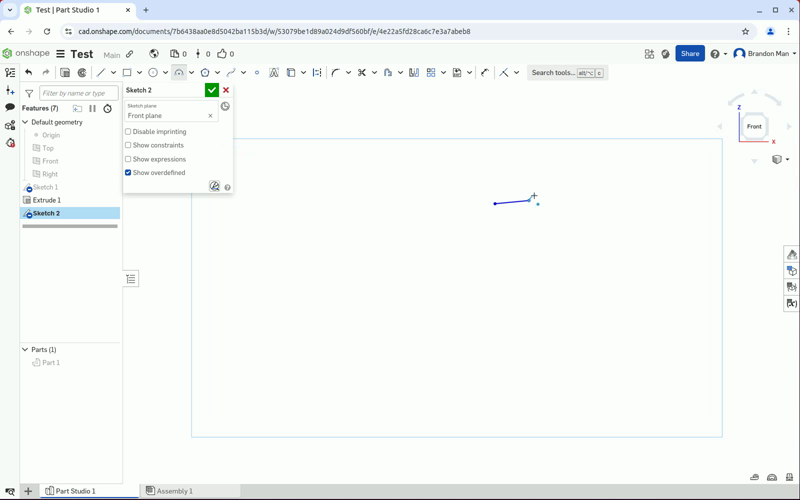
scroll(6)
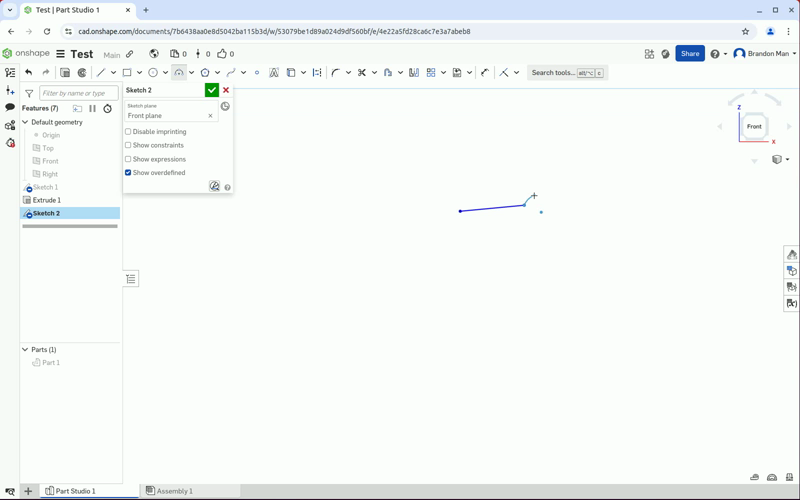
scroll(6)
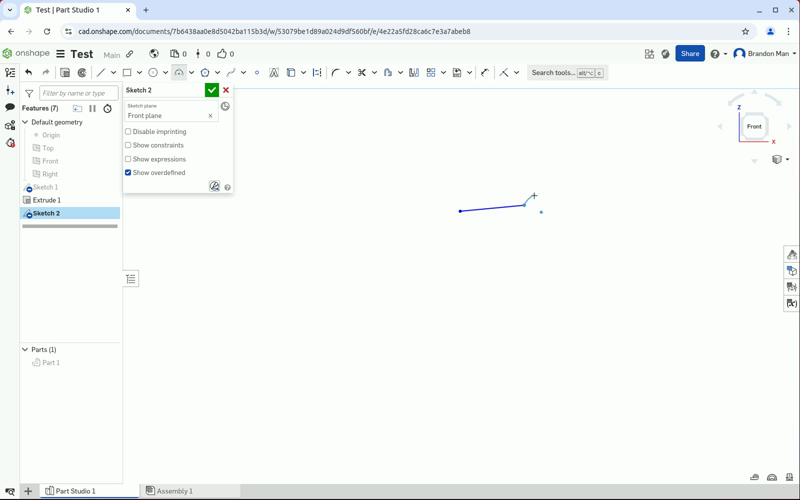
scroll(6)
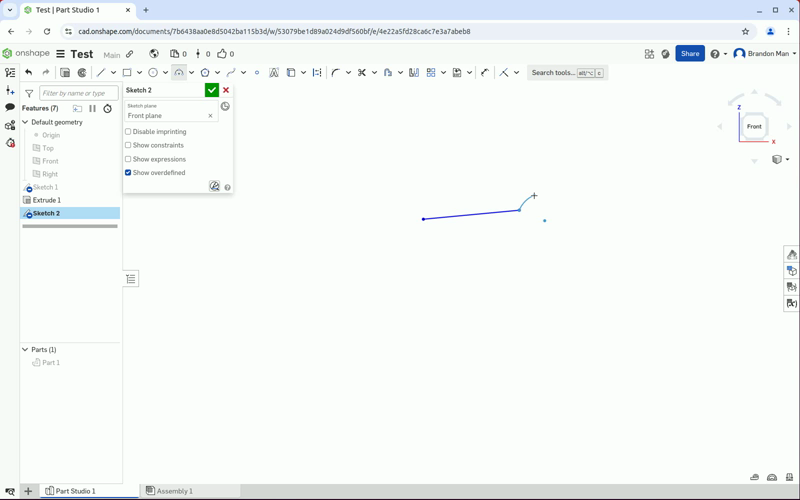
scroll(6)
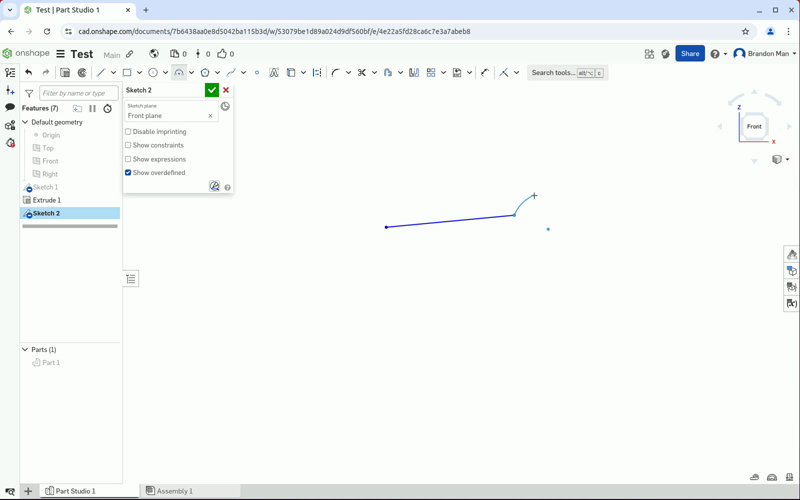
scroll(6)
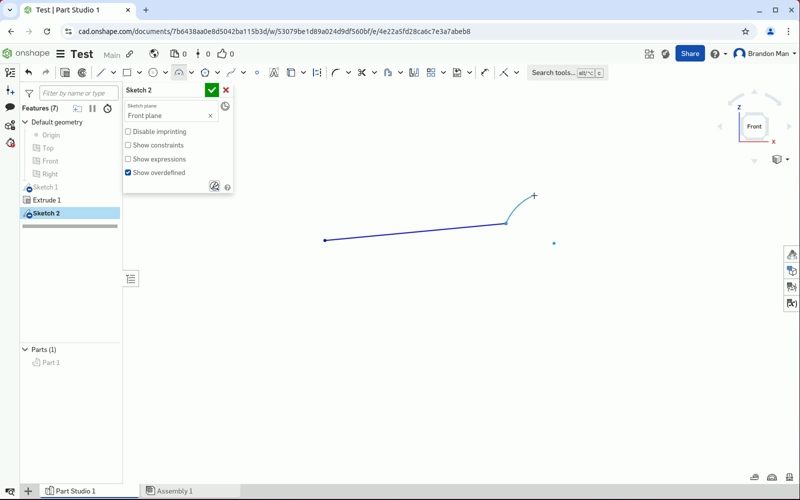
scroll(6)
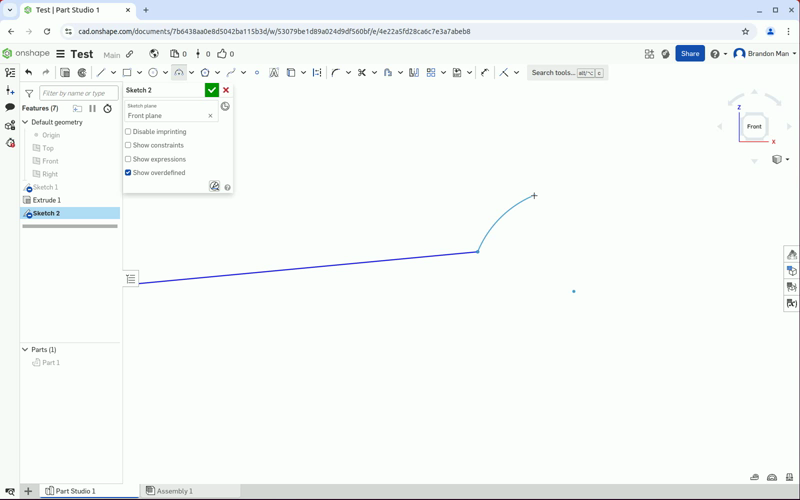
click(534, 195)
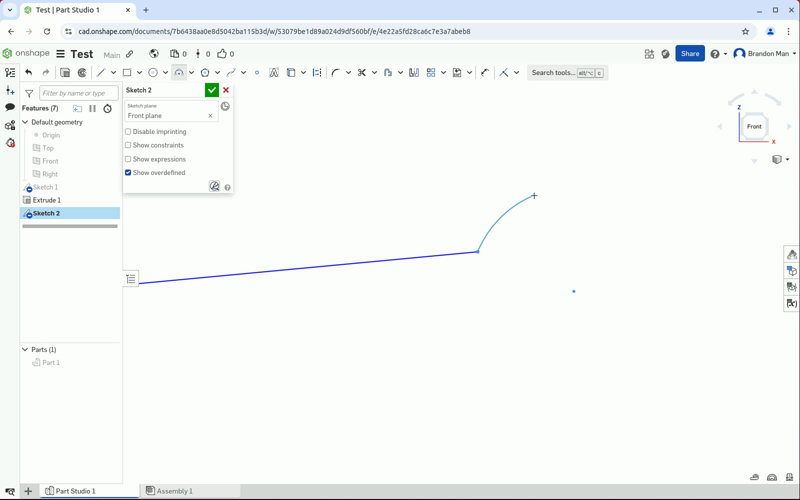
scroll(-6)
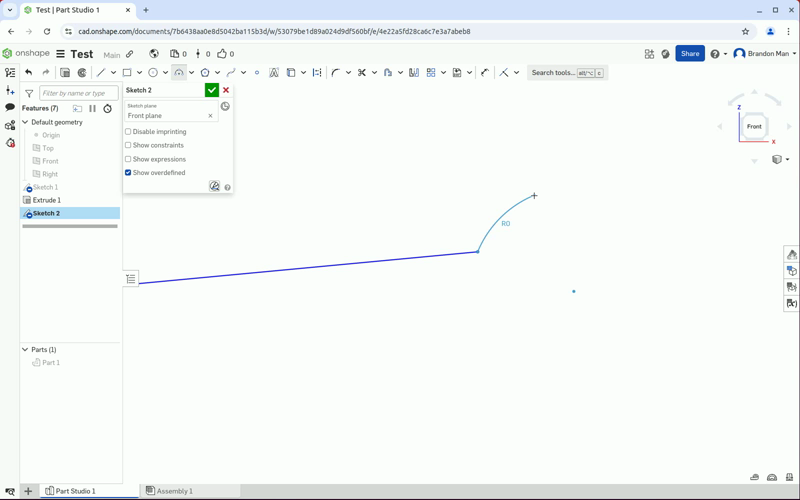
scroll(-6)
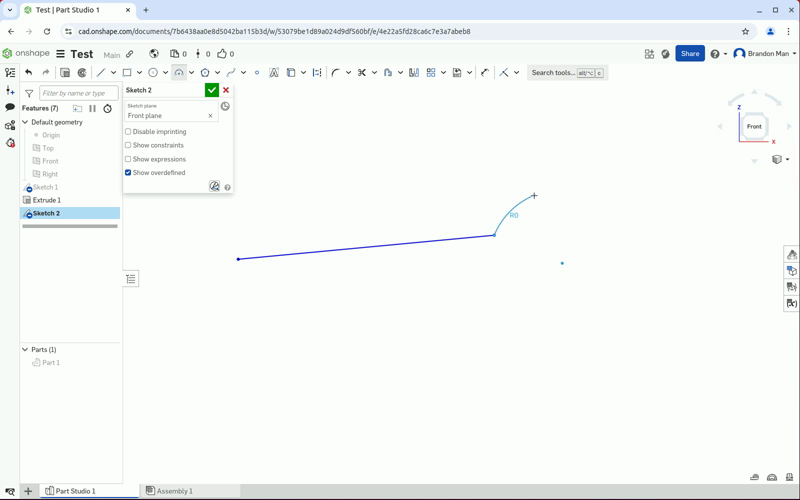
scroll(-6)
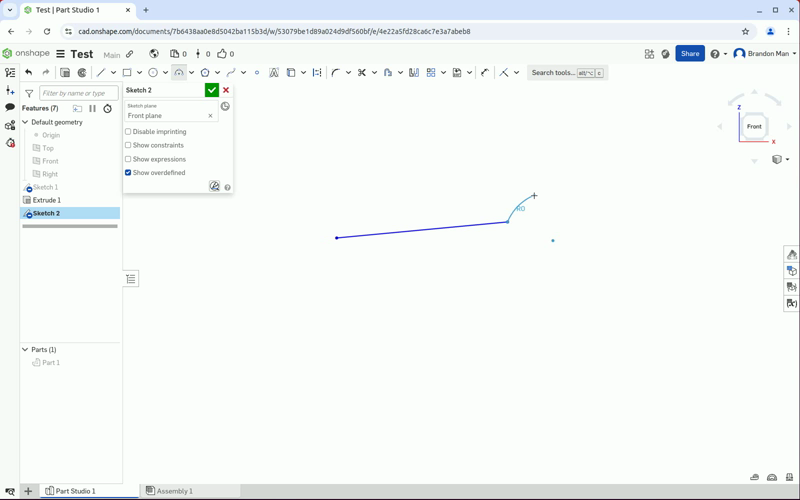
scroll(-6)
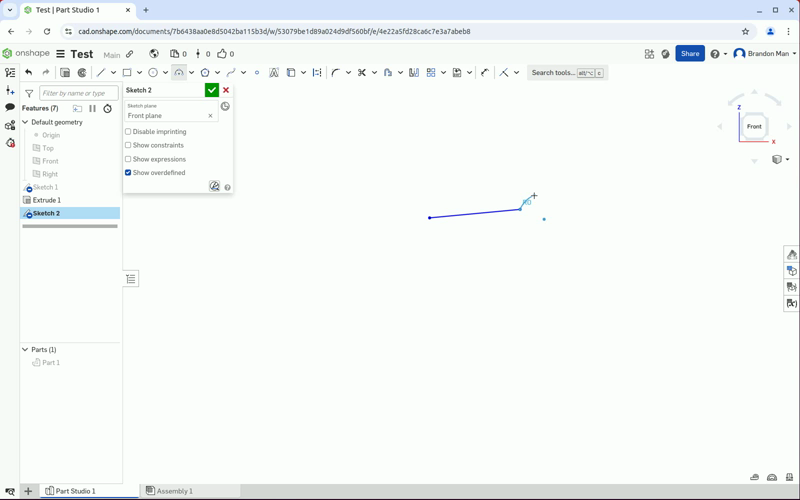
scroll(-6)
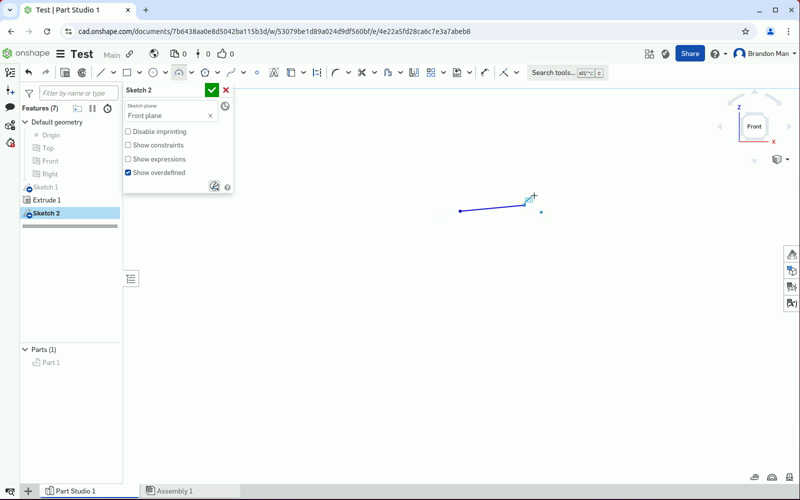
scroll(-6)
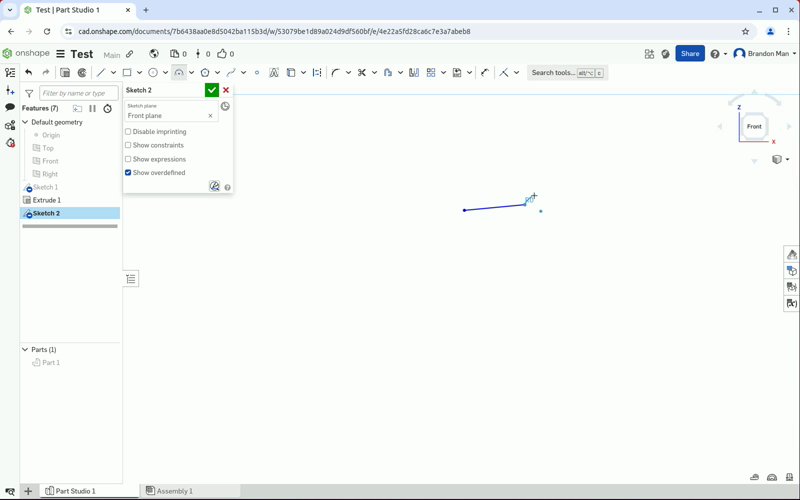
scroll(-6)
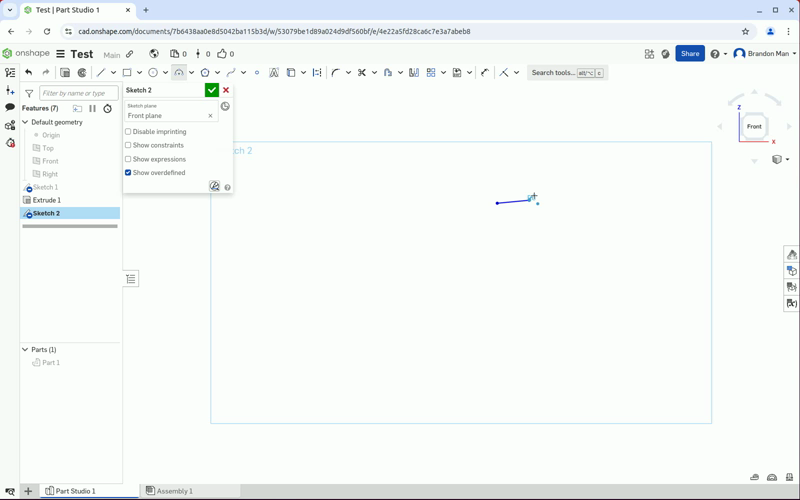
mouse_move(532, 198)
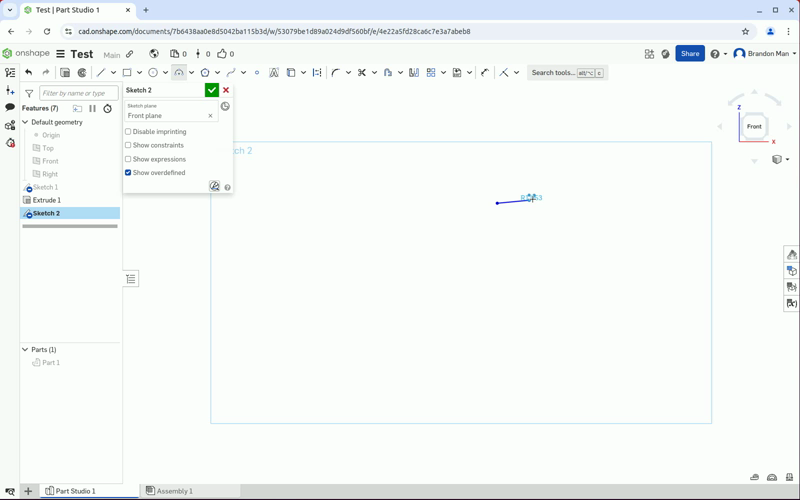
scroll(6)
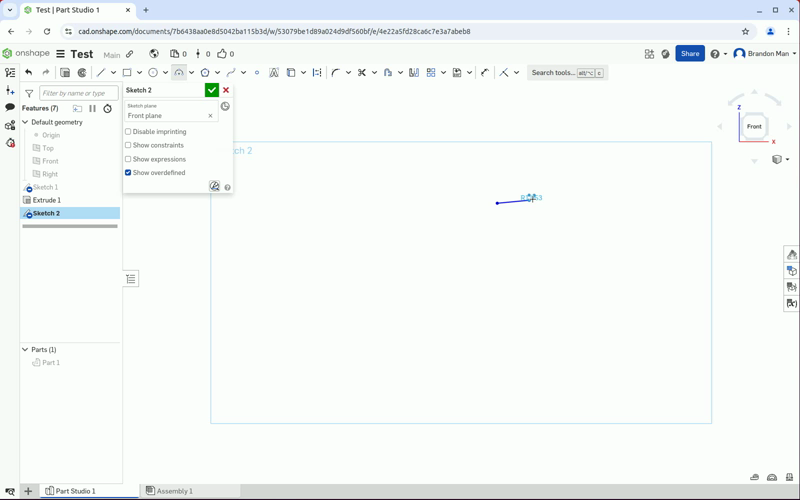
scroll(6)
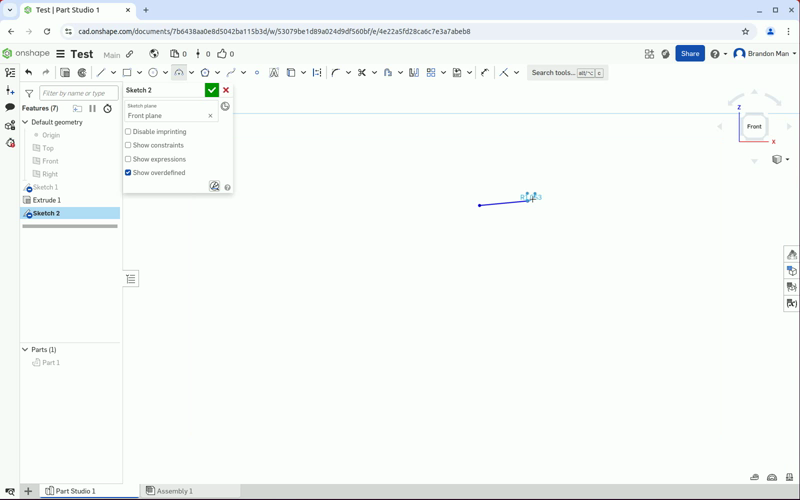
scroll(6)
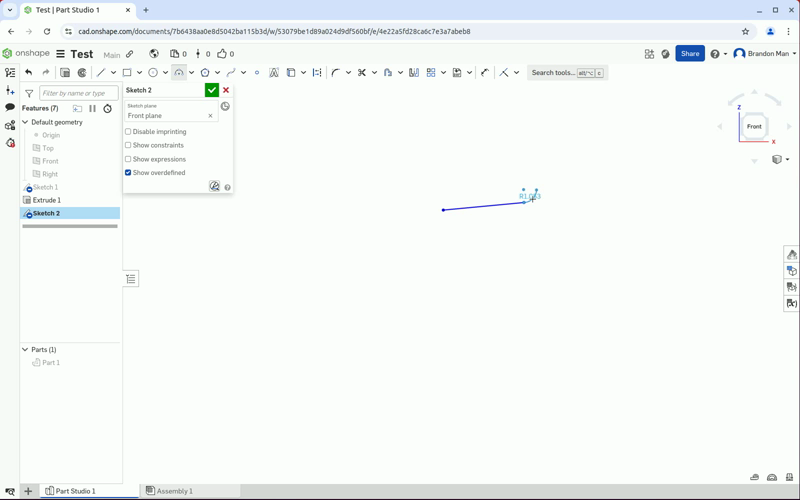
scroll(6)
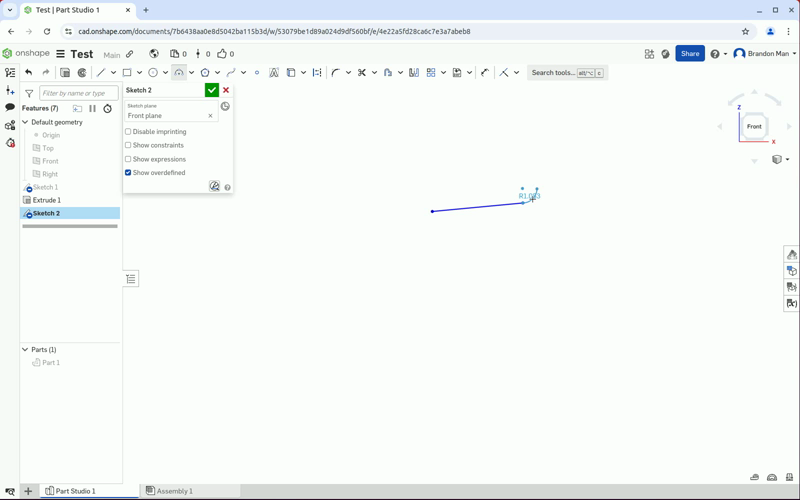
scroll(6)
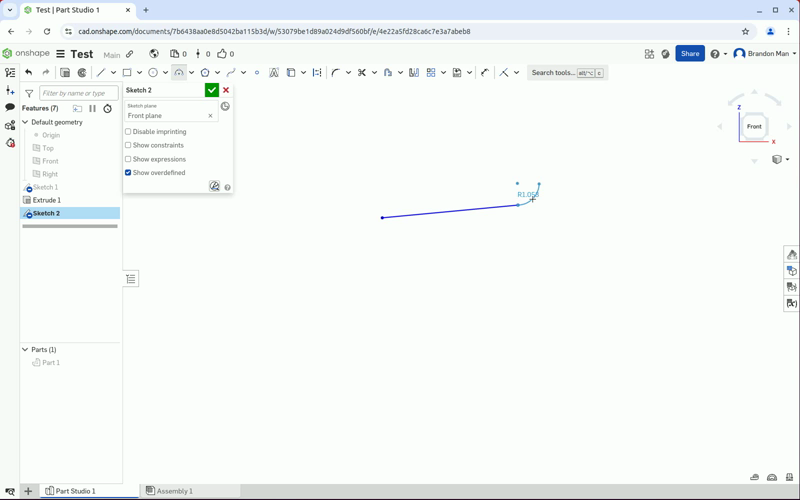
scroll(6)
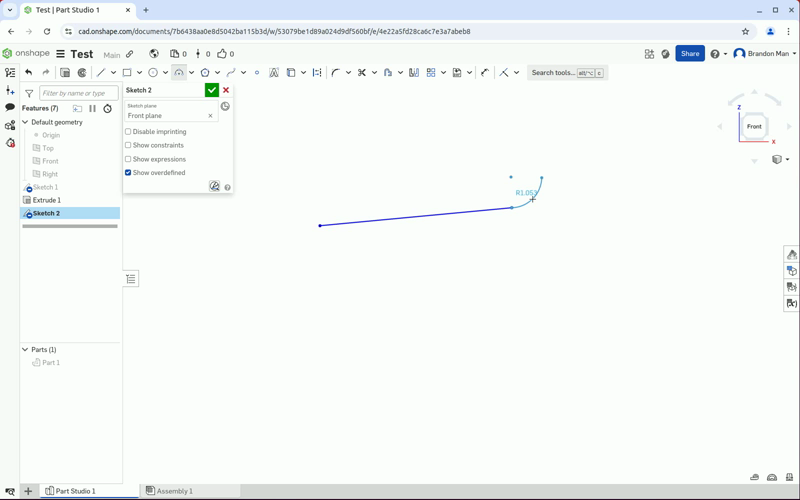
scroll(6)
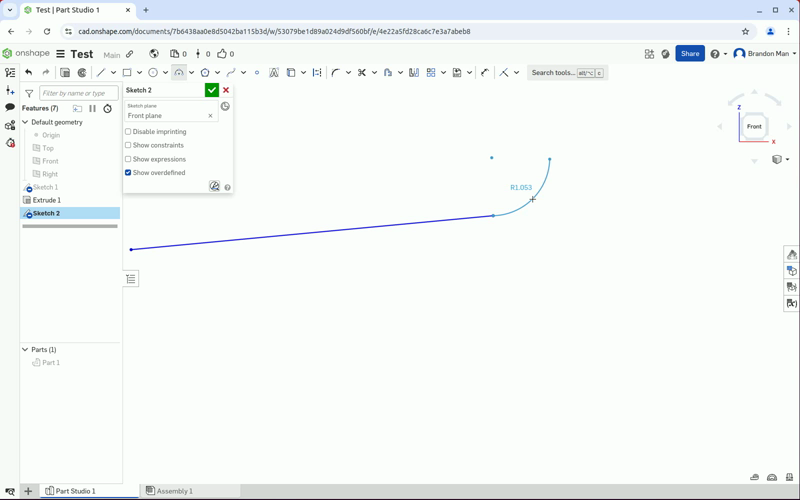
click(532, 198)
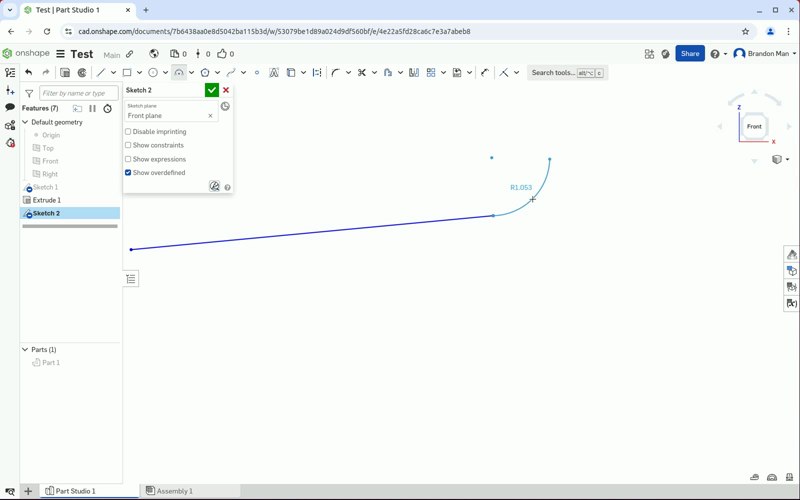
scroll(-6)
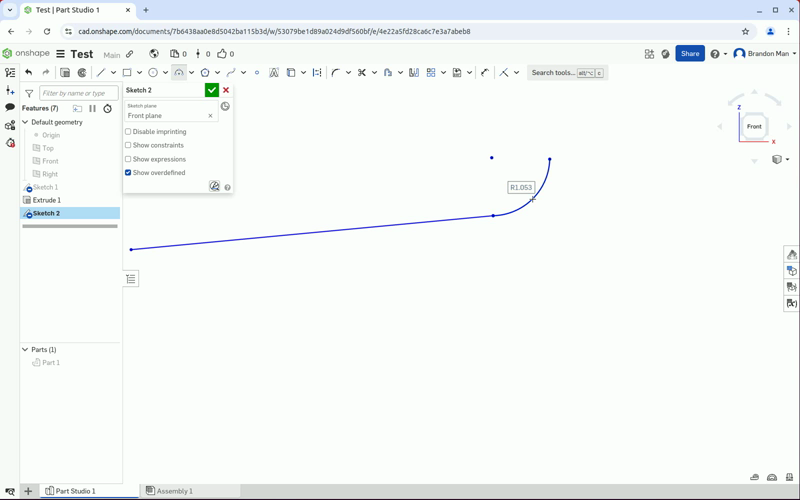
scroll(-6)
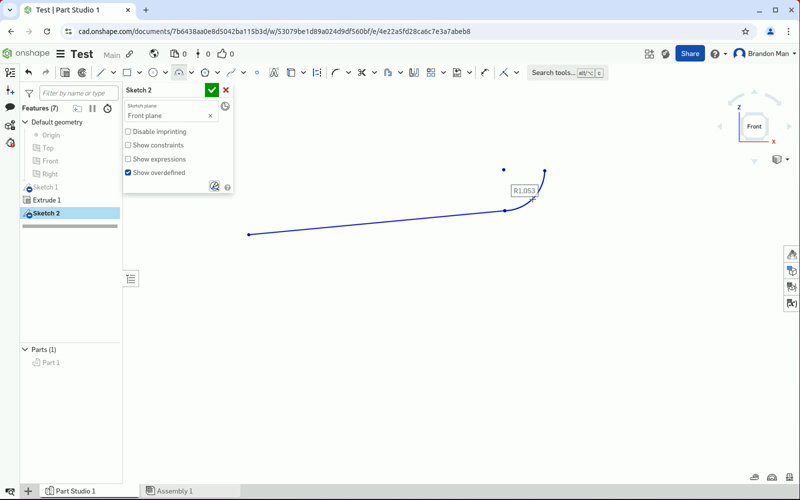
scroll(-6)
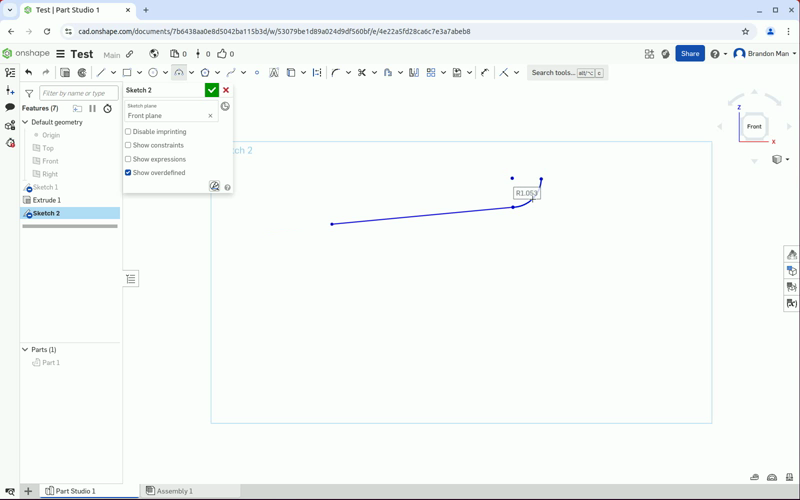
scroll(-6)
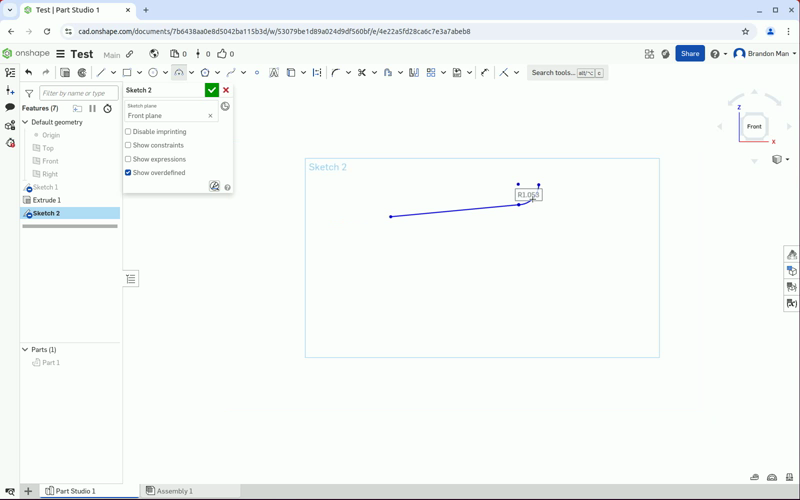
scroll(-6)
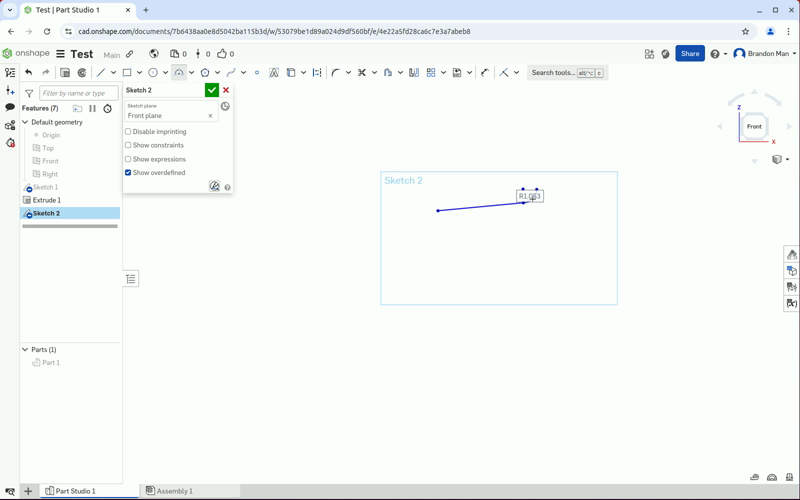
scroll(-6)
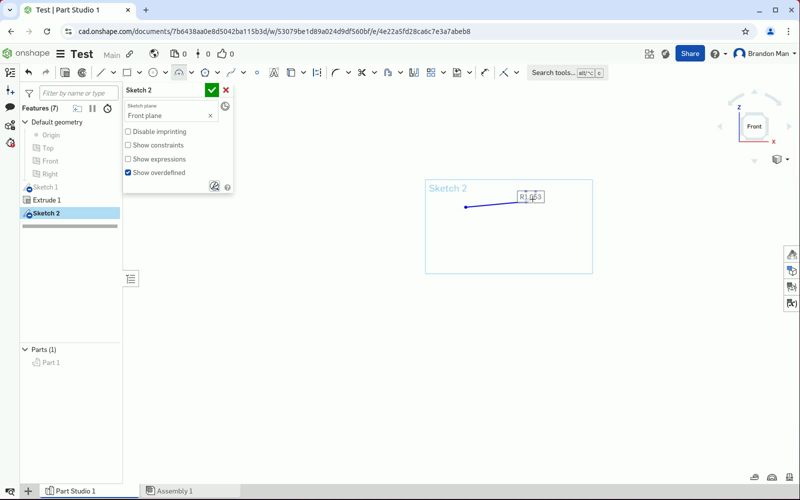
scroll(-6)
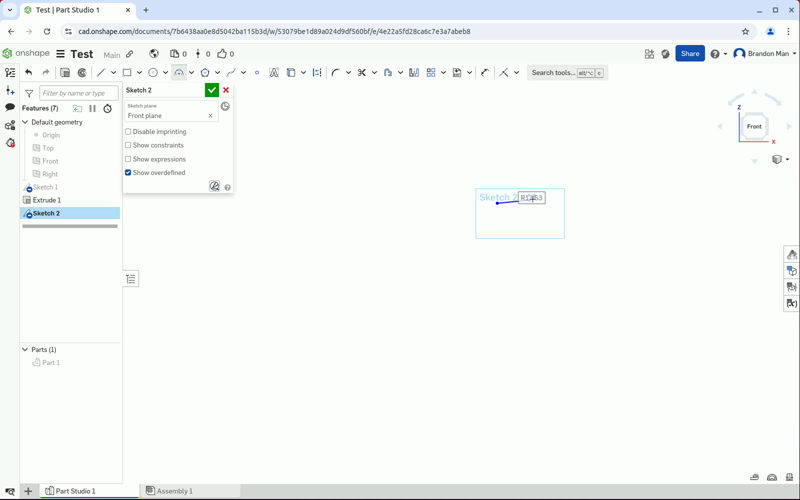
key_up(shift)
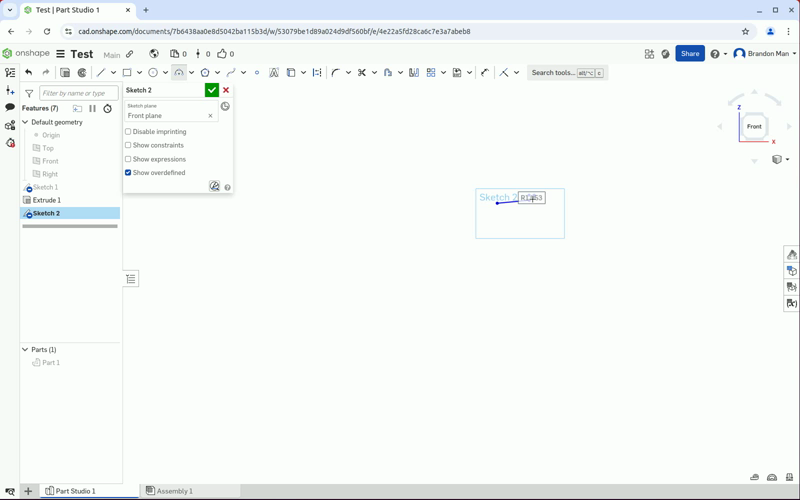
key(esc)
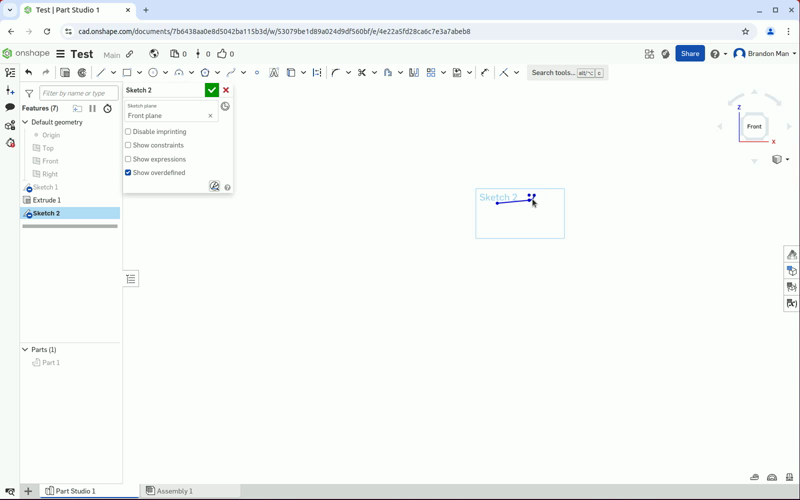
key(l)
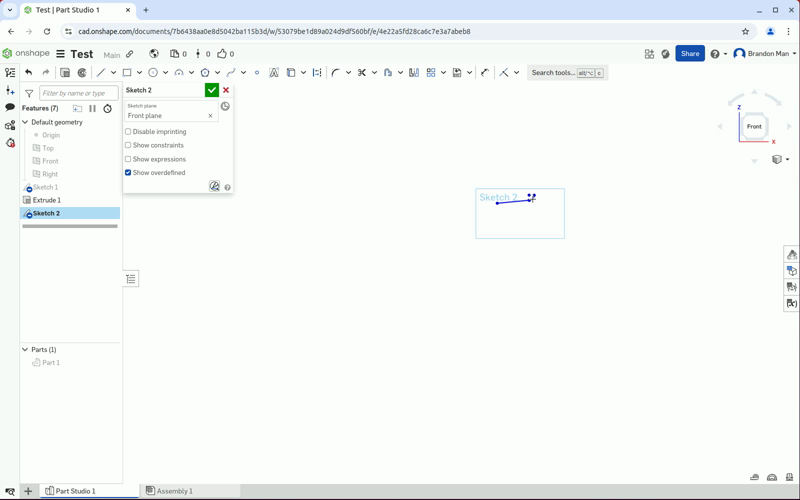
mouse_move(534, 195)
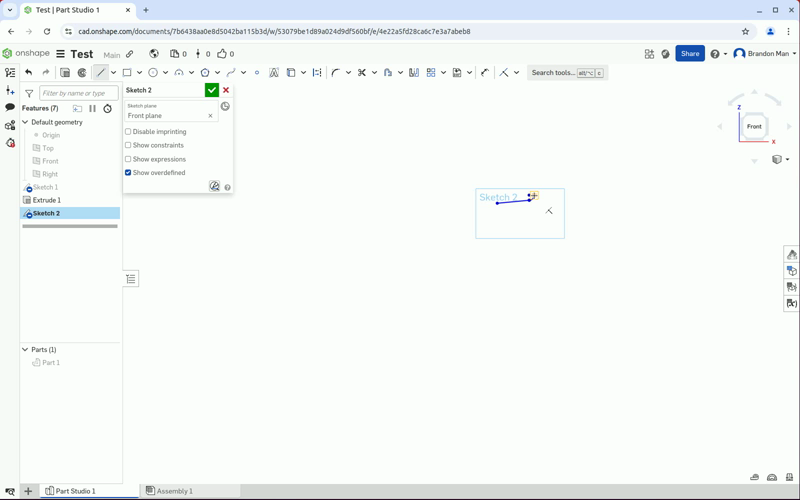
scroll(6)
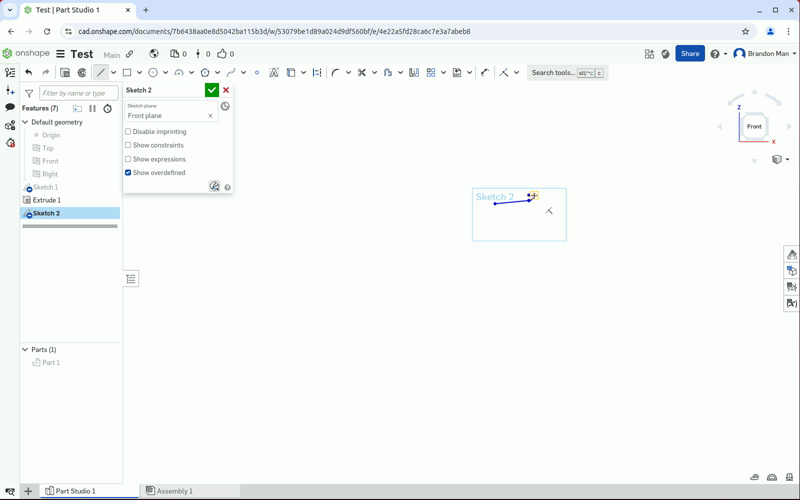
scroll(6)
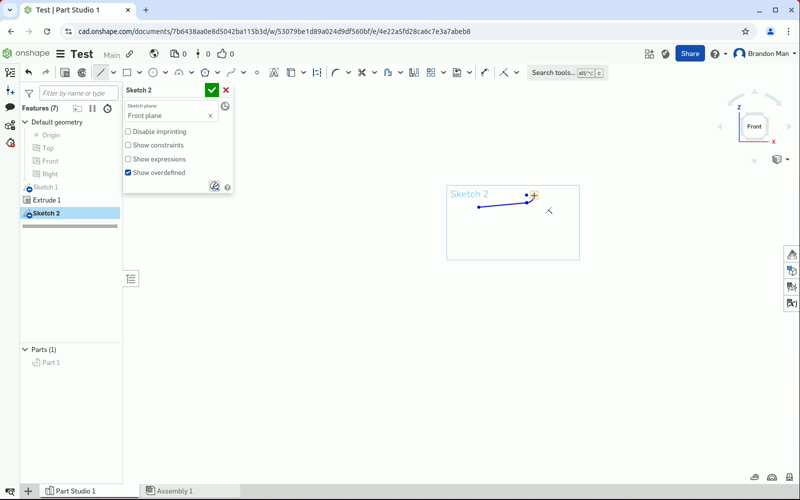
scroll(6)
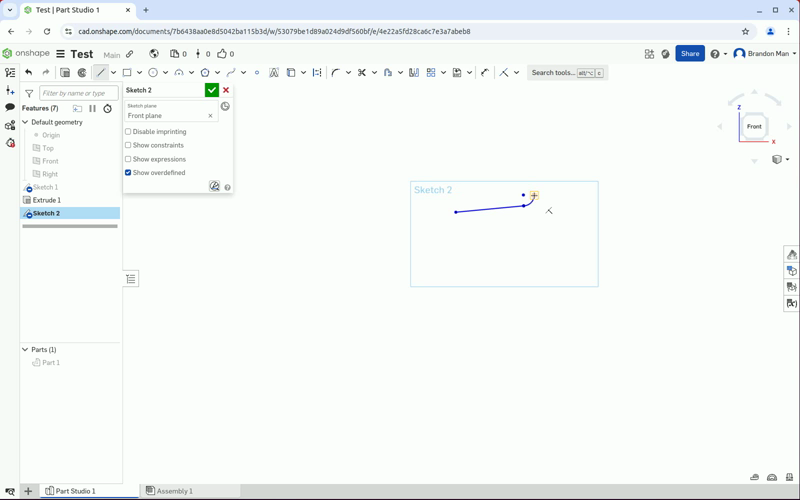
scroll(6)
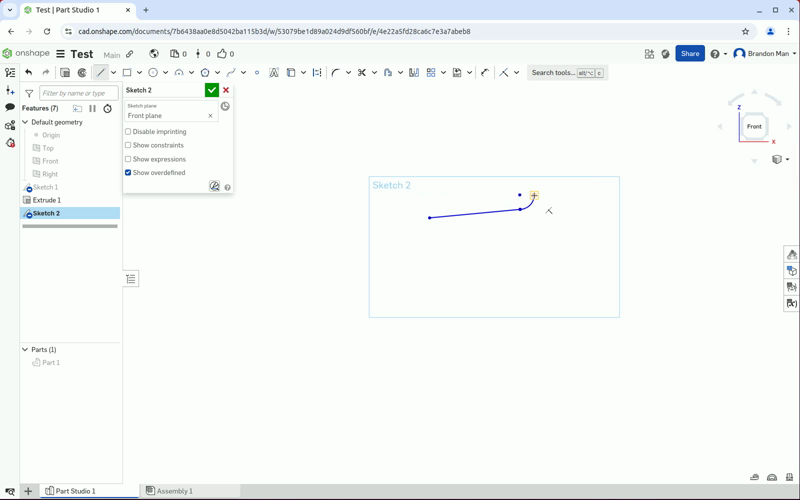
scroll(6)
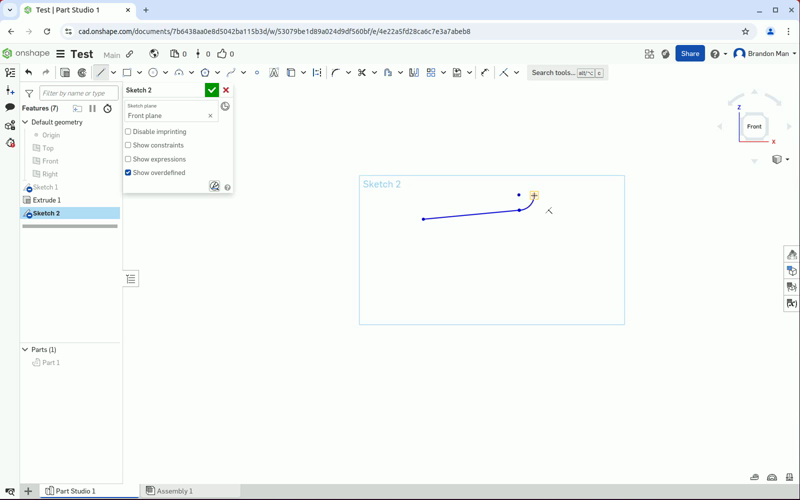
scroll(6)
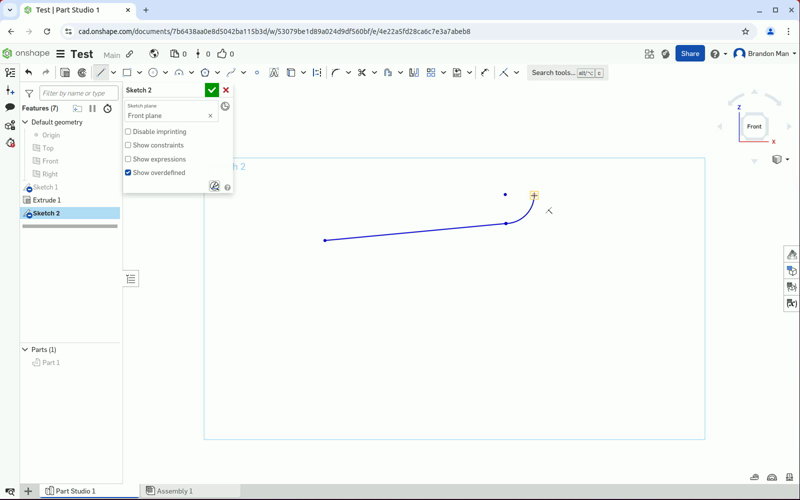
scroll(6)
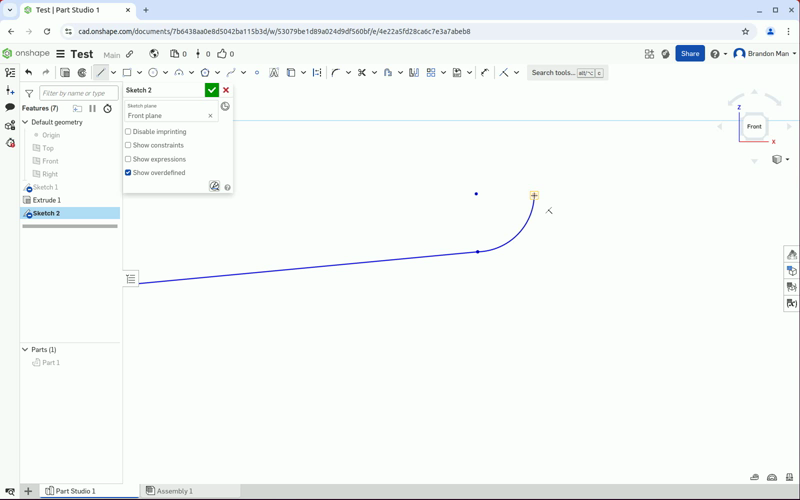
click(534, 195)
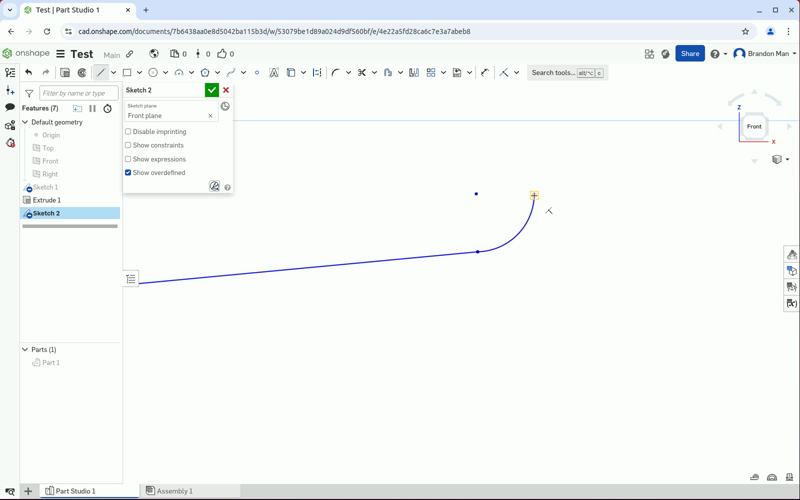
scroll(-6)
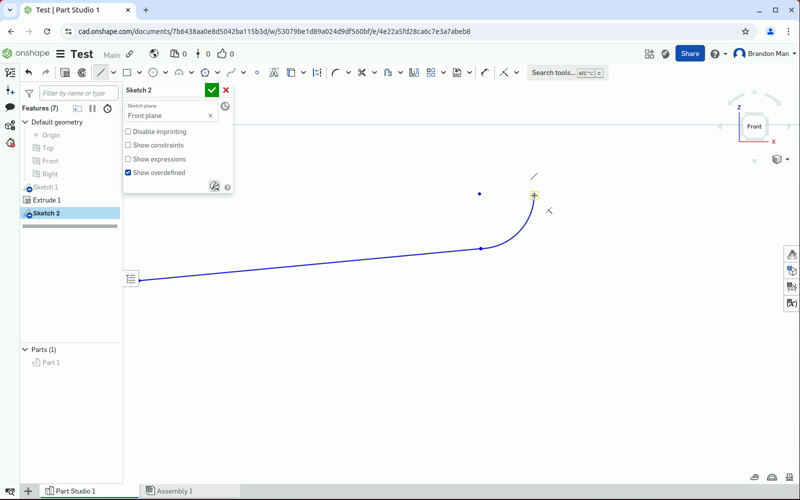
scroll(-6)
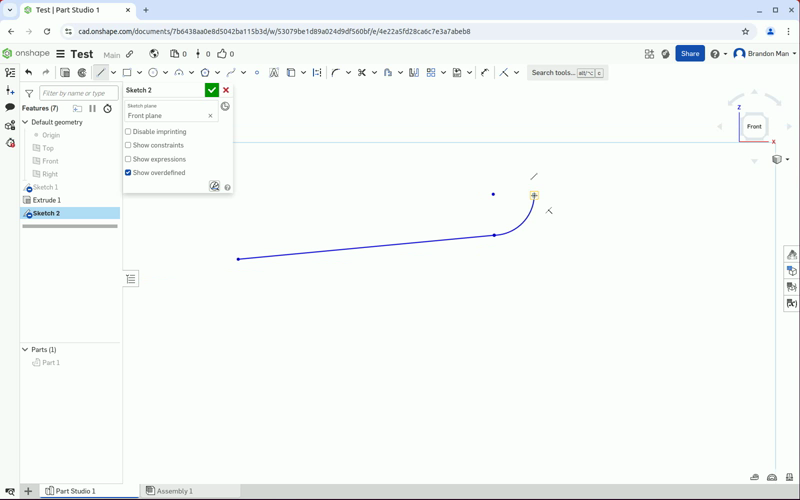
scroll(-6)
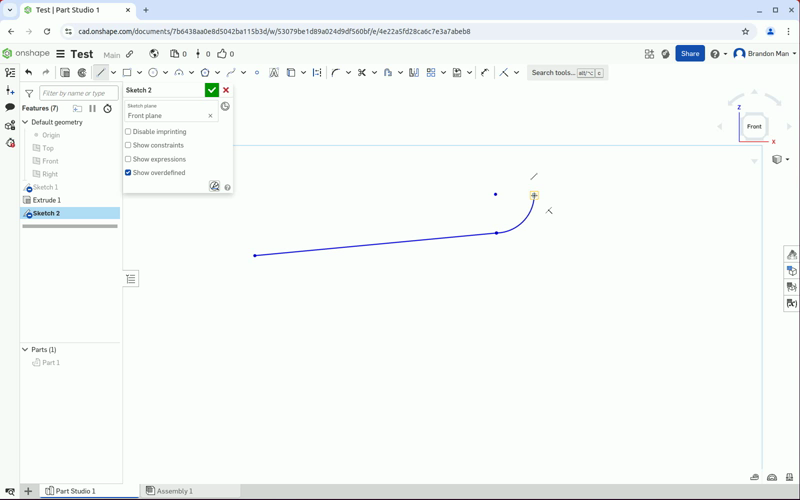
scroll(-6)
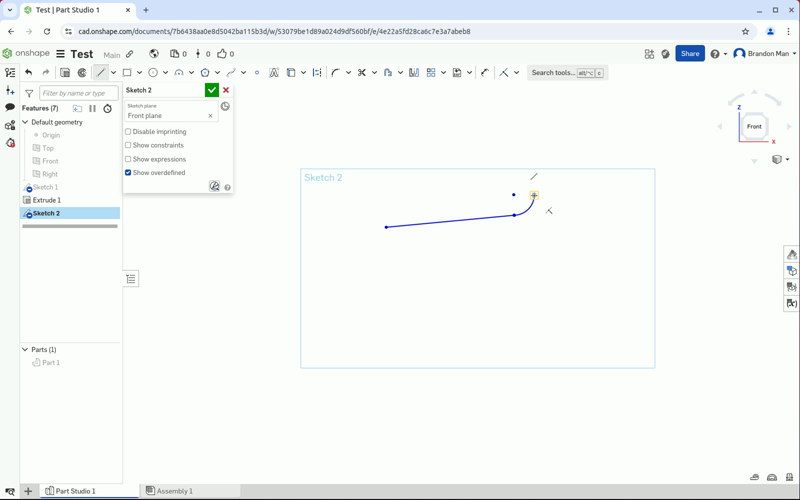
scroll(-6)
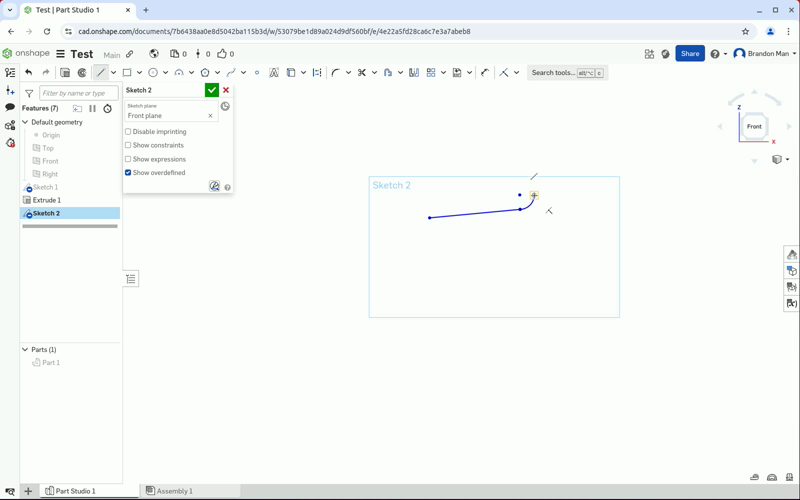
scroll(-6)
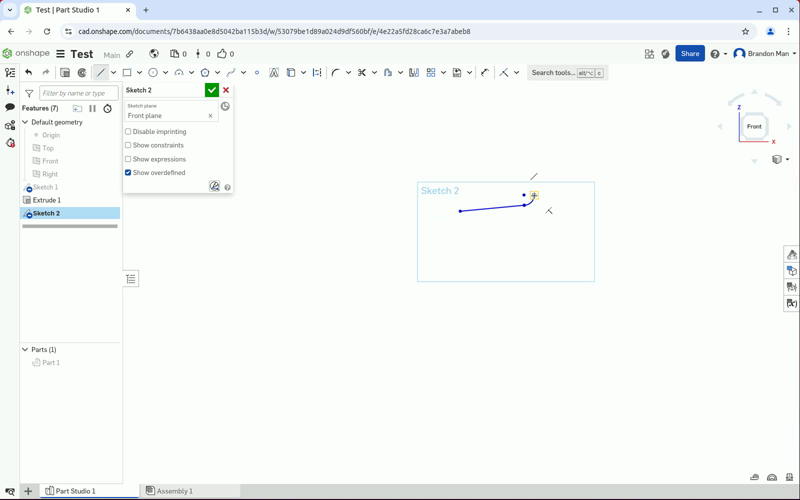
scroll(-6)
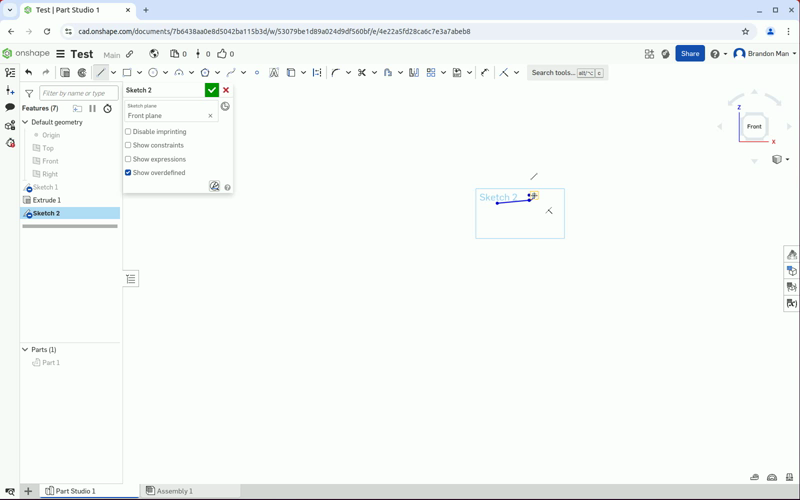
key_down(shift)
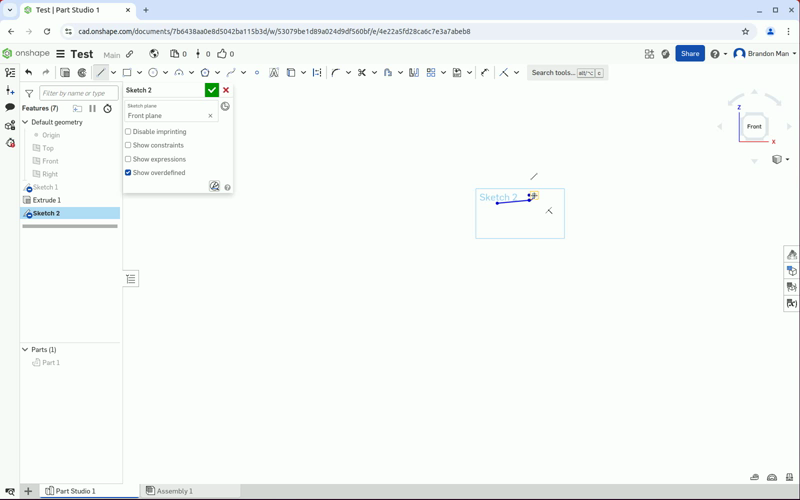
mouse_move(564, 195)
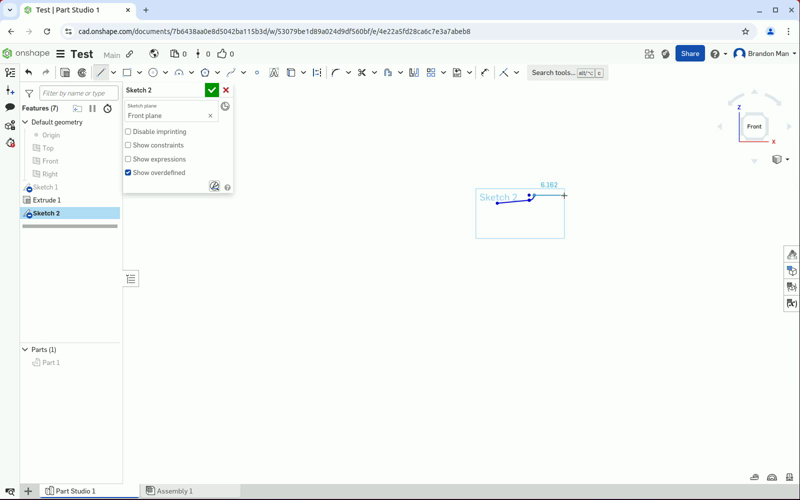
mouse_move(534, 193)
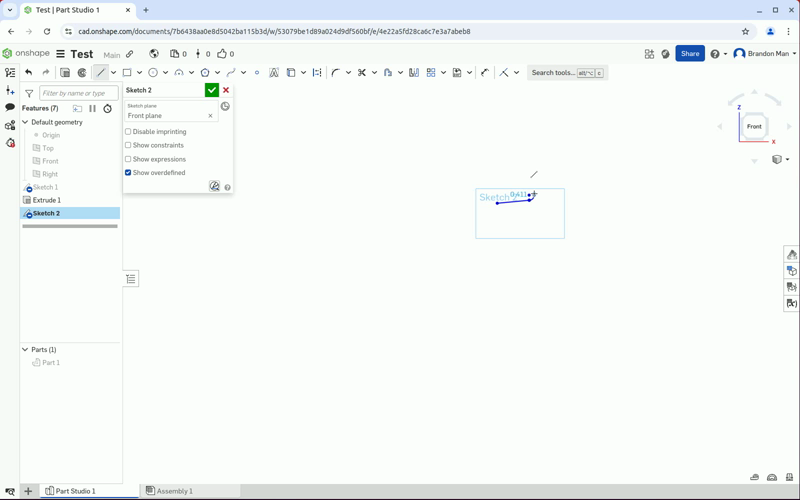
scroll(6)
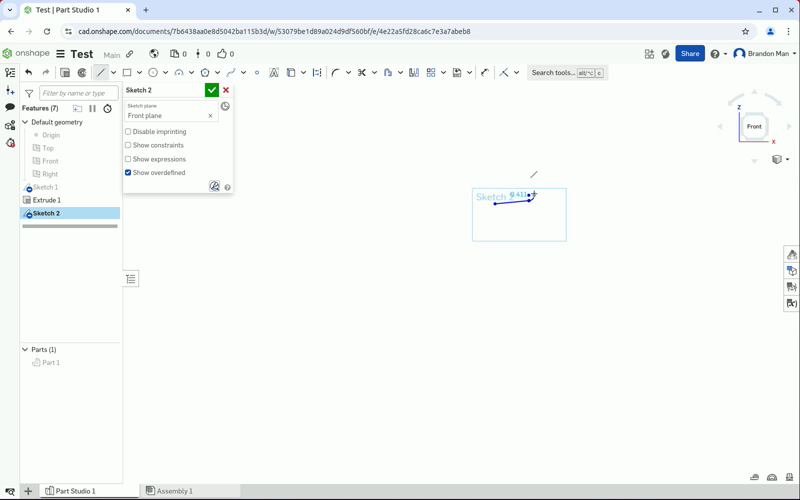
scroll(6)
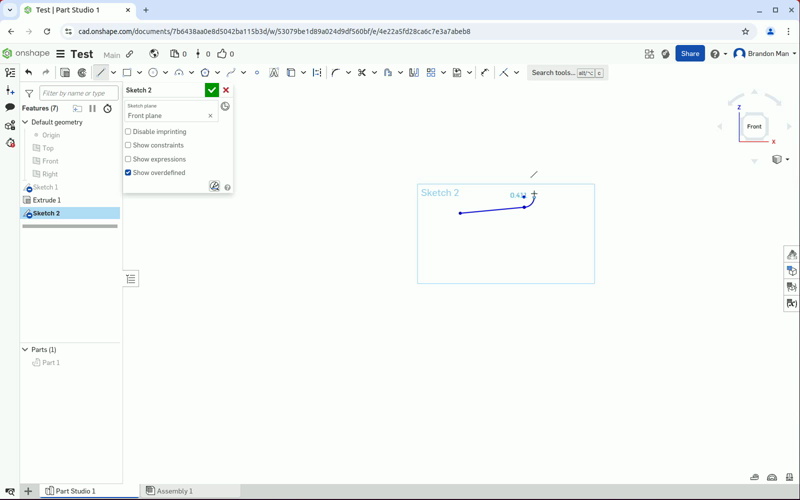
scroll(6)
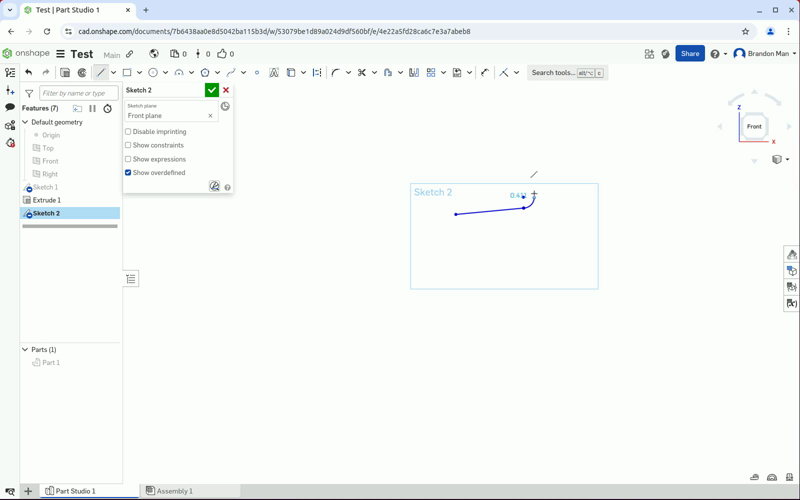
scroll(6)
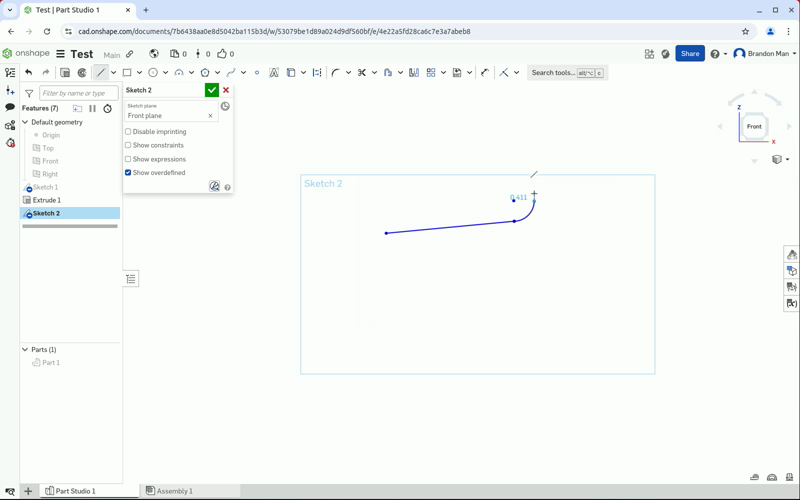
scroll(6)
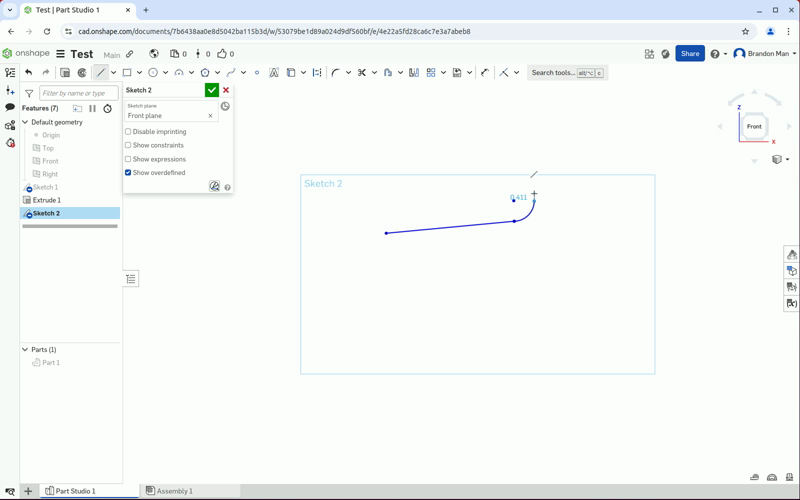
scroll(6)
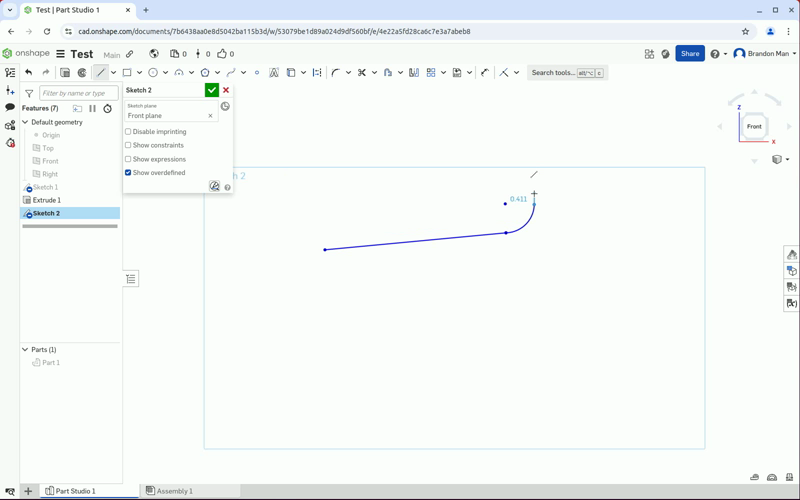
scroll(6)
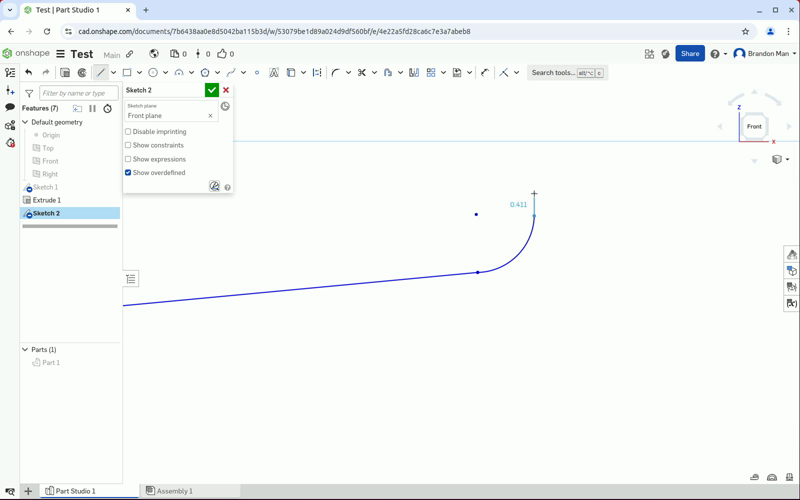
click(534, 193)
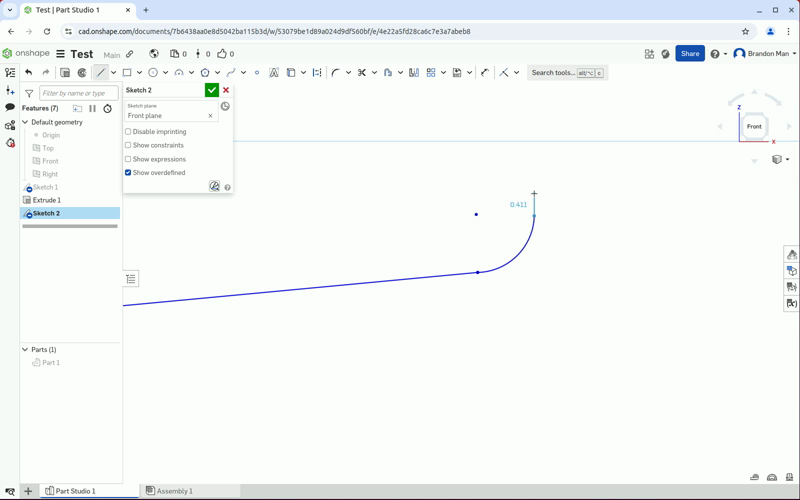
scroll(-6)
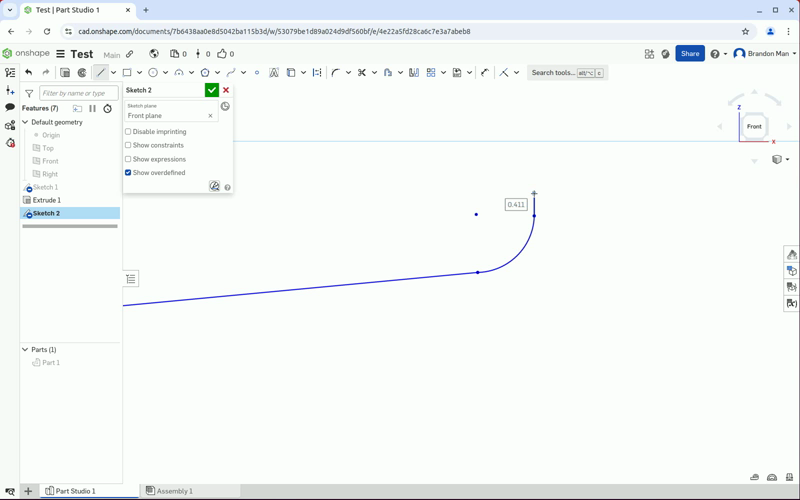
scroll(-6)
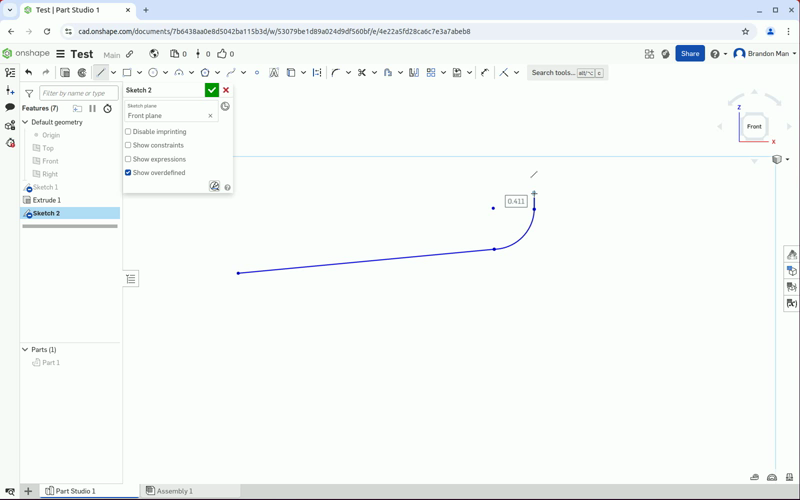
scroll(-6)
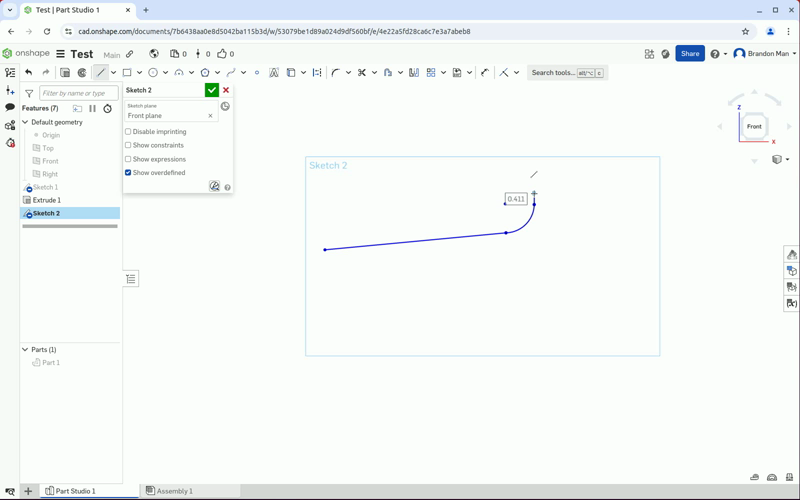
scroll(-6)
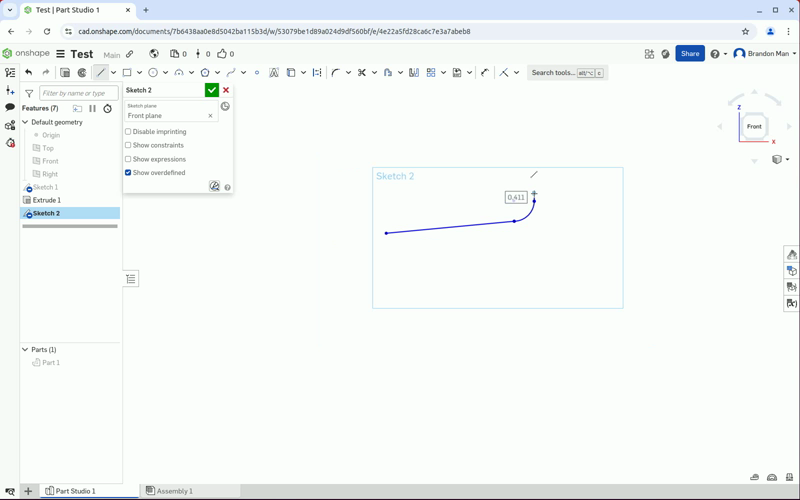
scroll(-6)
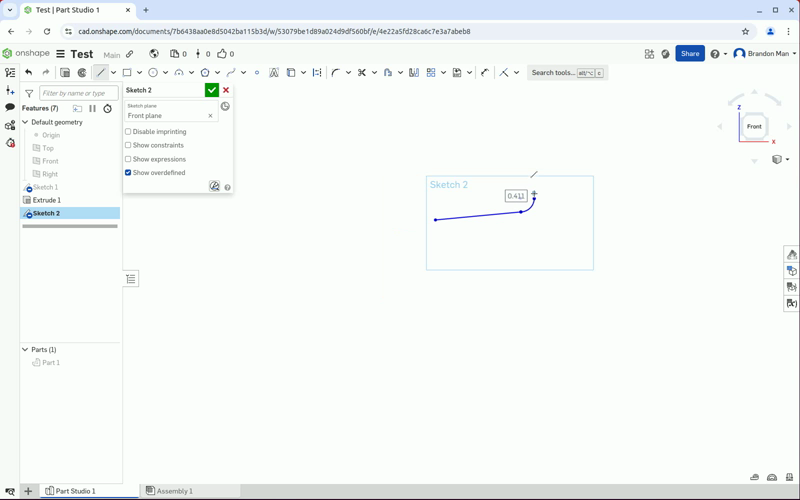
scroll(-6)
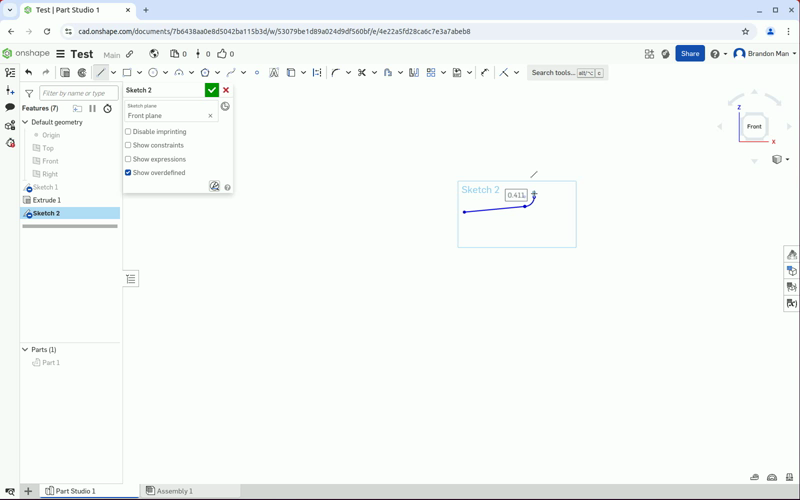
scroll(-6)
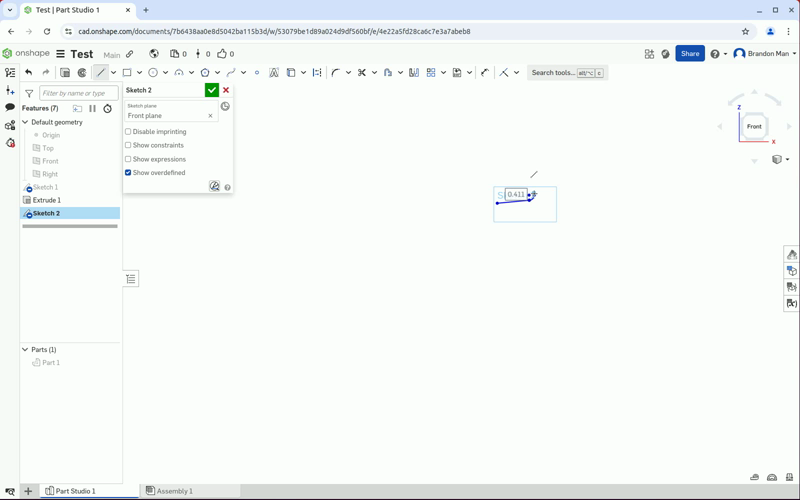
key_up(shift)
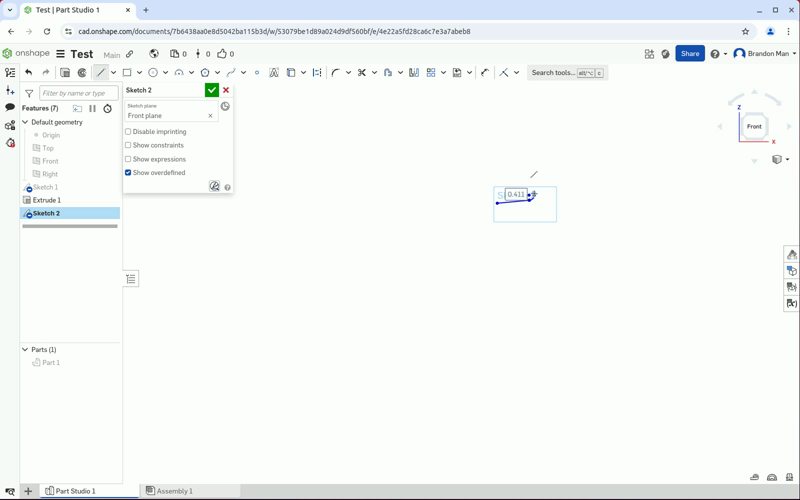
key_down(shift)
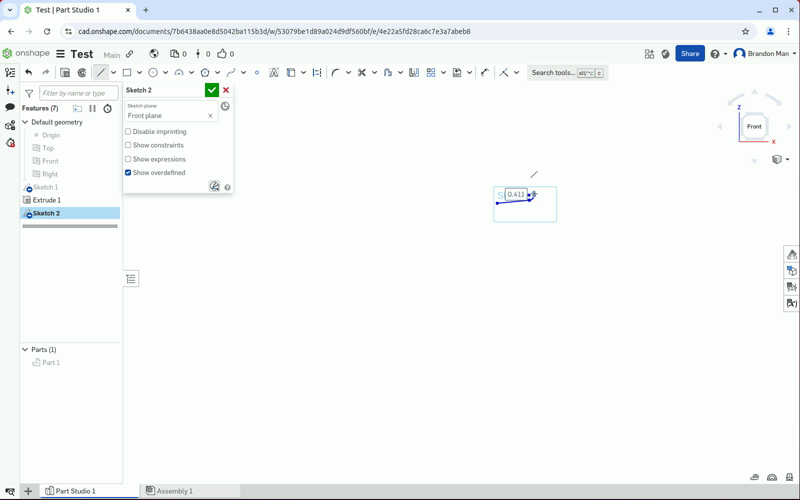
mouse_move(564, 193)
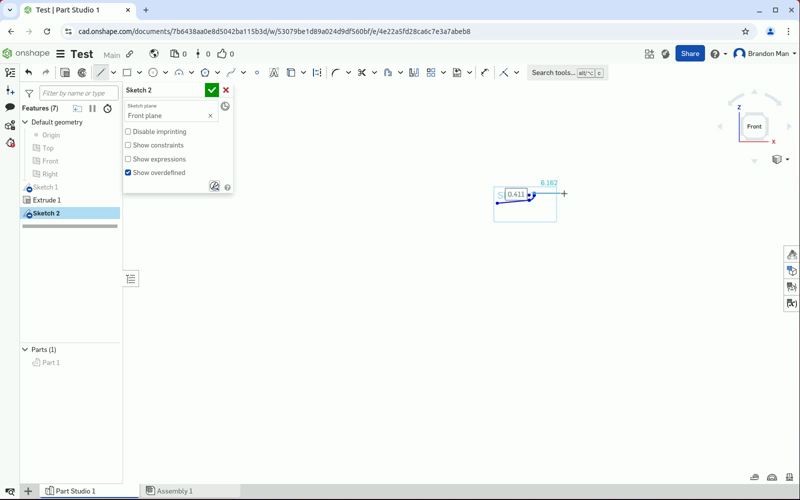
mouse_move(497, 193)
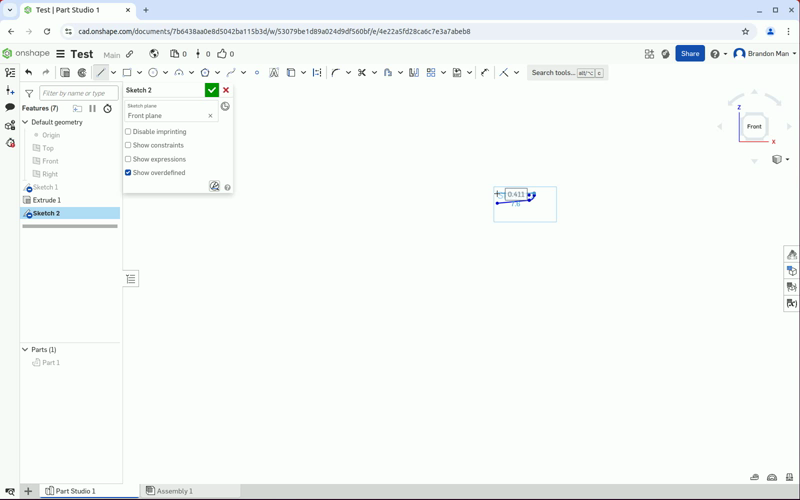
click(497, 193)
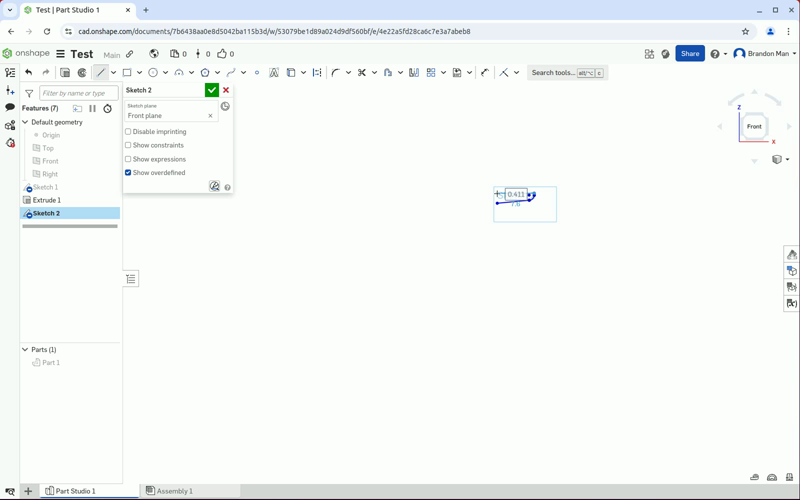
key_up(shift)
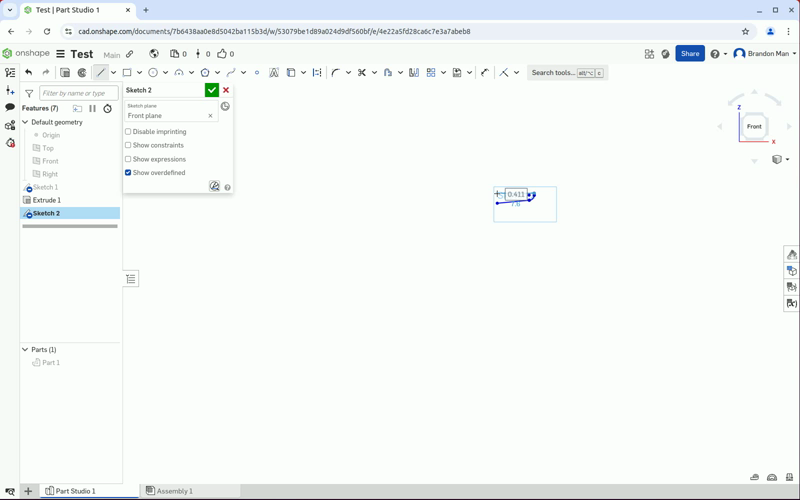
mouse_move(527, 193)
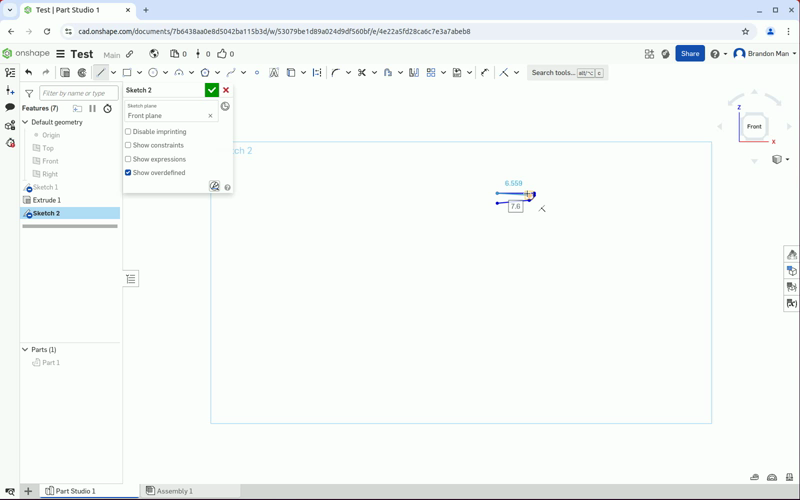
key_down(shift)
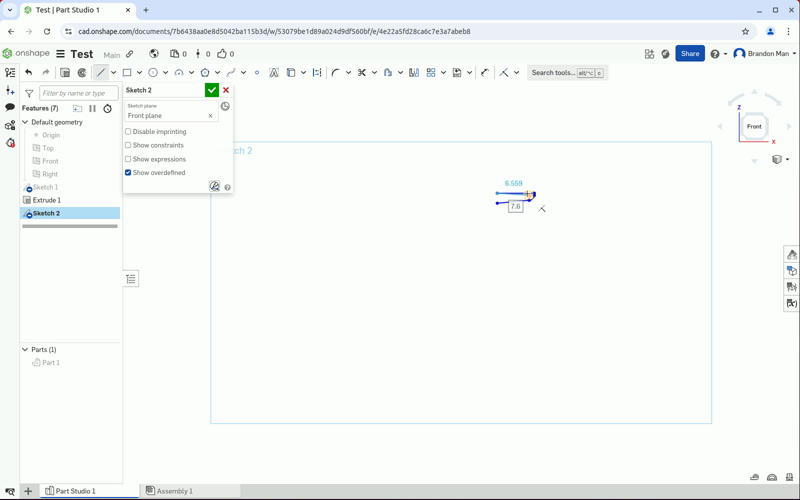
mouse_move(497, 203)
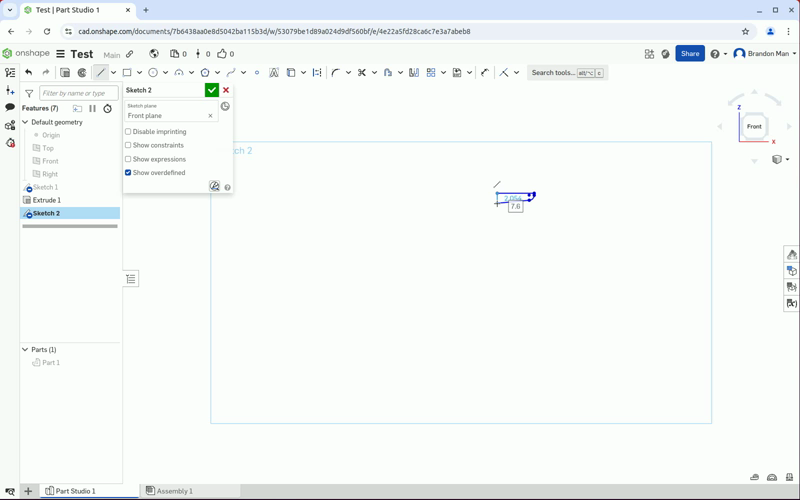
key_up(shift)
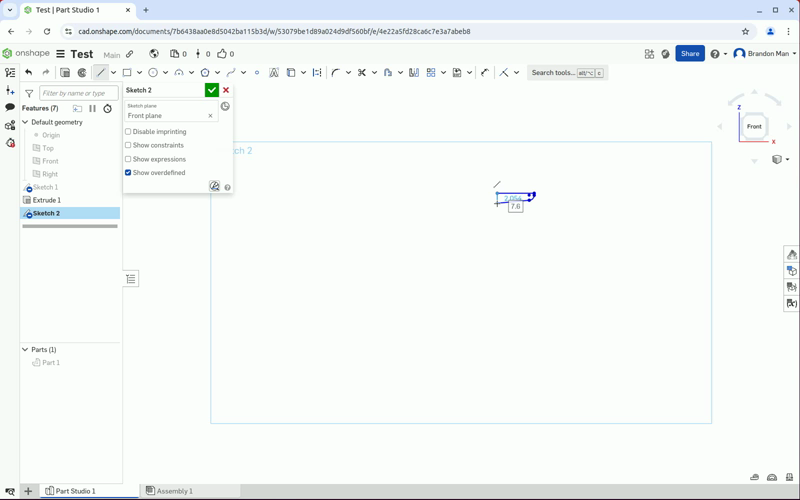
click(497, 203)
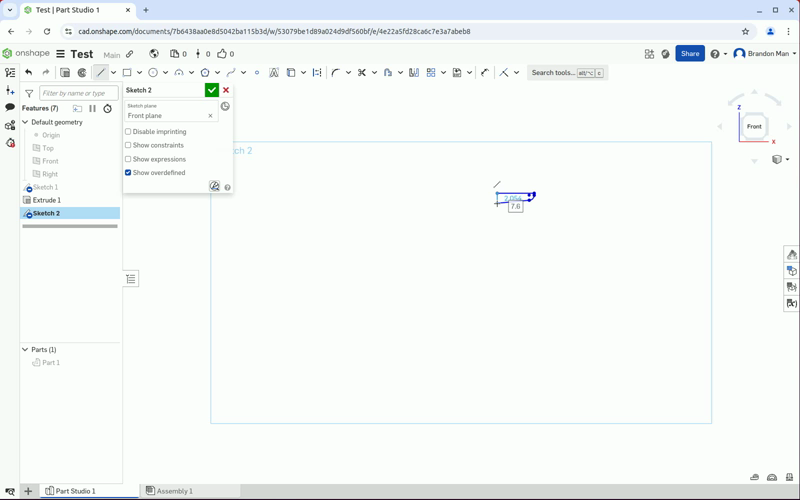
key(esc)
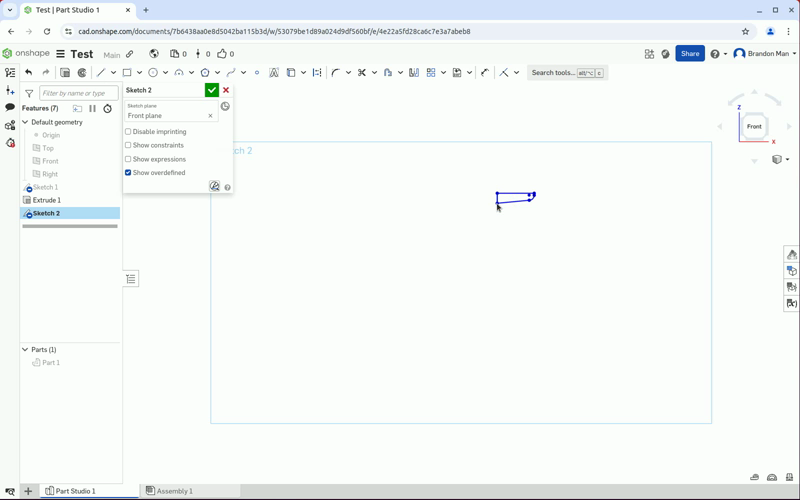
mouse_move(499, 202)
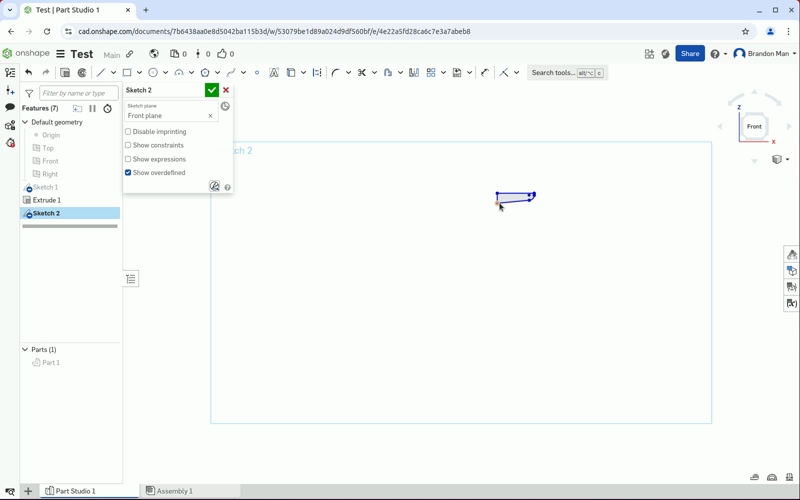
scroll(6)
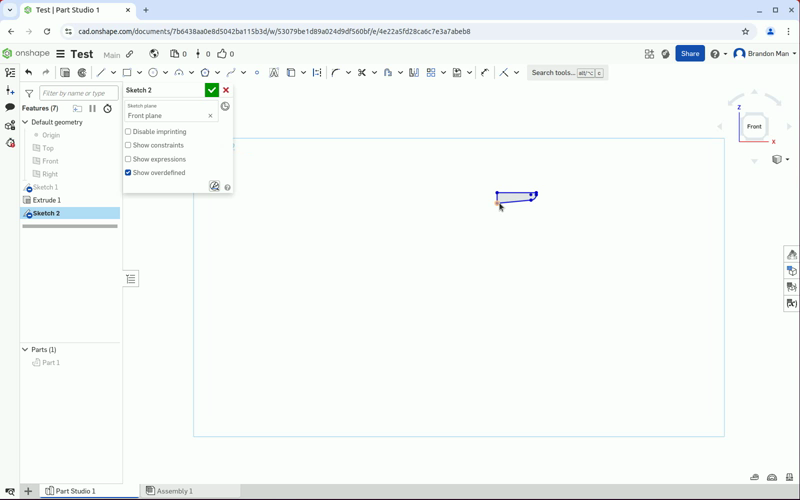
scroll(6)
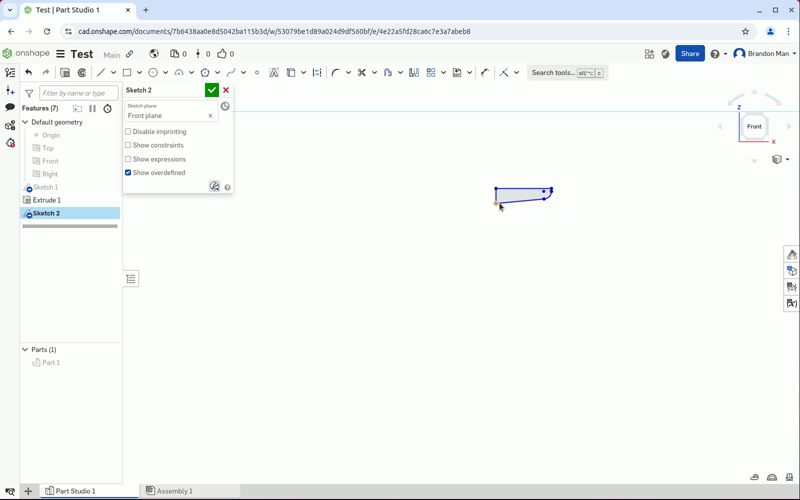
scroll(6)
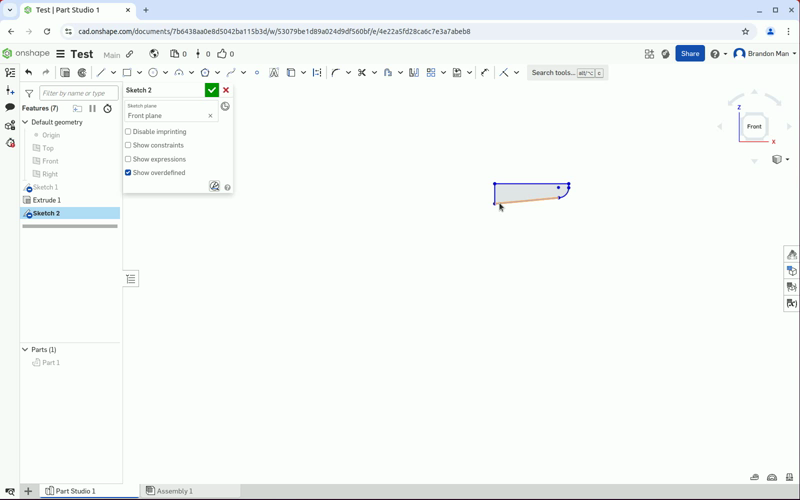
scroll(6)
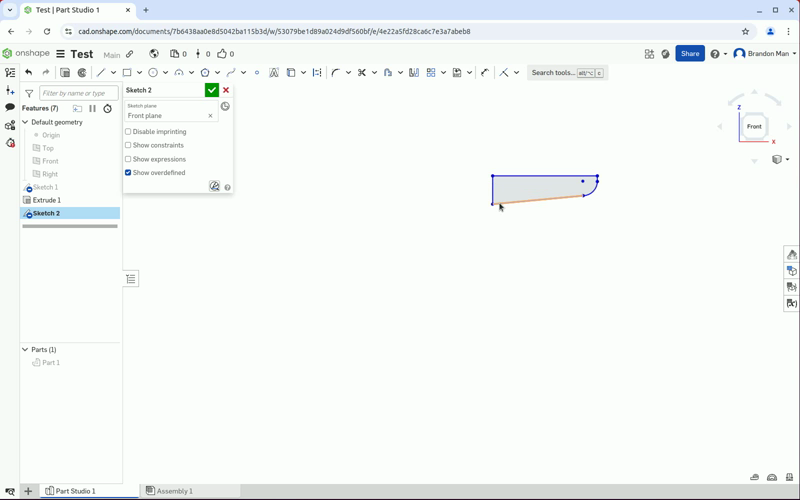
scroll(6)
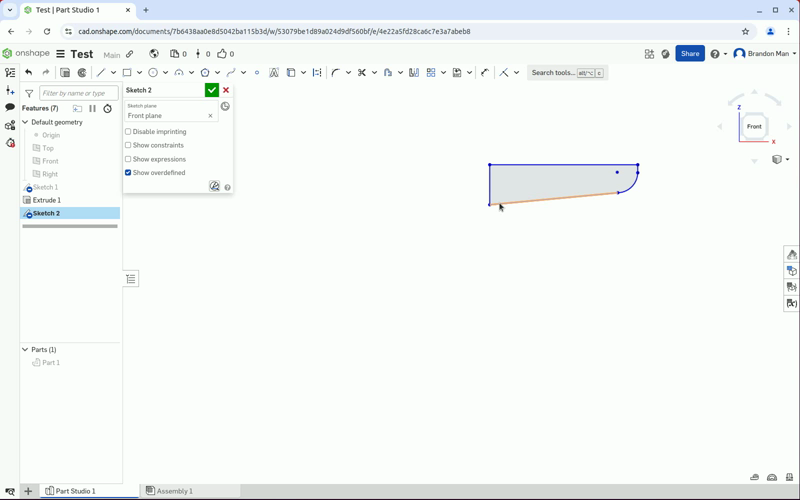
scroll(6)
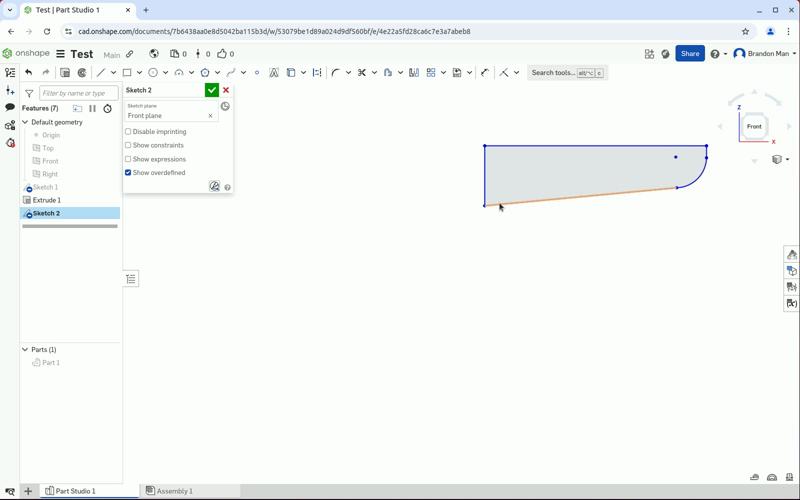
scroll(6)
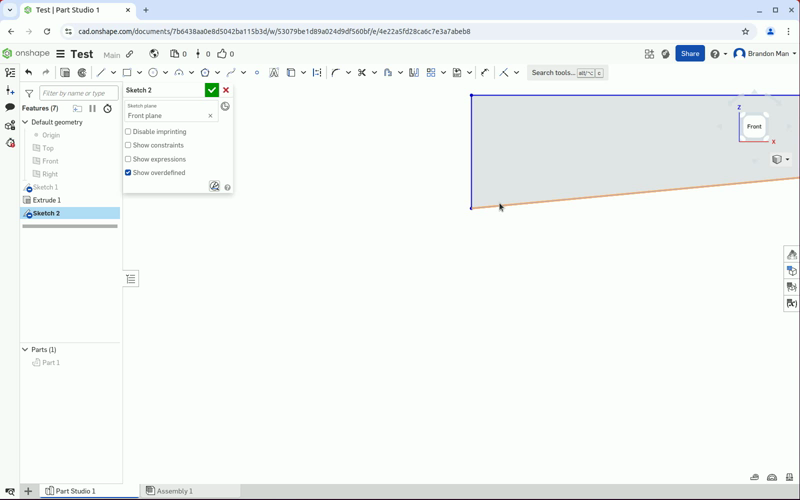
click(499, 202)
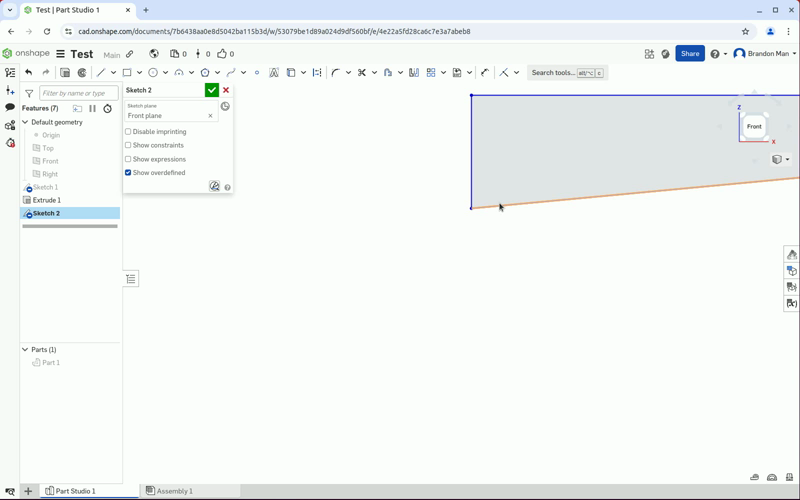
scroll(-6)
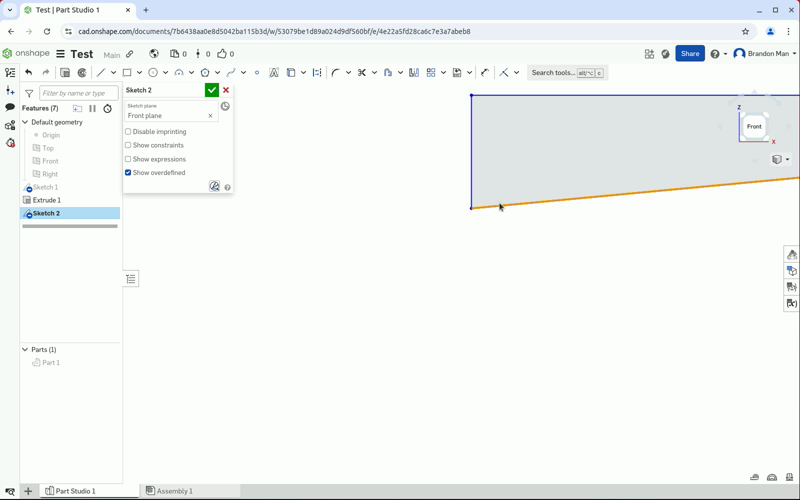
scroll(-6)
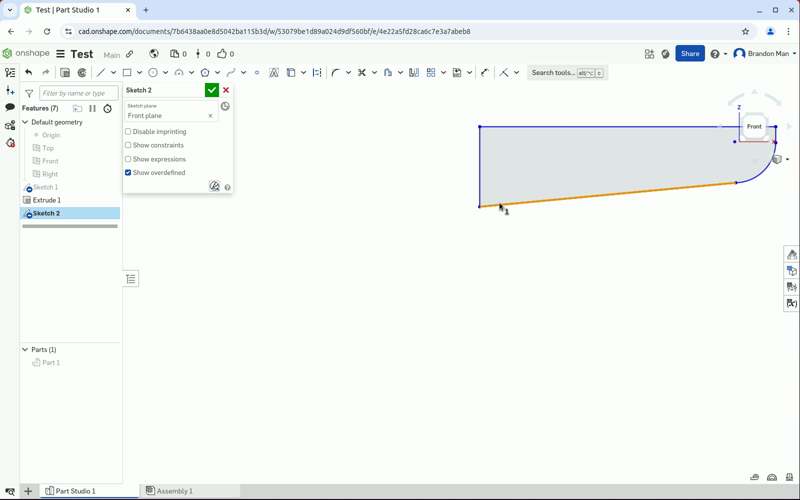
scroll(-6)
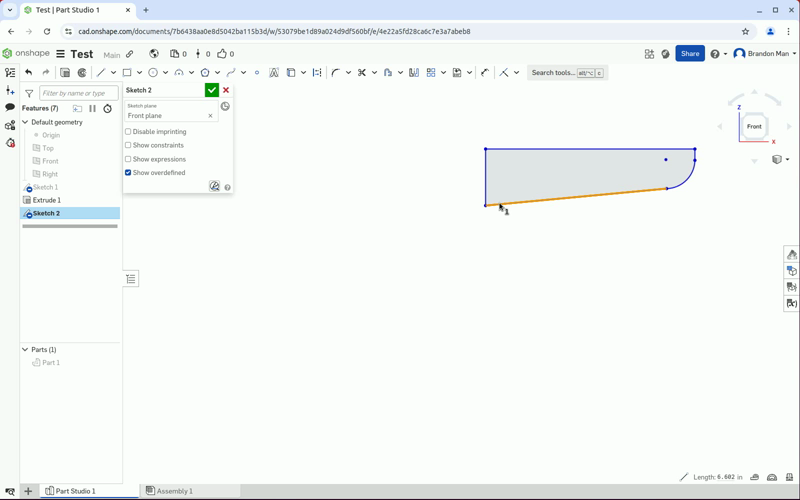
scroll(-6)
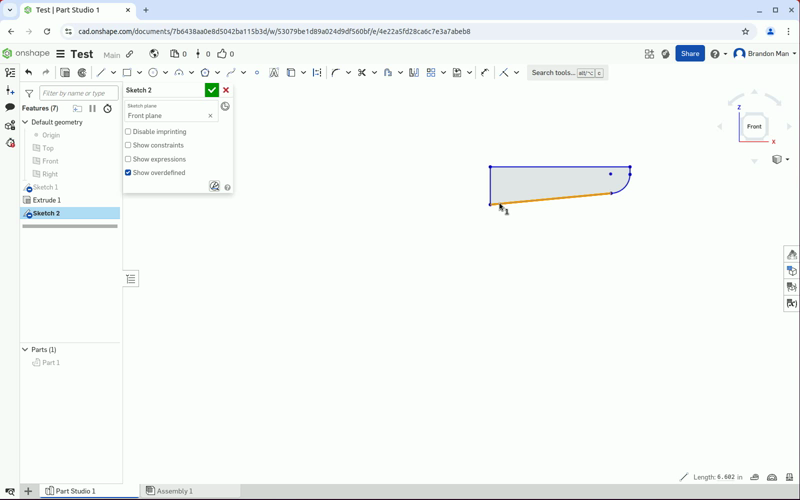
scroll(-6)
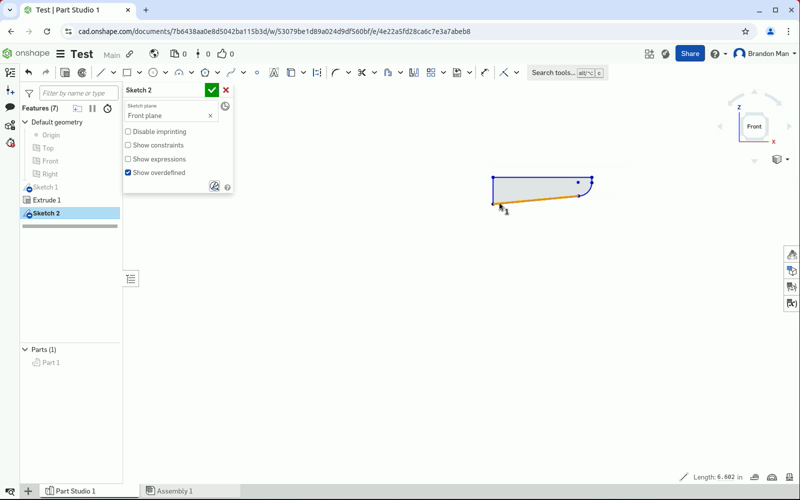
scroll(-6)
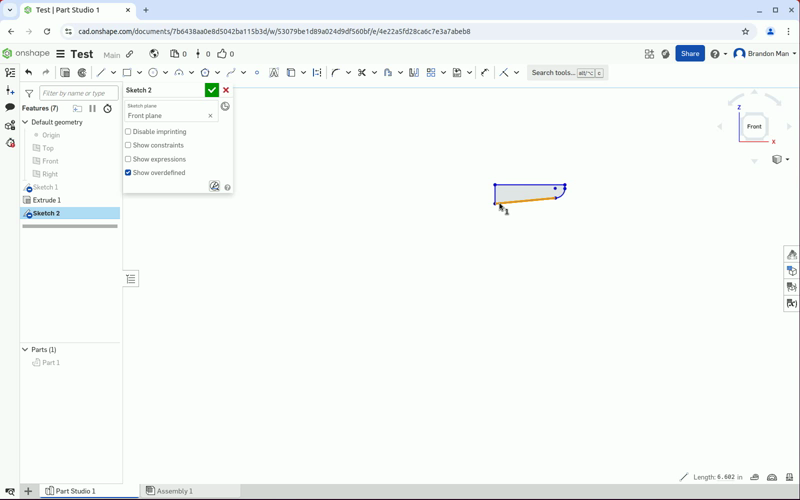
scroll(-6)
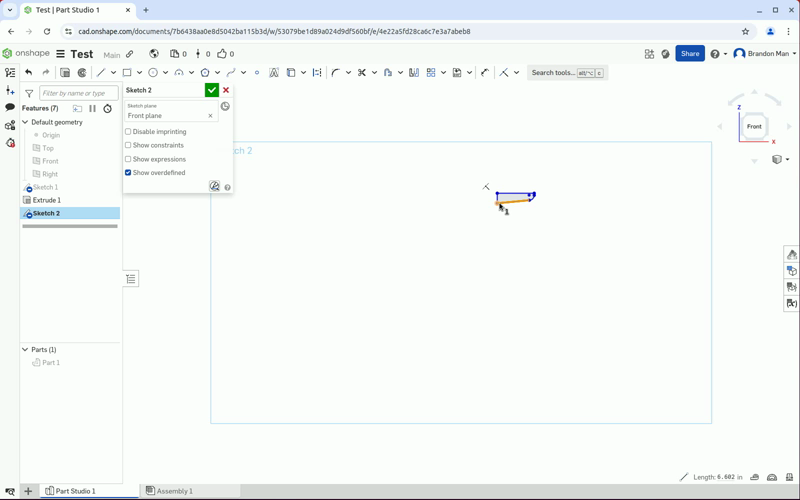
mouse_move(73, 352)
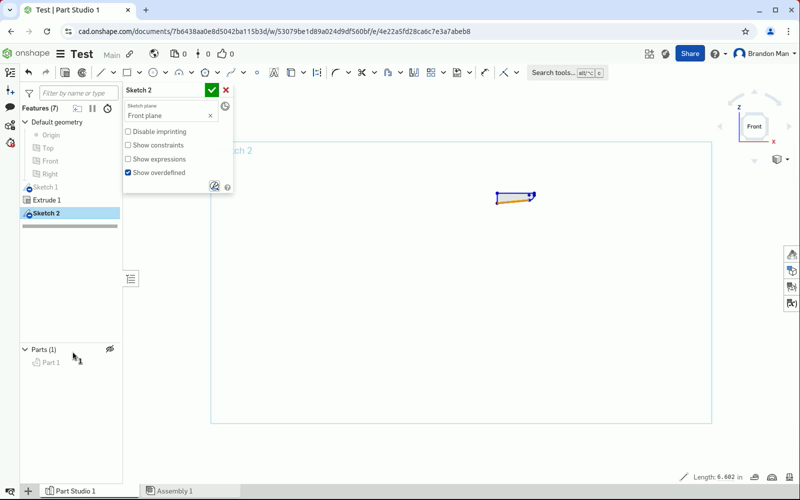
key(shift+y)
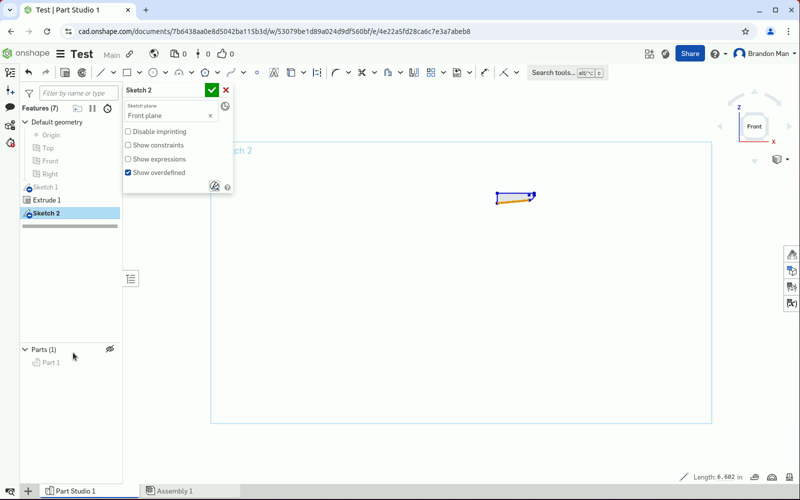
key(shift+e)
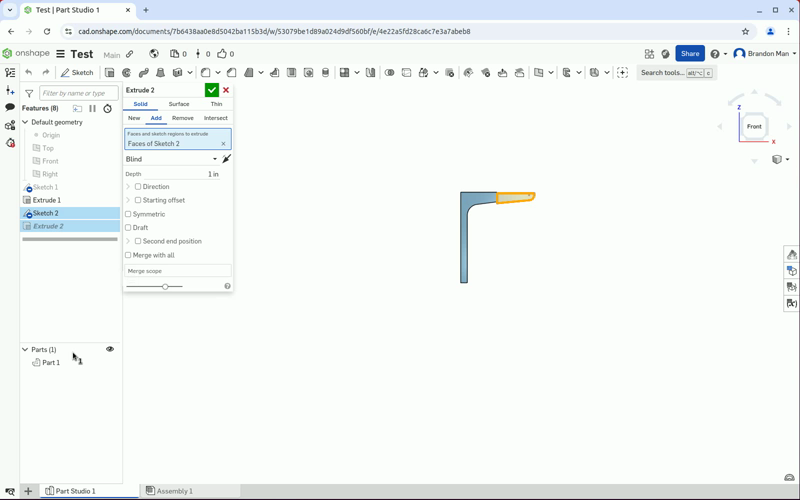
mouse_move(143, 106)
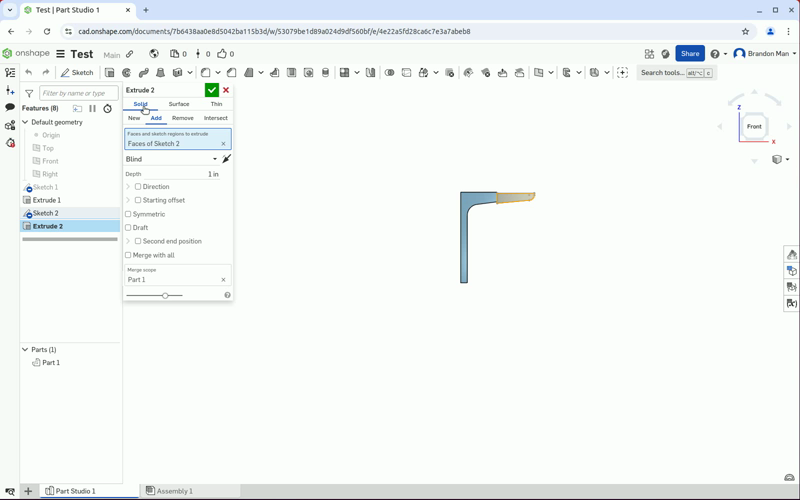
click(143, 106)
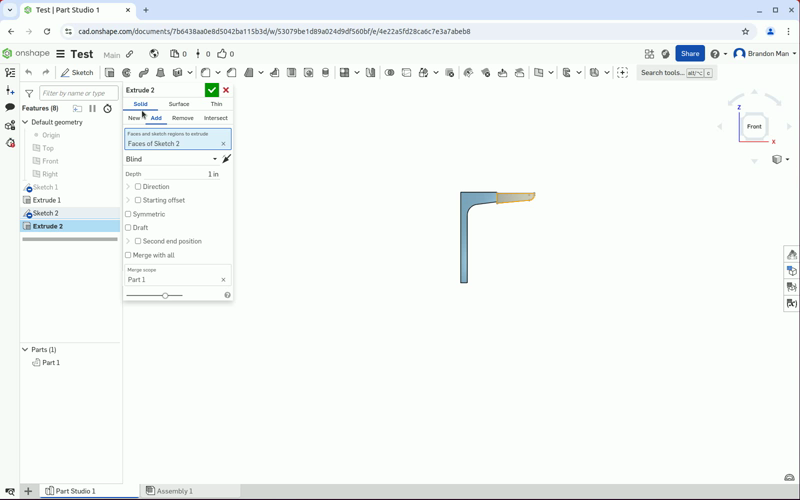
mouse_move(137, 120)
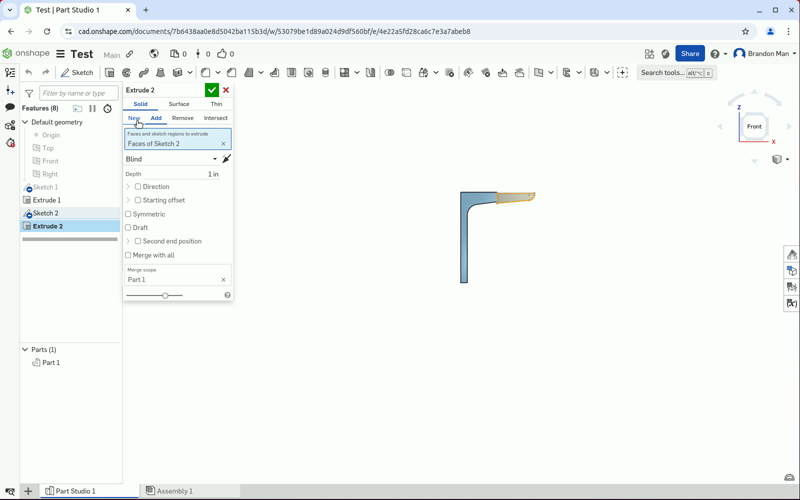
click(137, 120)
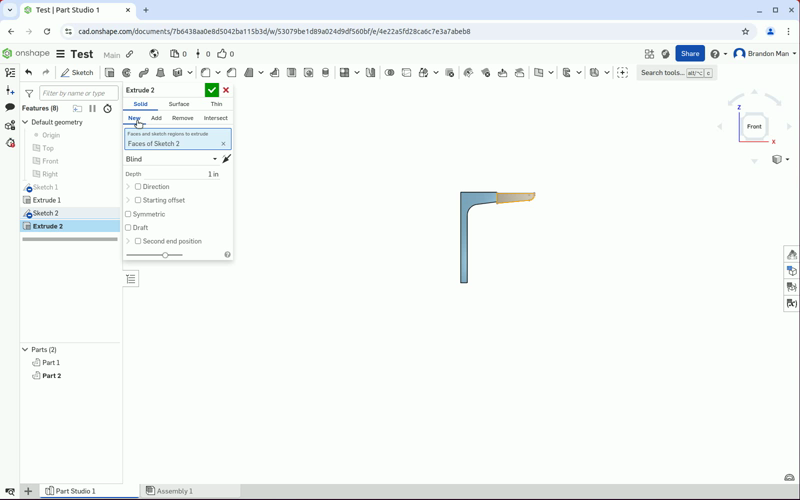
key(tab, 4)
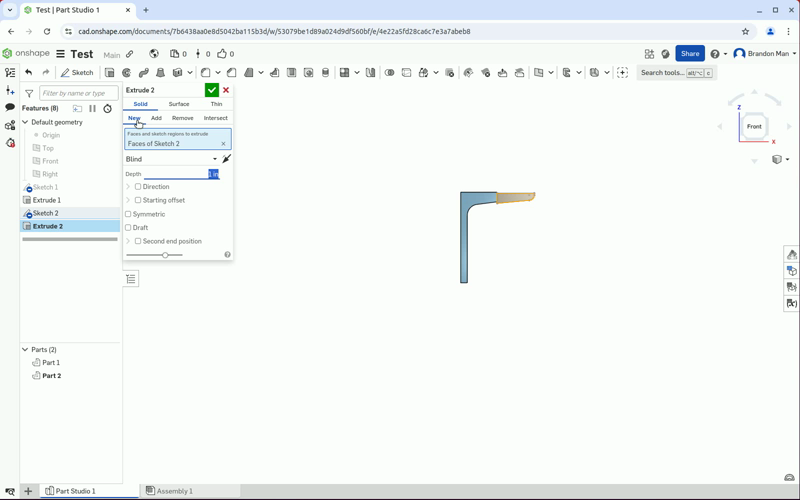
text(46.216)
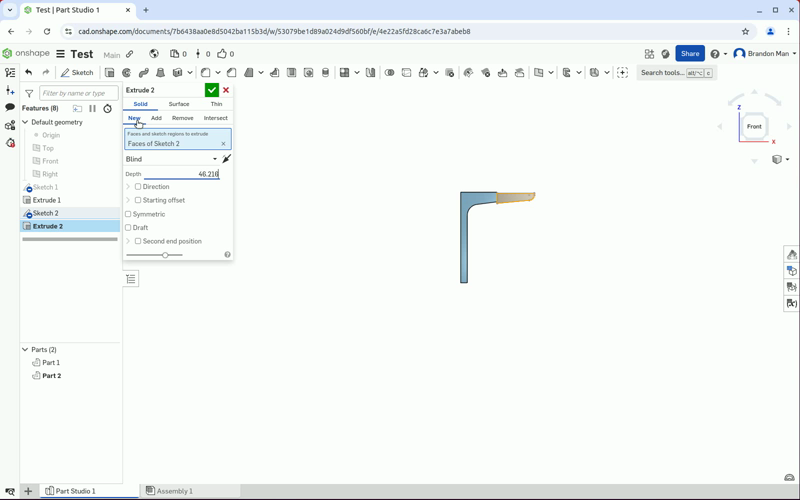
key(tab, 3)
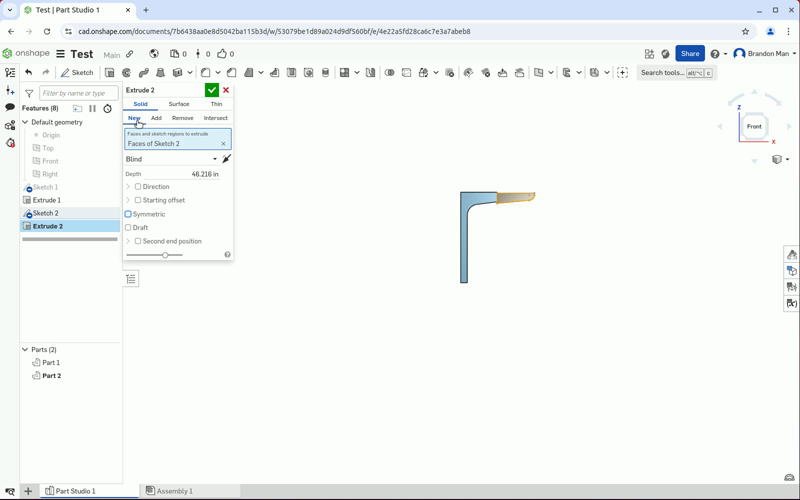
key(space)
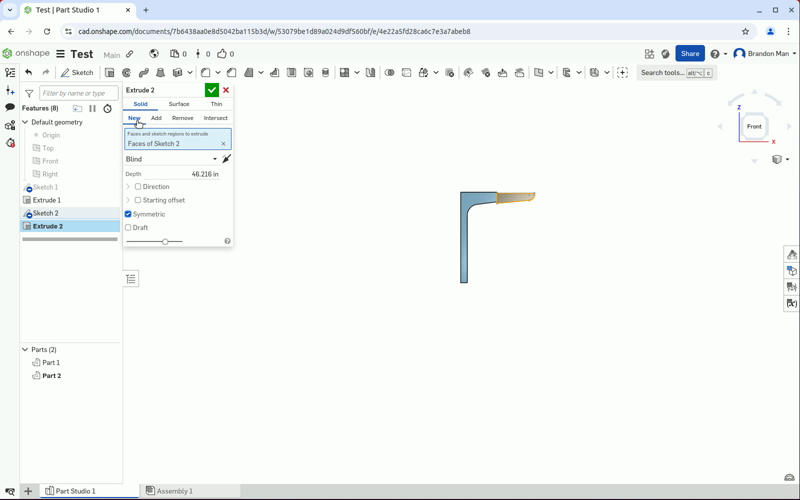
key(enter)
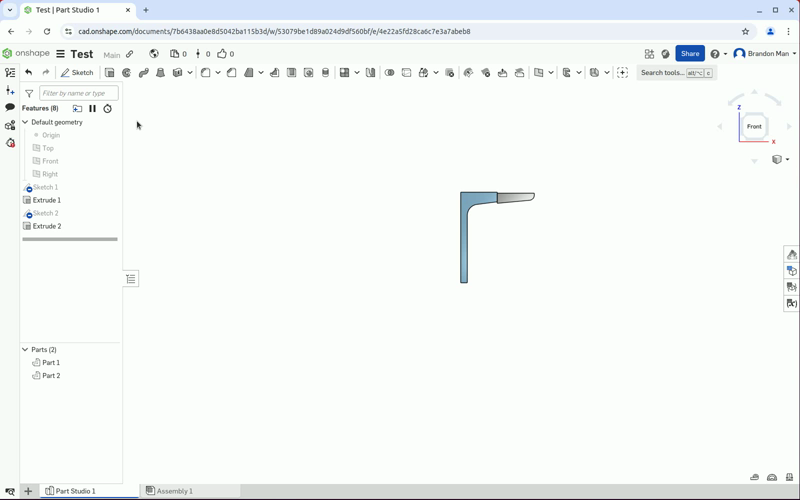
key(shift+h)
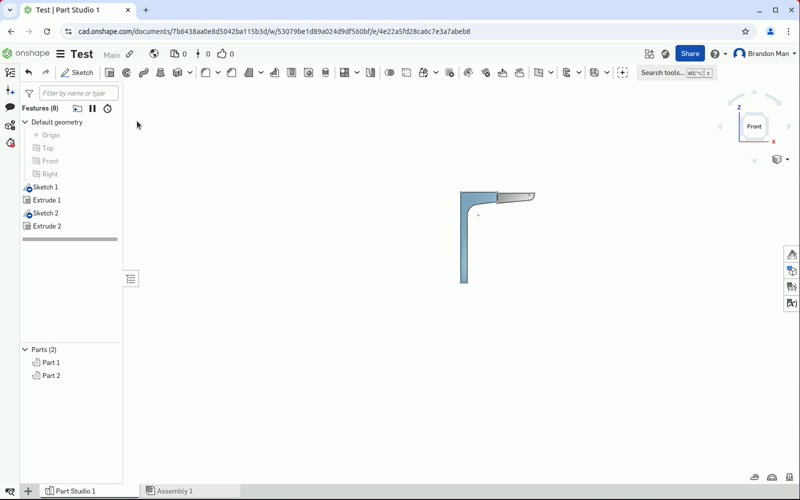
key(shift+h)
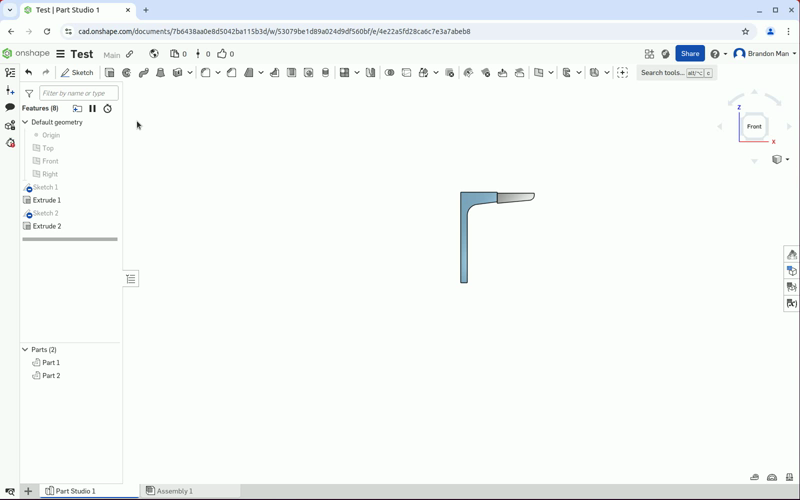
mouse_move(73, 189)
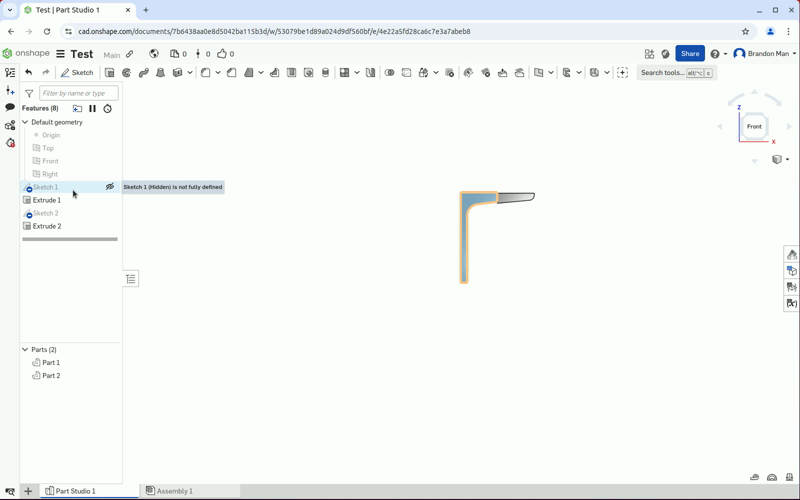
click(73, 189)
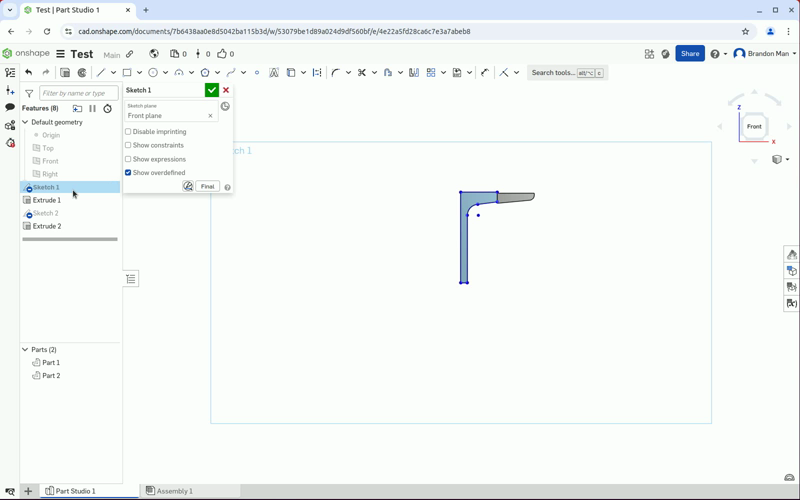
mouse_move(229, 92)
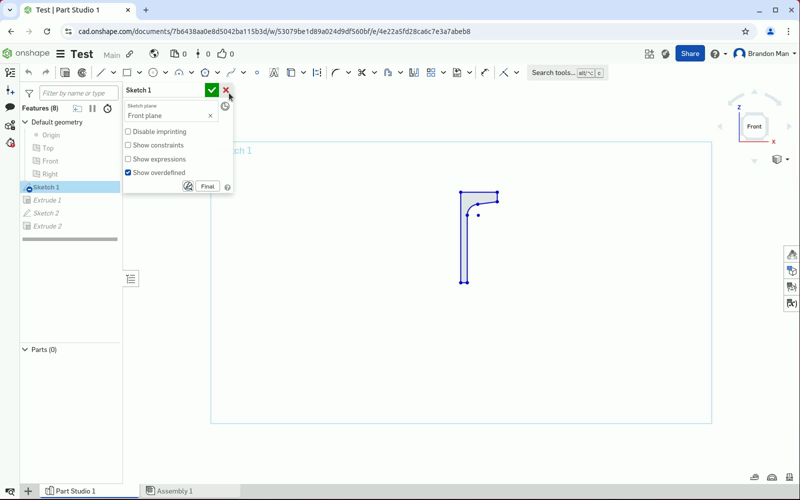
click(229, 92)
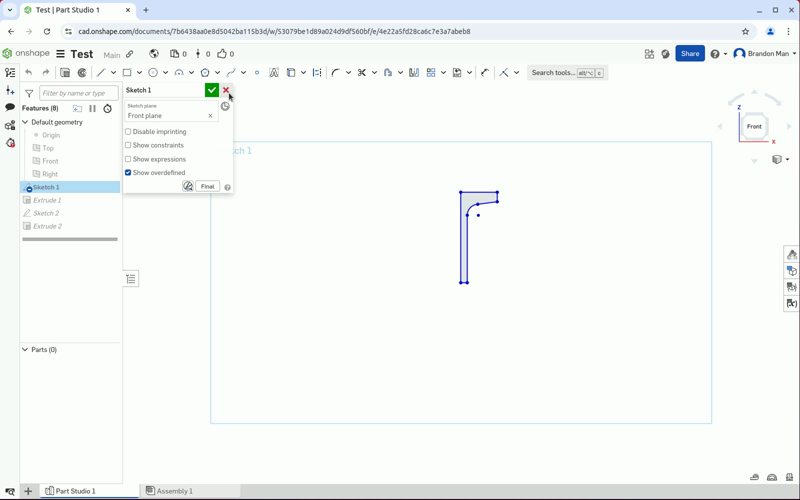
key(shift+s)
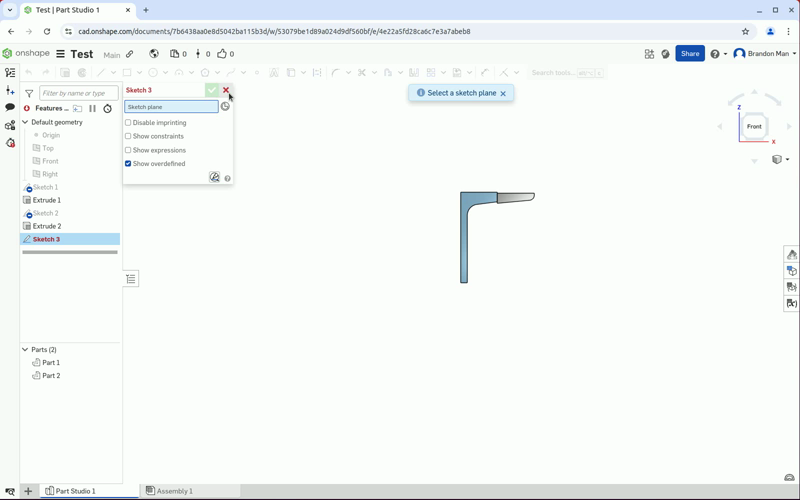
mouse_move(73, 163)
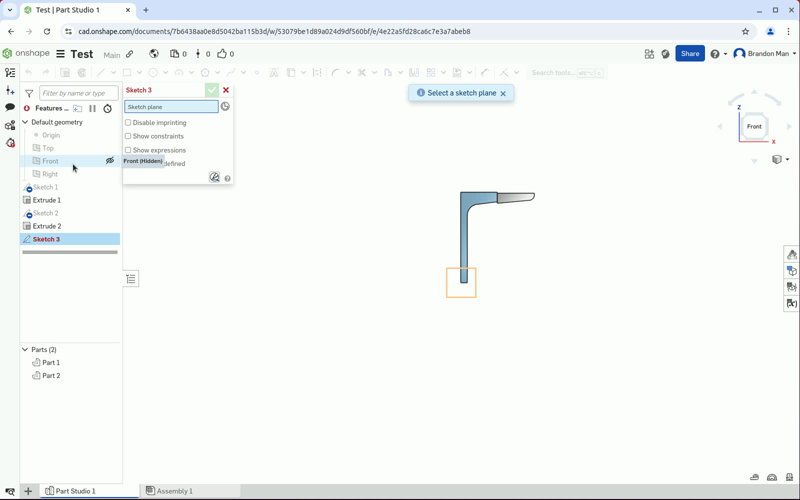
click(73, 163)
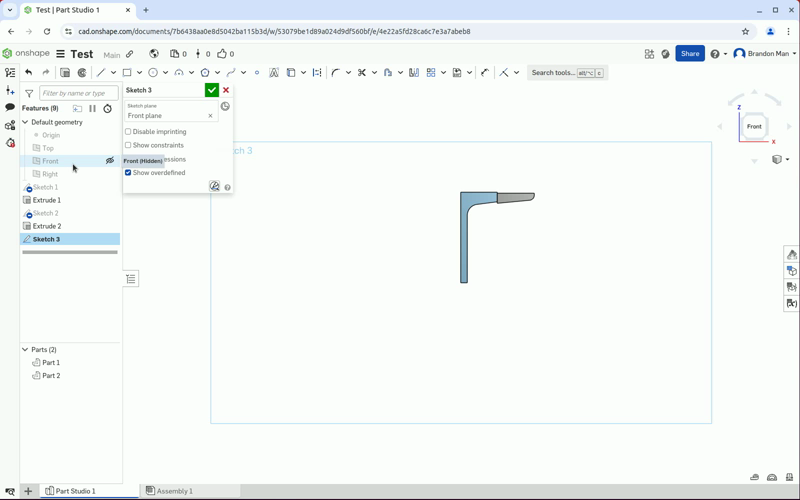
mouse_move(73, 352)
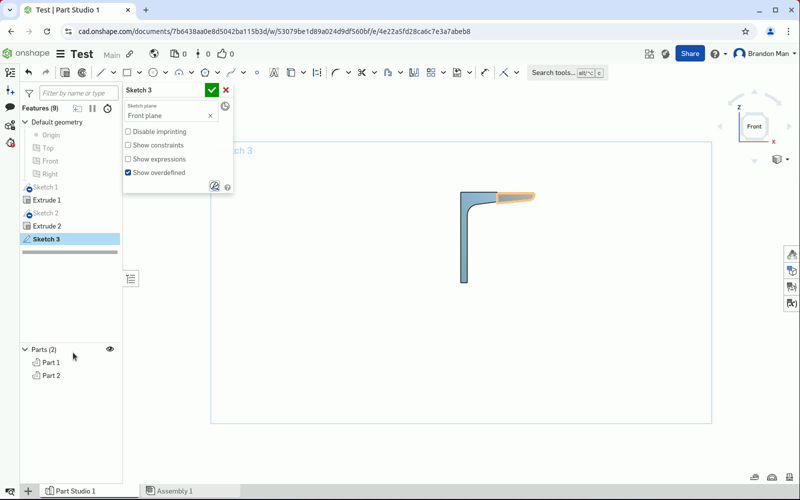
key(y)
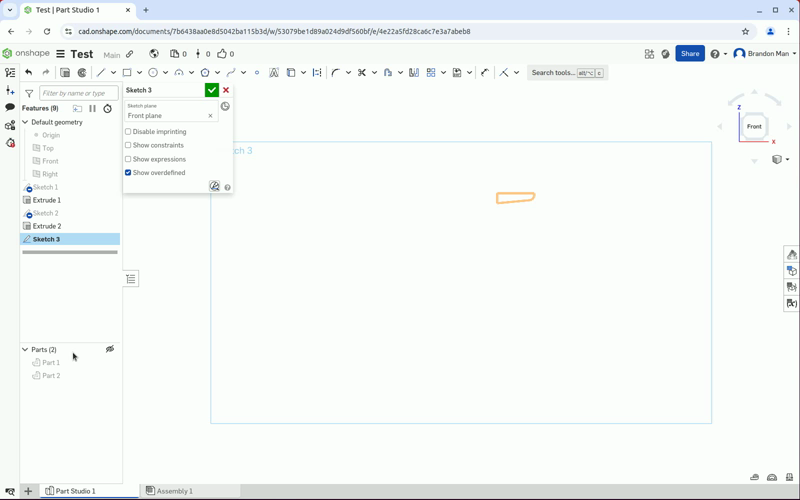
key(l)
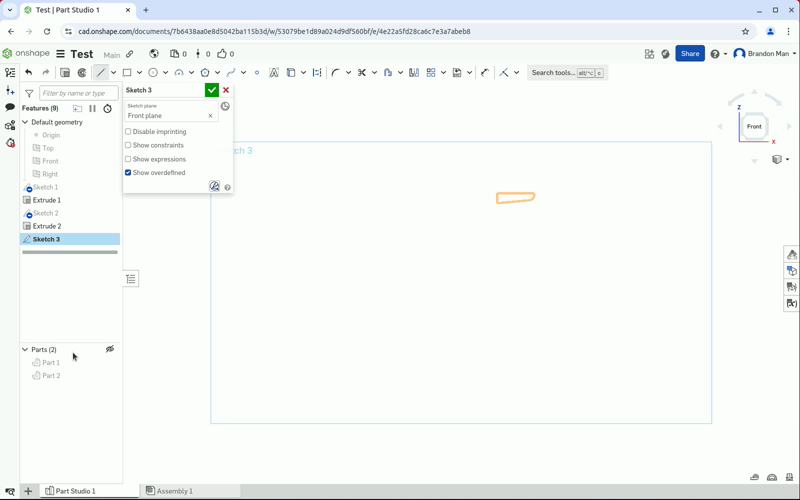
key_down(shift)
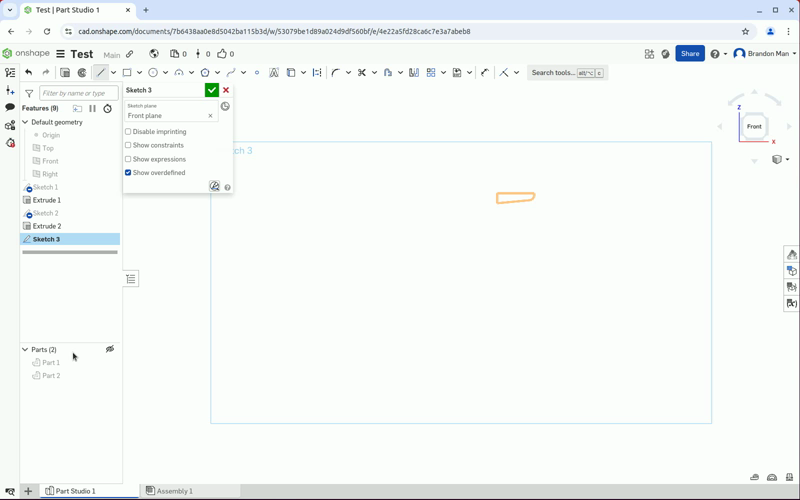
mouse_move(460, 373)
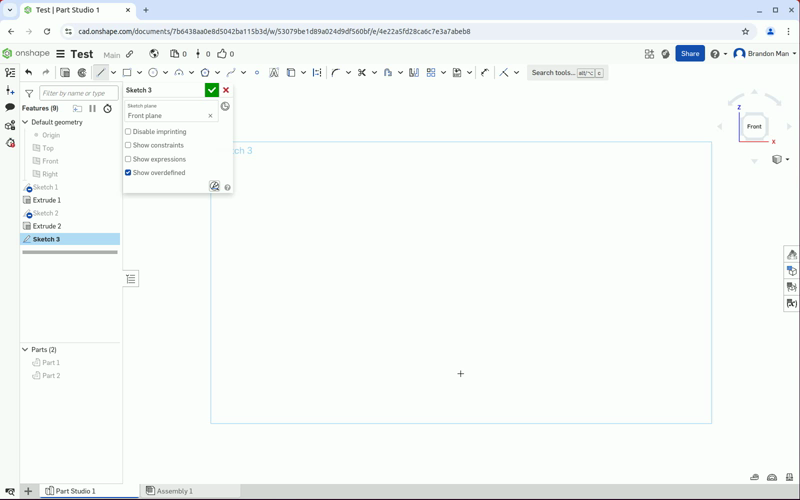
click(460, 373)
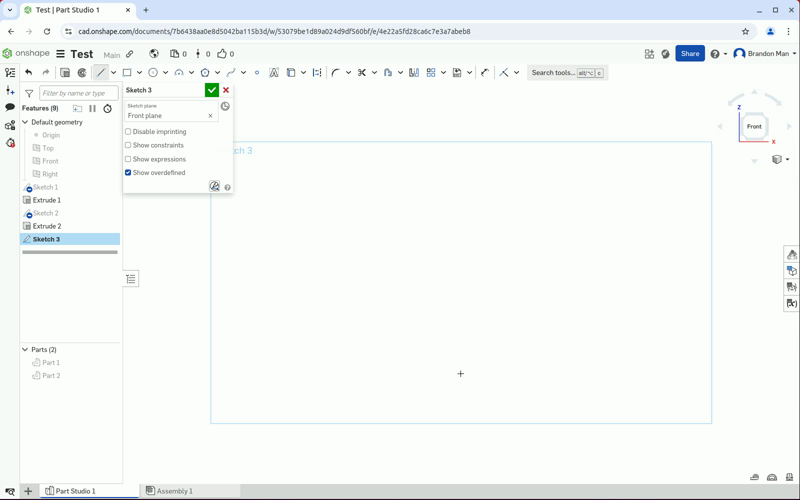
key_up(shift)
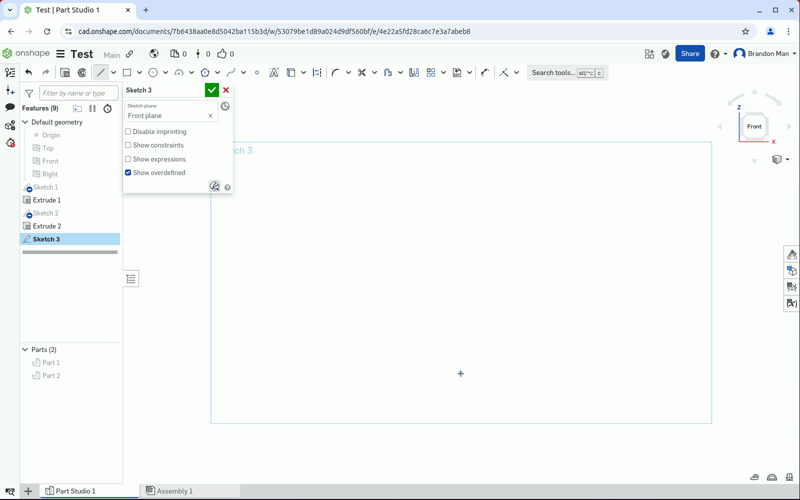
key_down(shift)
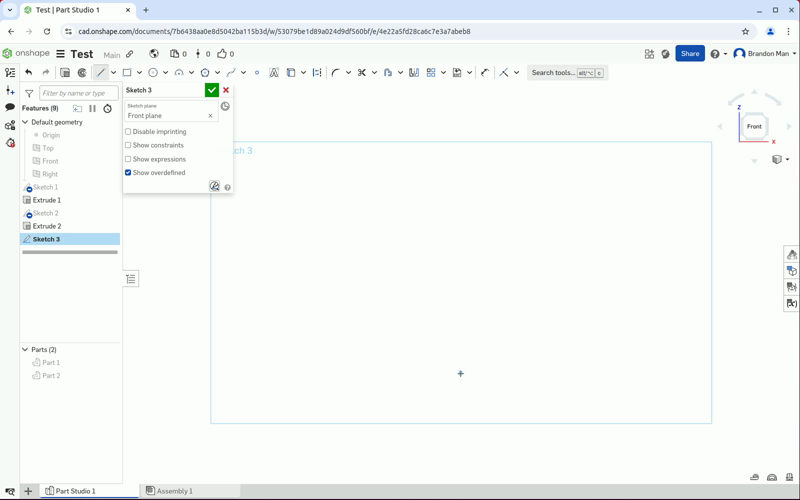
mouse_move(490, 373)
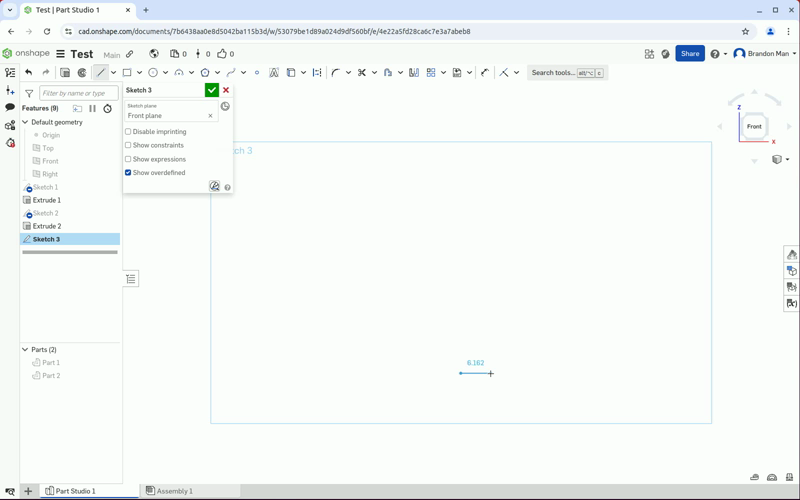
mouse_move(497, 373)
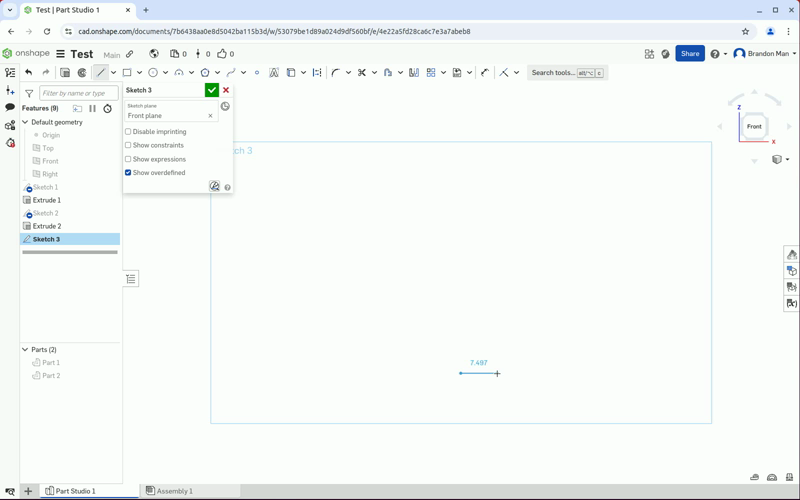
click(497, 373)
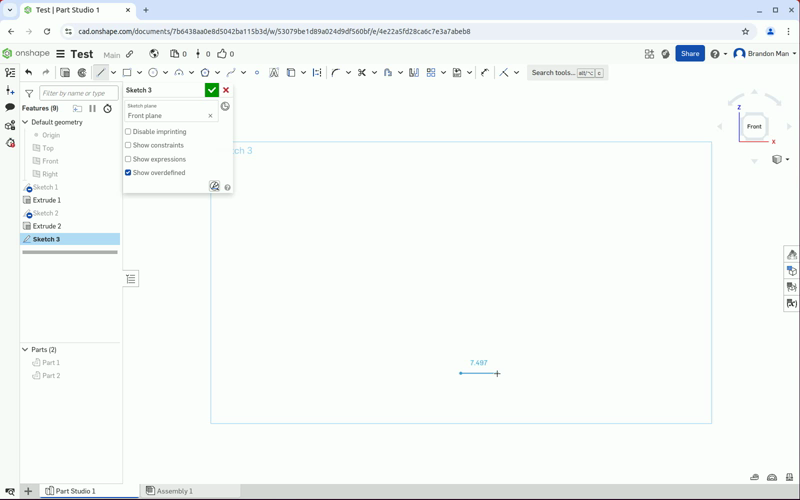
key_up(shift)
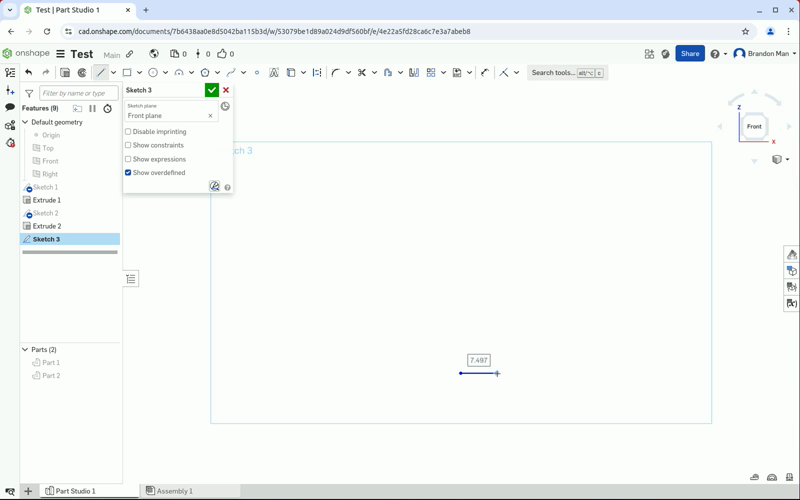
key_down(shift)
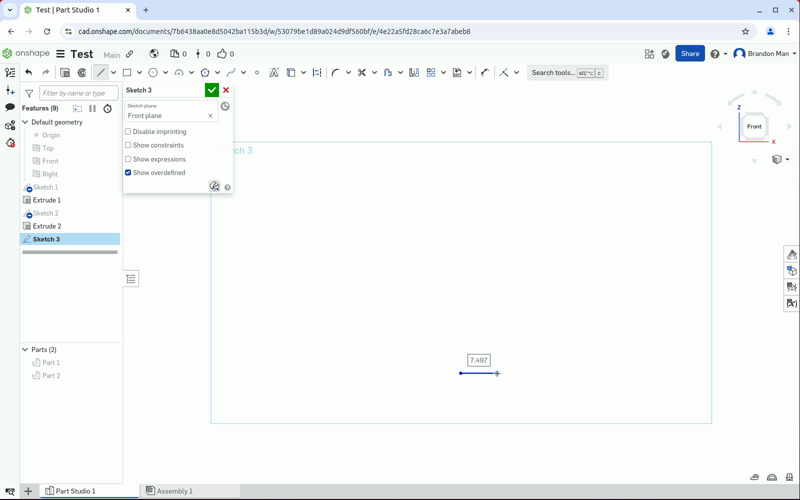
mouse_move(527, 373)
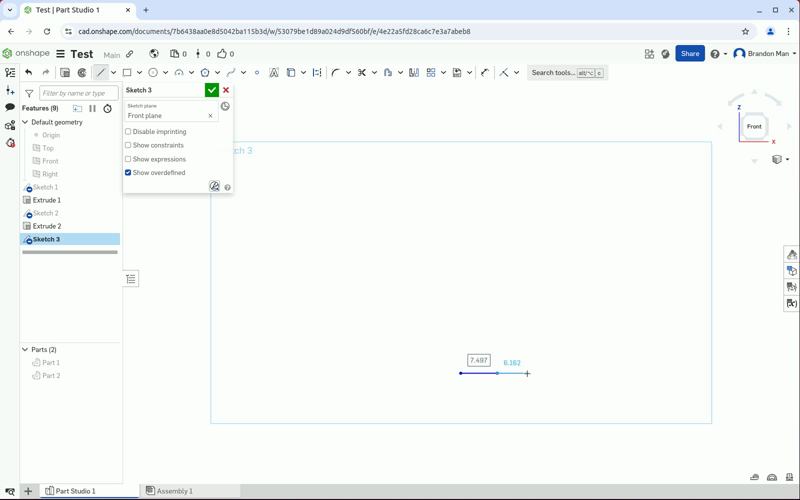
mouse_move(497, 363)
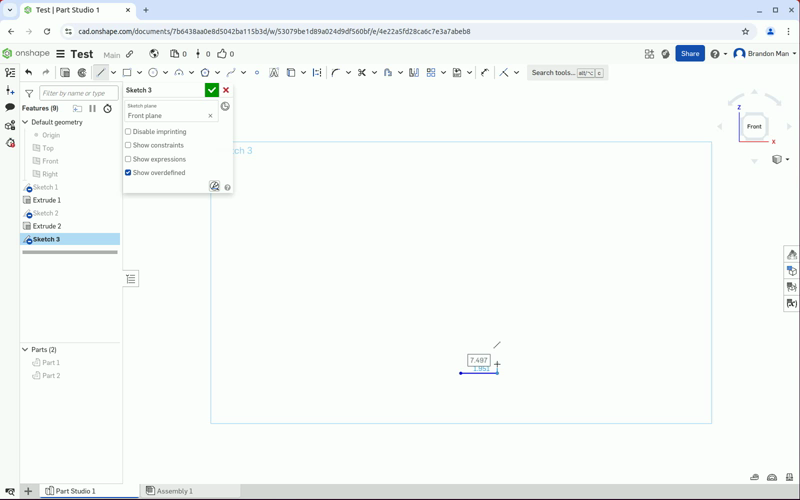
click(497, 363)
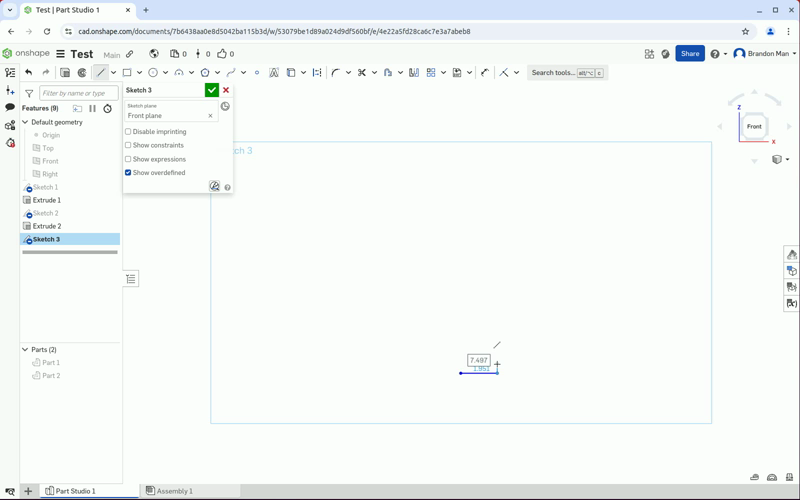
key_up(shift)
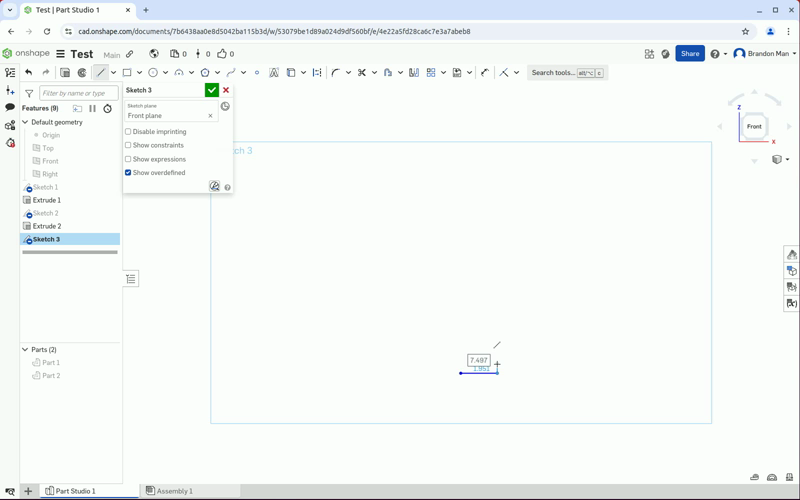
key_down(shift)
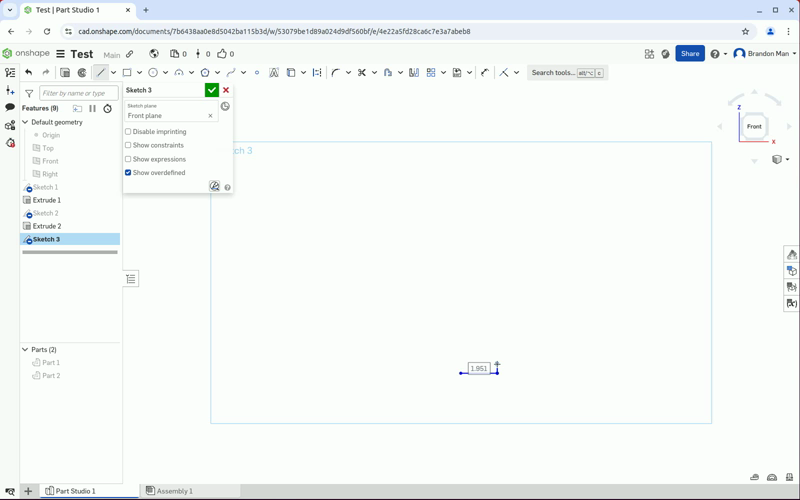
mouse_move(527, 363)
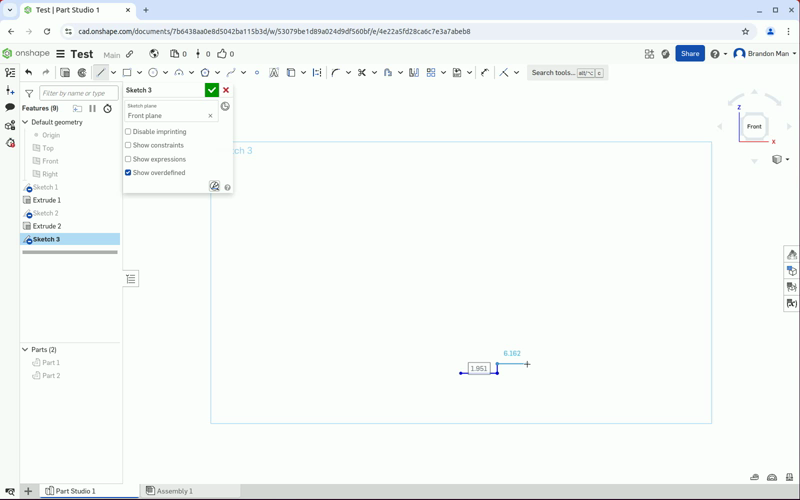
mouse_move(477, 361)
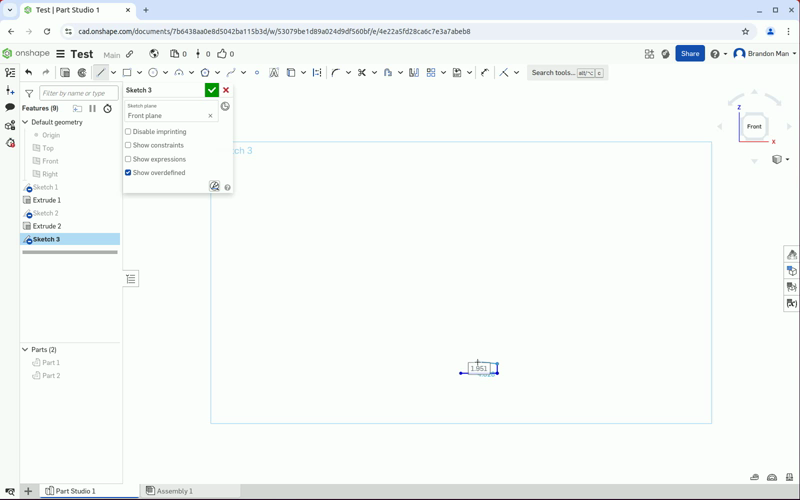
click(477, 361)
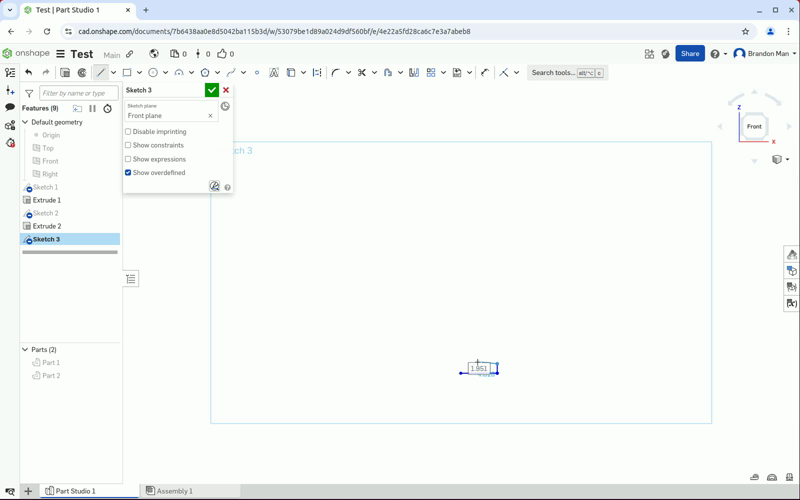
key_up(shift)
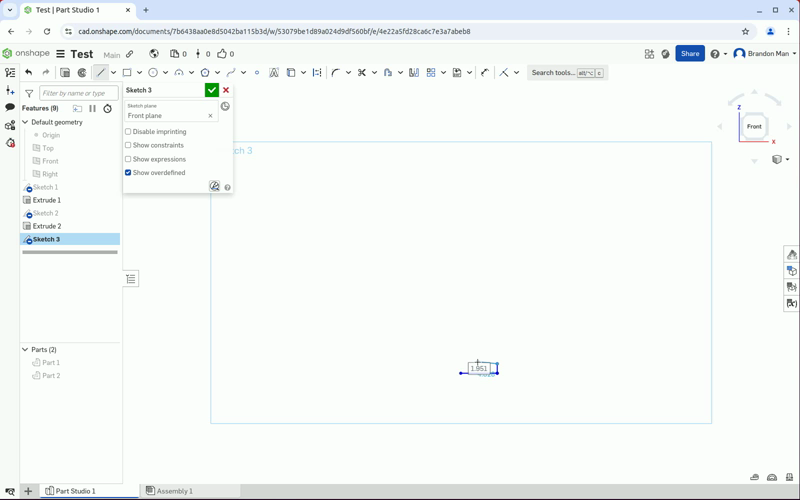
key(esc)
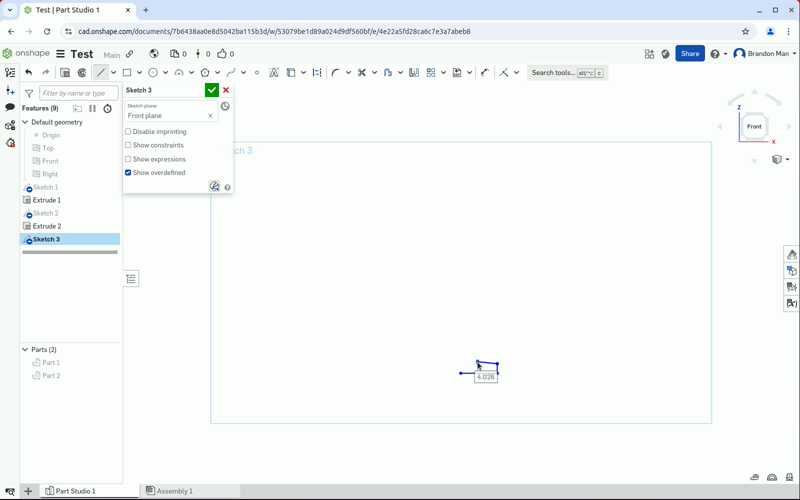
key(a)
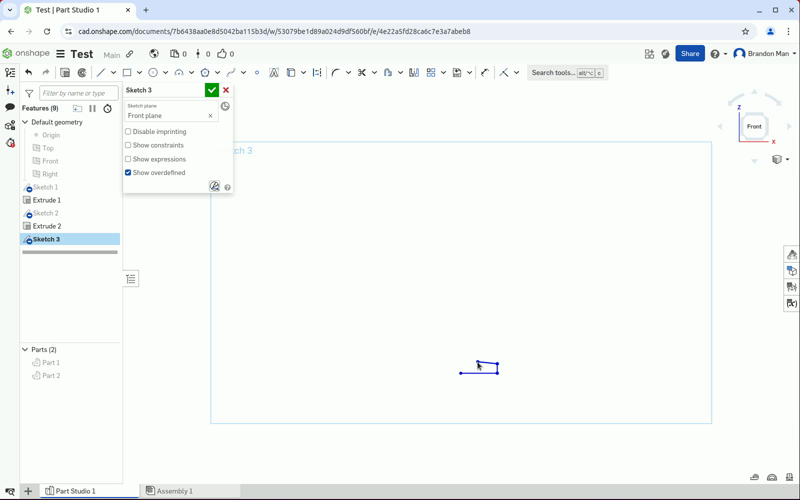
mouse_move(477, 361)
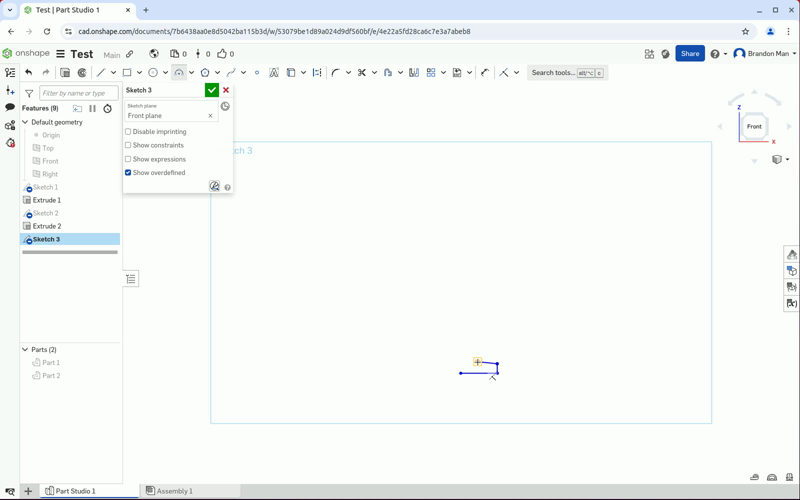
click(477, 361)
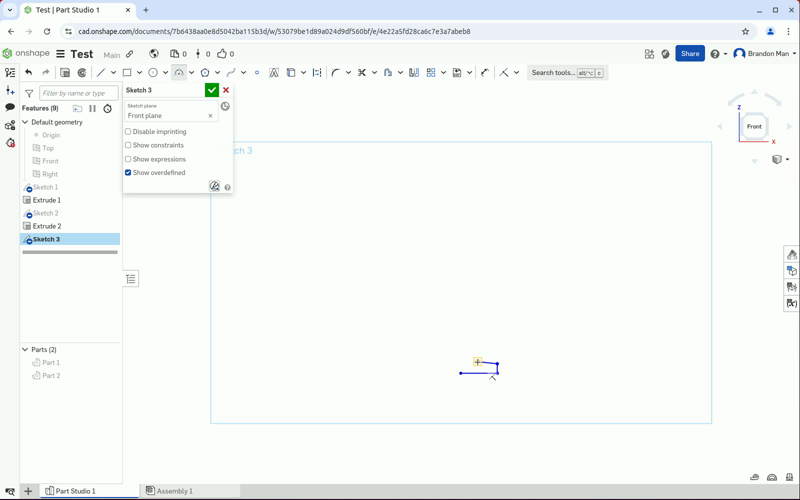
key_down(shift)
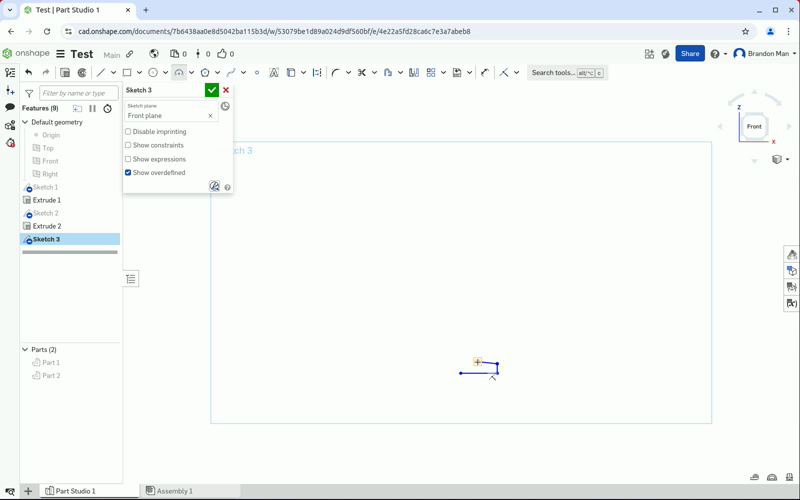
mouse_move(467, 350)
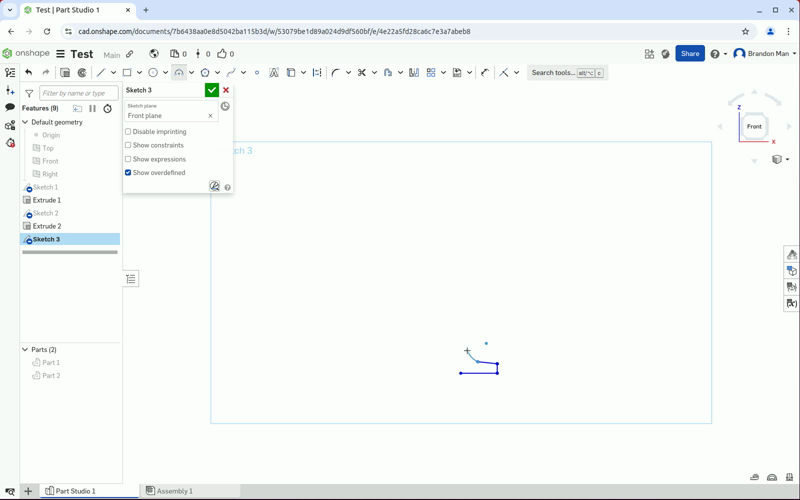
click(467, 350)
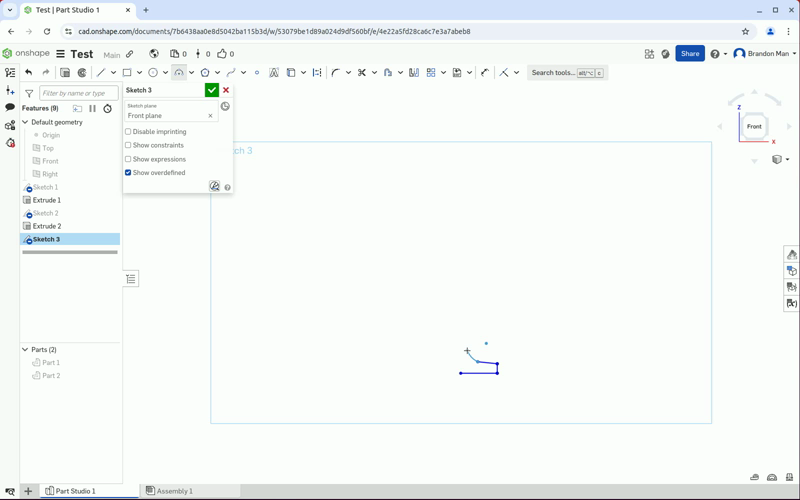
mouse_move(470, 358)
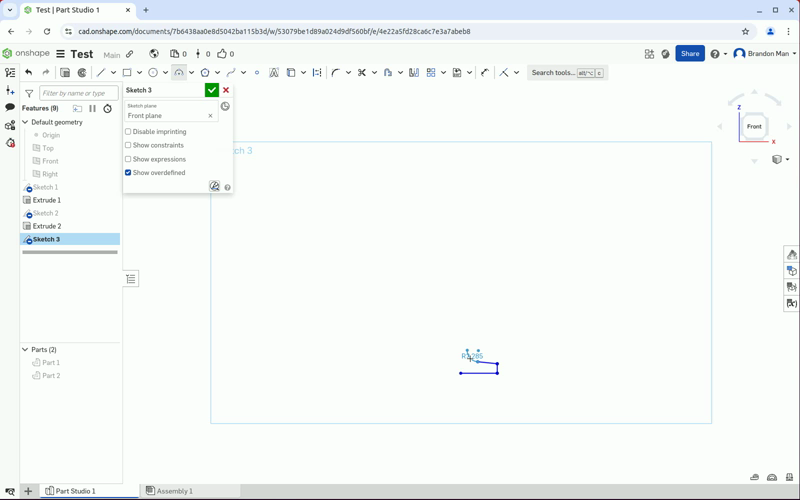
click(470, 358)
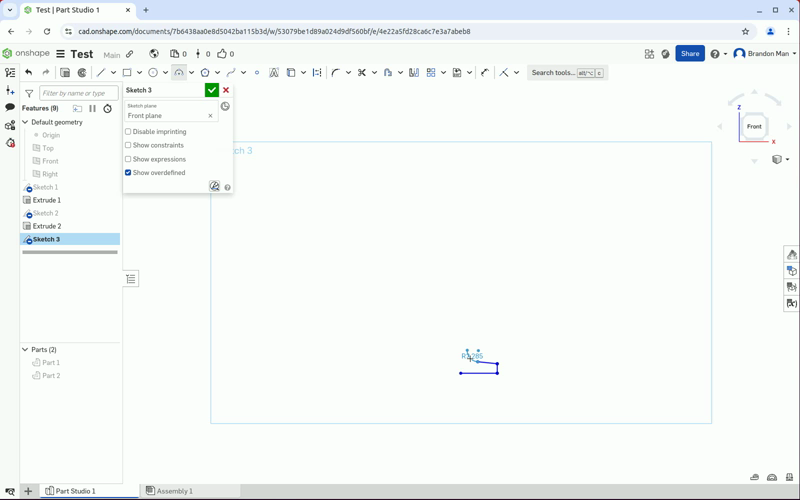
key_up(shift)
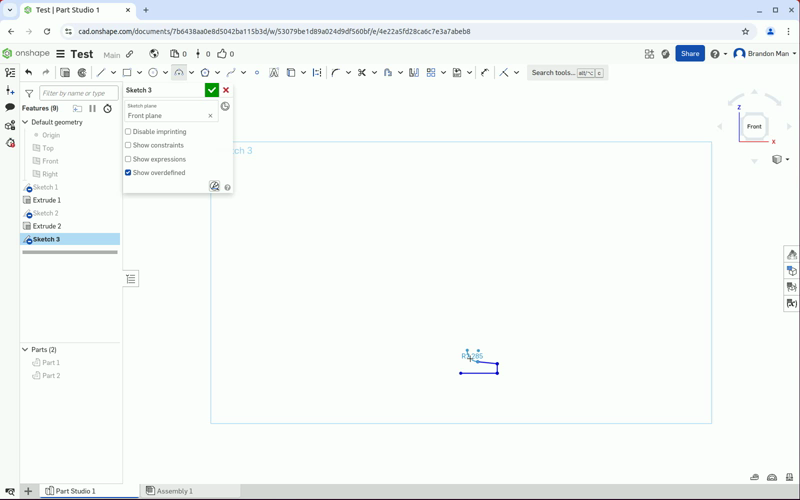
key(esc)
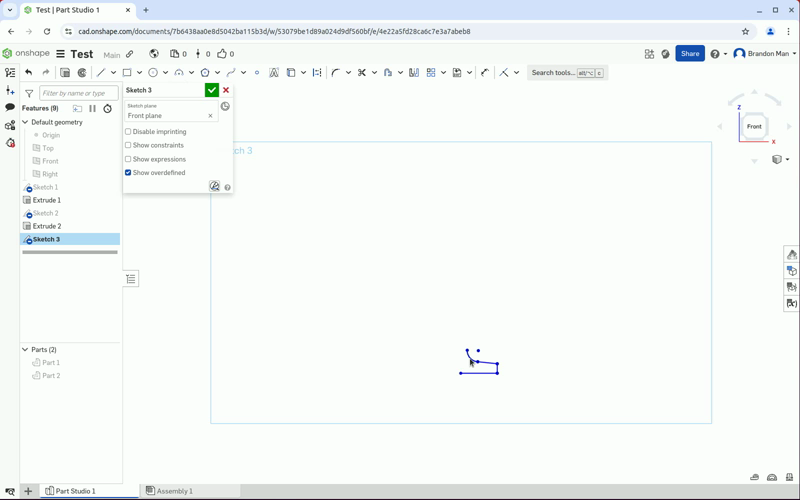
key(l)
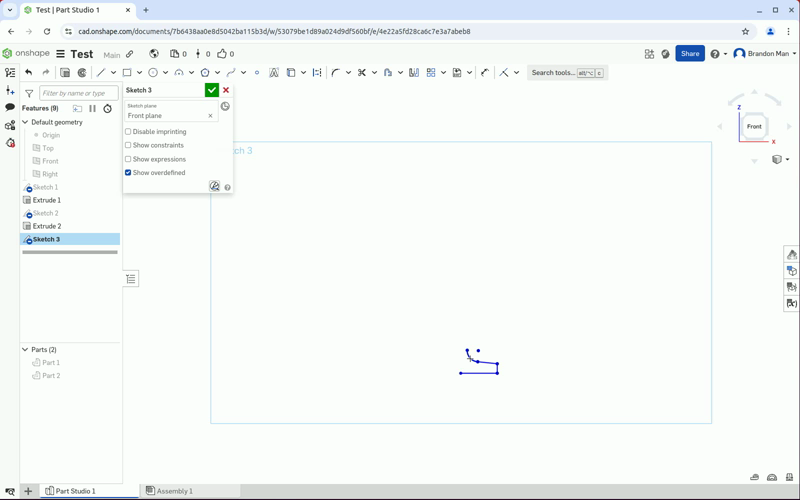
mouse_move(467, 350)
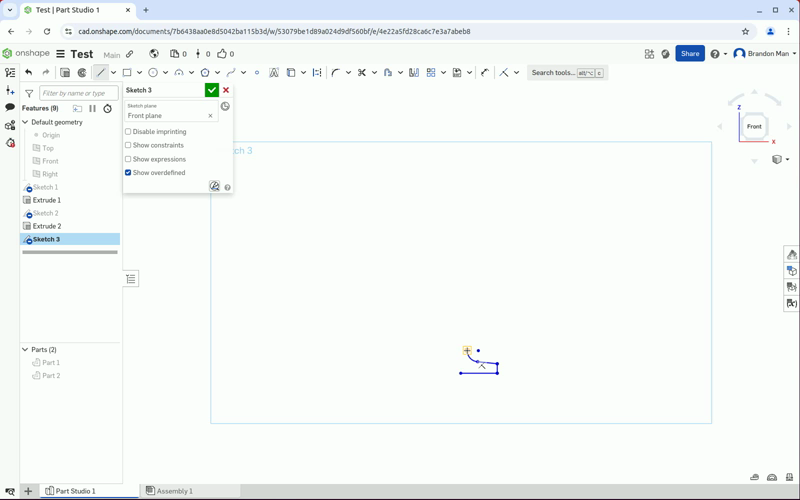
click(467, 350)
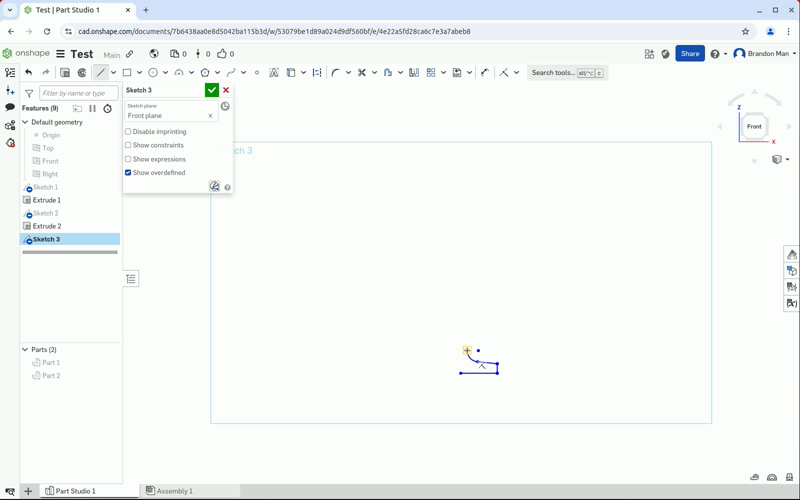
key_down(shift)
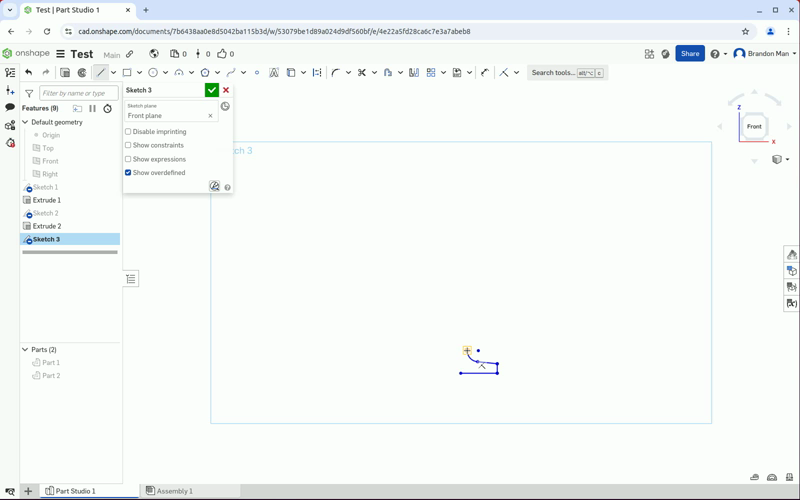
mouse_move(467, 282)
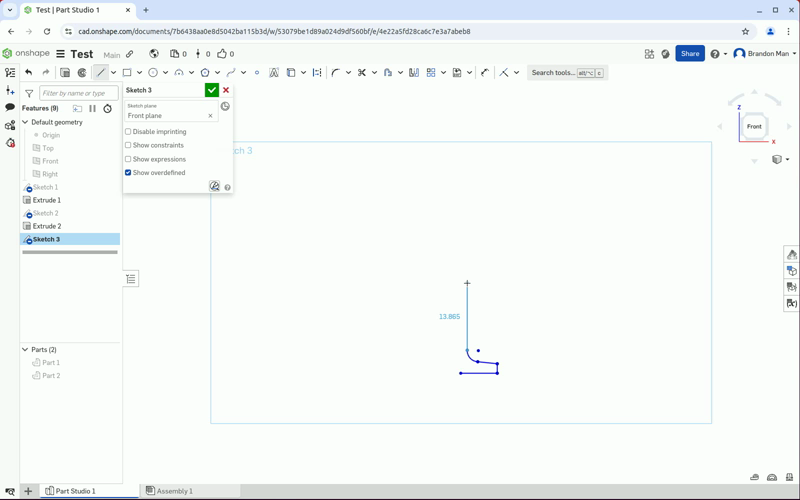
click(467, 282)
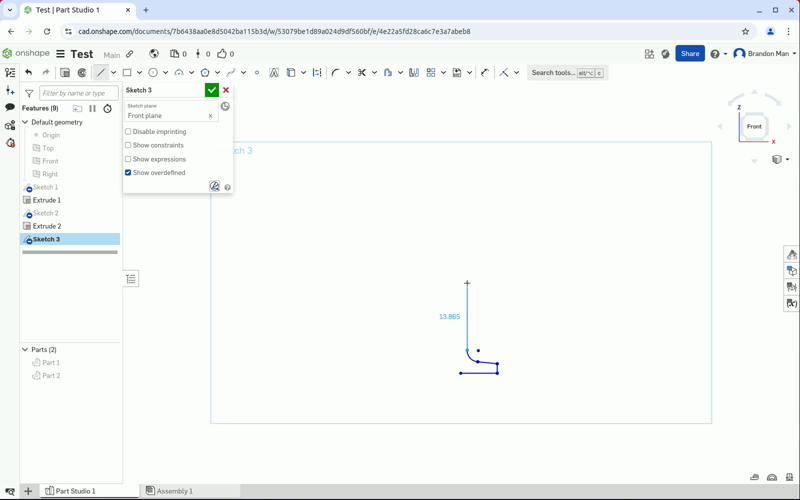
key_up(shift)
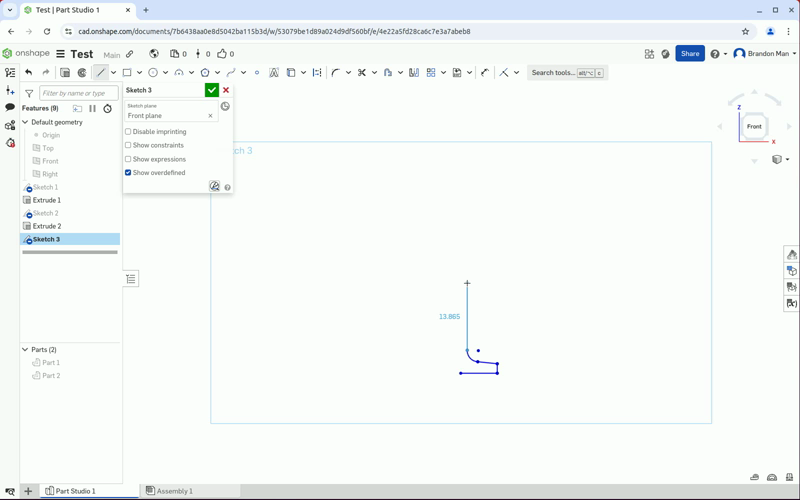
key_down(shift)
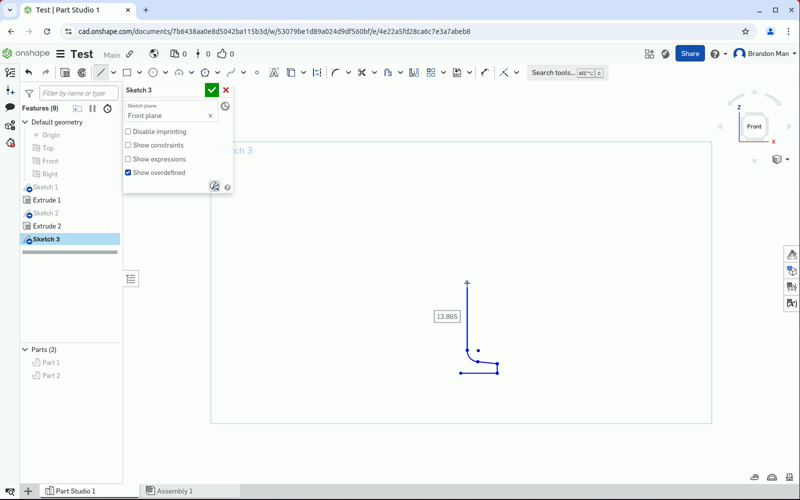
mouse_move(497, 282)
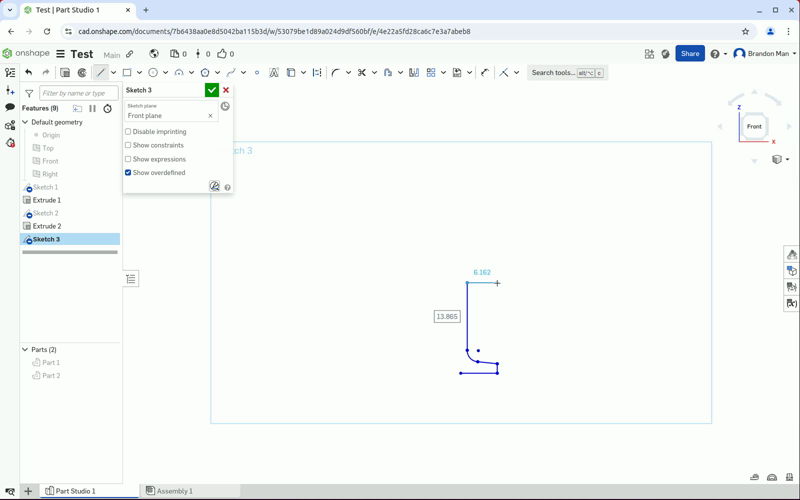
mouse_move(460, 282)
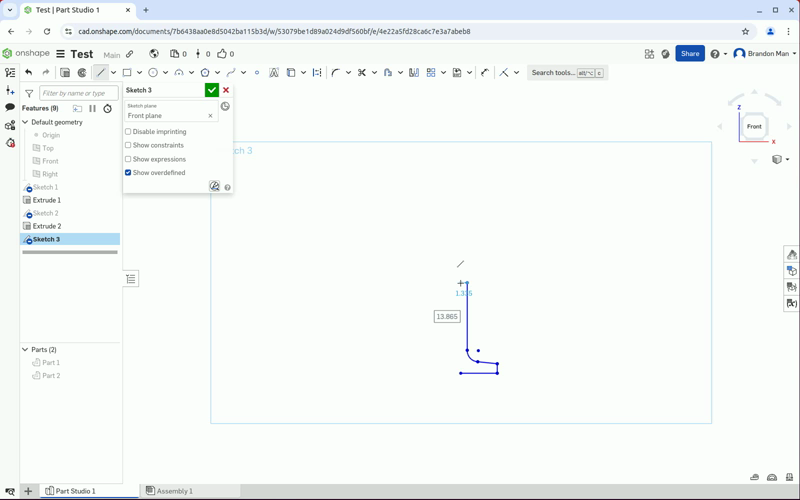
scroll(6)
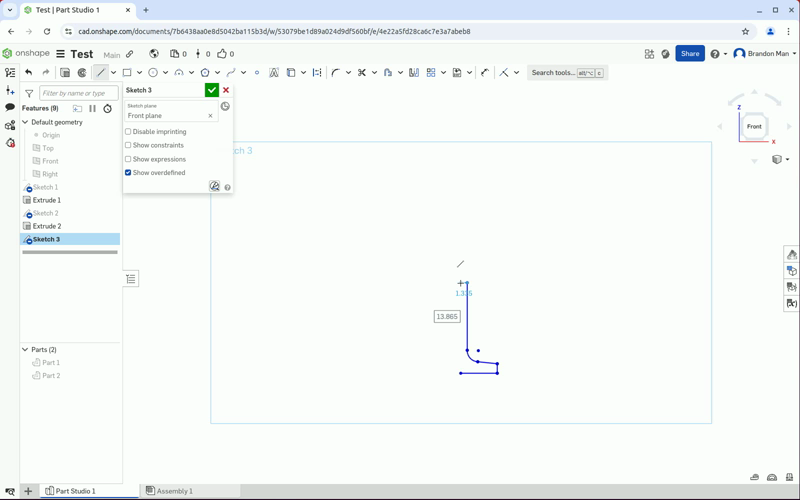
scroll(6)
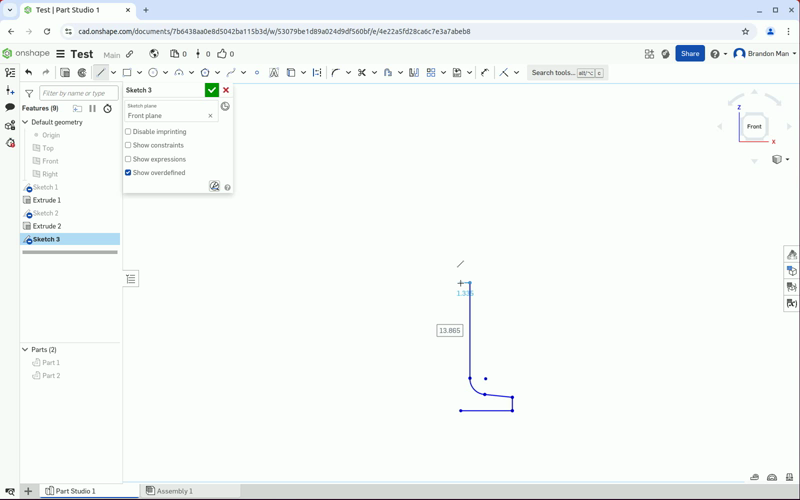
scroll(6)
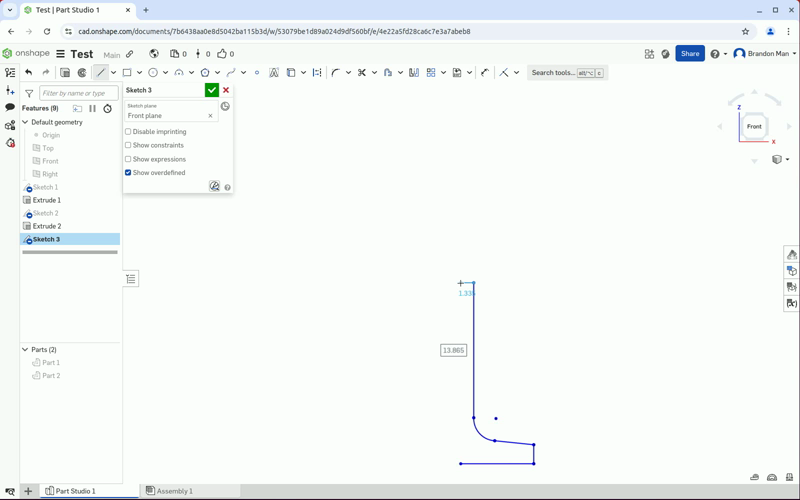
scroll(6)
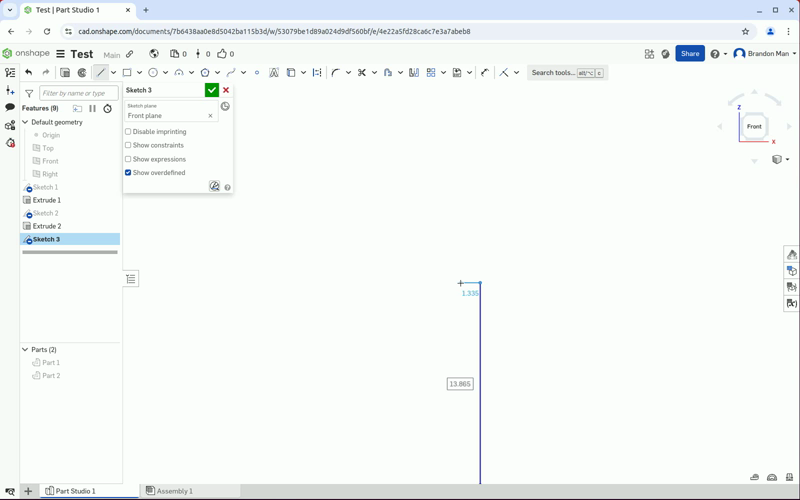
scroll(6)
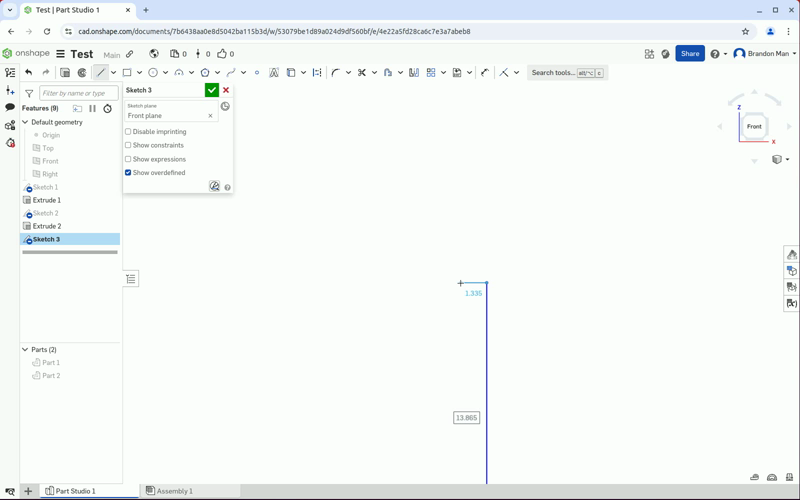
scroll(6)
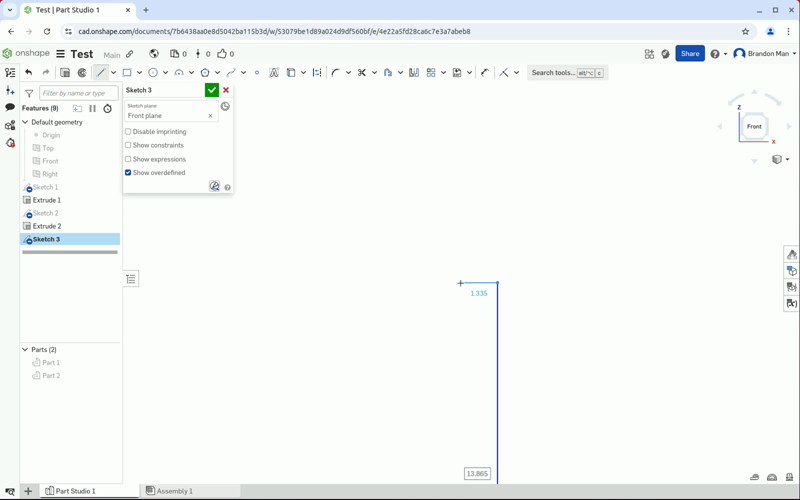
scroll(6)
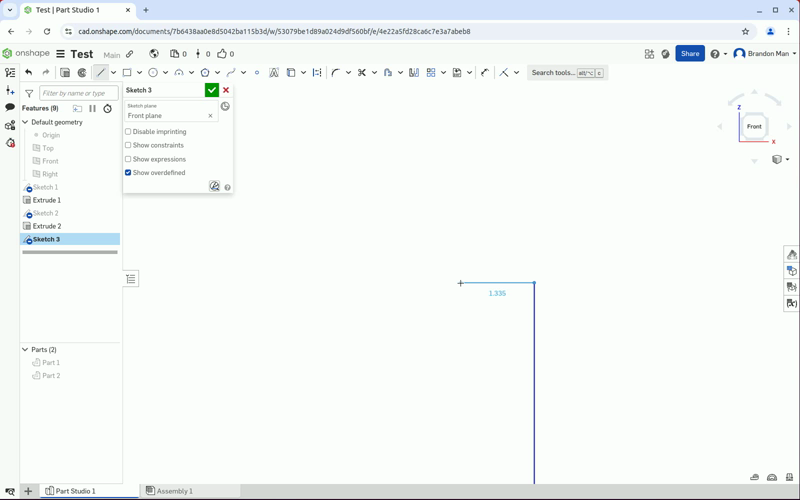
click(460, 282)
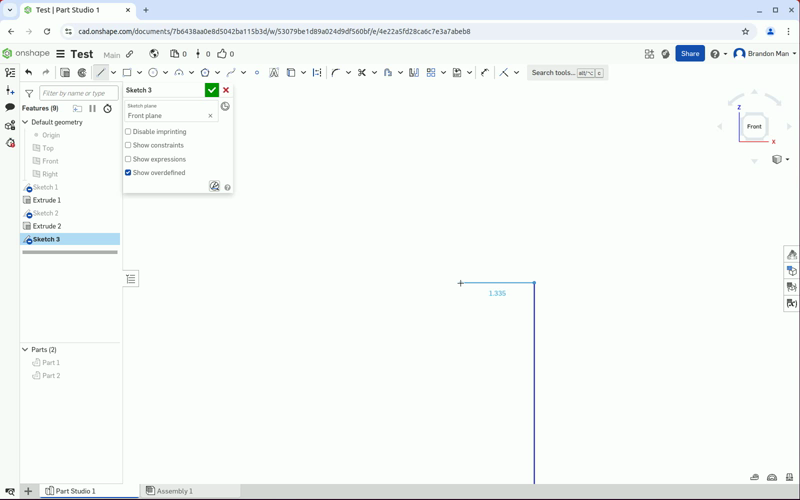
scroll(-6)
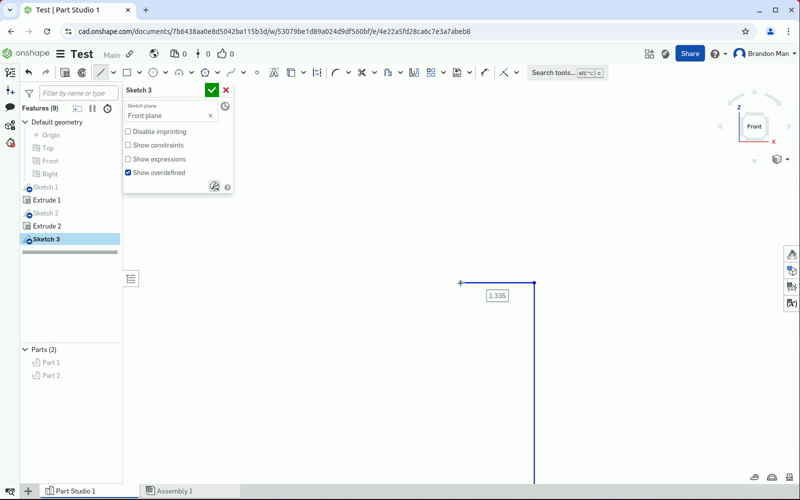
scroll(-6)
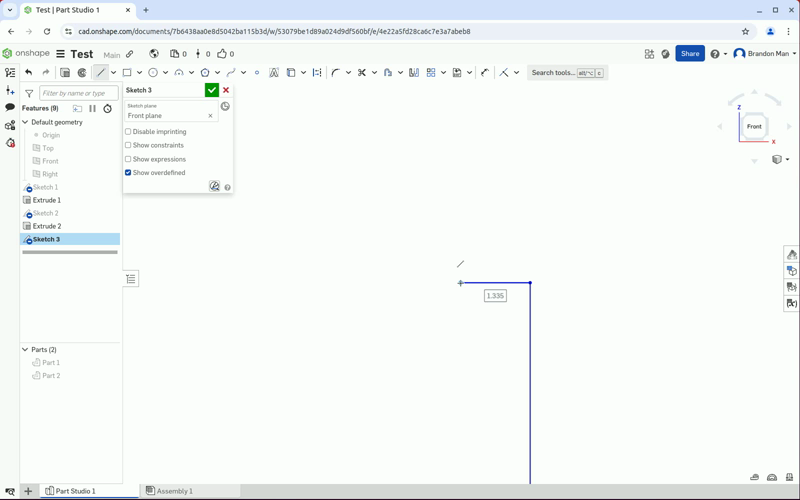
scroll(-6)
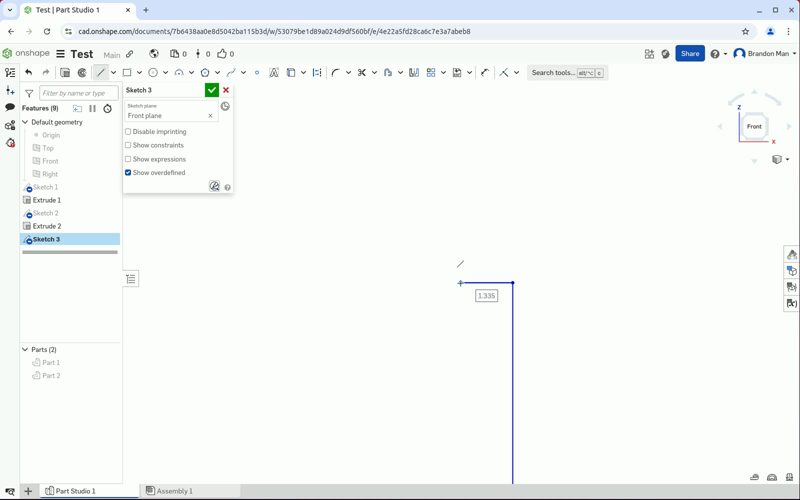
scroll(-6)
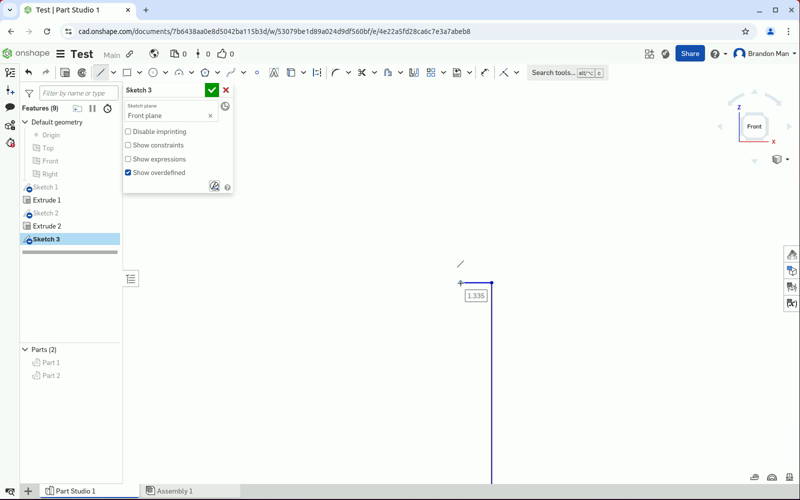
scroll(-6)
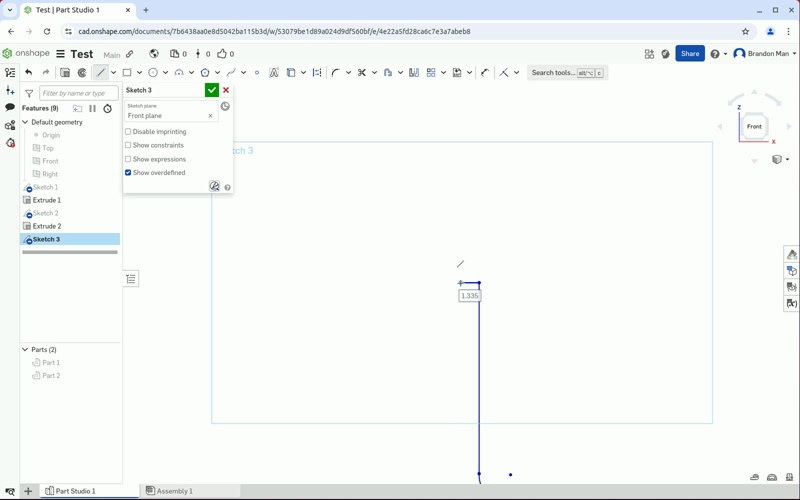
scroll(-6)
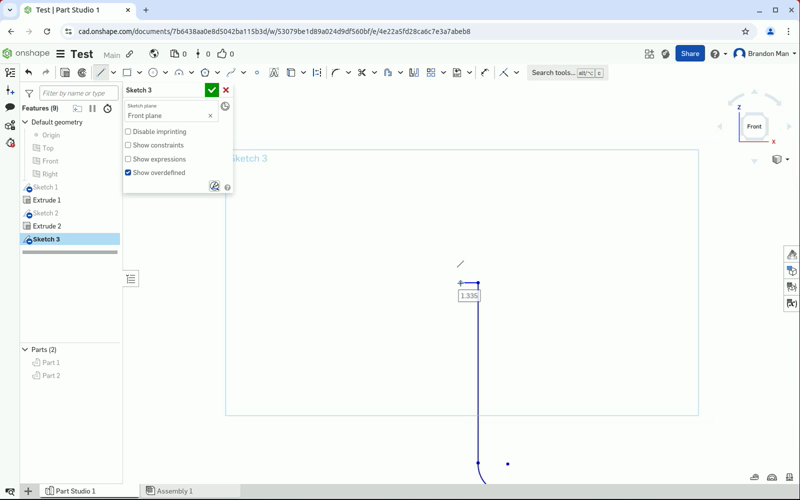
scroll(-6)
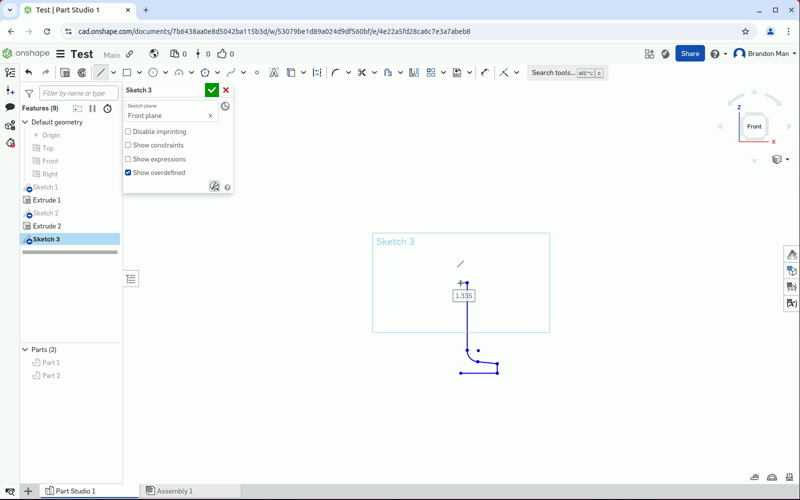
key_up(shift)
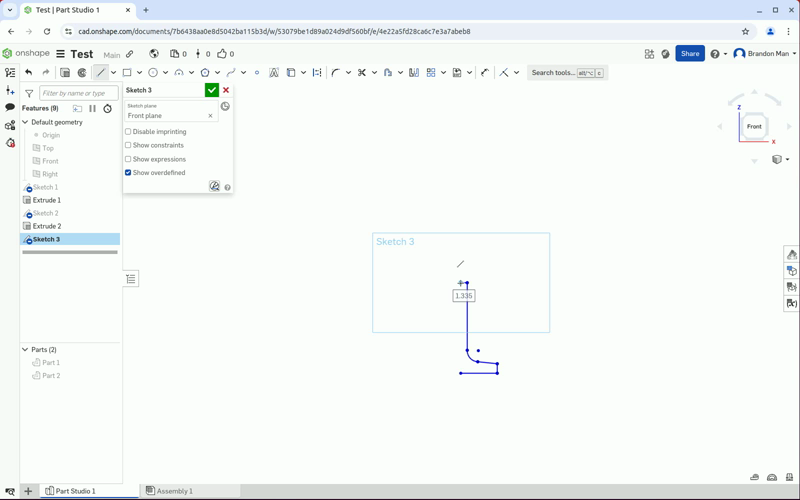
key_down(shift)
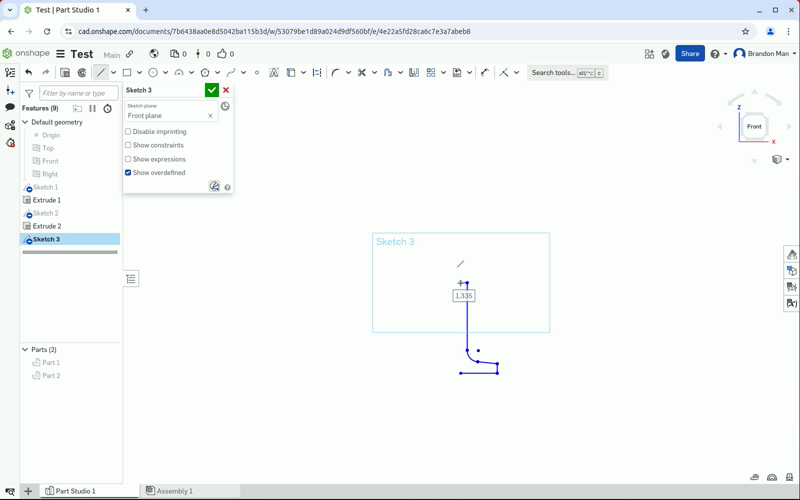
mouse_move(460, 373)
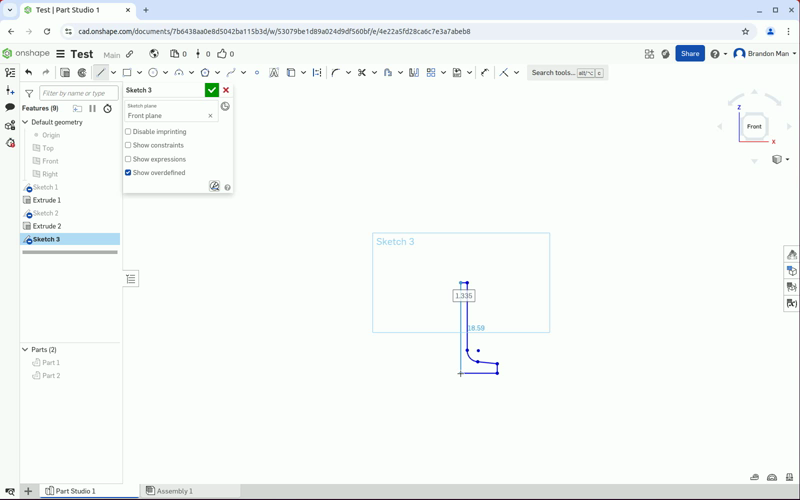
key_up(shift)
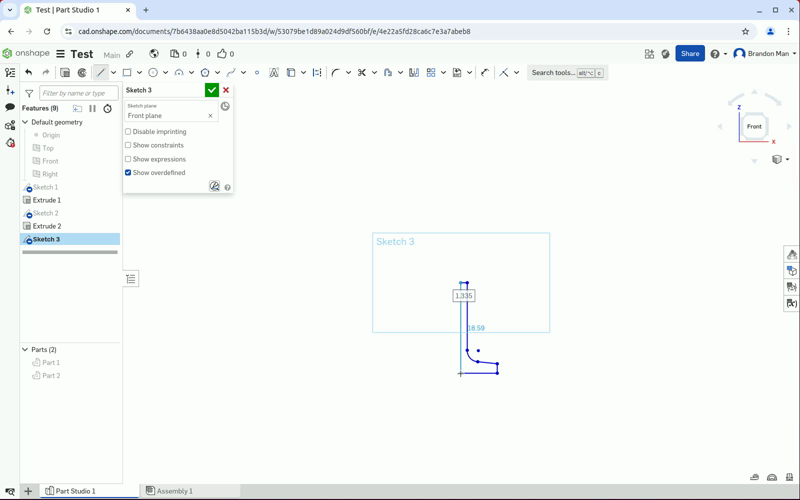
click(460, 373)
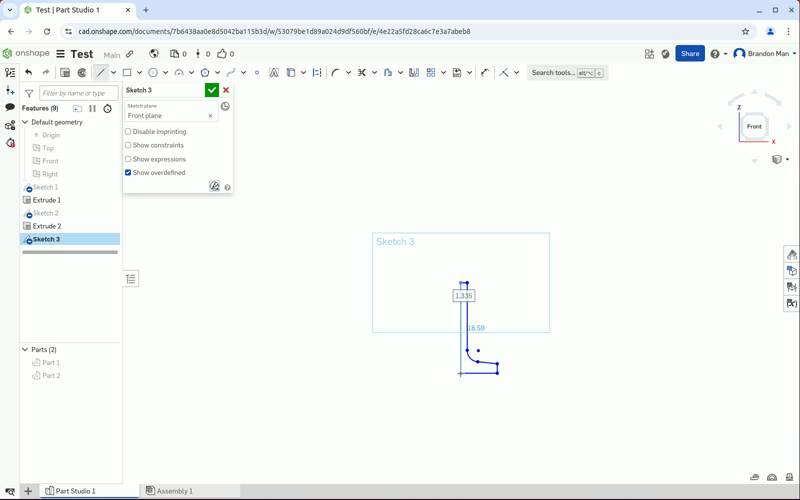
key(esc)
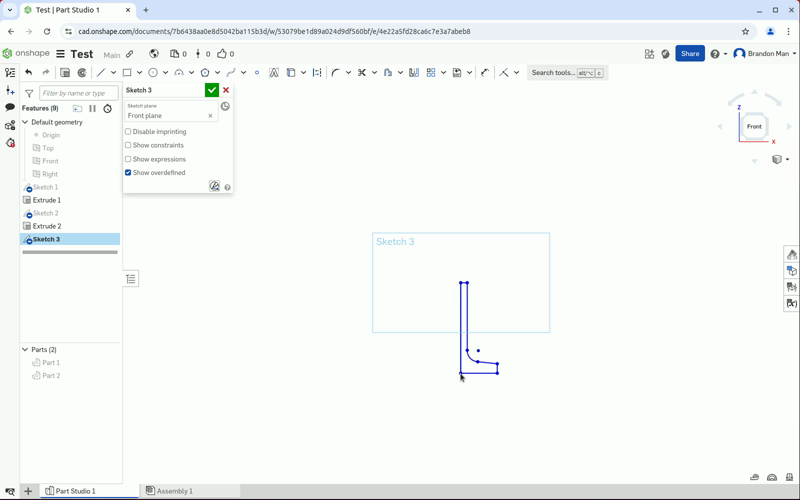
mouse_move(487, 370)
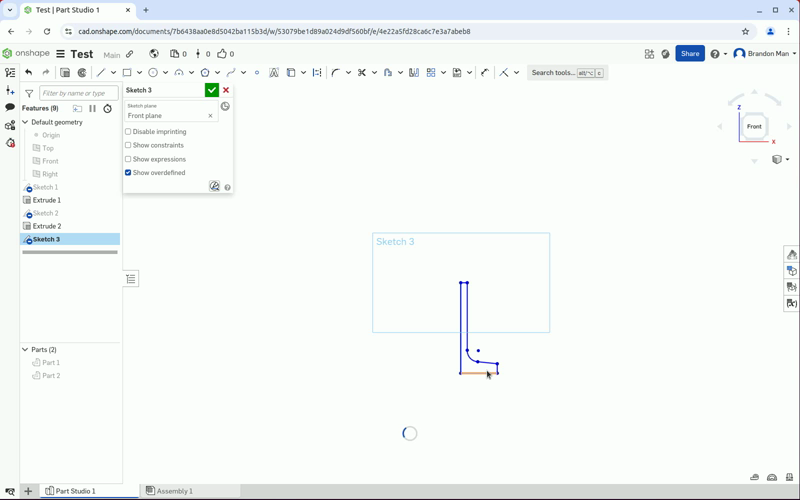
scroll(6)
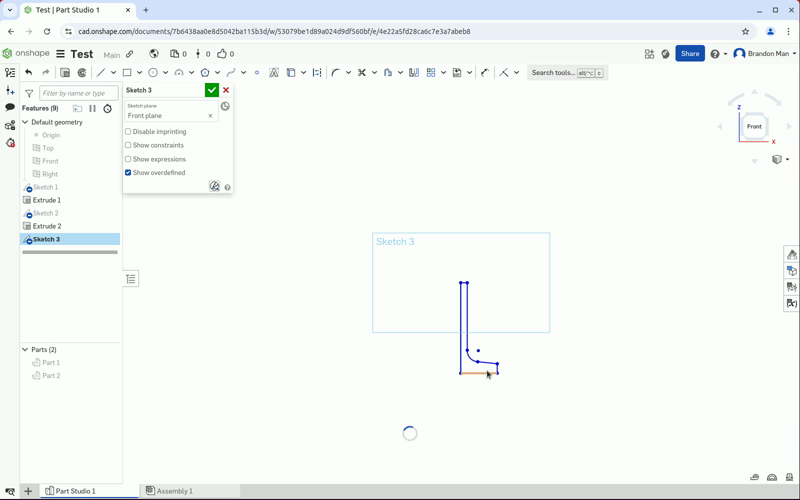
scroll(6)
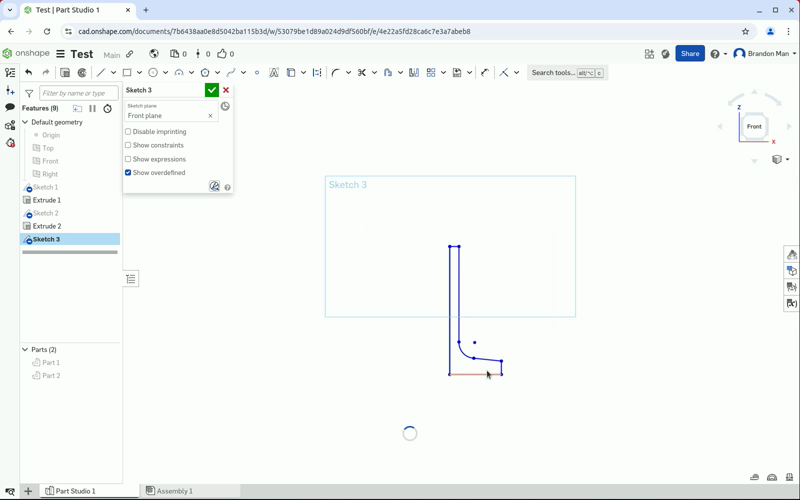
scroll(6)
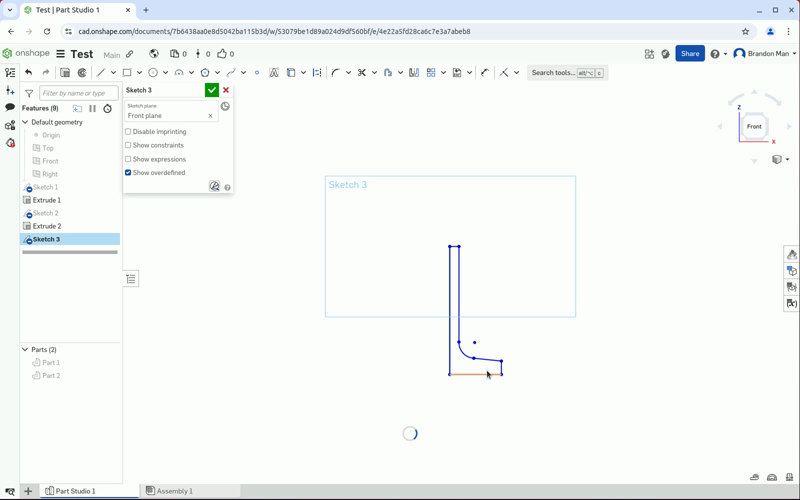
scroll(6)
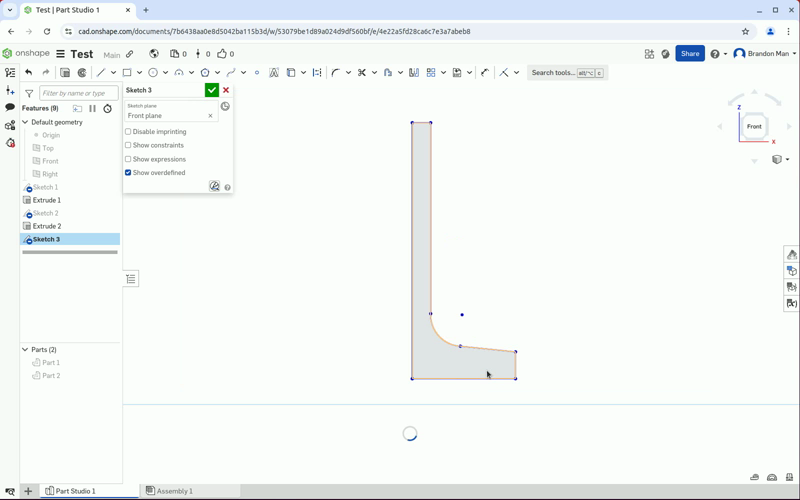
scroll(6)
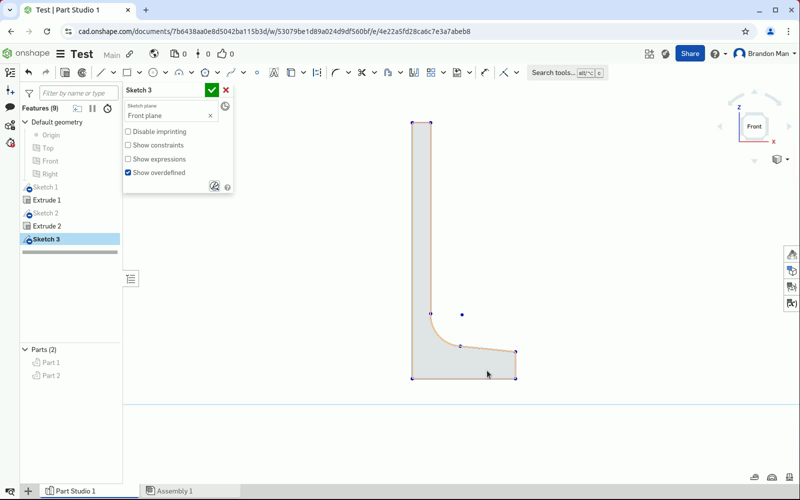
scroll(6)
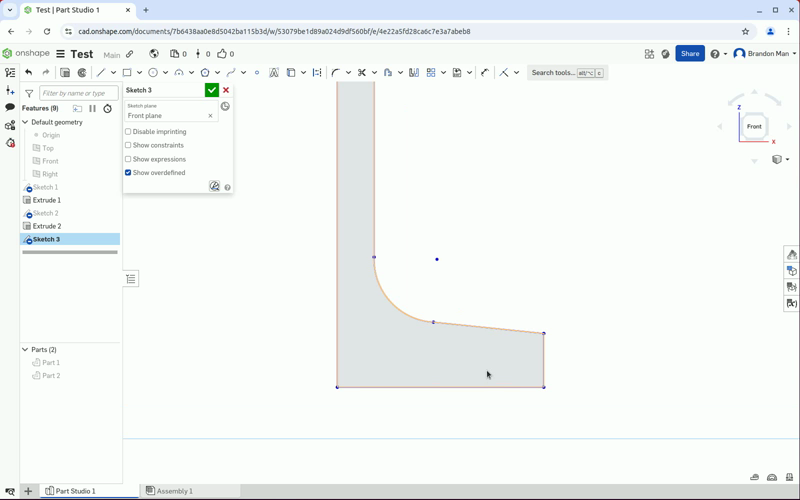
scroll(6)
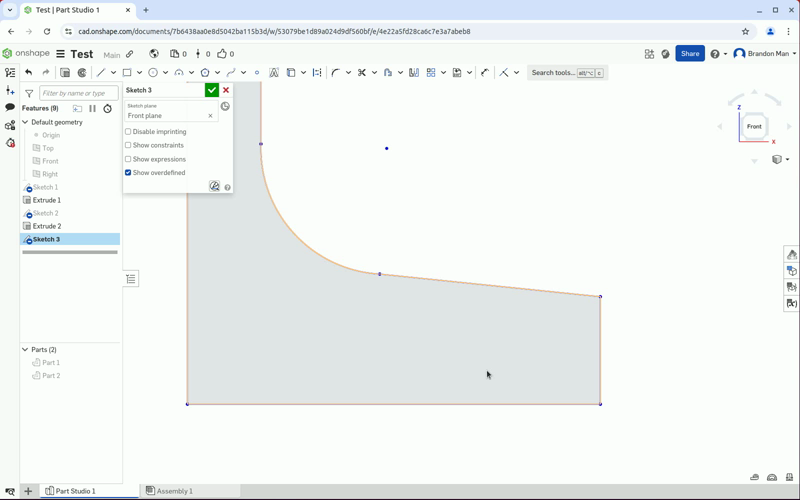
click(487, 370)
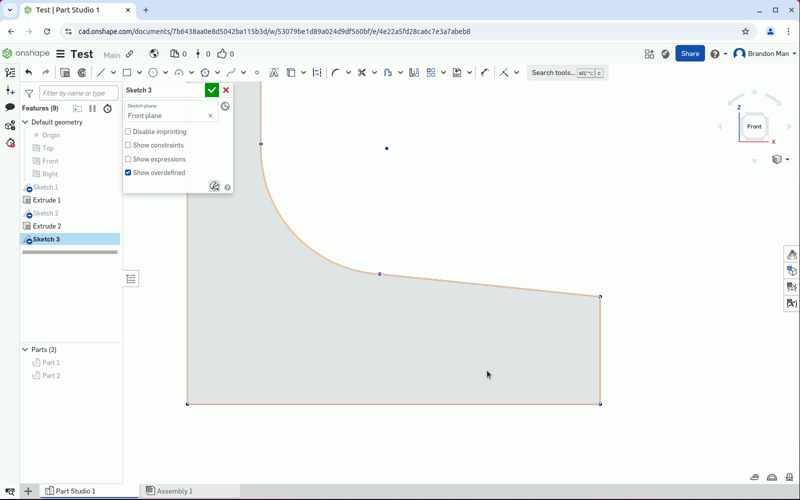
scroll(-6)
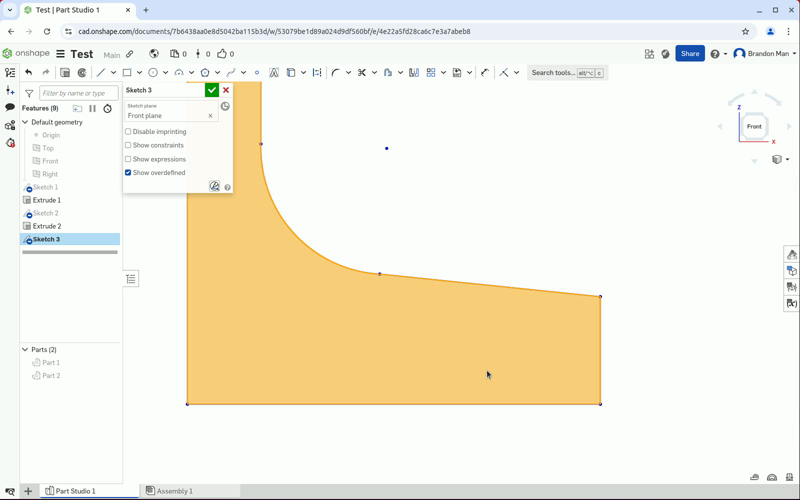
scroll(-6)
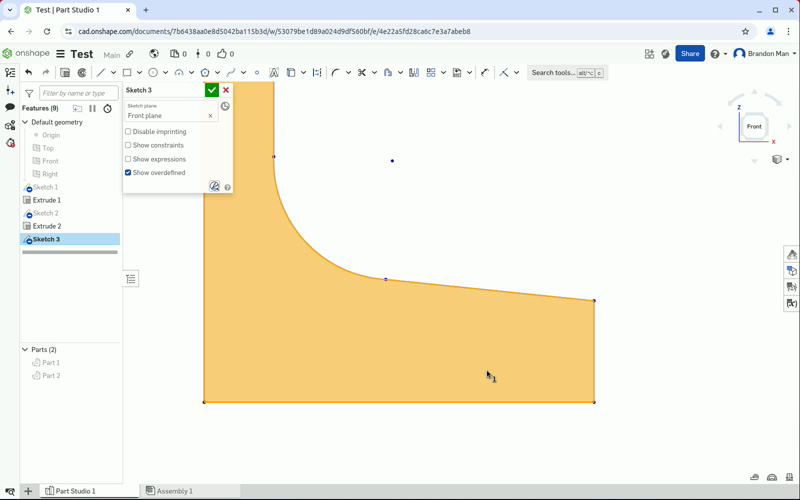
scroll(-6)
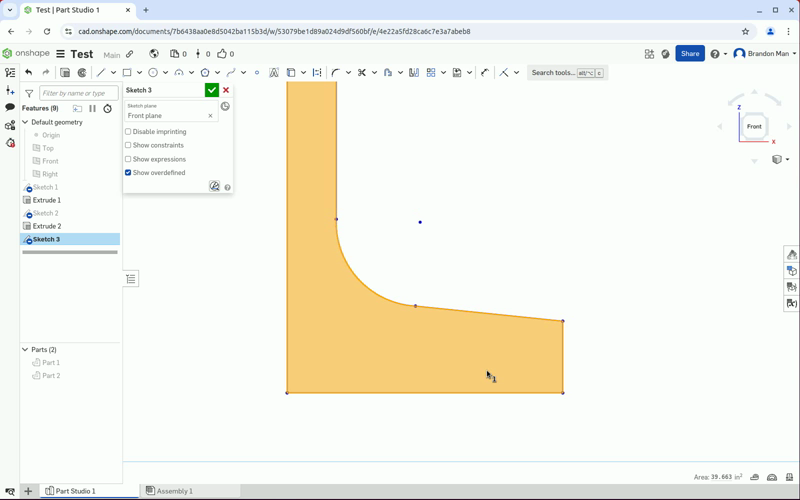
scroll(-6)
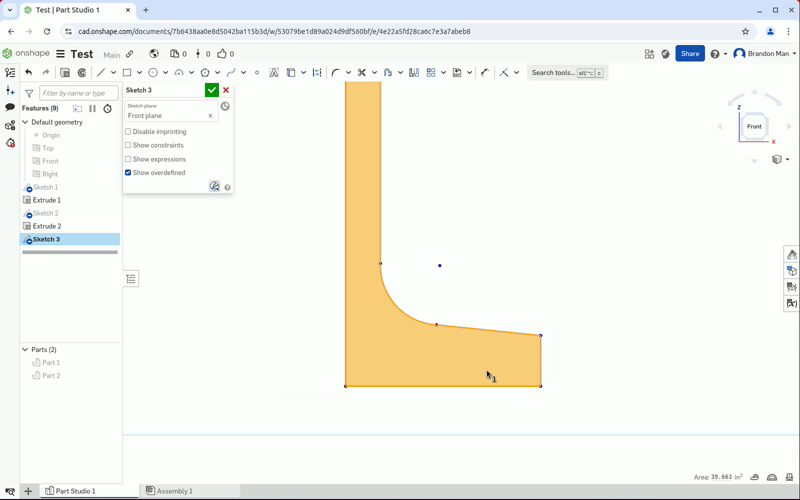
scroll(-6)
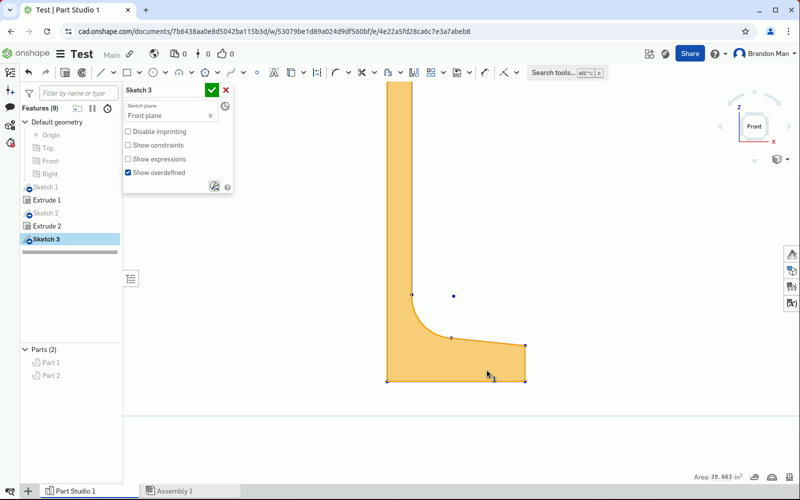
scroll(-6)
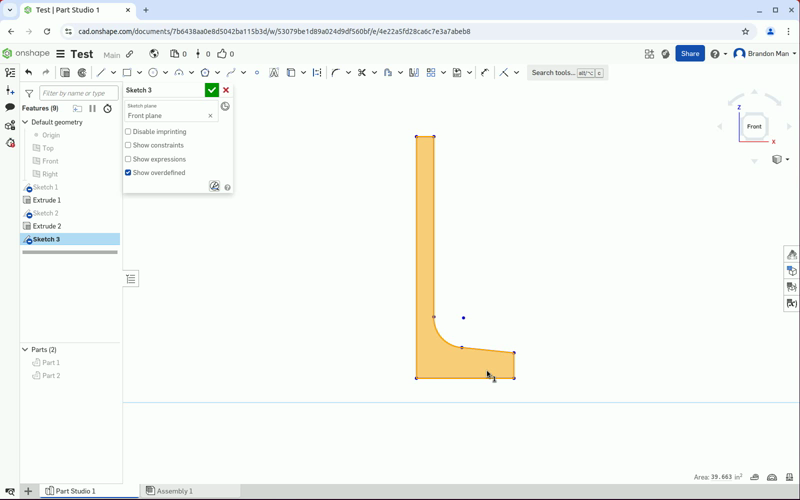
scroll(-6)
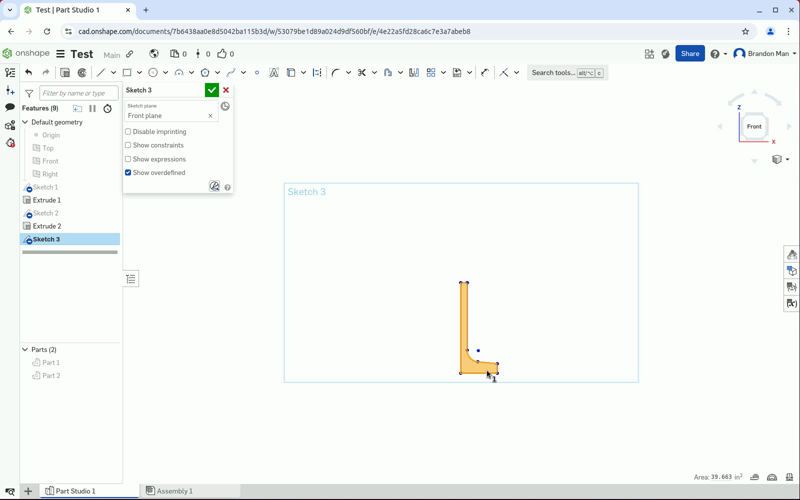
mouse_move(73, 352)
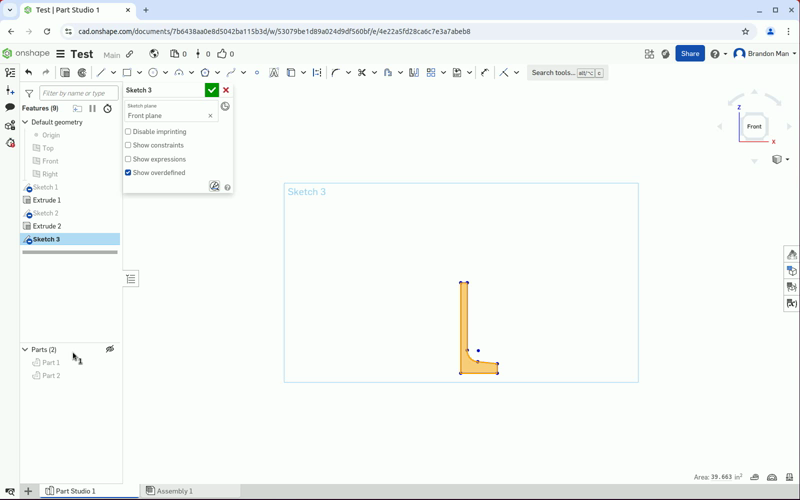
key(shift+y)
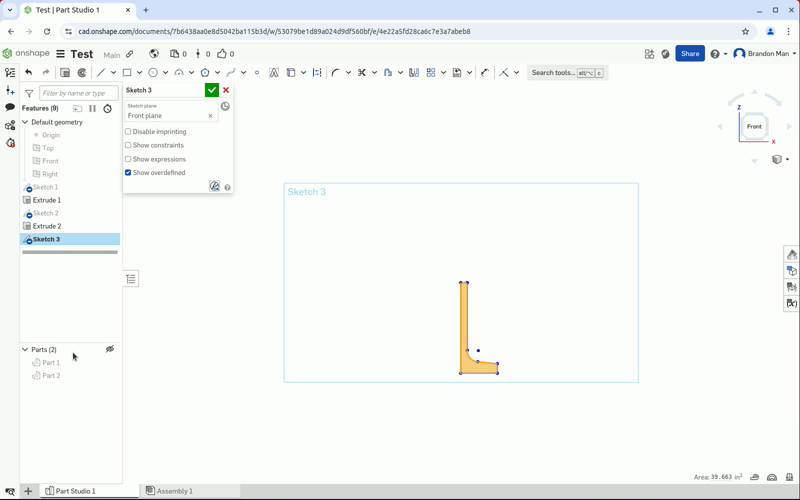
key(shift+e)
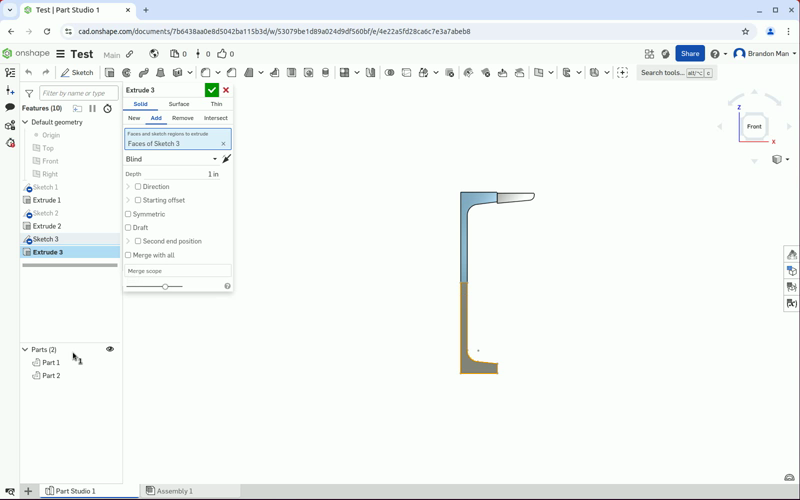
mouse_move(143, 106)
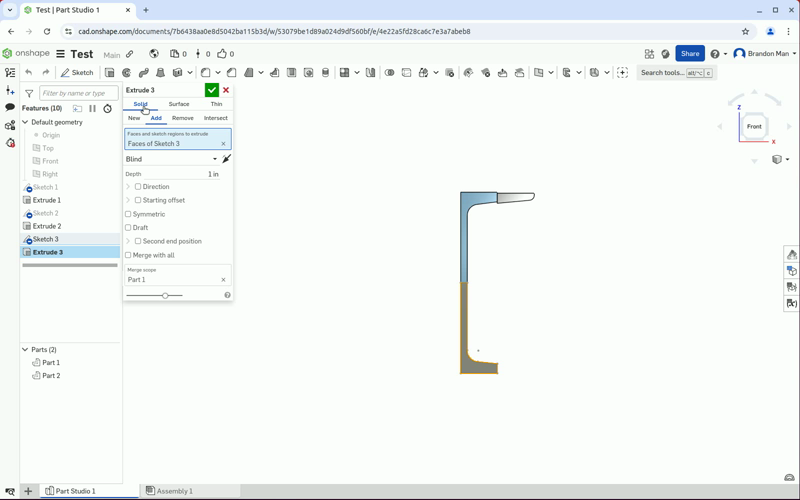
click(143, 106)
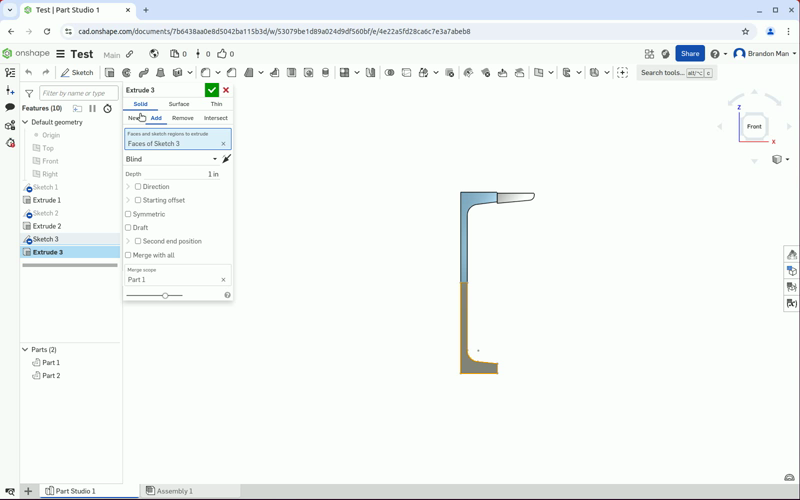
mouse_move(137, 120)
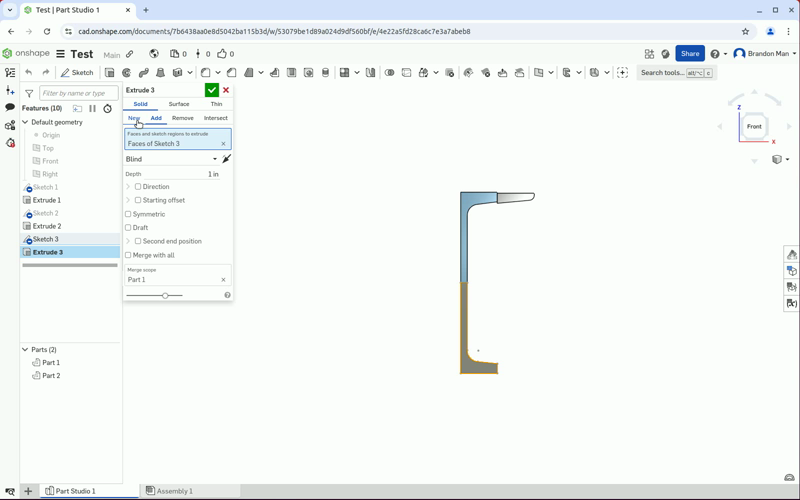
click(137, 120)
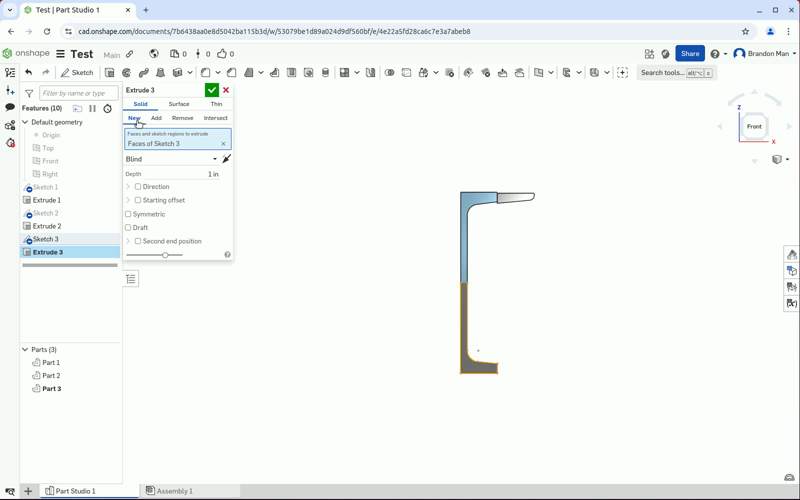
key(tab, 4)
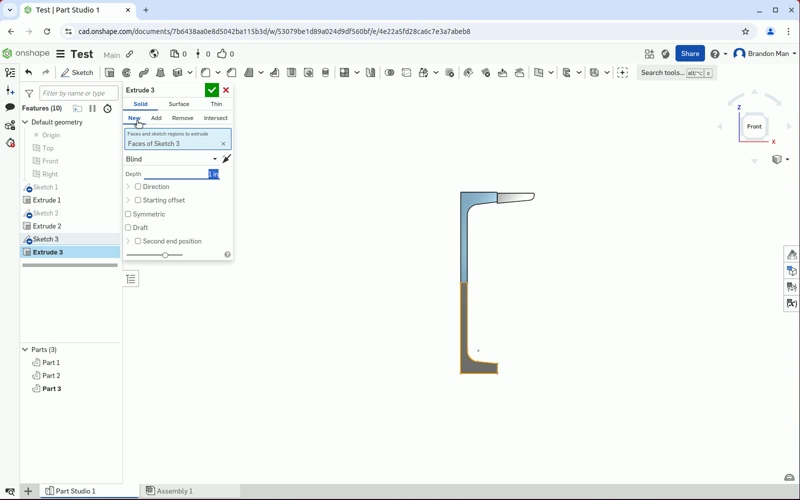
text(46.216)
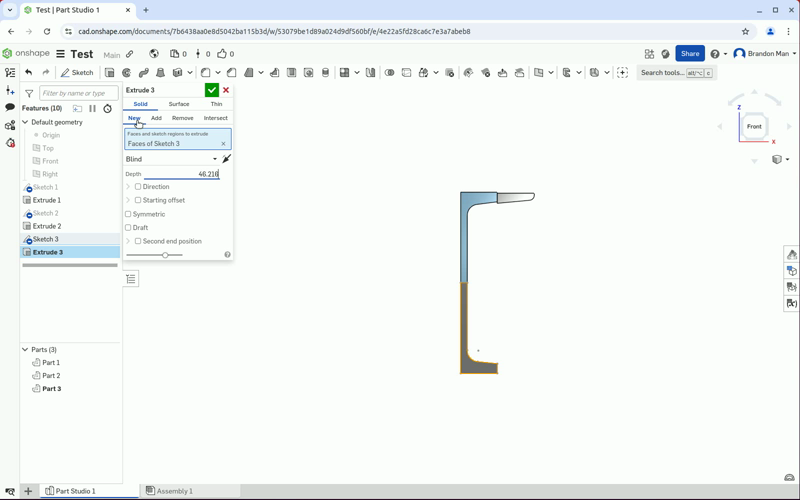
key(tab, 3)
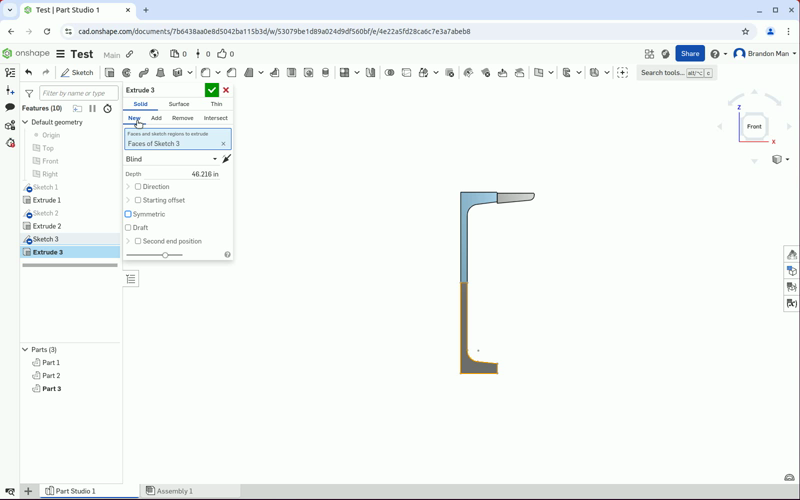
key(space)
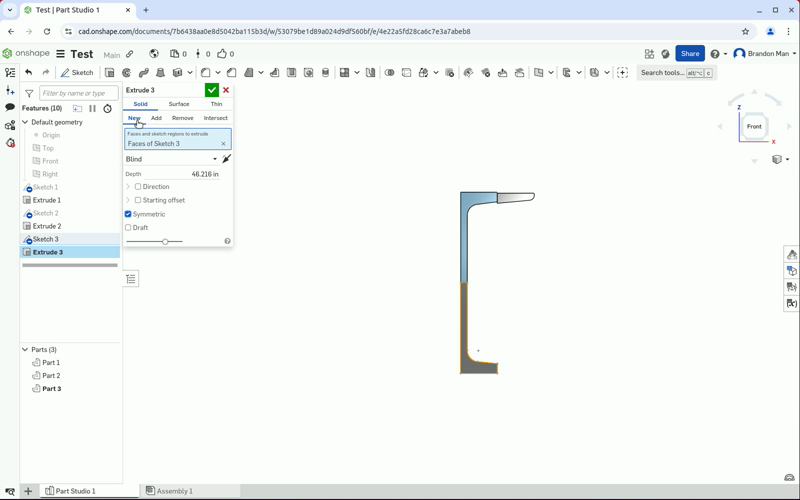
key(enter)
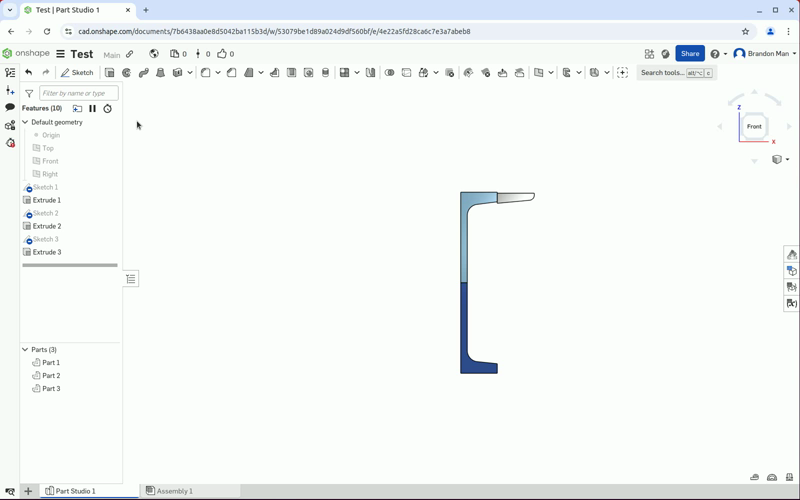
key(shift+h)
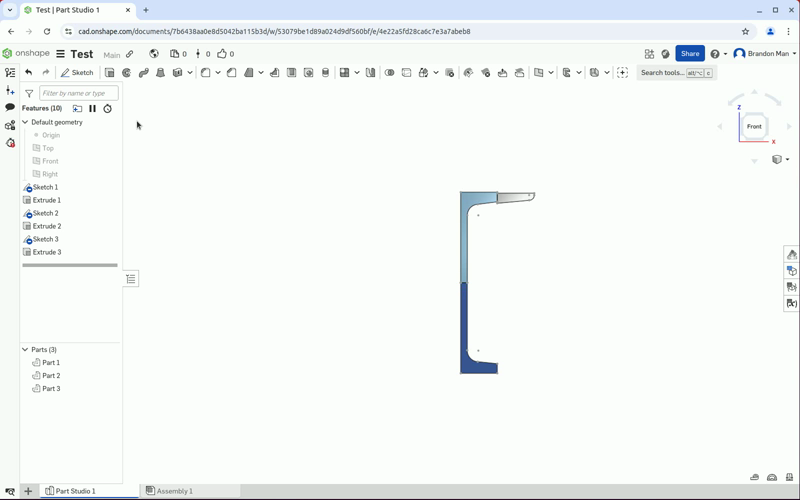
key(shift+h)
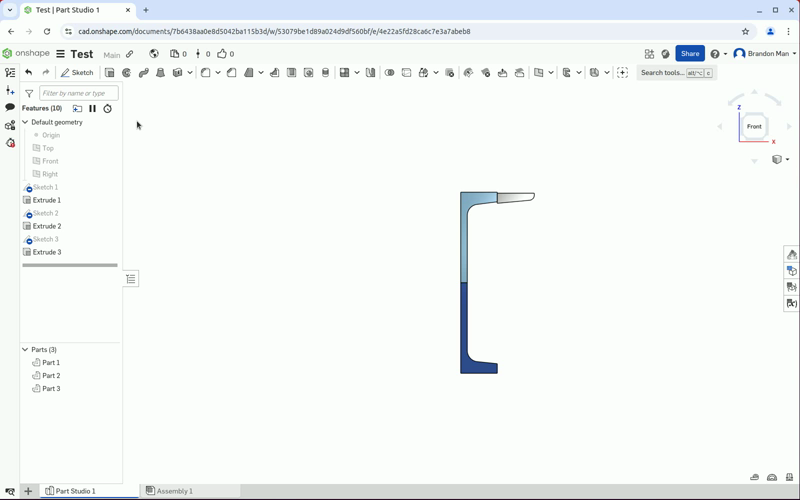
mouse_move(73, 189)
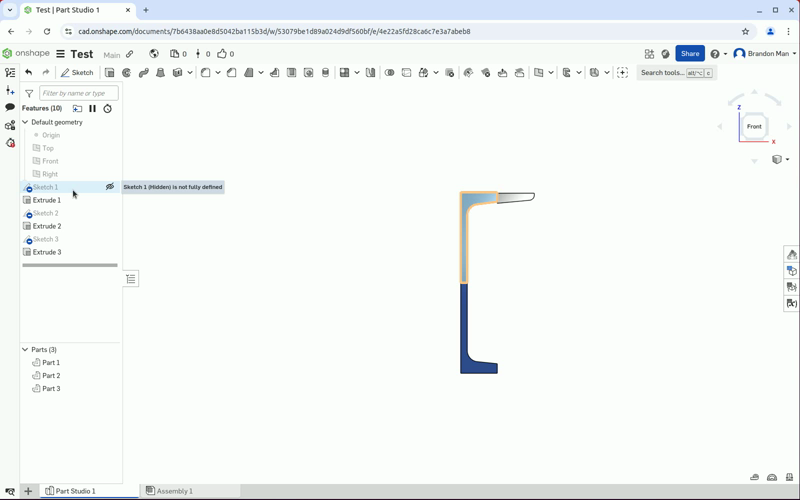
click(73, 189)
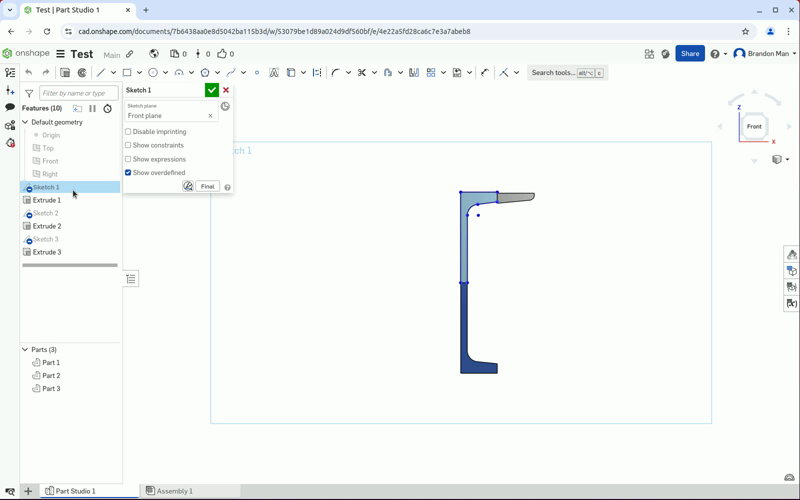
mouse_move(229, 92)
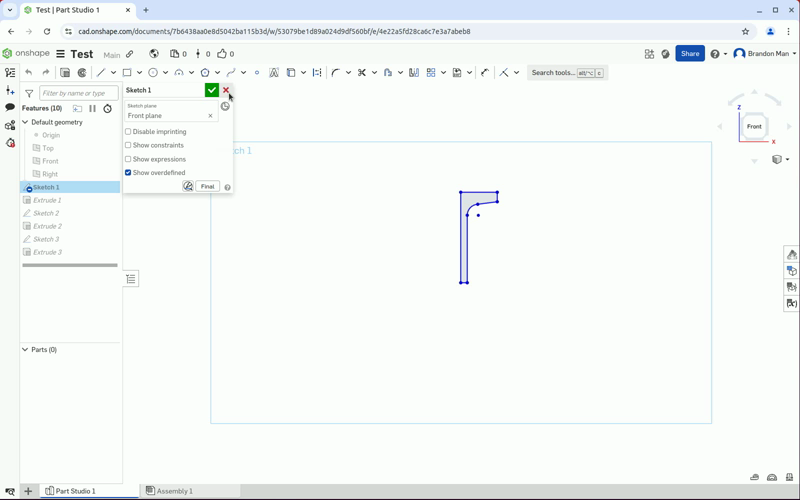
click(229, 92)
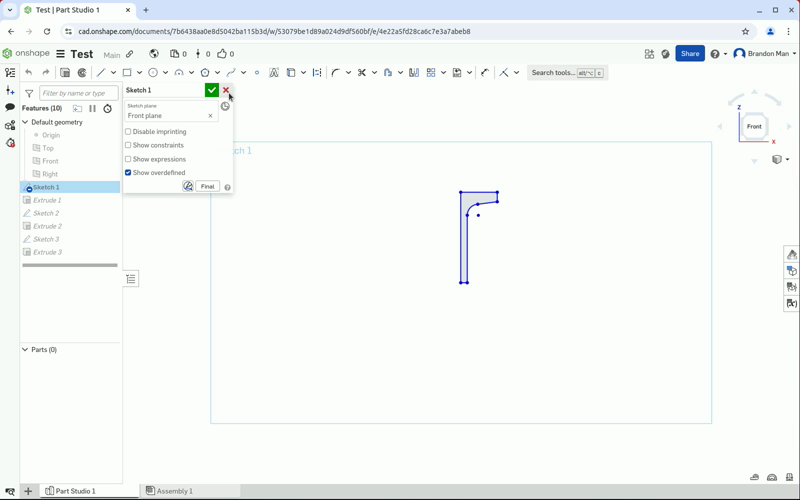
key(shift+s)
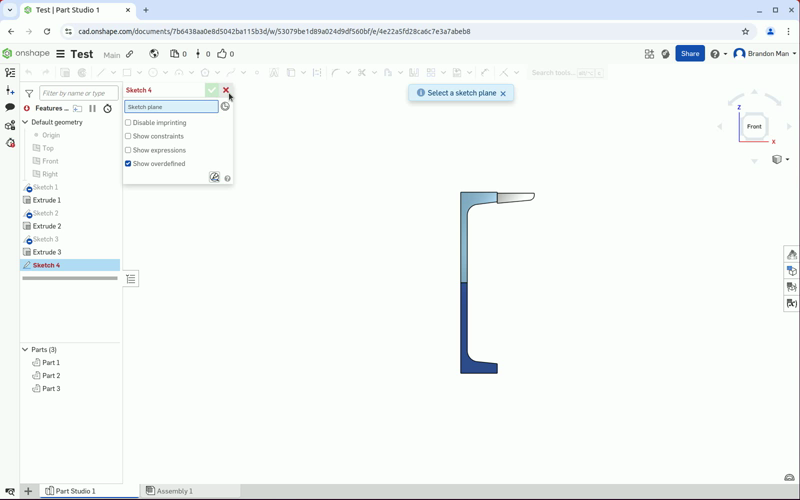
mouse_move(73, 163)
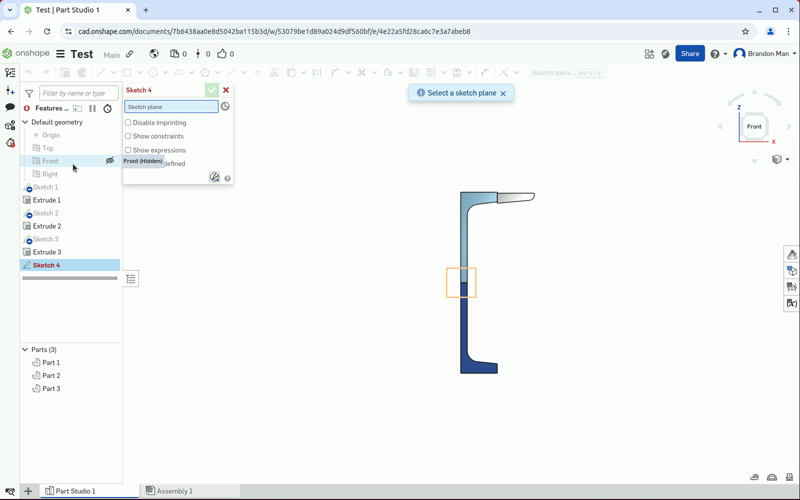
click(73, 163)
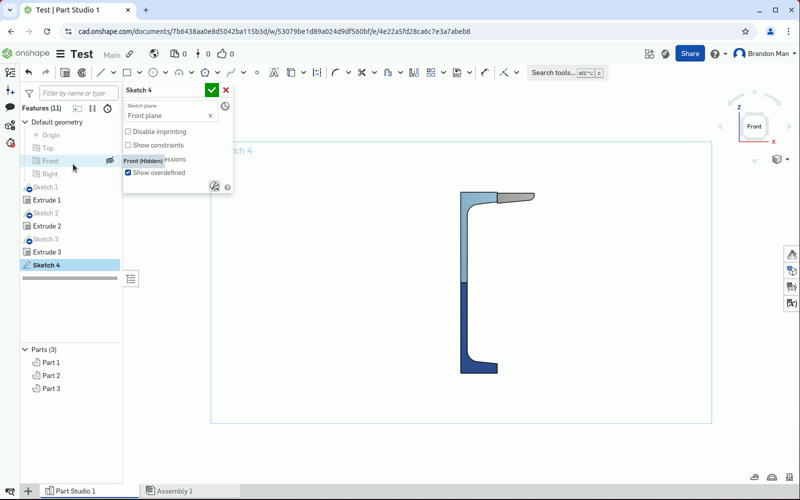
mouse_move(73, 352)
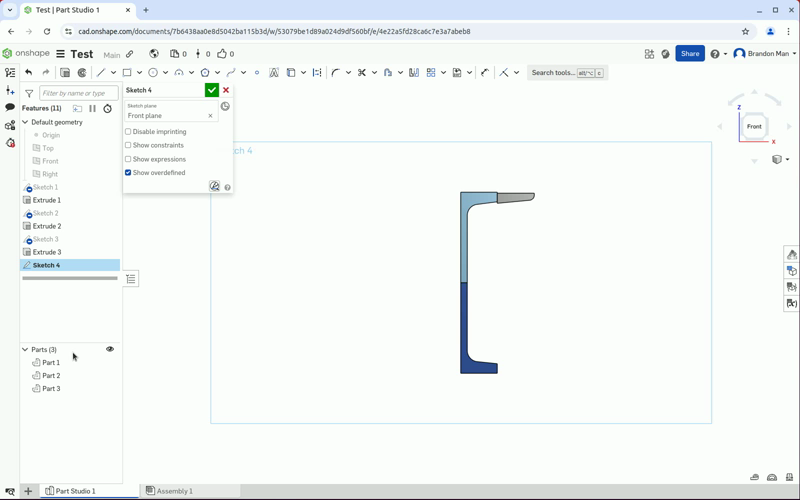
key(y)
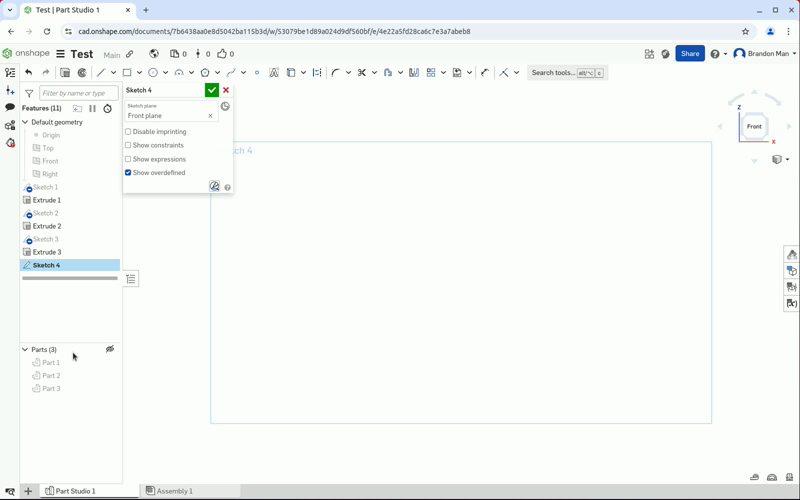
key(l)
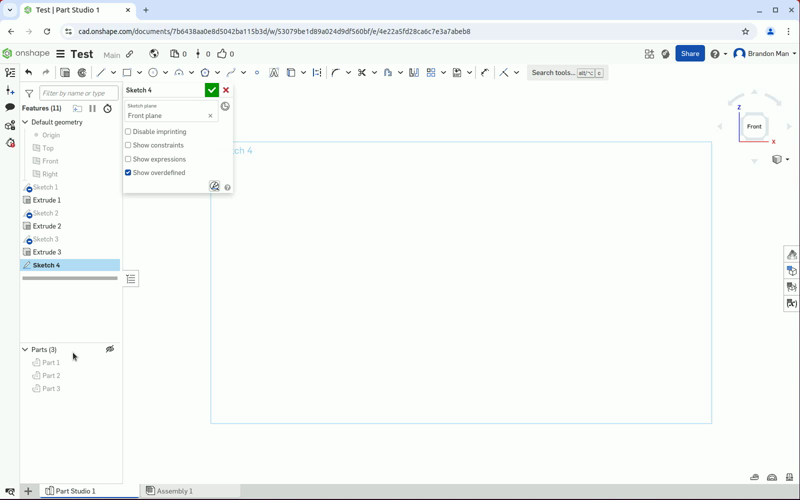
key_down(shift)
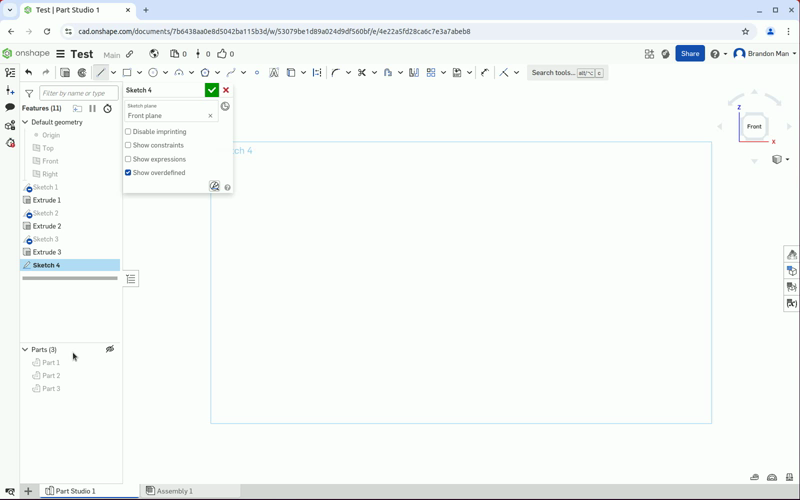
mouse_move(497, 373)
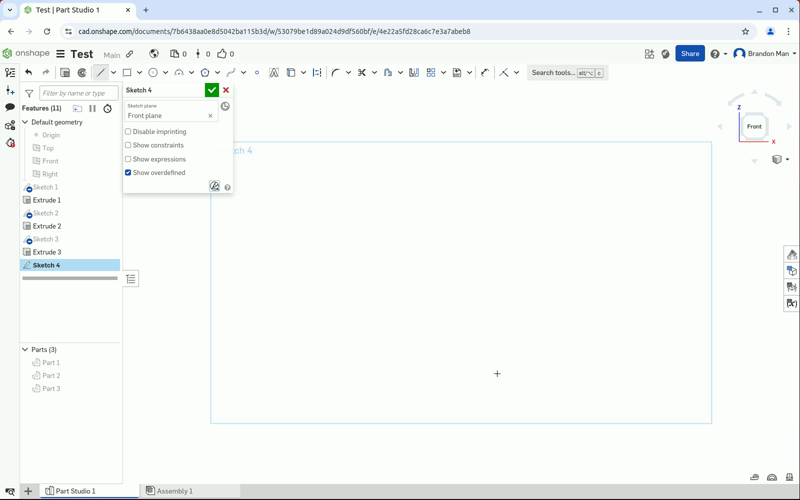
click(497, 373)
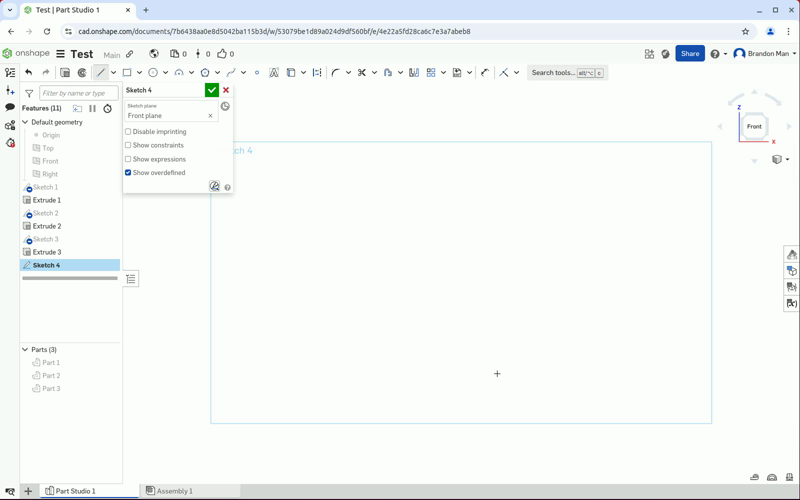
key_up(shift)
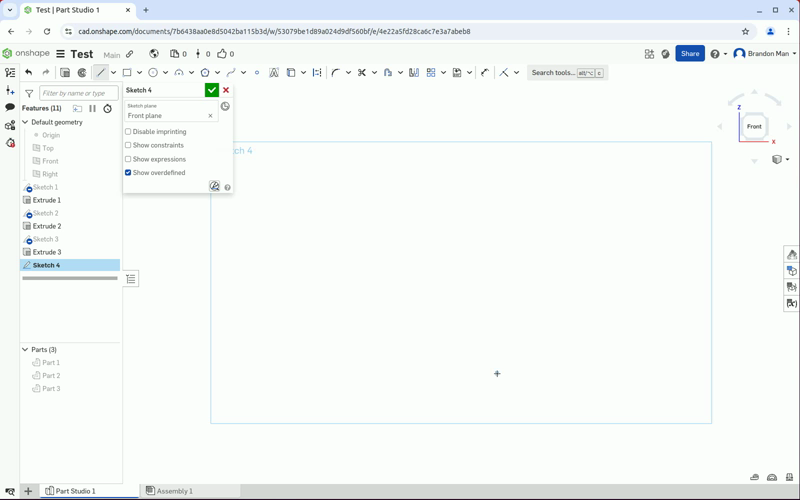
key_down(shift)
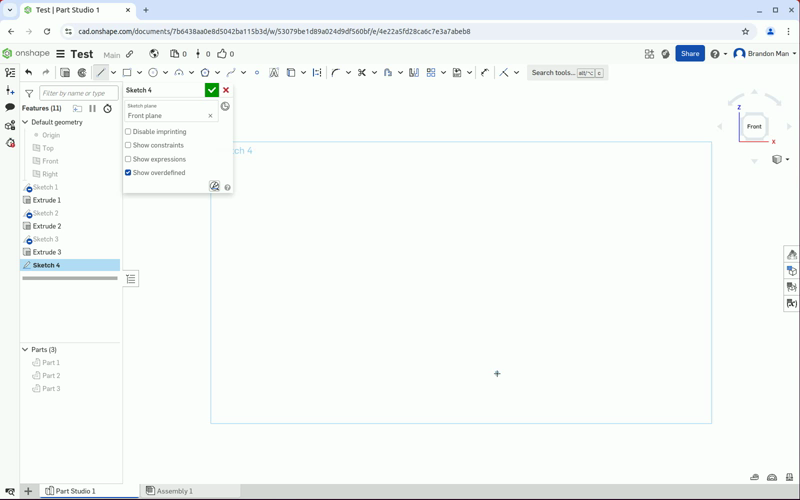
mouse_move(527, 373)
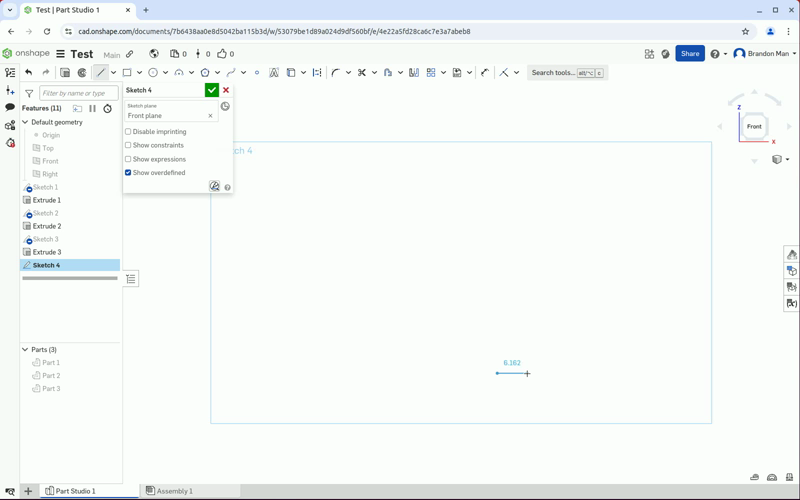
mouse_move(534, 373)
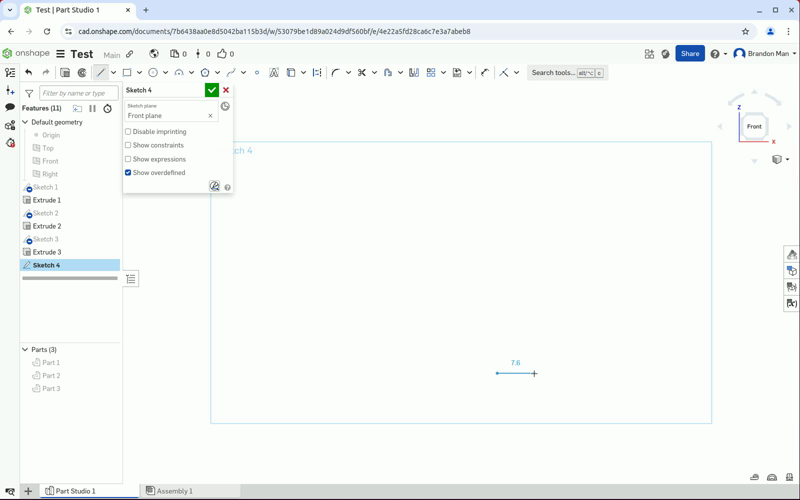
click(534, 373)
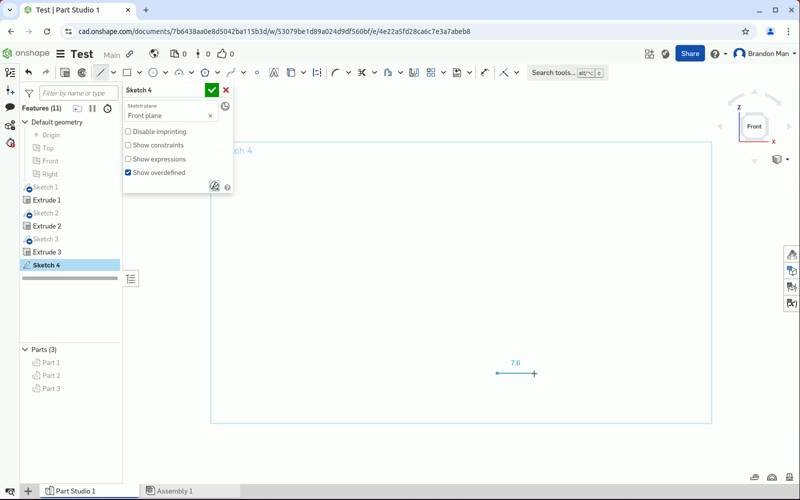
key_up(shift)
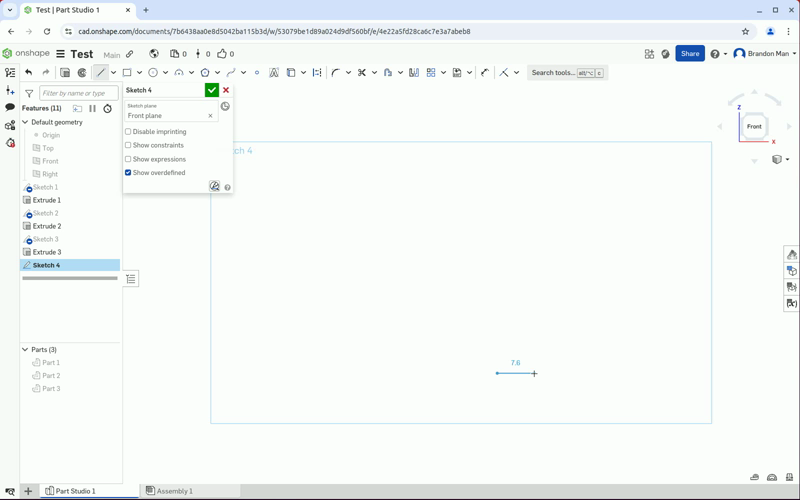
key_down(shift)
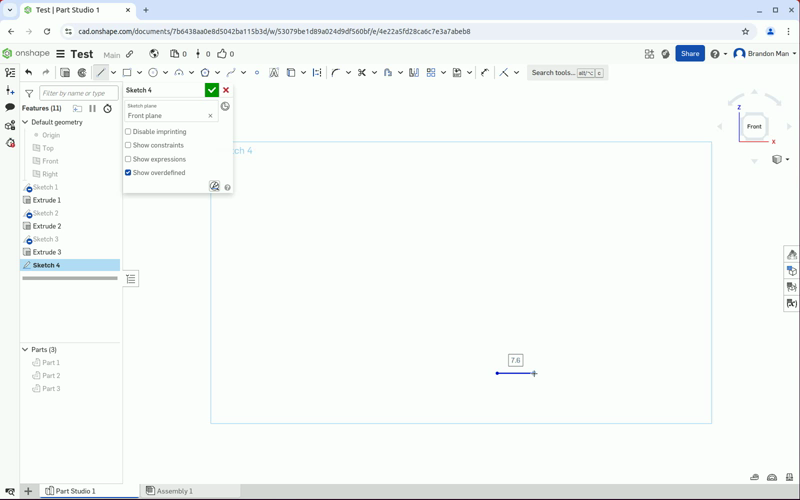
mouse_move(564, 373)
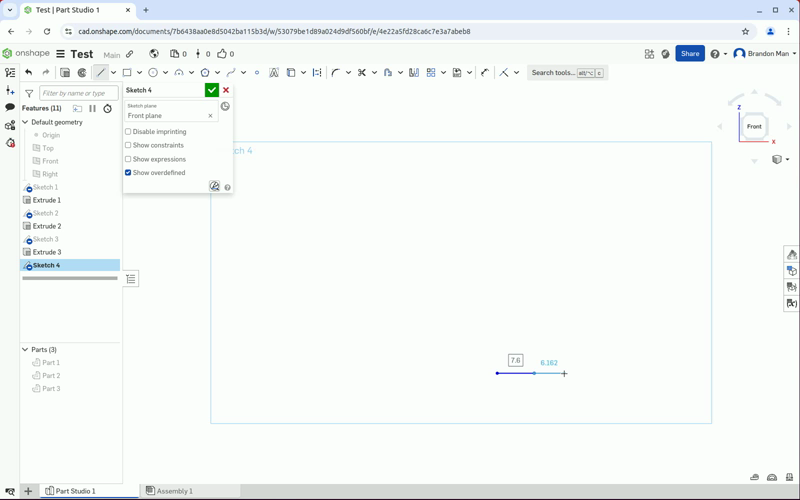
mouse_move(534, 371)
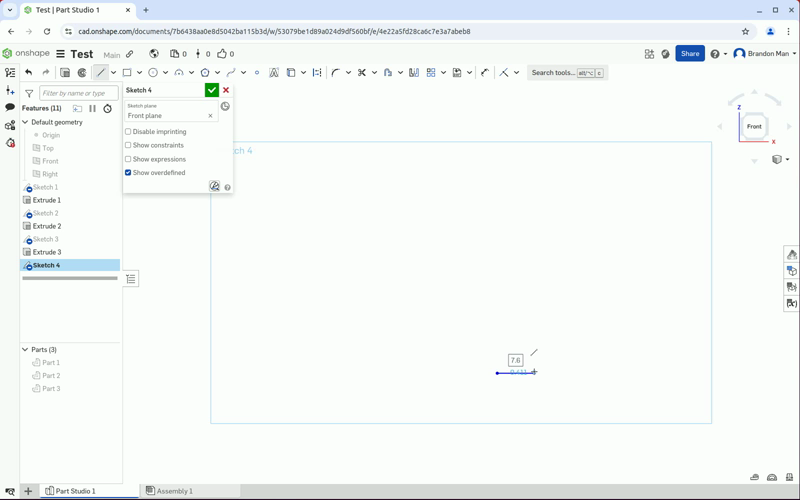
scroll(6)
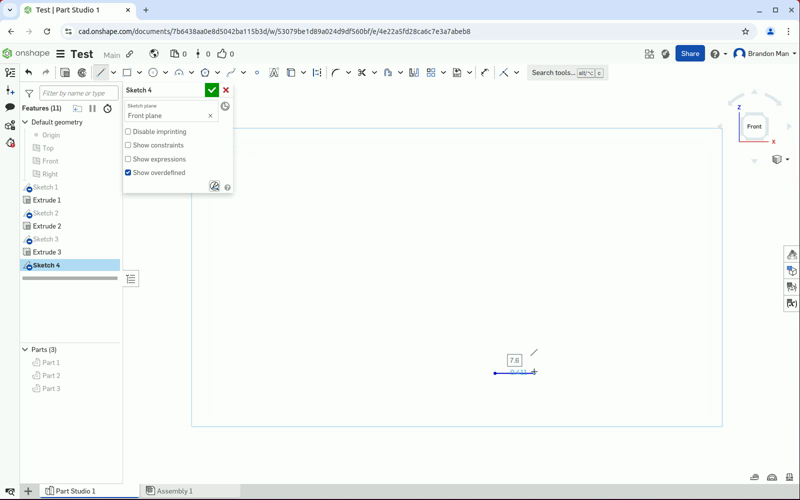
scroll(6)
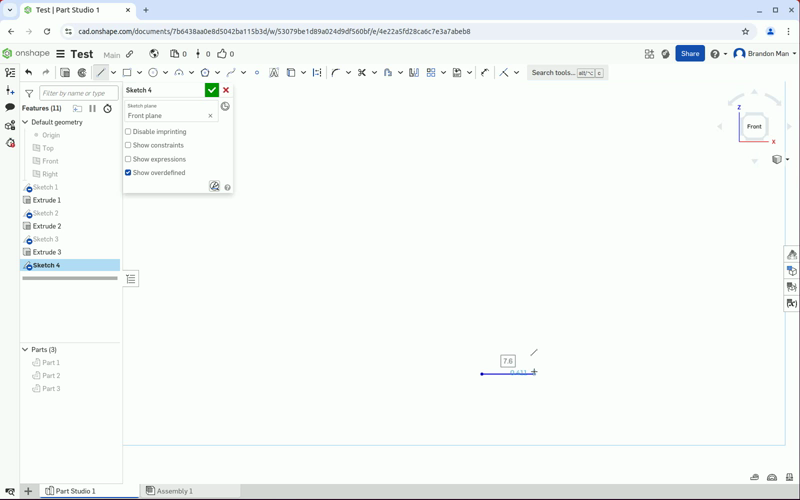
scroll(6)
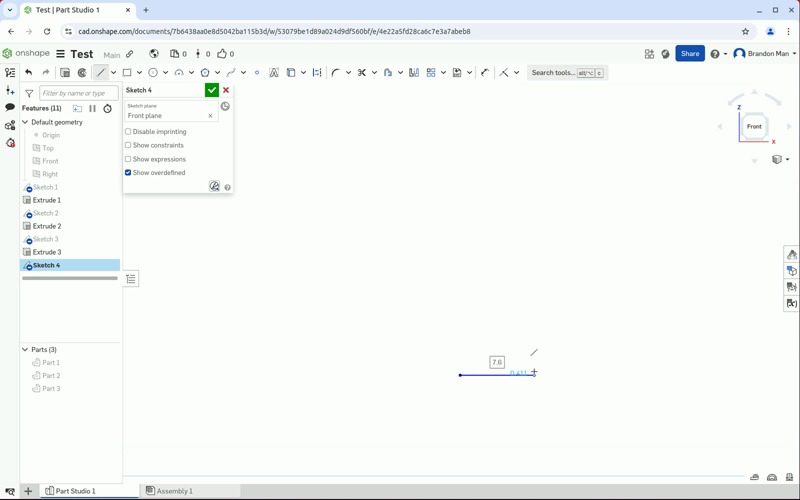
scroll(6)
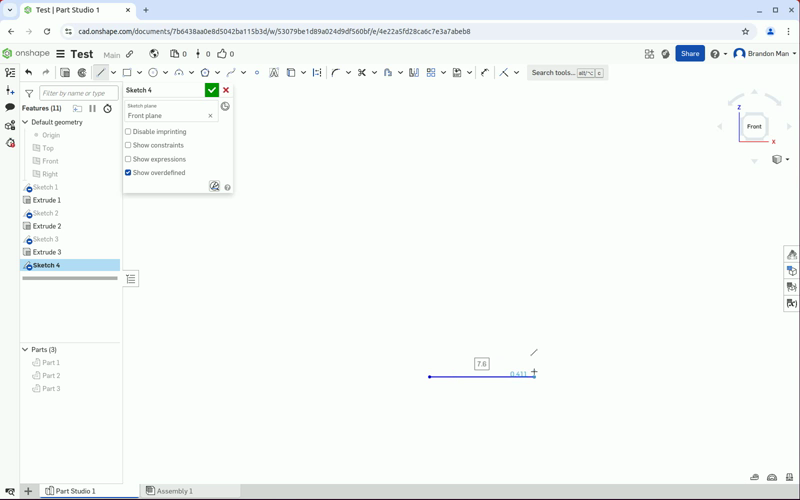
scroll(6)
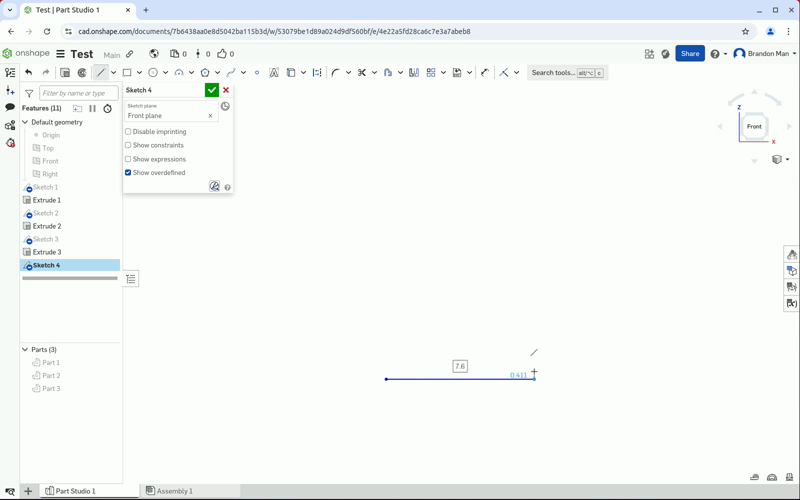
scroll(6)
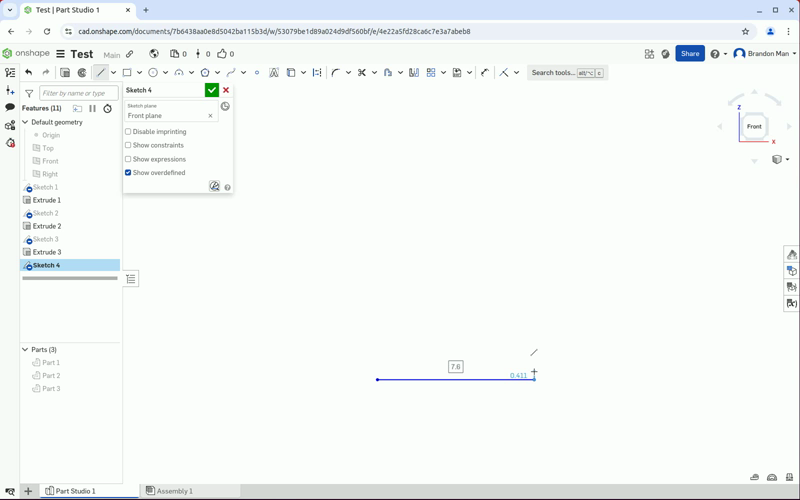
scroll(6)
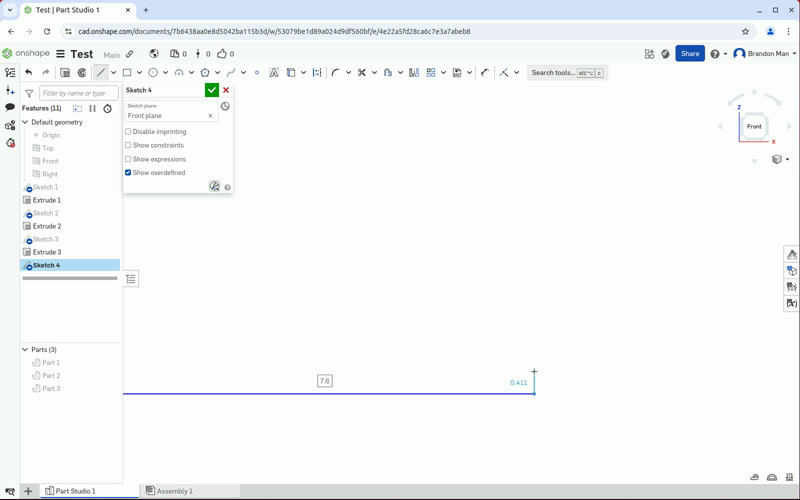
click(534, 371)
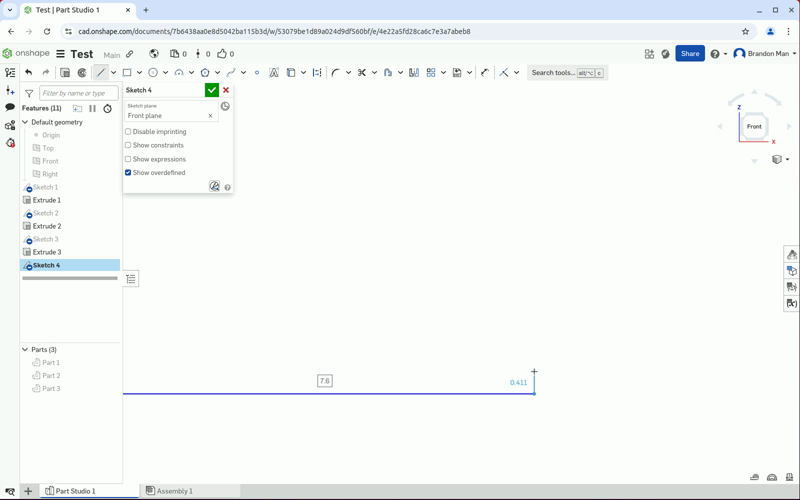
scroll(-6)
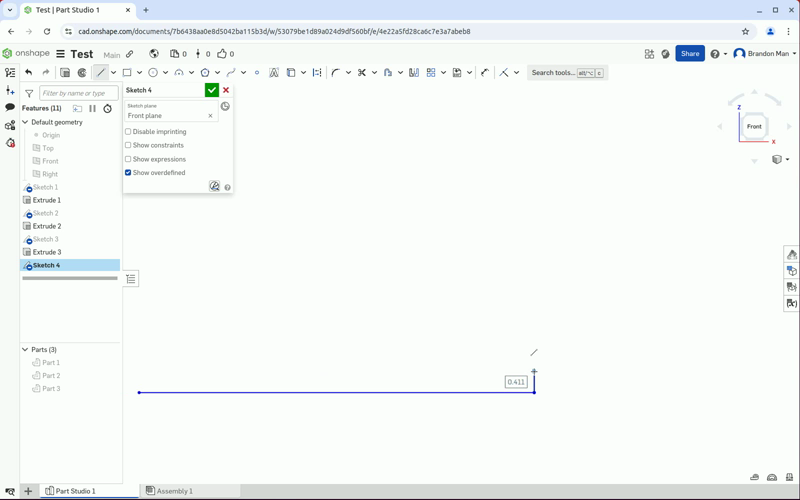
scroll(-6)
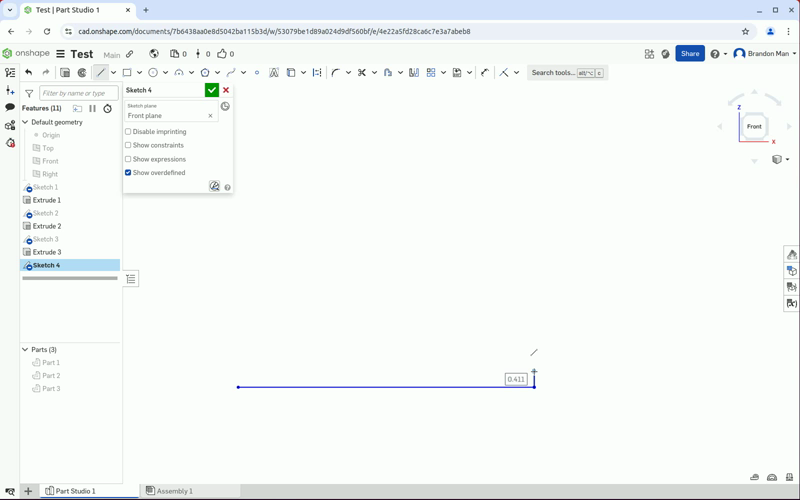
scroll(-6)
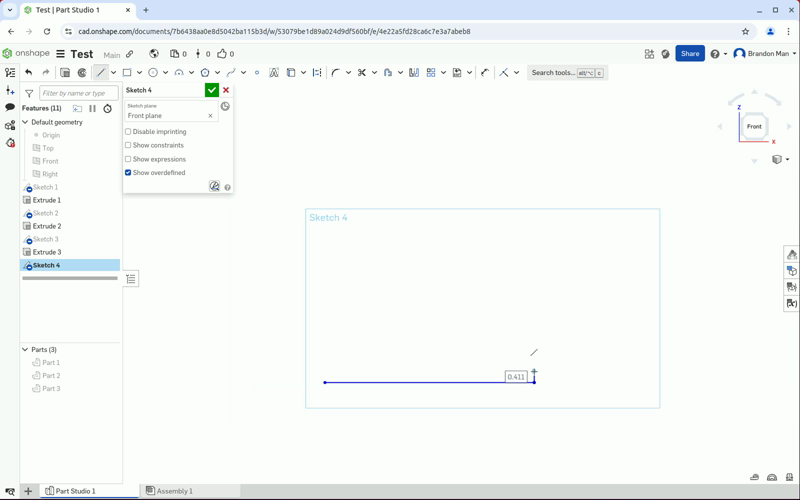
scroll(-6)
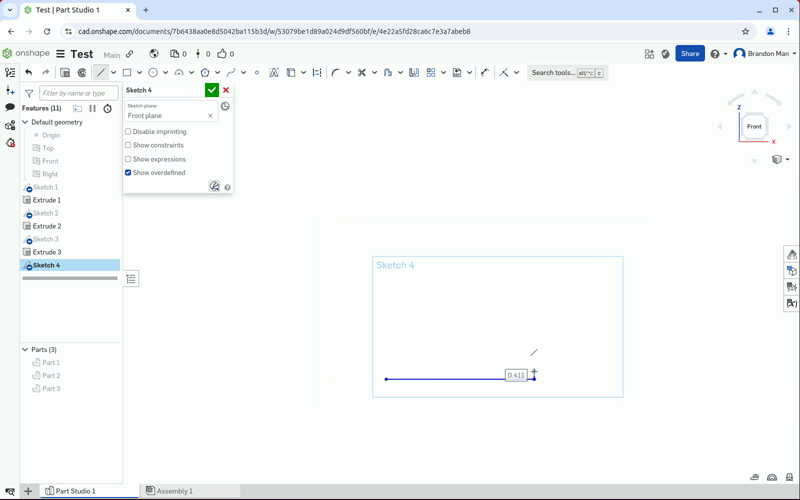
scroll(-6)
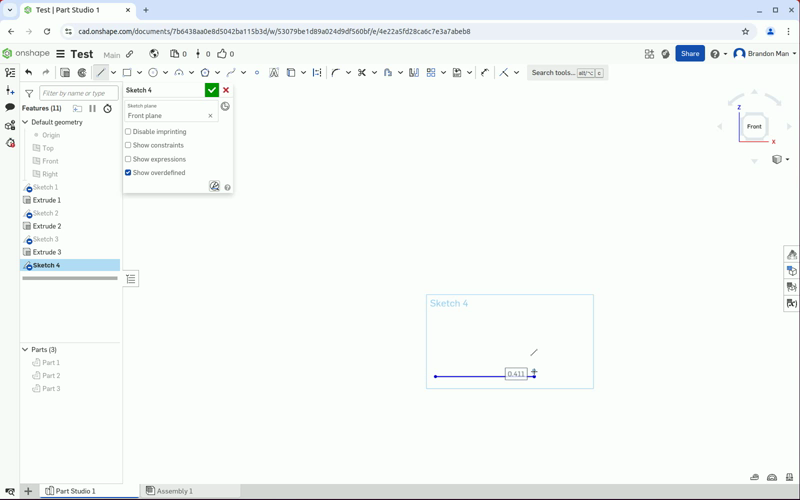
scroll(-6)
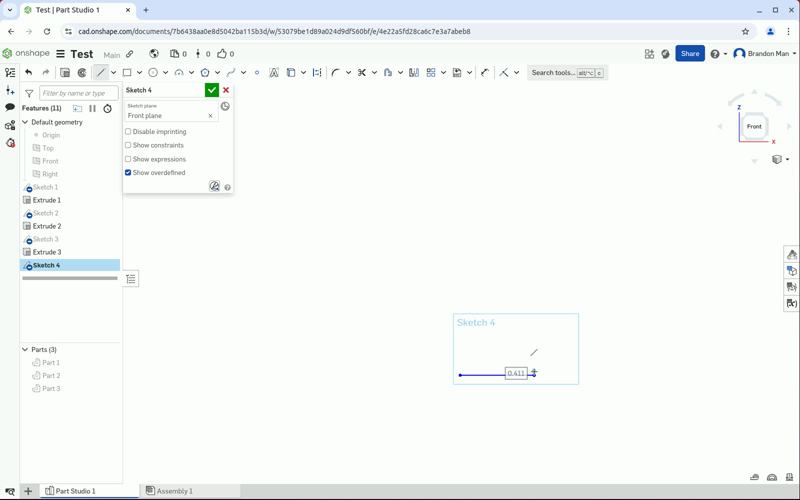
scroll(-6)
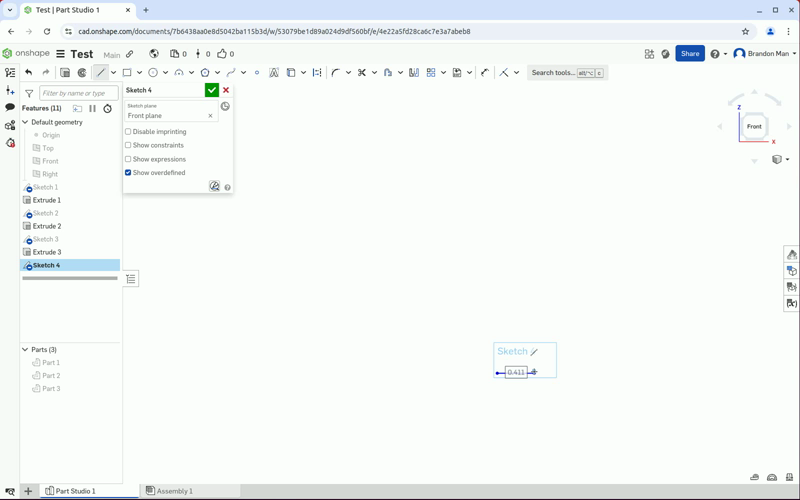
key_up(shift)
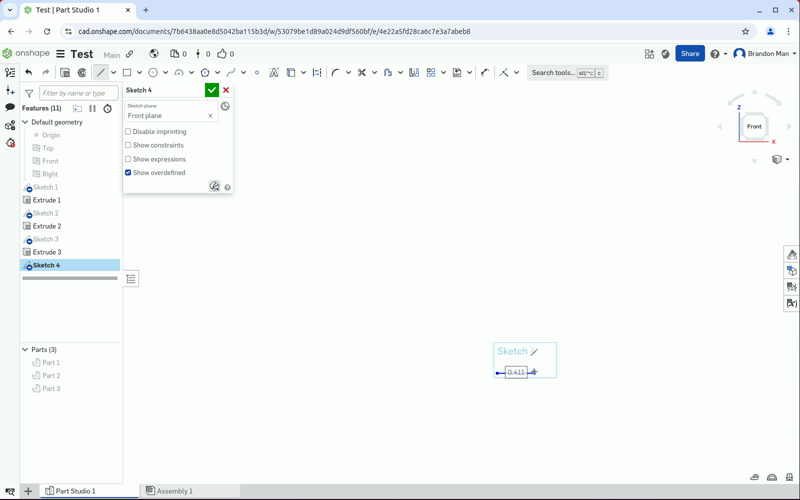
key(esc)
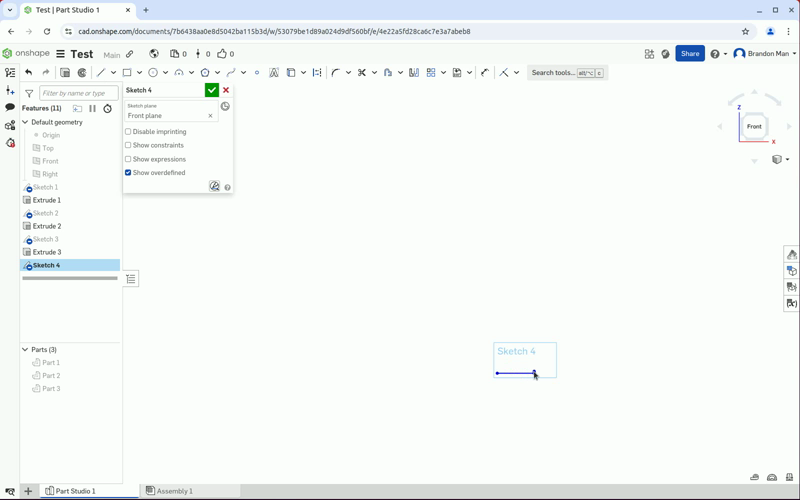
key(a)
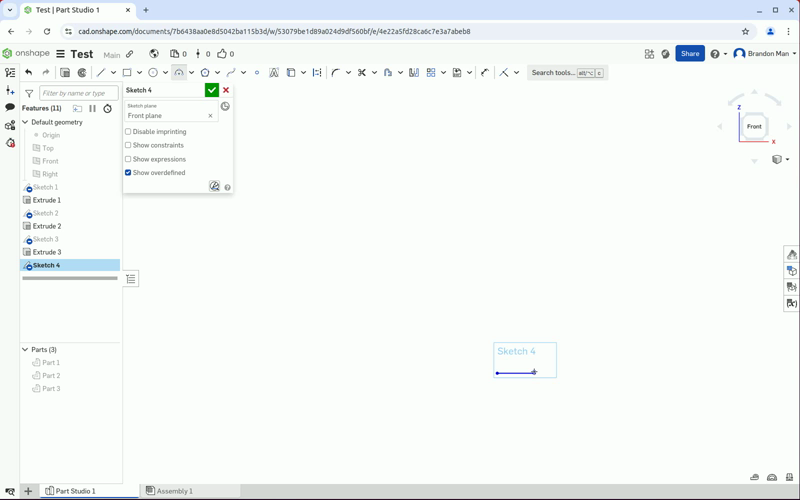
mouse_move(534, 371)
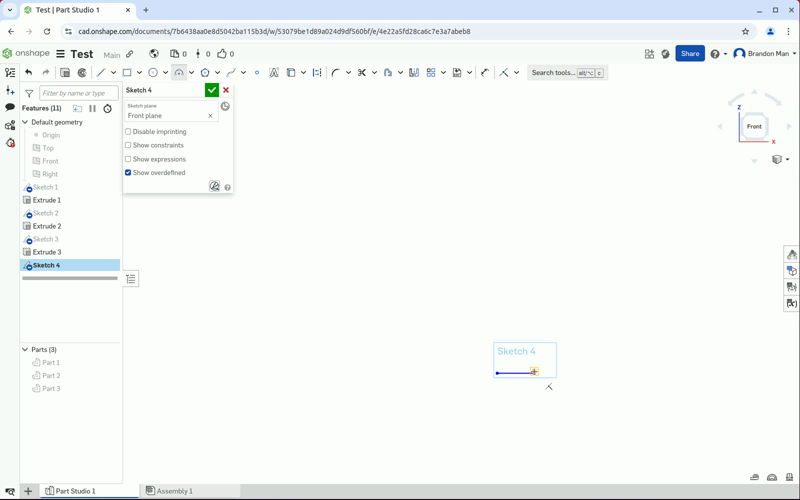
scroll(6)
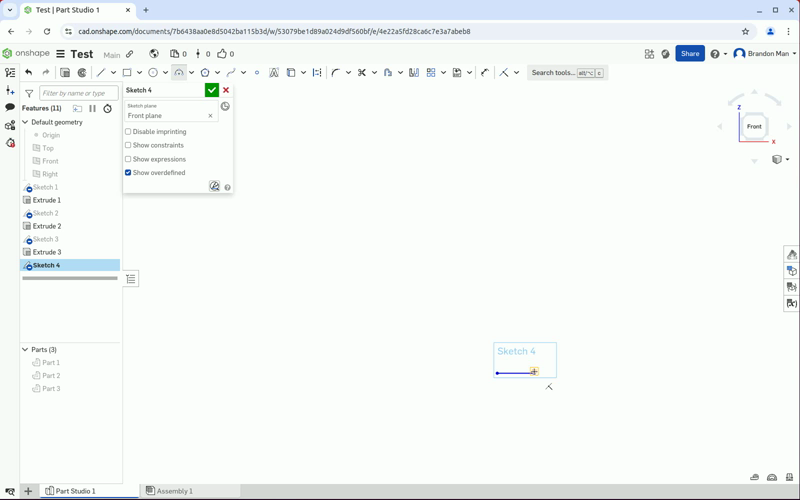
scroll(6)
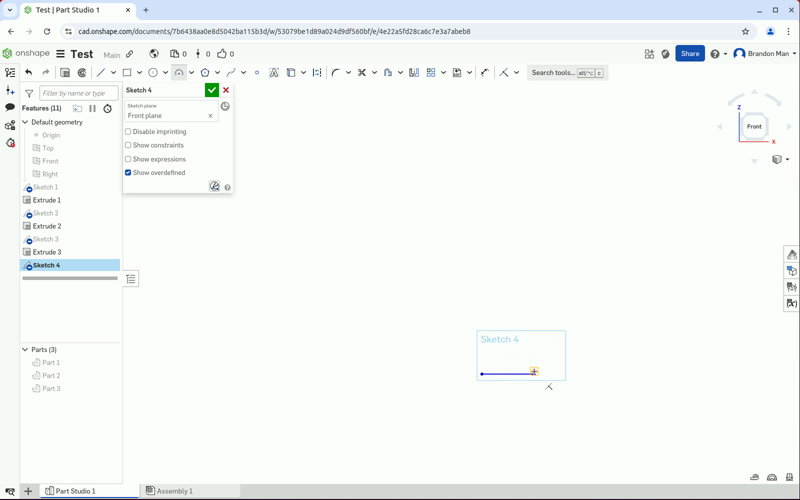
scroll(6)
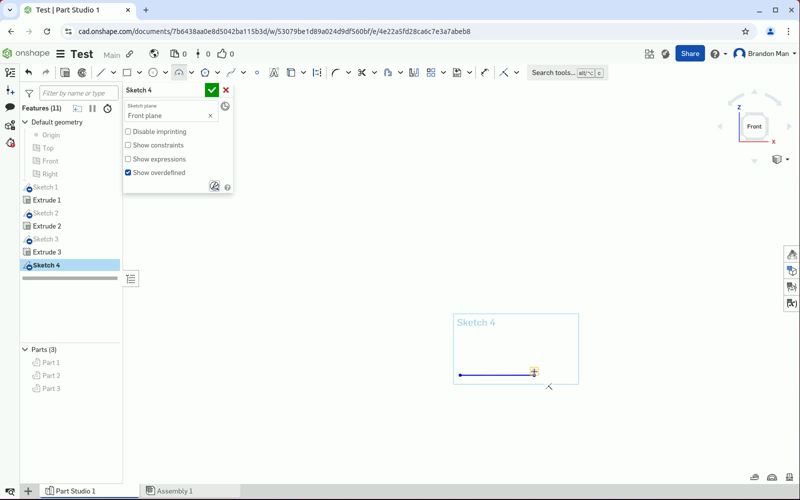
scroll(6)
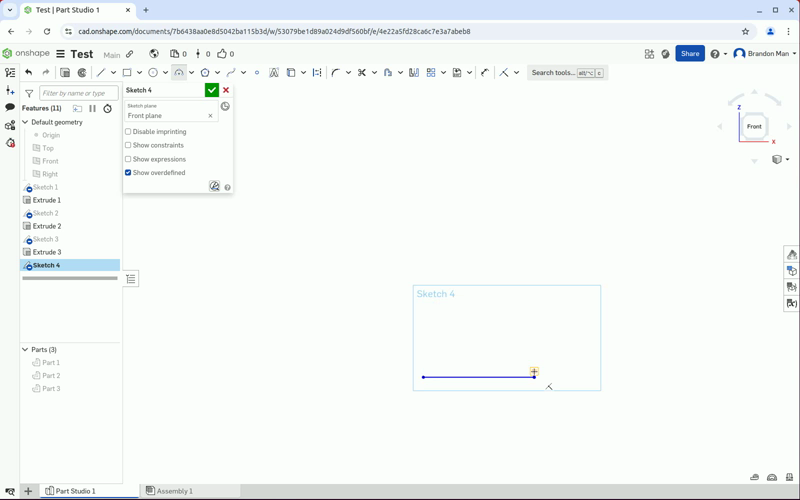
scroll(6)
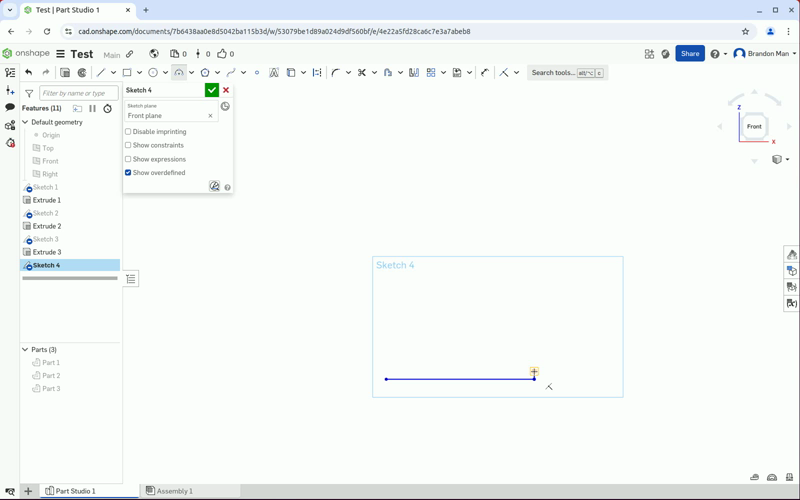
scroll(6)
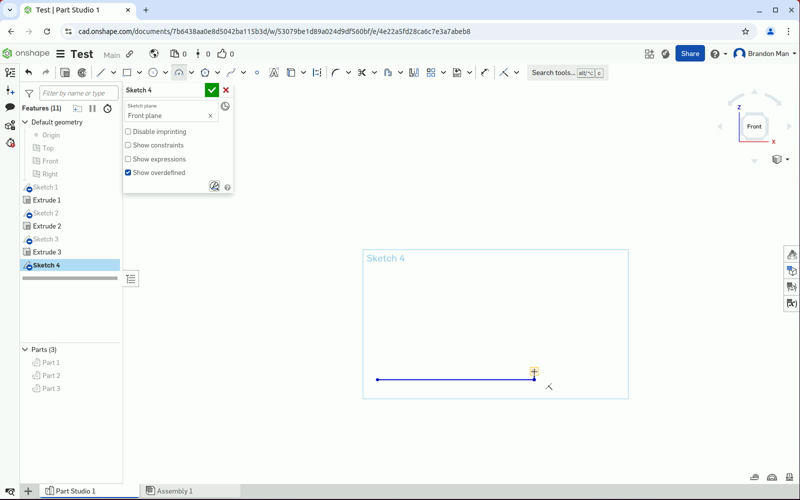
scroll(6)
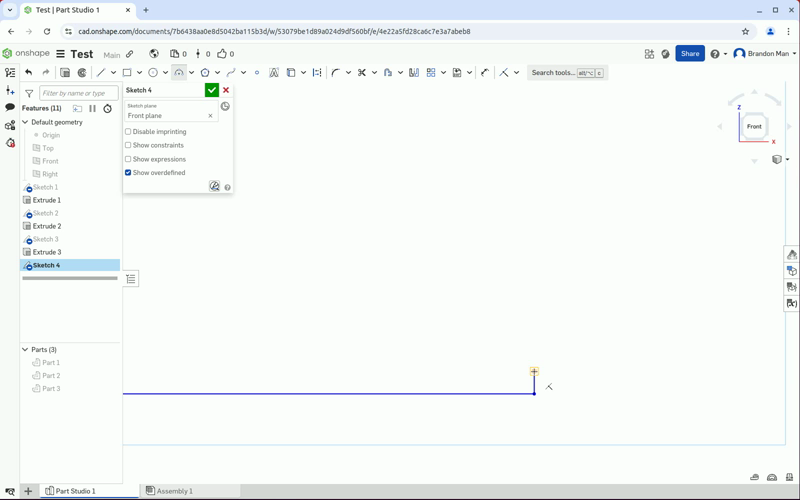
click(534, 371)
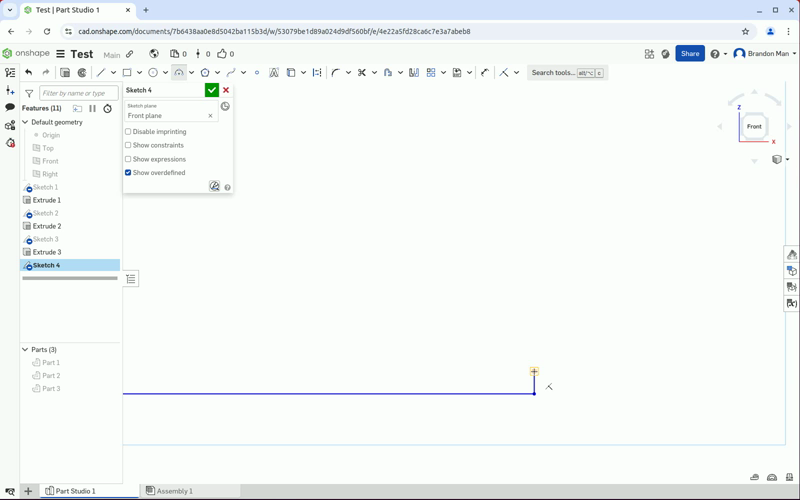
scroll(-6)
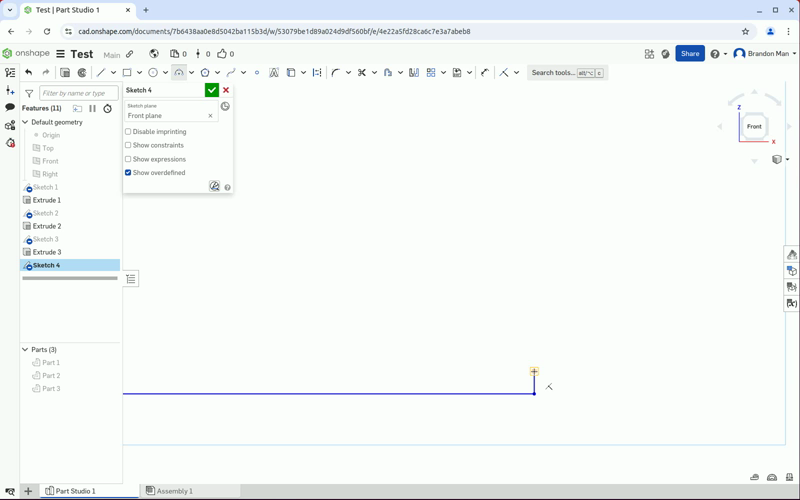
scroll(-6)
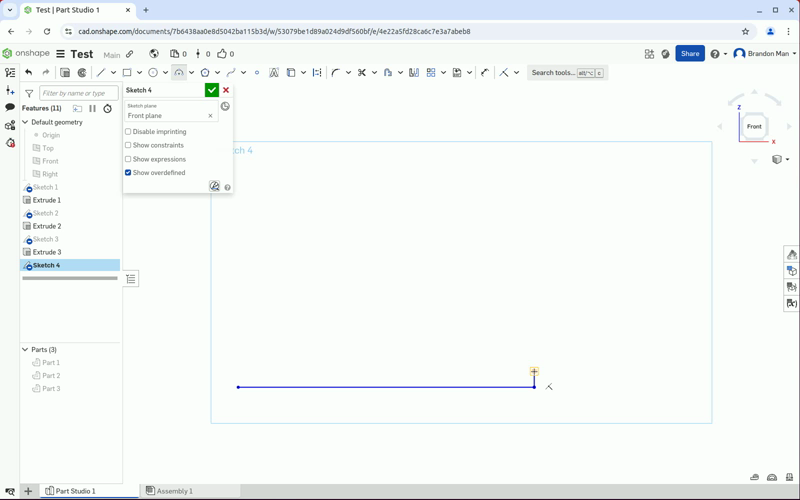
scroll(-6)
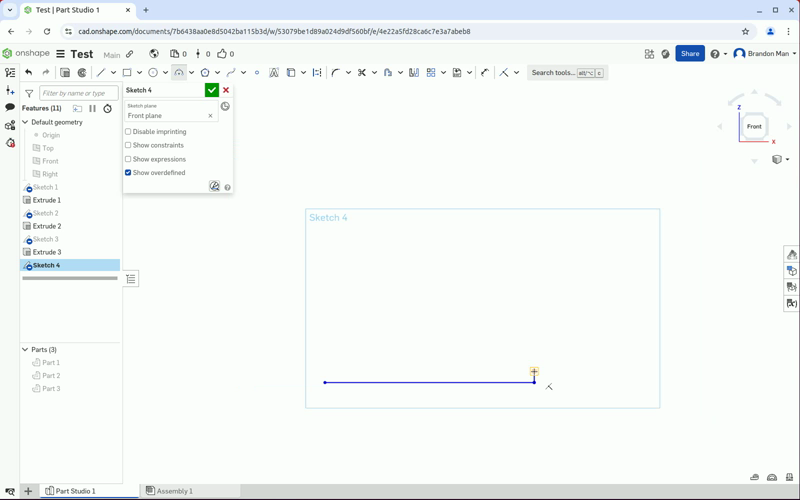
scroll(-6)
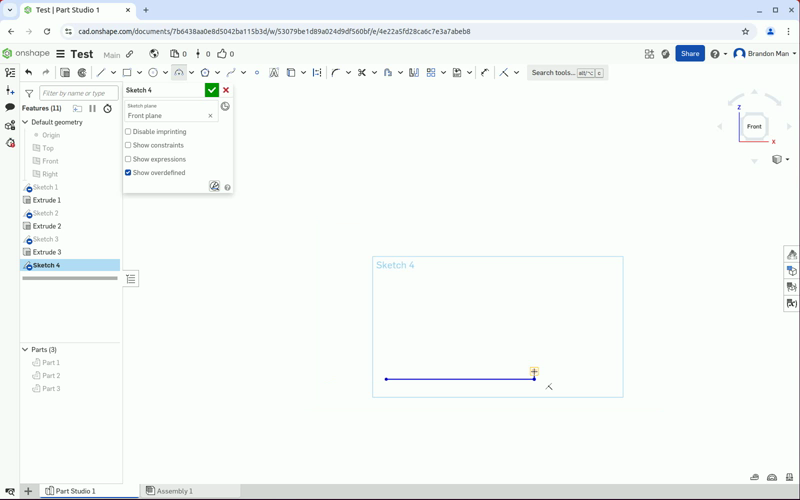
scroll(-6)
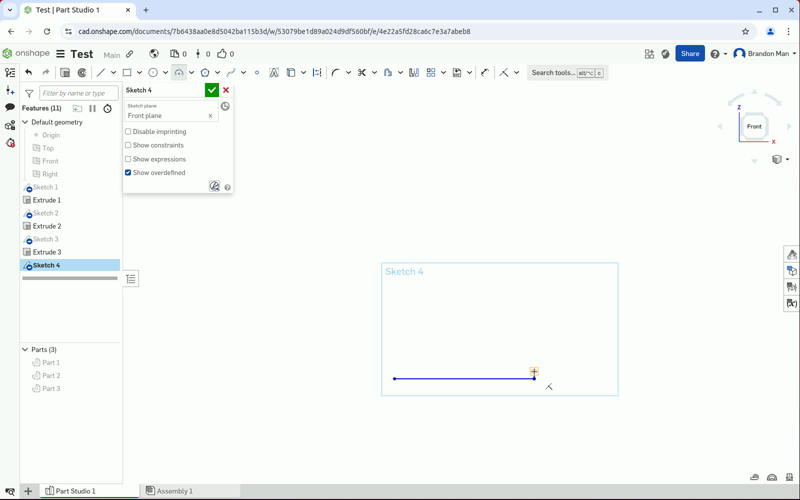
scroll(-6)
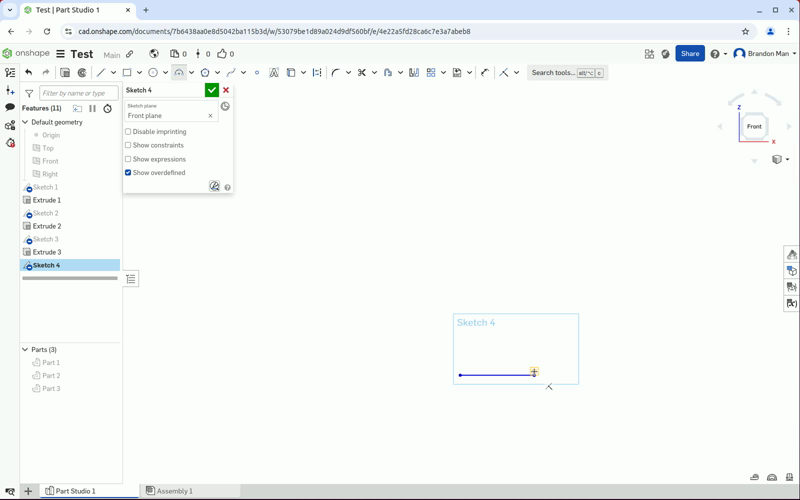
scroll(-6)
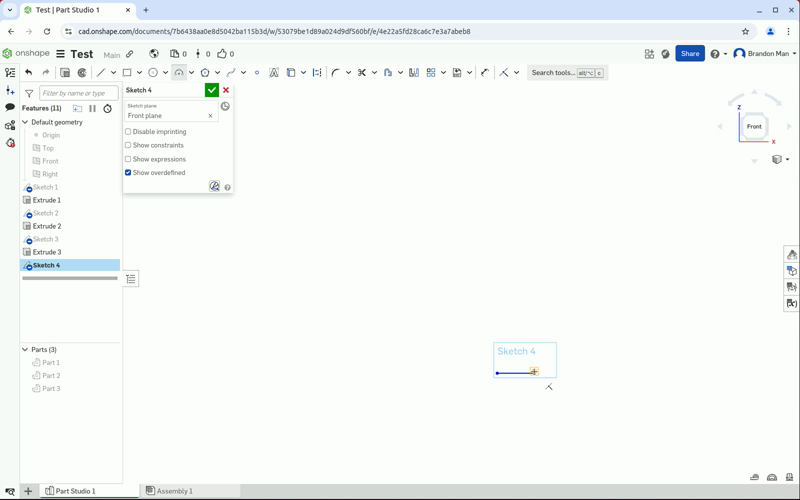
key_down(shift)
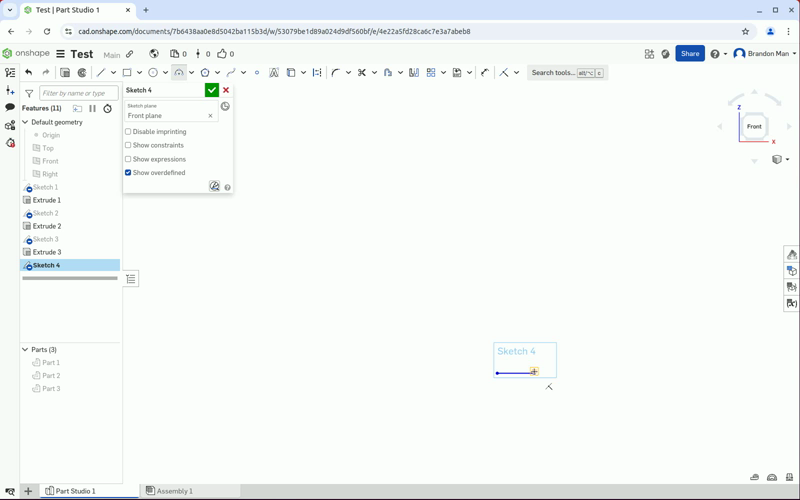
mouse_move(529, 365)
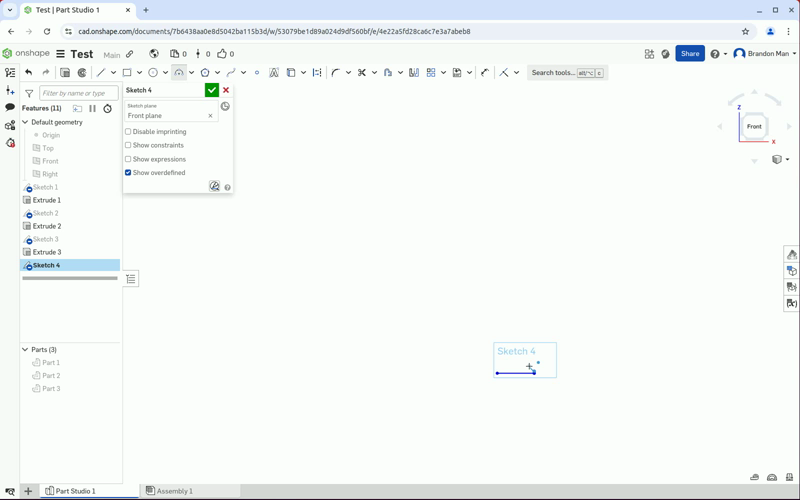
scroll(6)
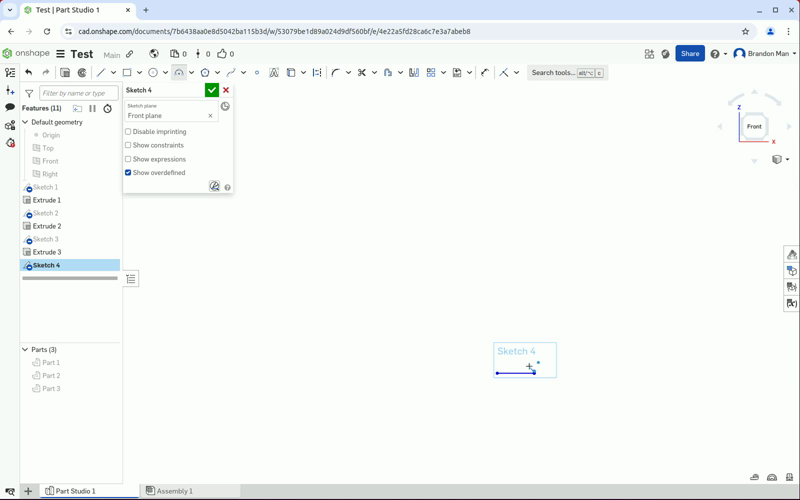
scroll(6)
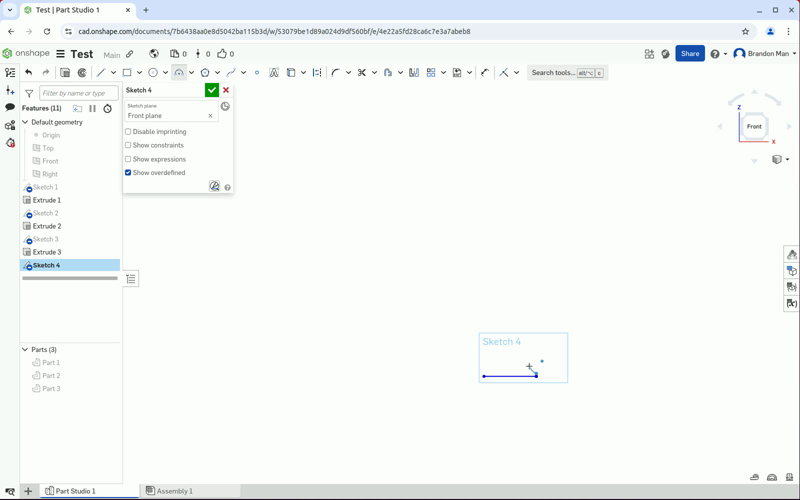
scroll(6)
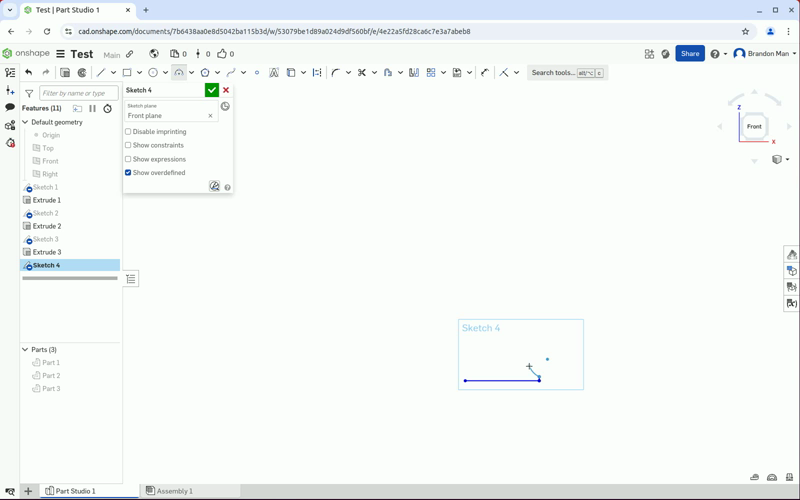
scroll(6)
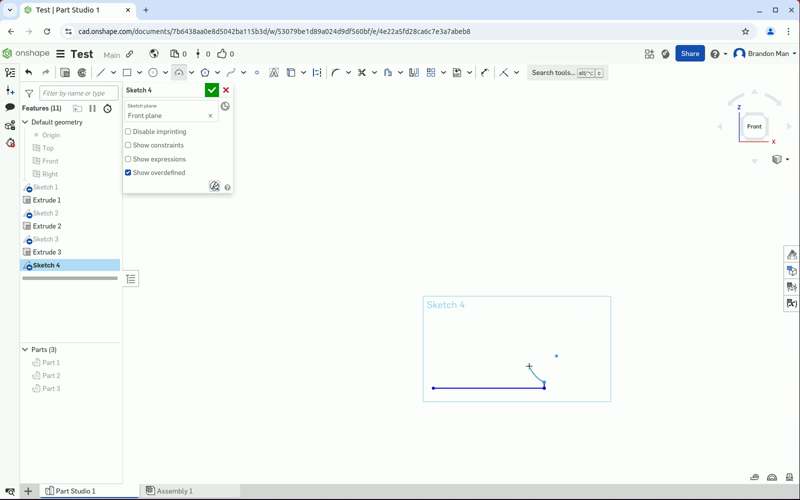
scroll(6)
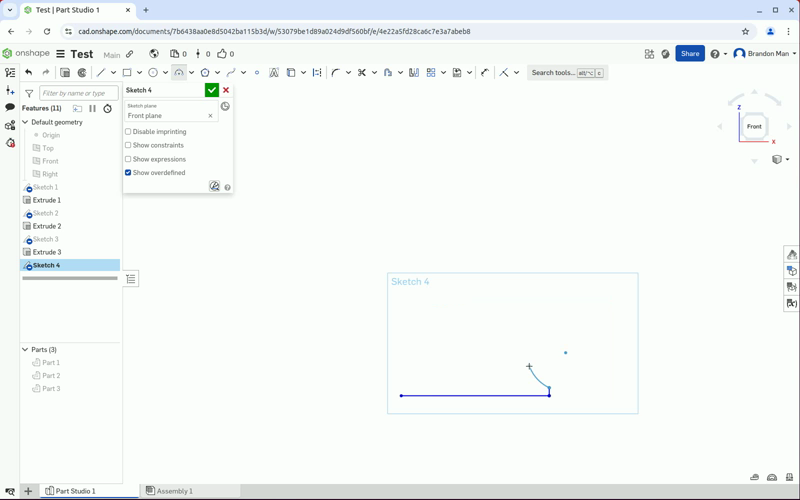
scroll(6)
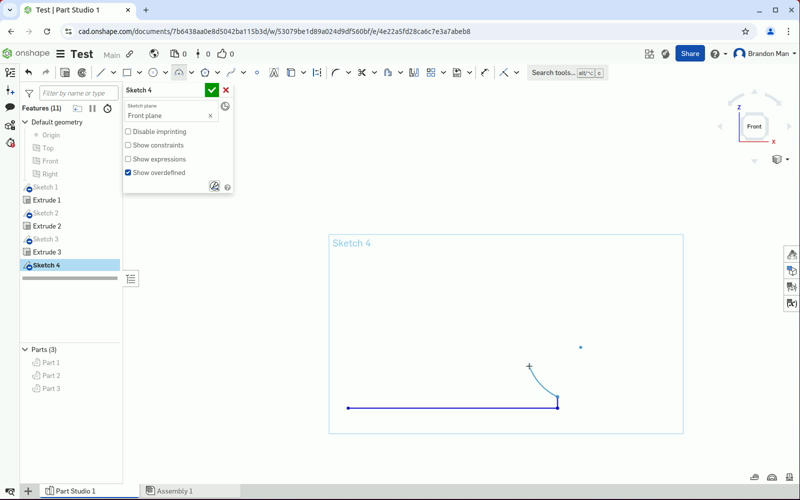
scroll(6)
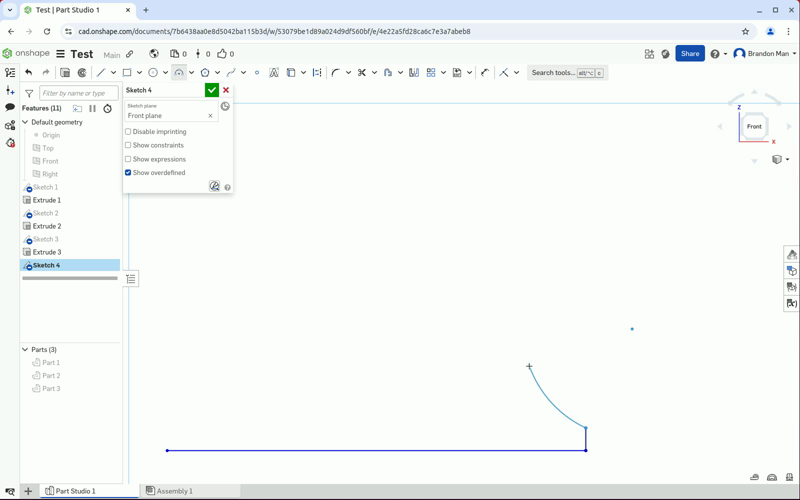
click(529, 365)
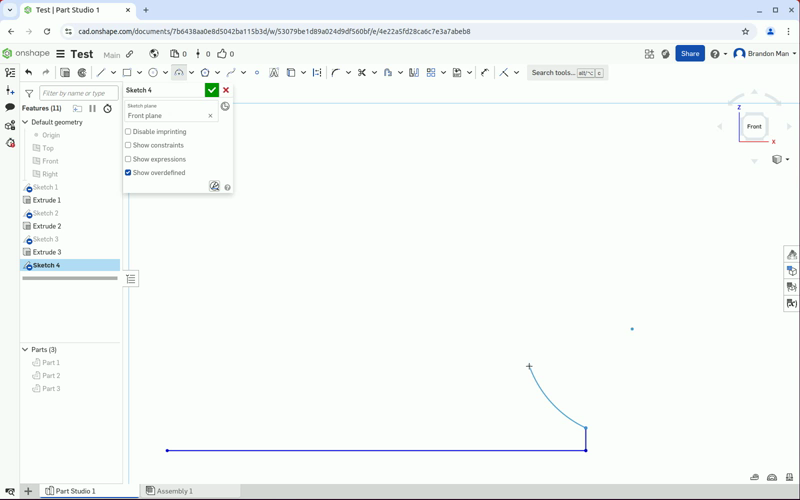
scroll(-6)
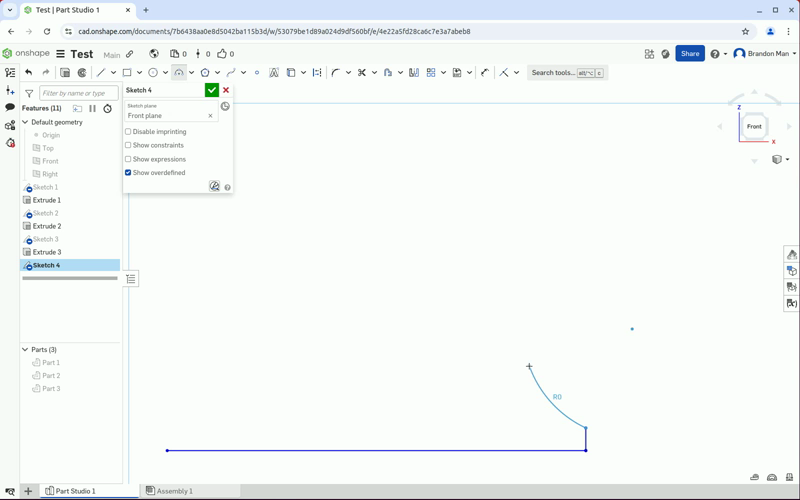
scroll(-6)
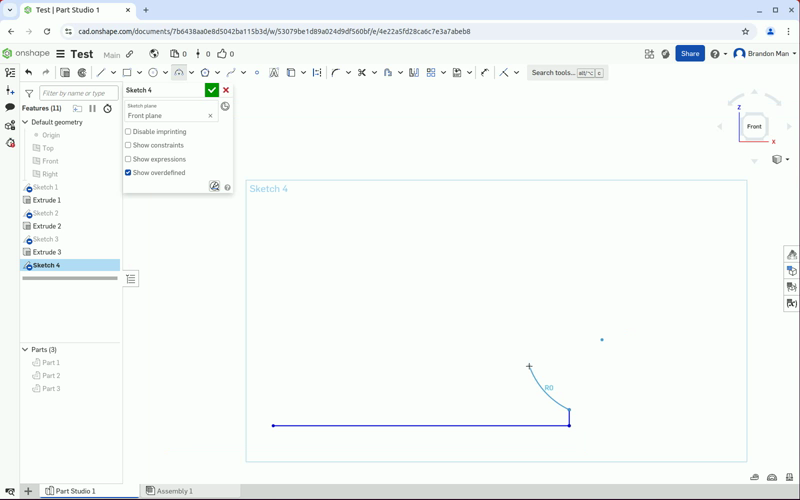
scroll(-6)
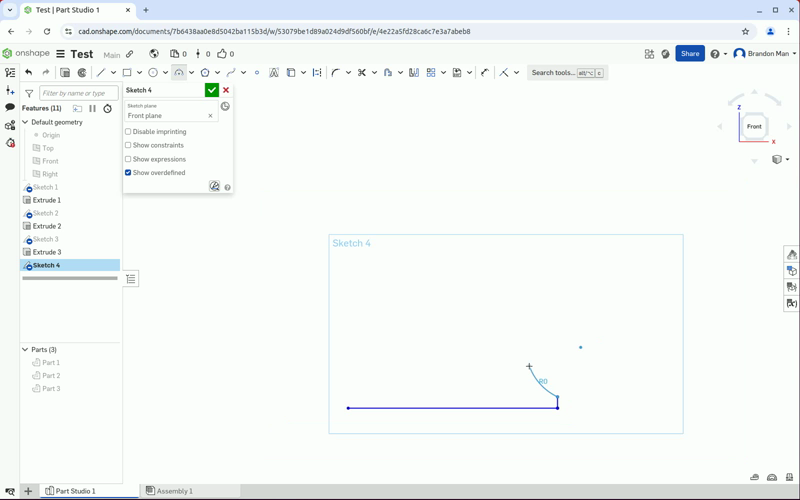
scroll(-6)
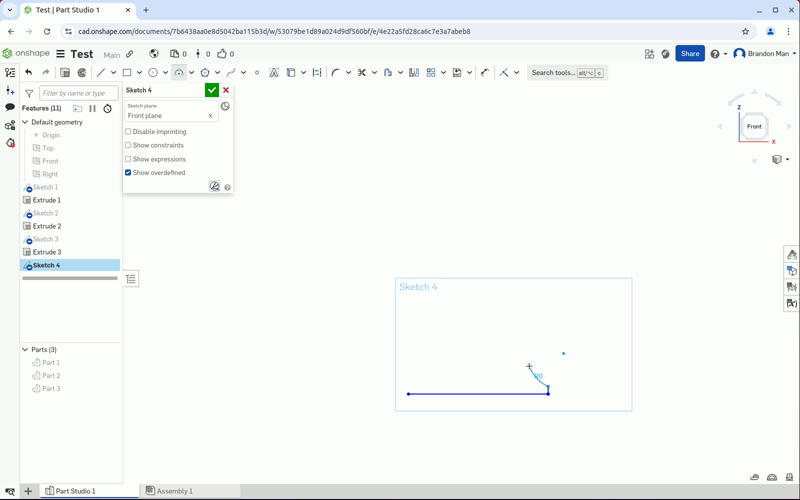
scroll(-6)
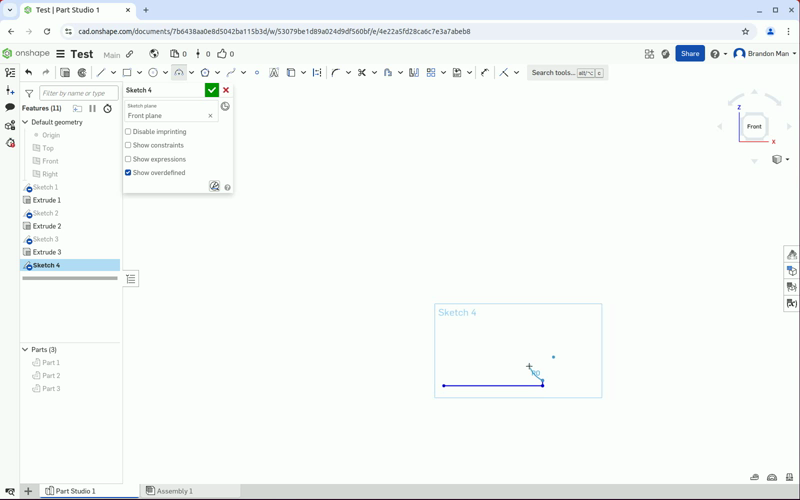
scroll(-6)
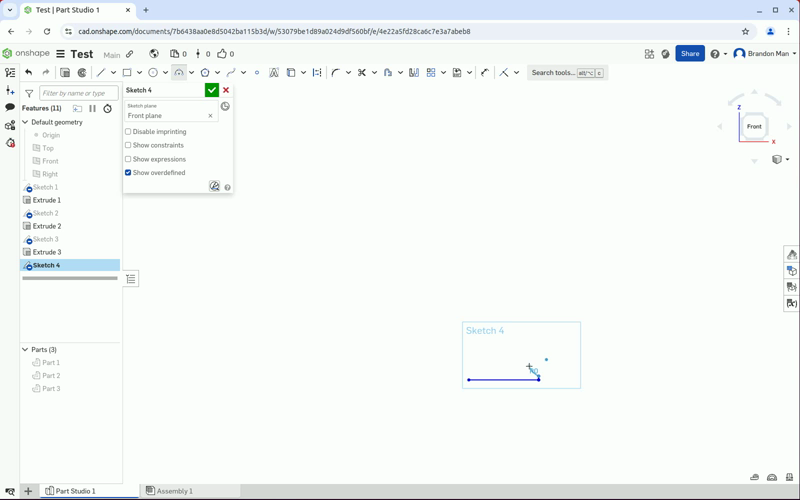
scroll(-6)
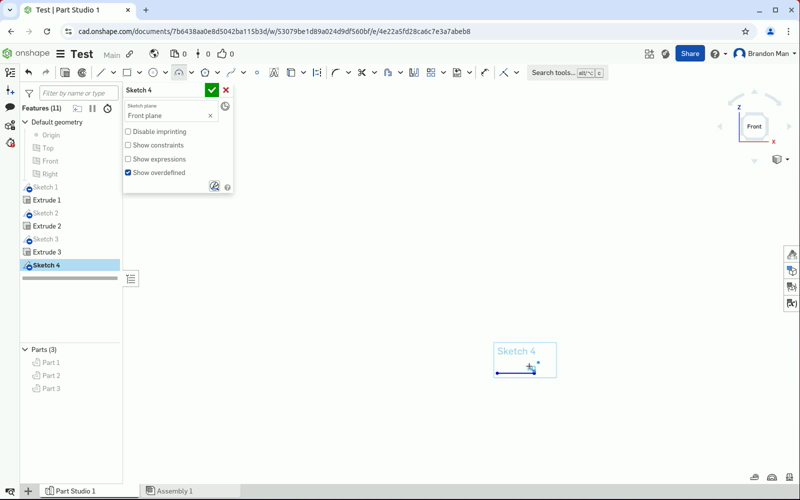
mouse_move(532, 367)
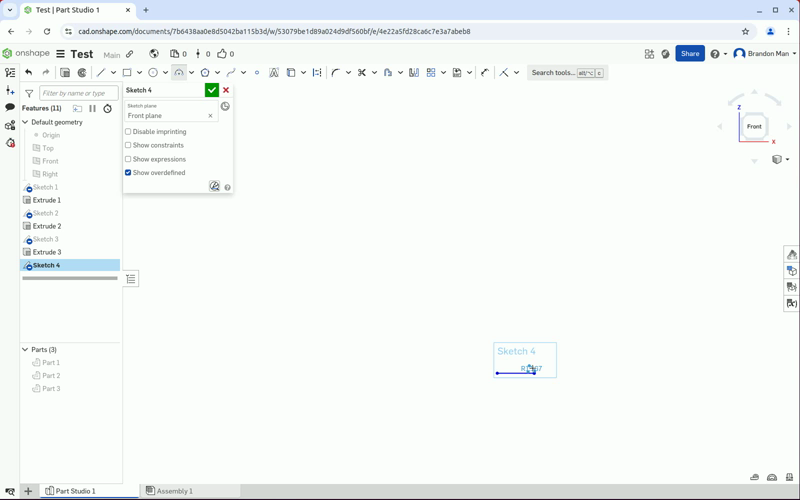
scroll(6)
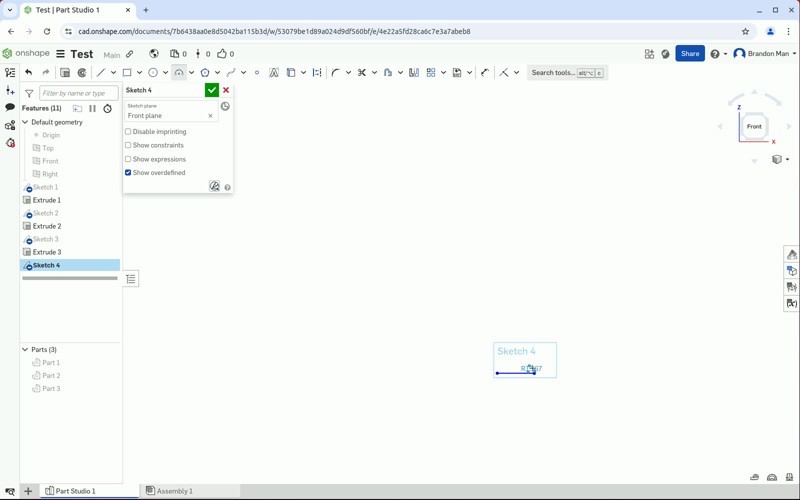
scroll(6)
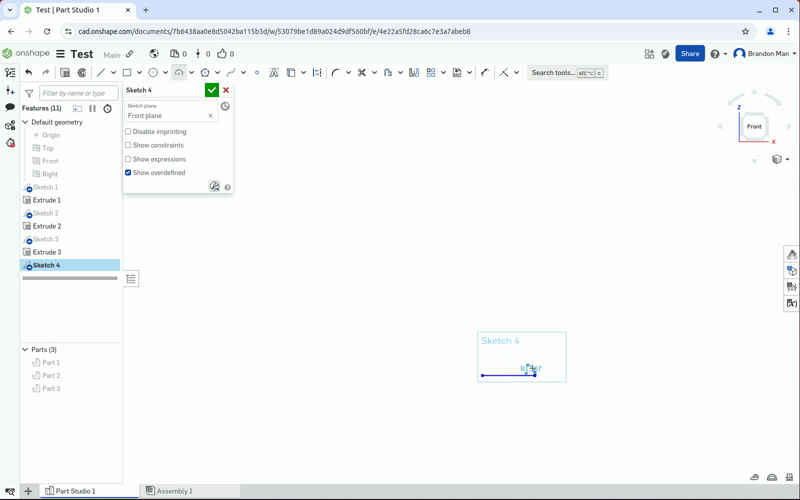
scroll(6)
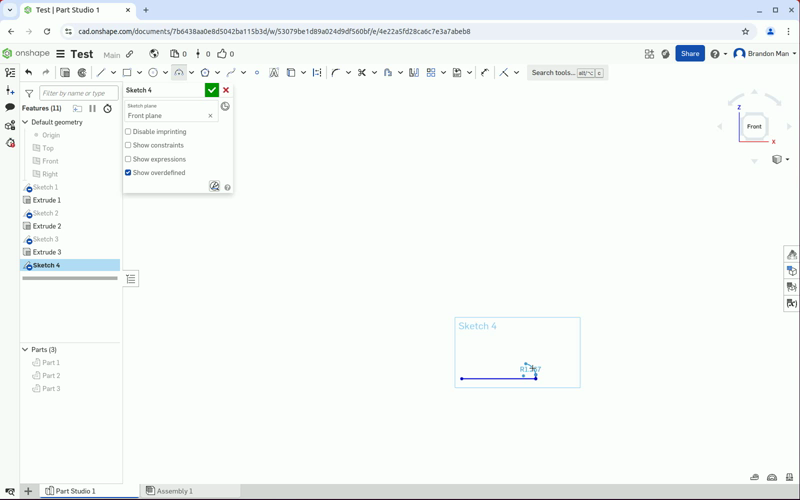
scroll(6)
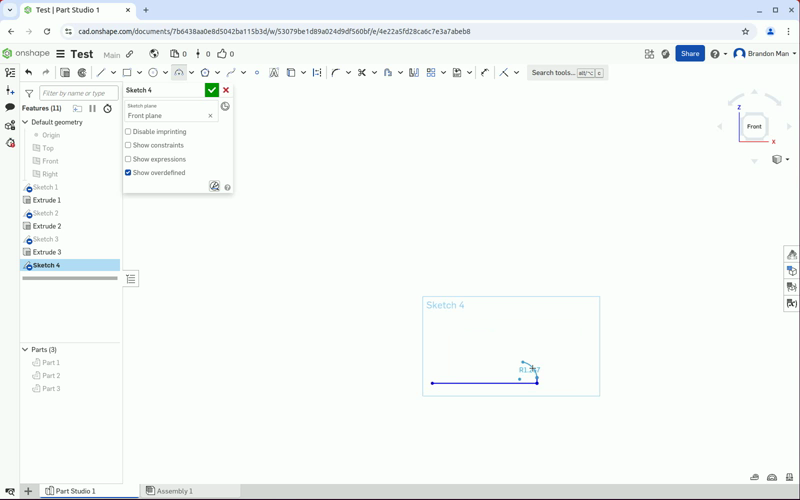
scroll(6)
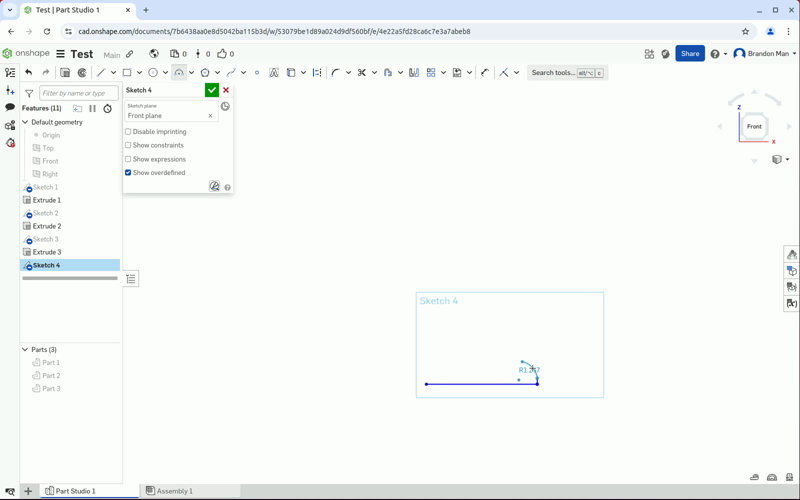
scroll(6)
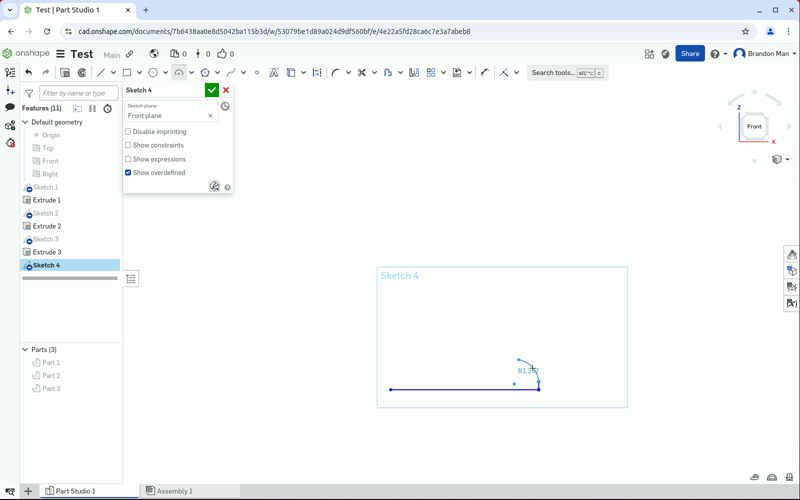
scroll(6)
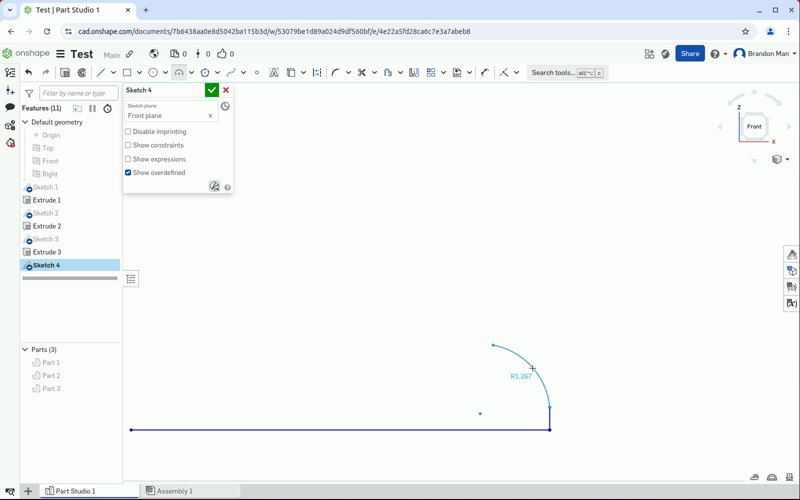
click(532, 367)
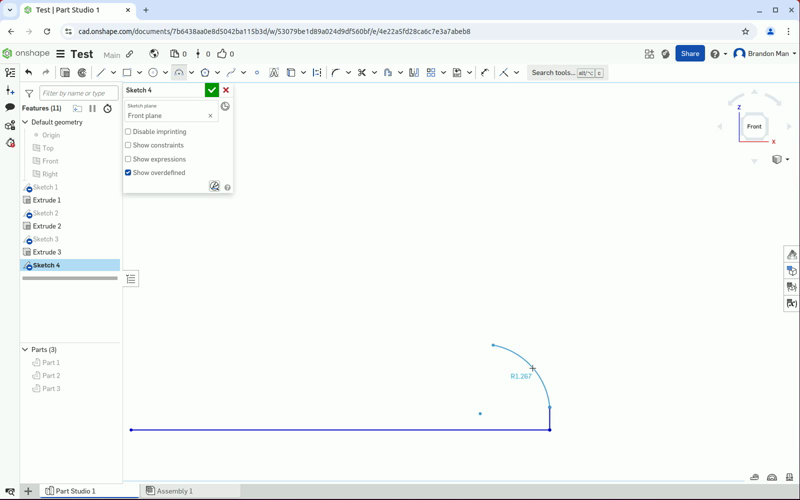
scroll(-6)
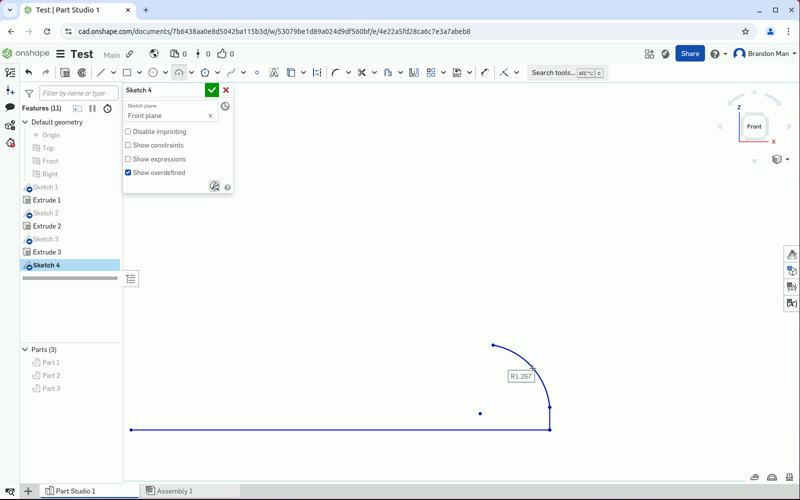
scroll(-6)
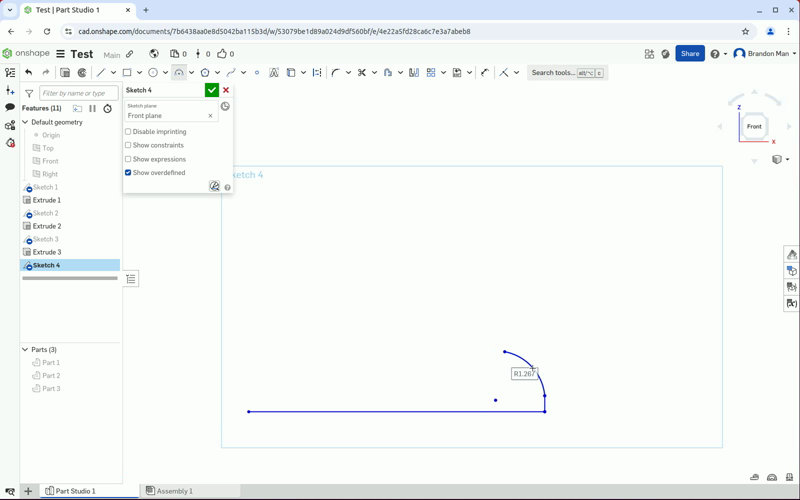
scroll(-6)
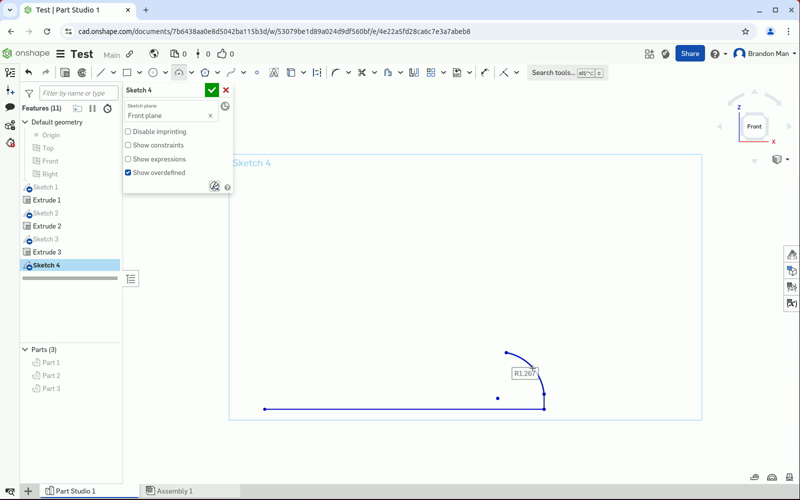
scroll(-6)
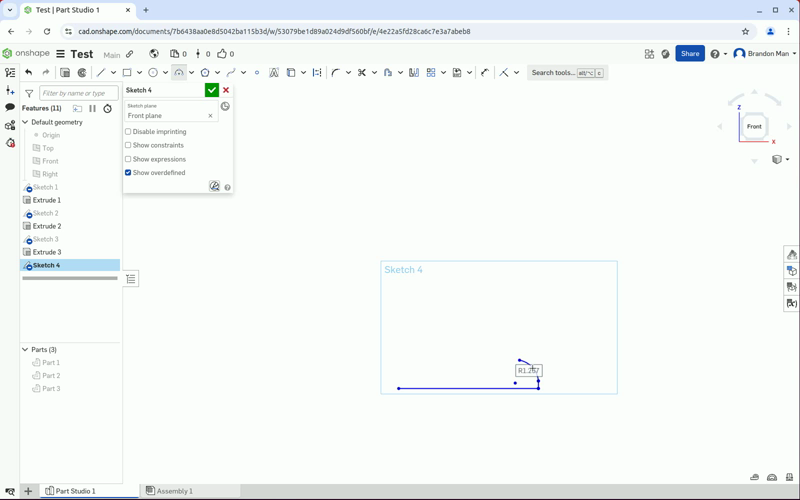
scroll(-6)
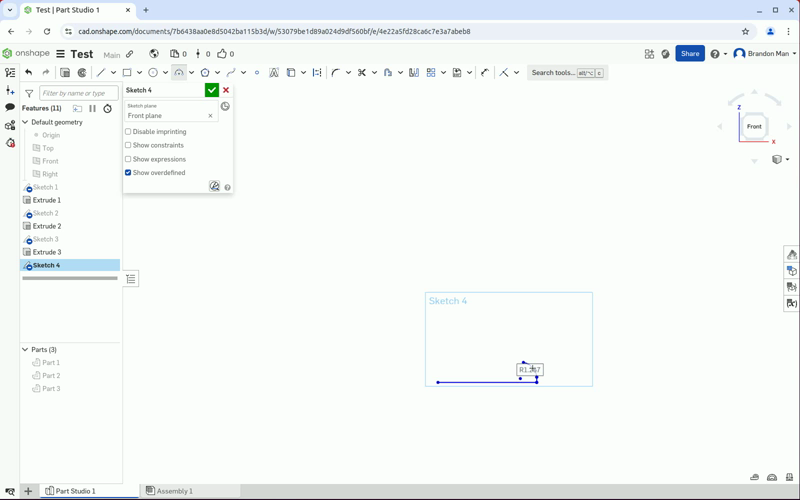
scroll(-6)
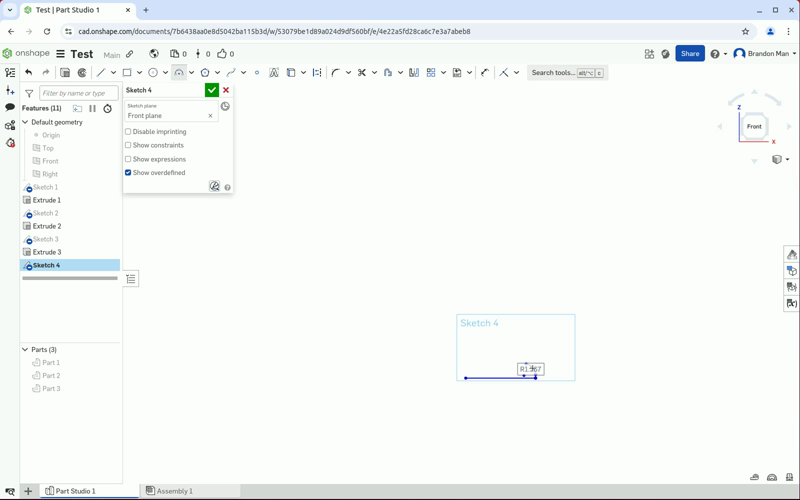
scroll(-6)
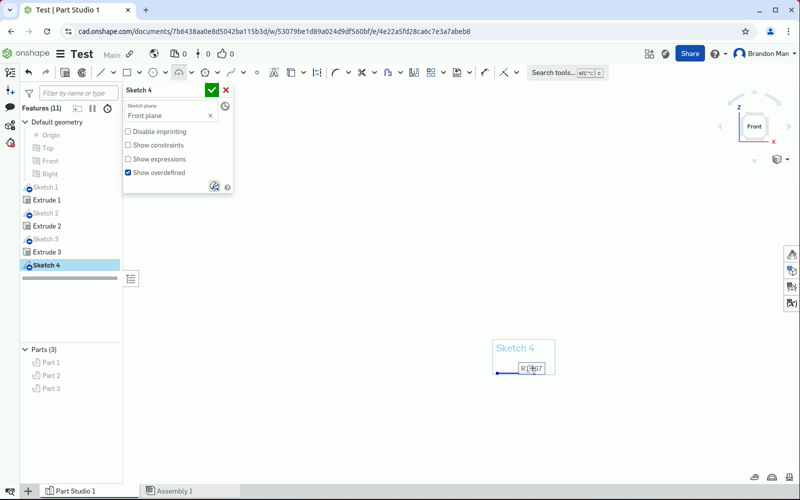
key_up(shift)
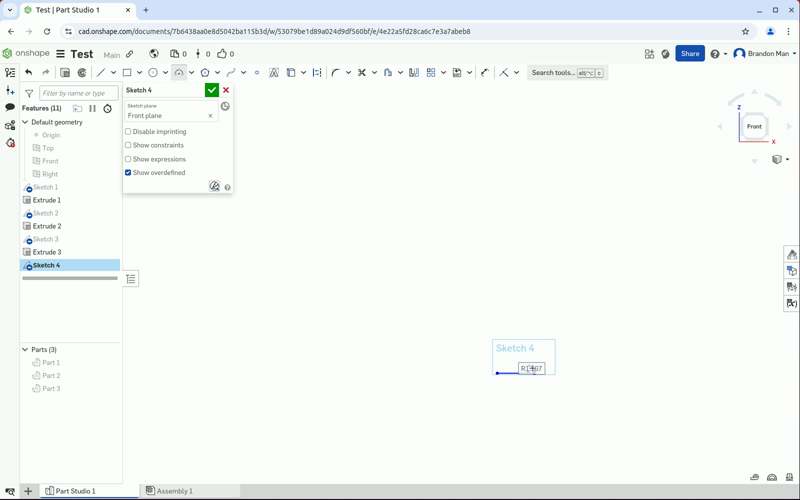
key(esc)
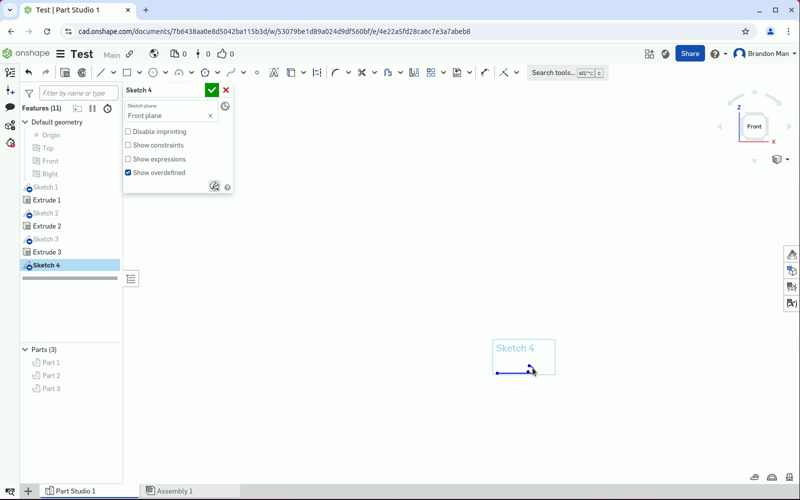
key(l)
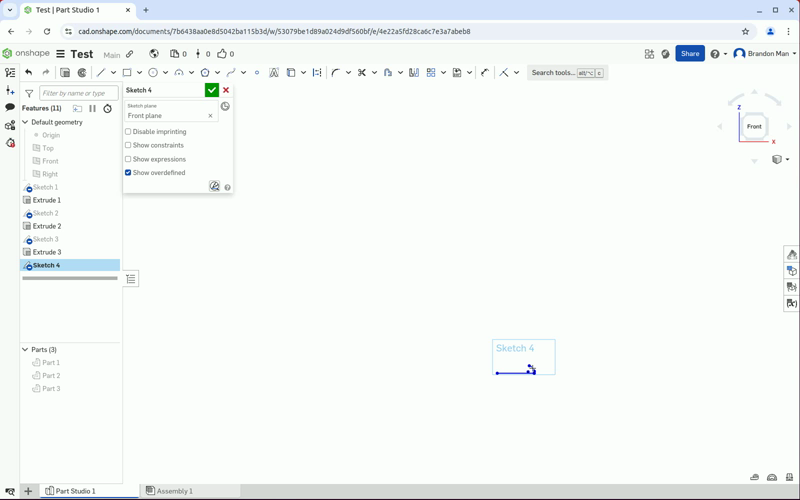
mouse_move(529, 365)
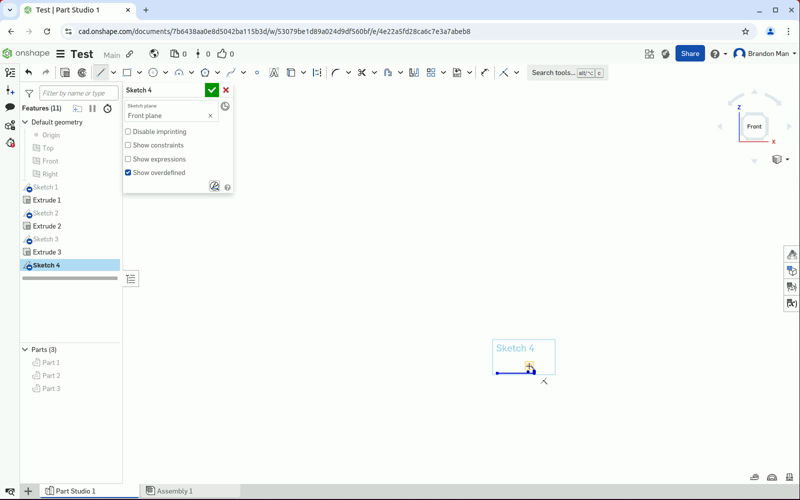
scroll(6)
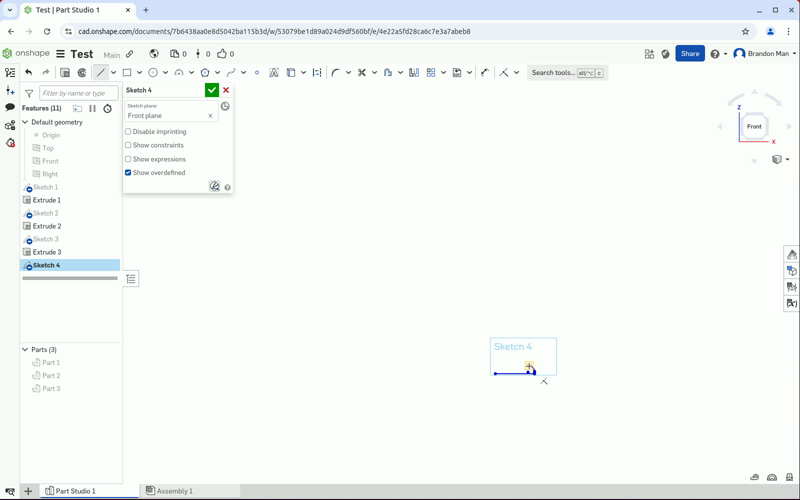
scroll(6)
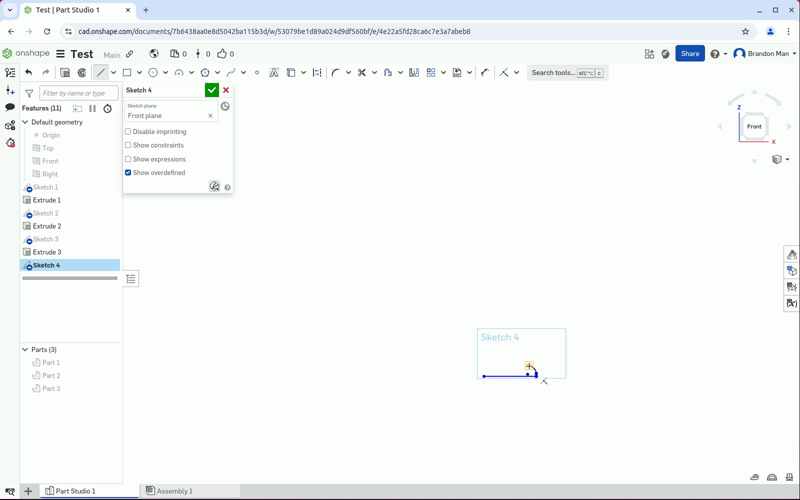
scroll(6)
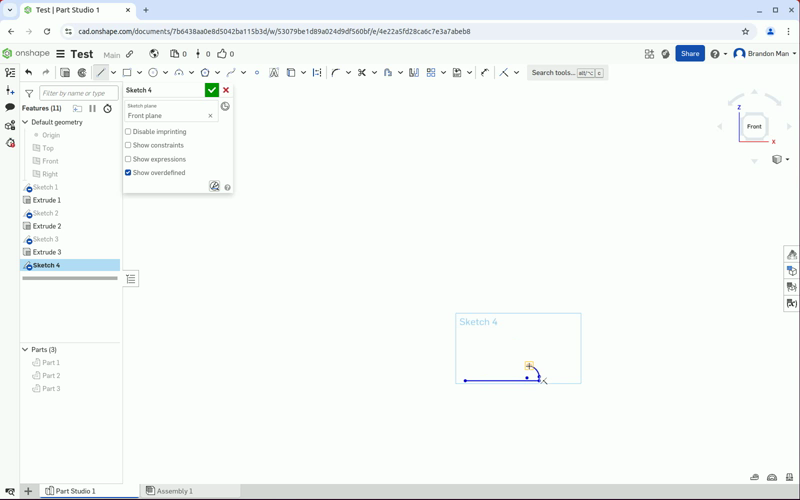
scroll(6)
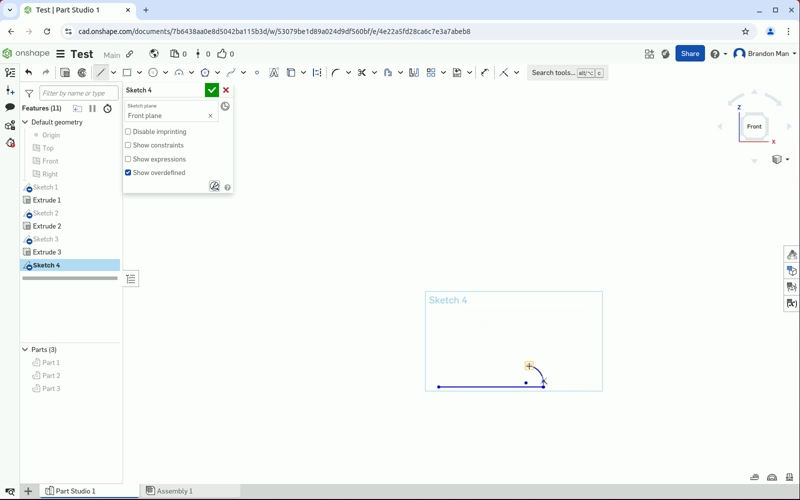
scroll(6)
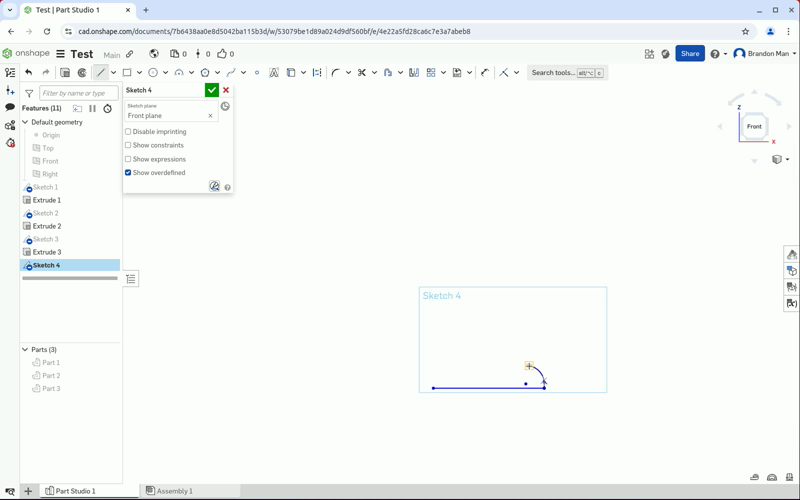
scroll(6)
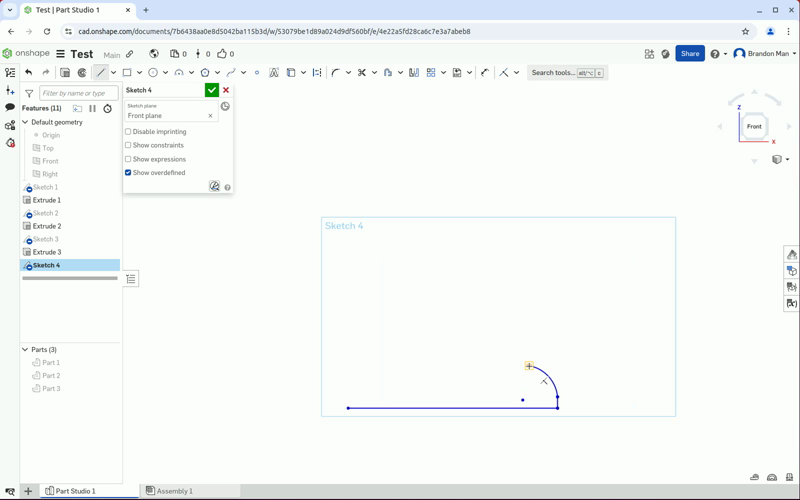
scroll(6)
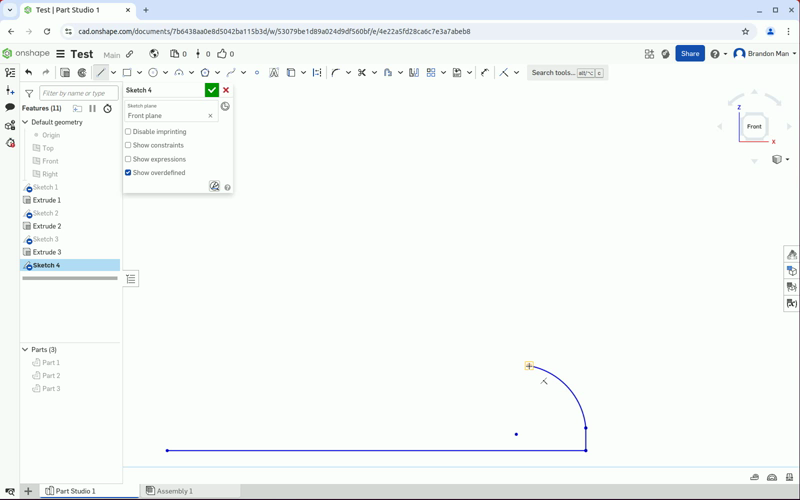
click(529, 365)
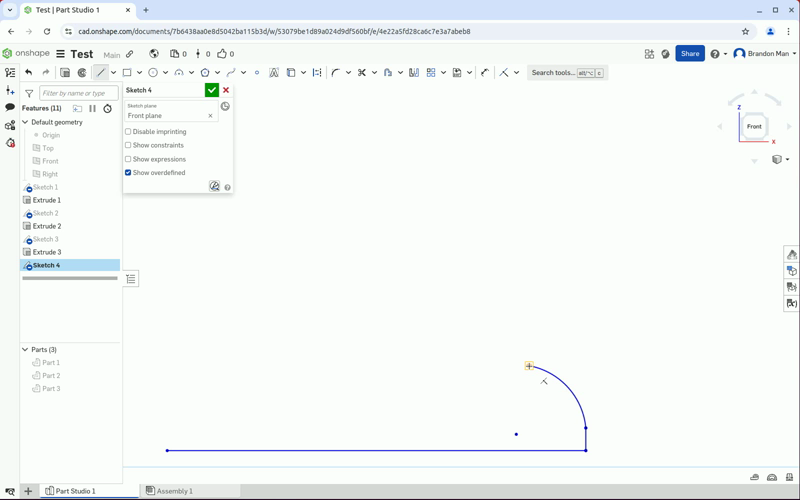
scroll(-6)
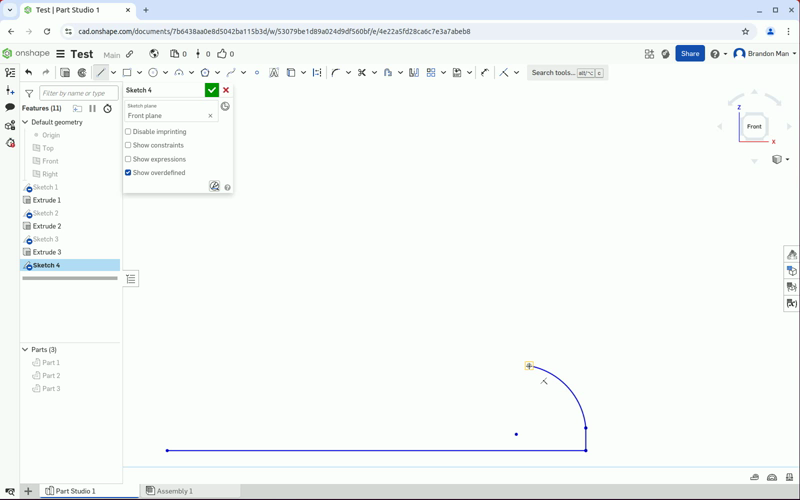
scroll(-6)
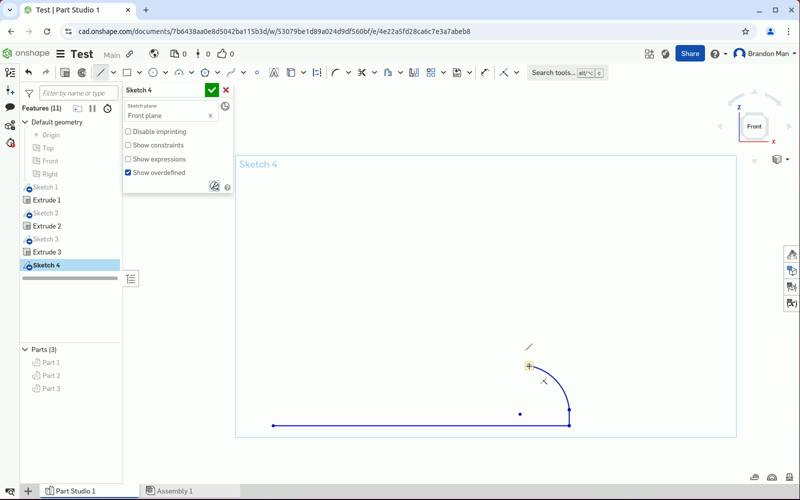
scroll(-6)
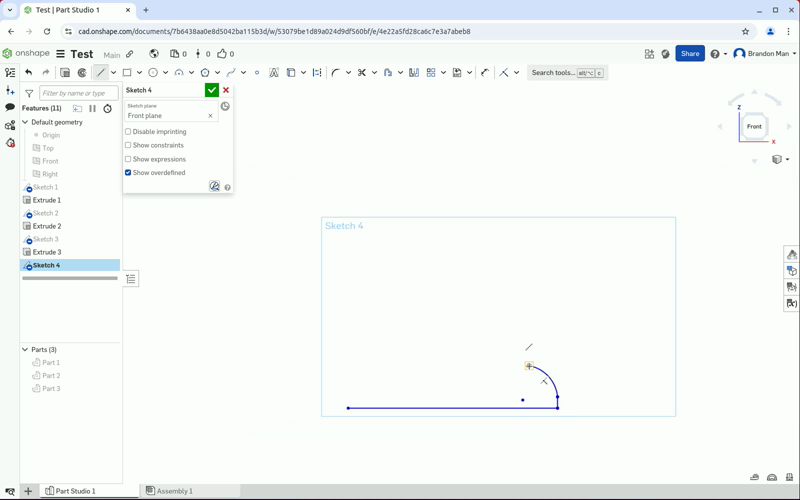
scroll(-6)
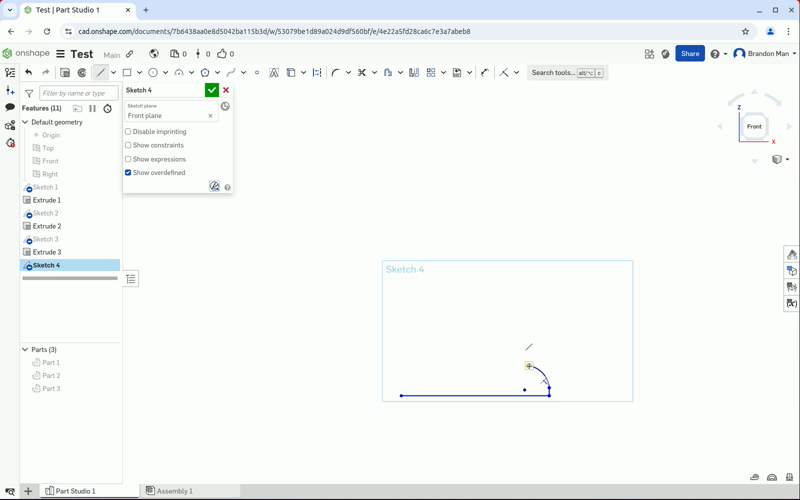
scroll(-6)
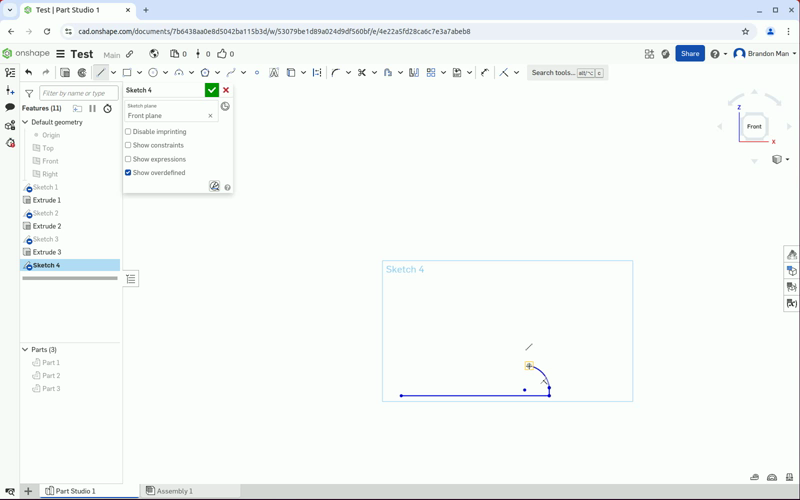
scroll(-6)
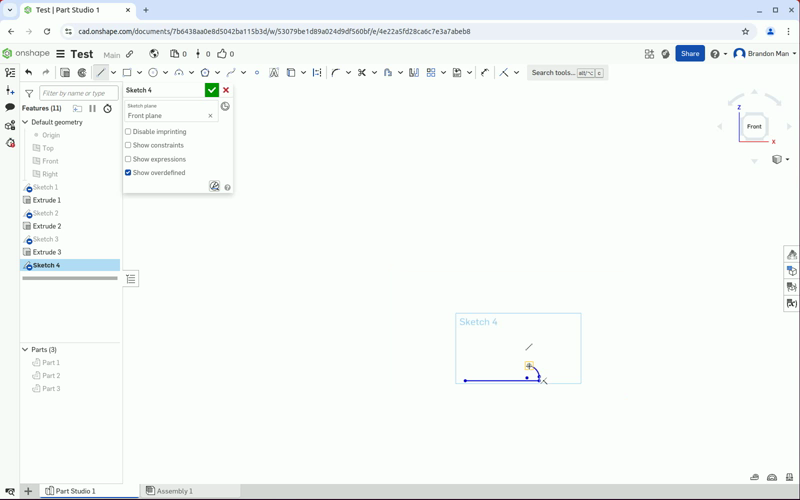
scroll(-6)
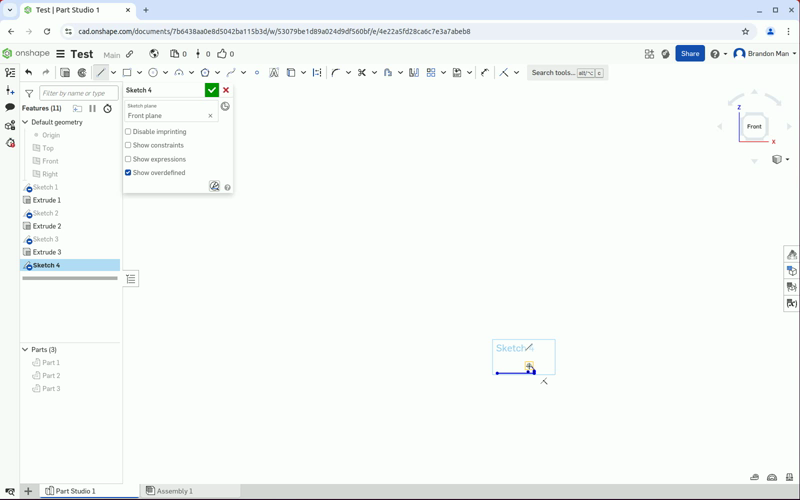
key_down(shift)
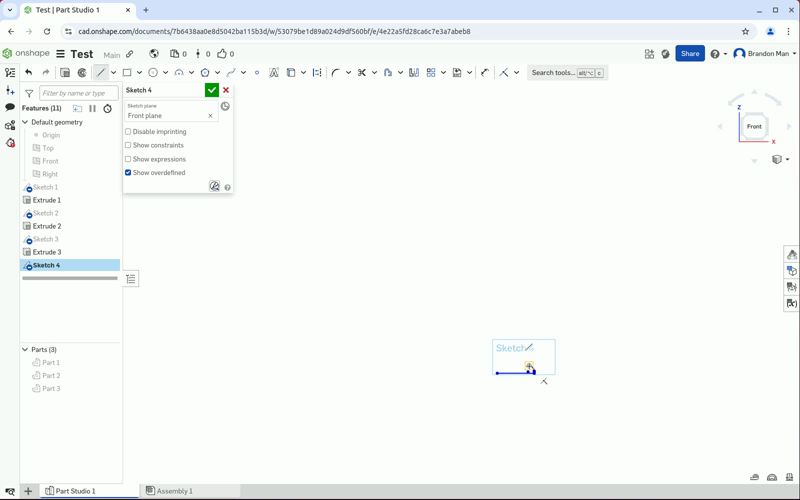
mouse_move(559, 365)
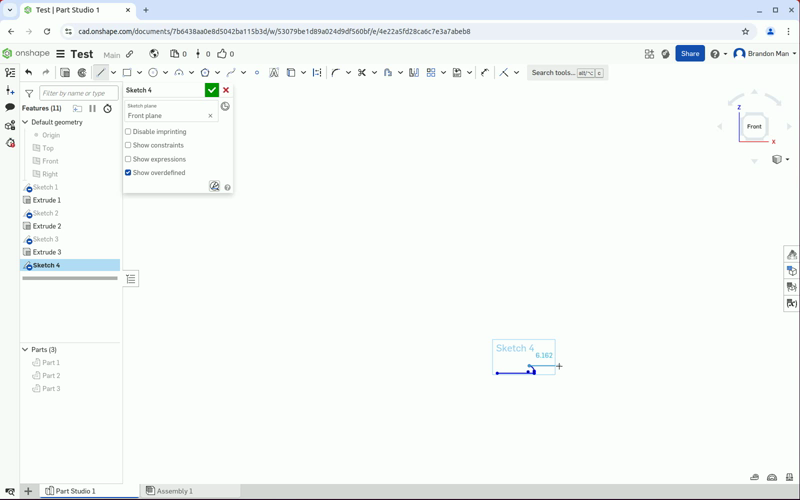
mouse_move(497, 363)
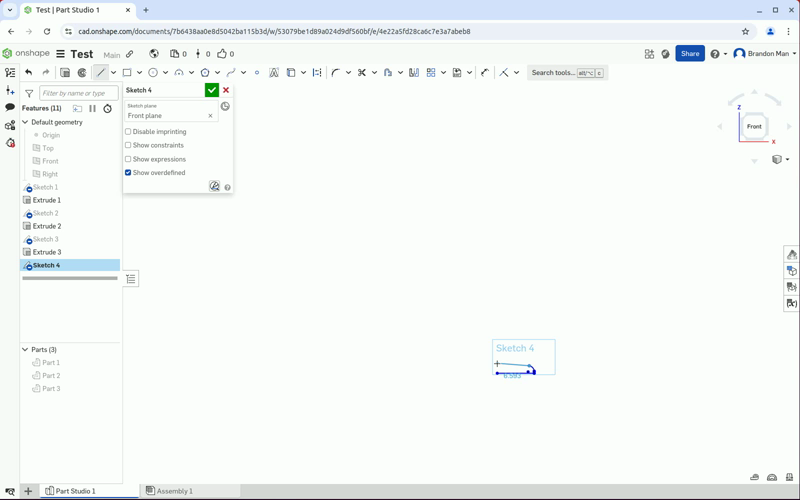
click(497, 363)
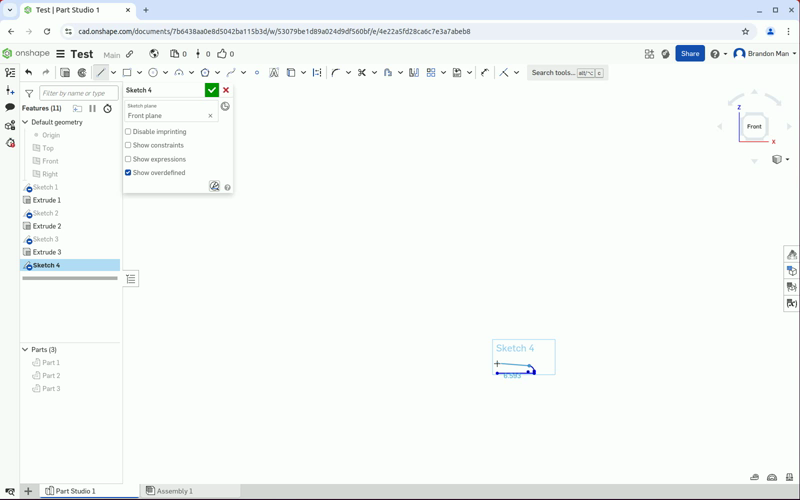
key_up(shift)
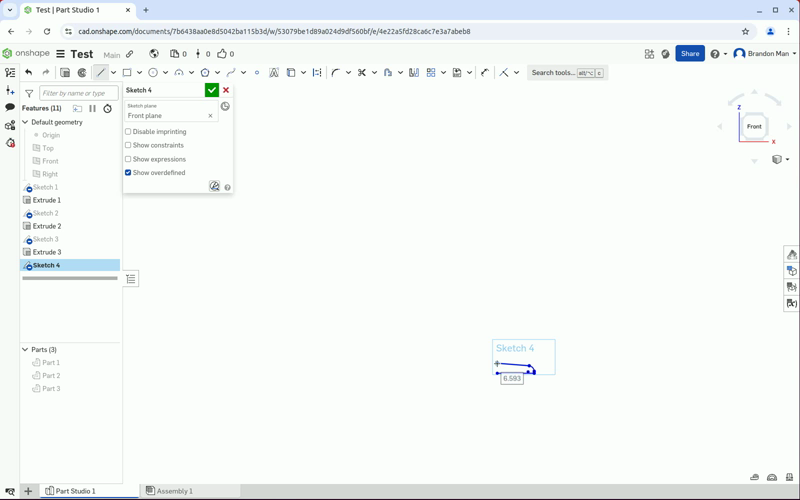
mouse_move(527, 363)
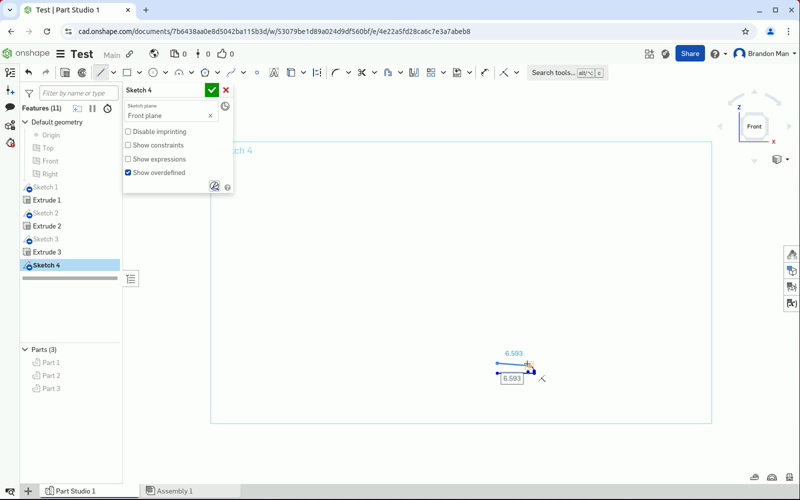
key_down(shift)
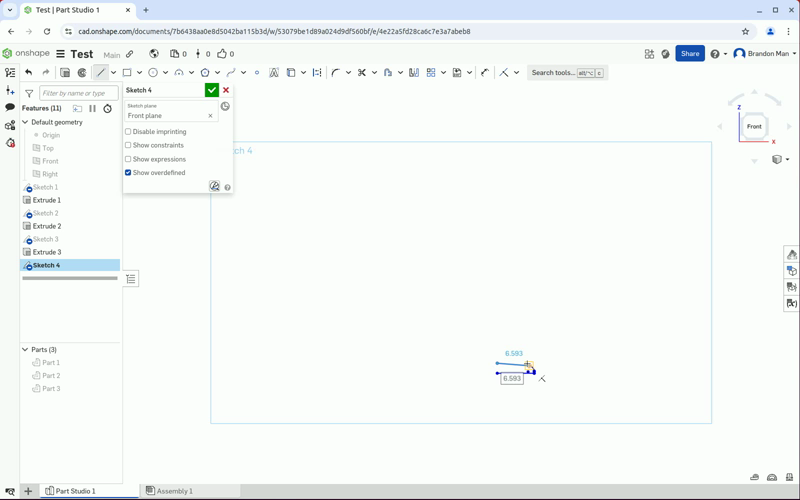
mouse_move(497, 373)
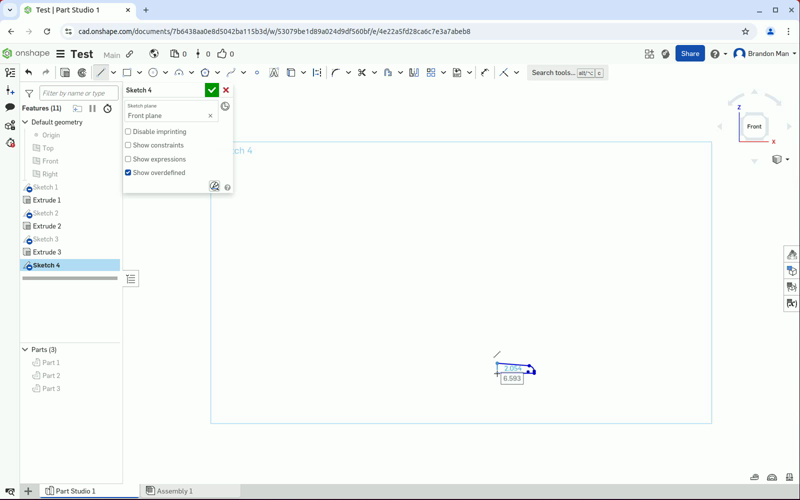
key_up(shift)
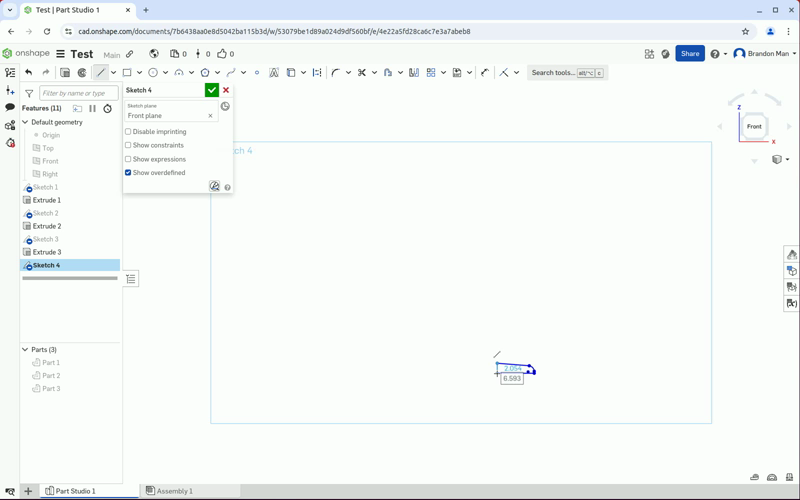
click(497, 373)
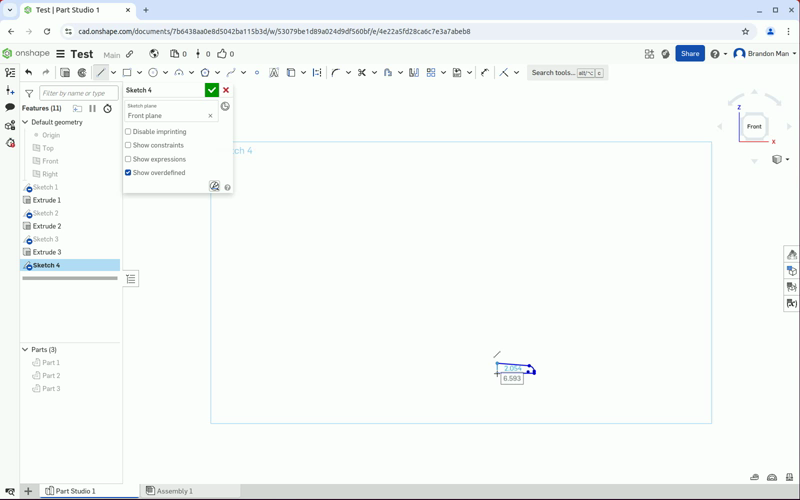
key(esc)
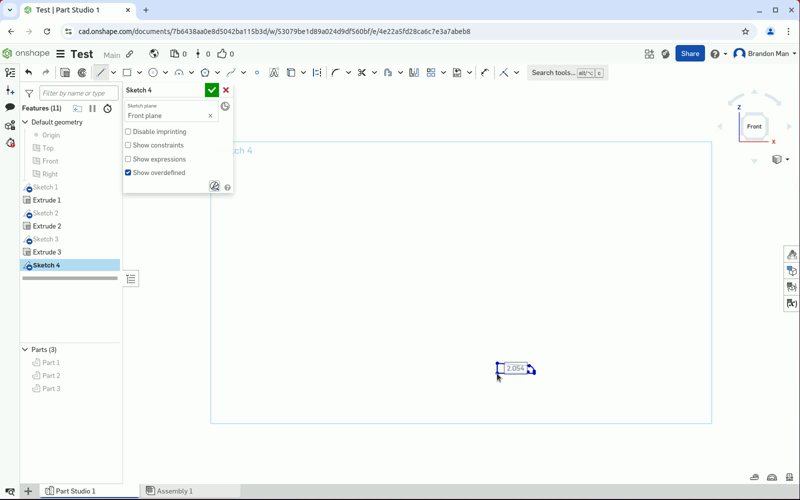
mouse_move(518, 368)
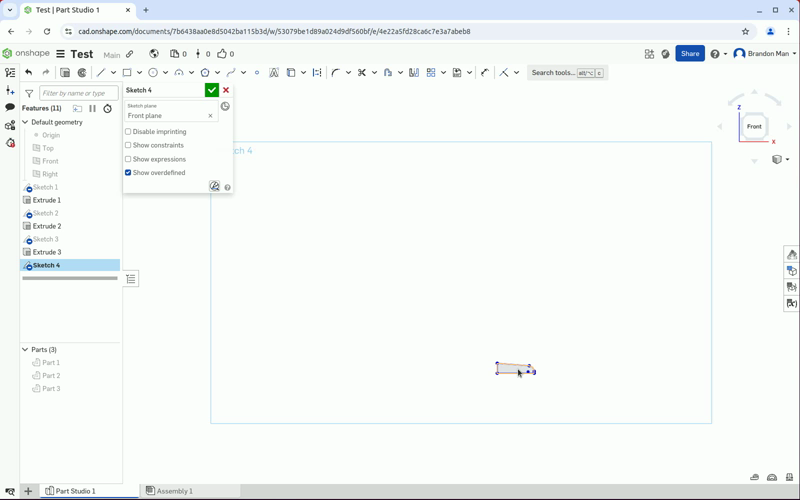
scroll(6)
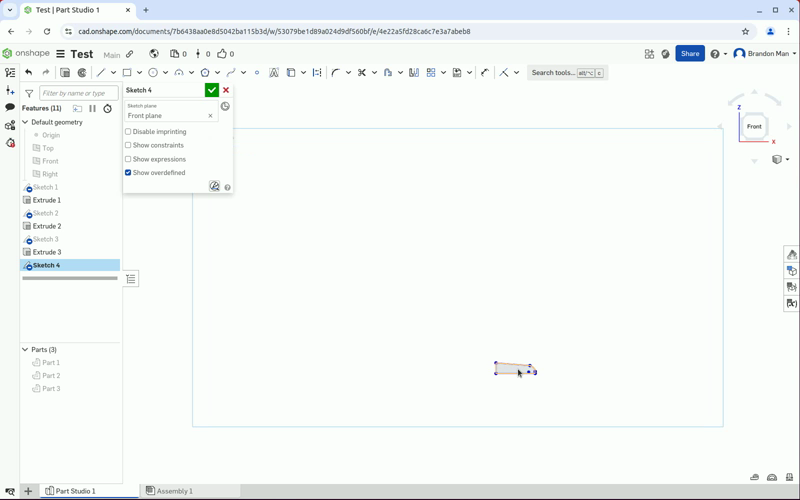
scroll(6)
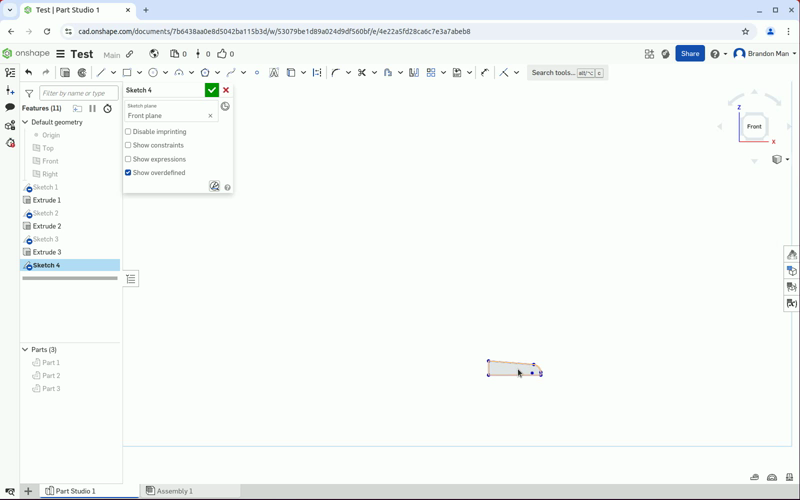
scroll(6)
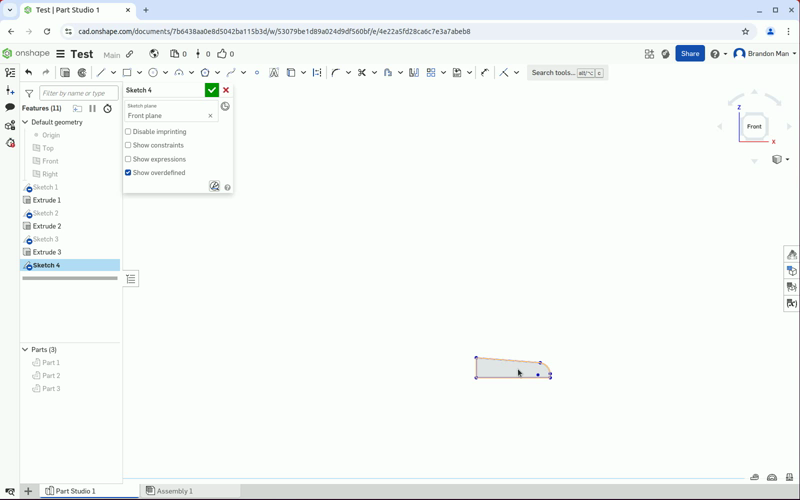
scroll(6)
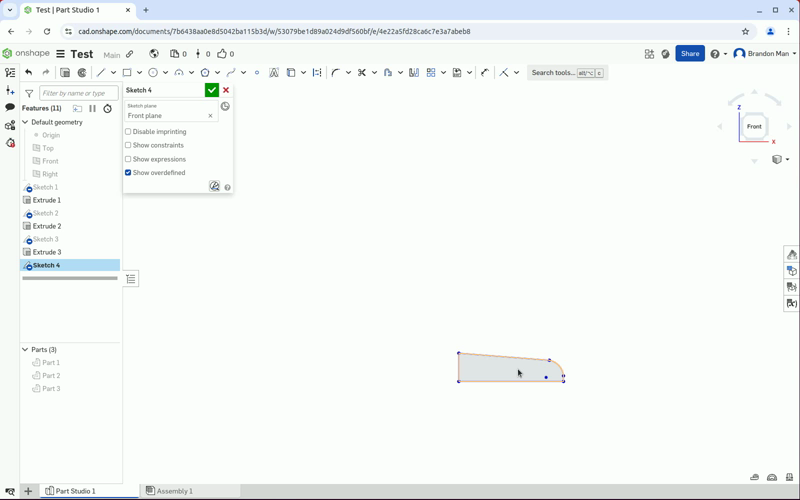
scroll(6)
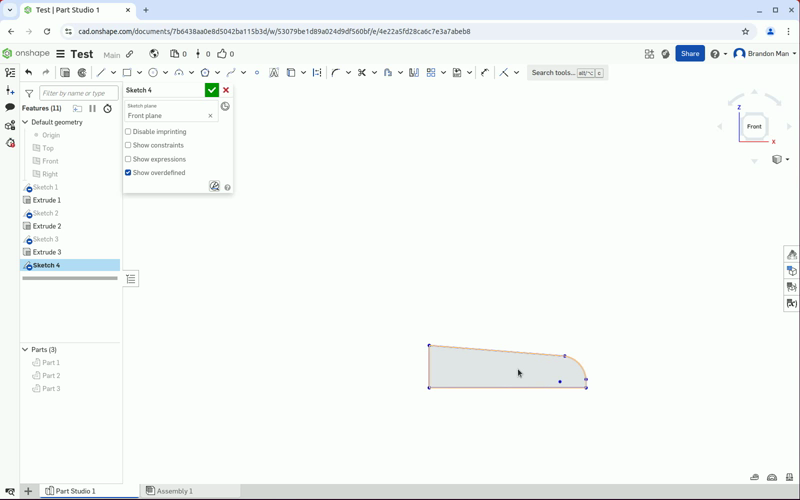
scroll(6)
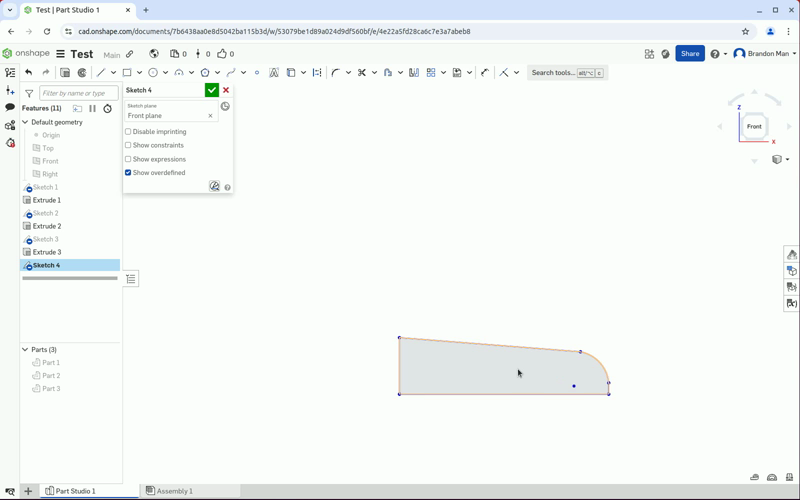
scroll(6)
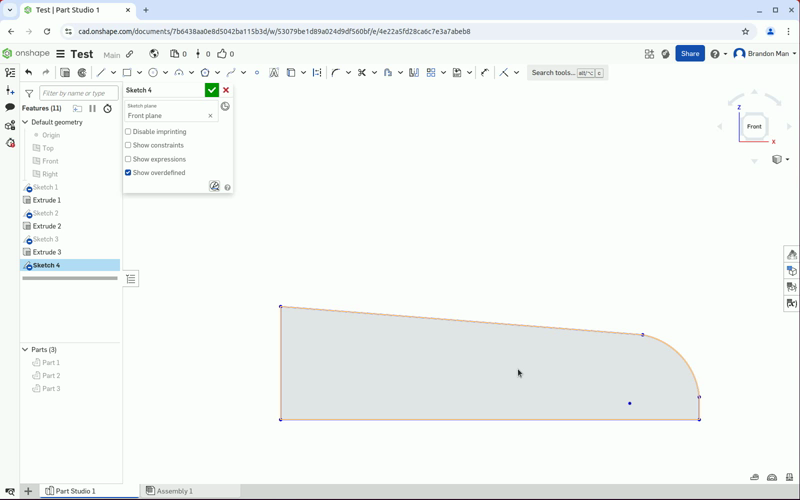
click(518, 368)
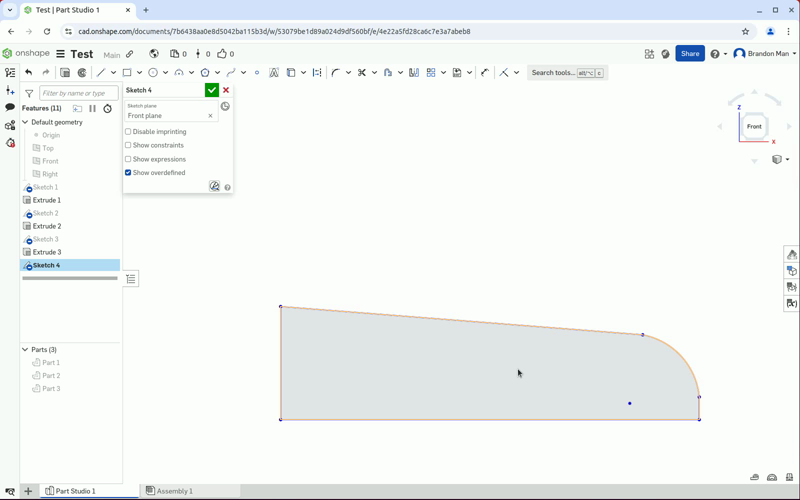
scroll(-6)
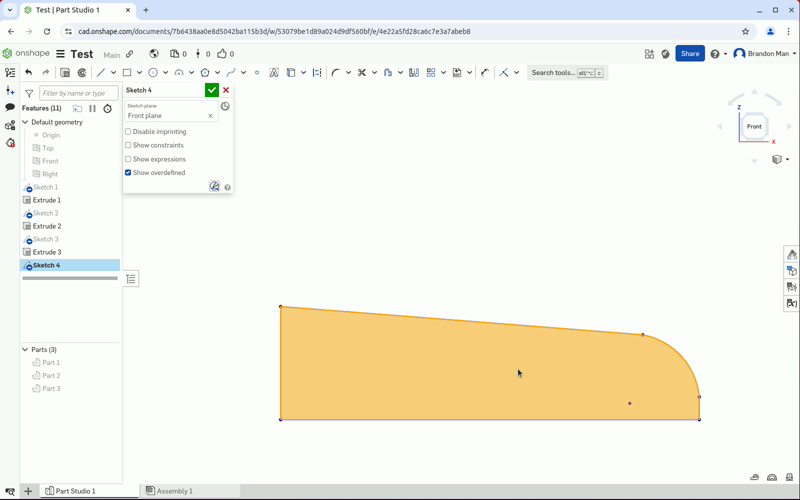
scroll(-6)
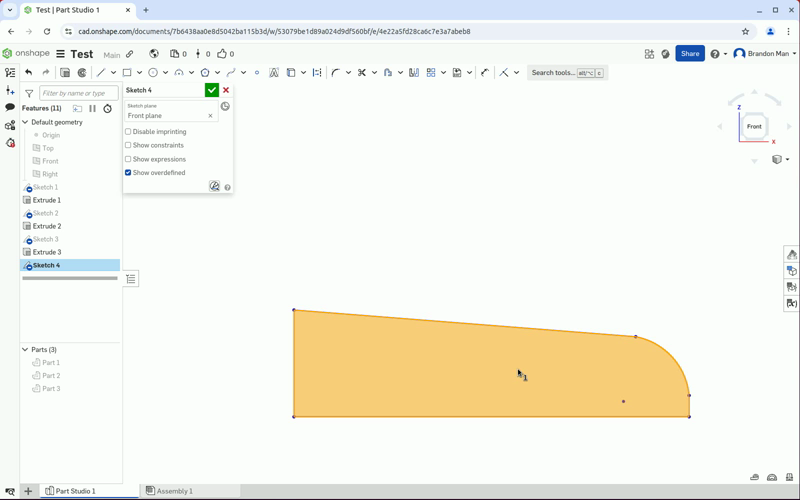
scroll(-6)
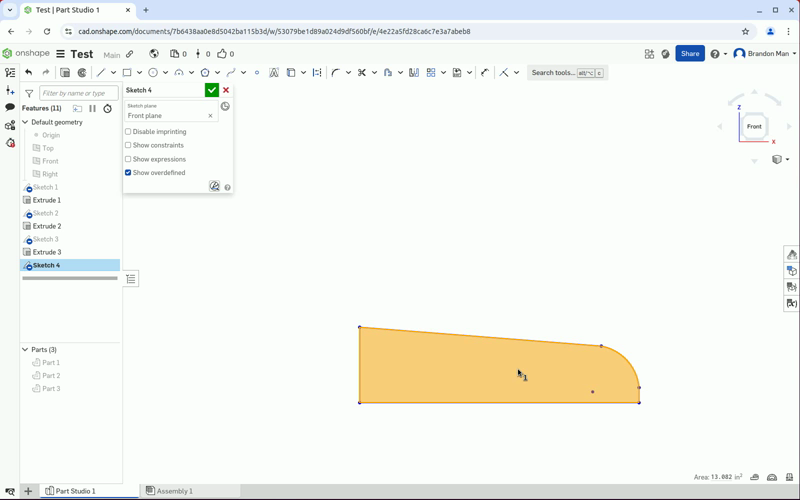
scroll(-6)
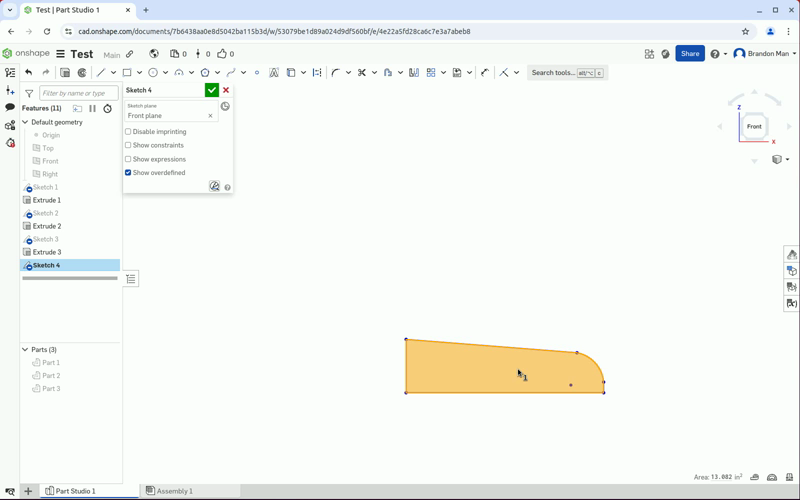
scroll(-6)
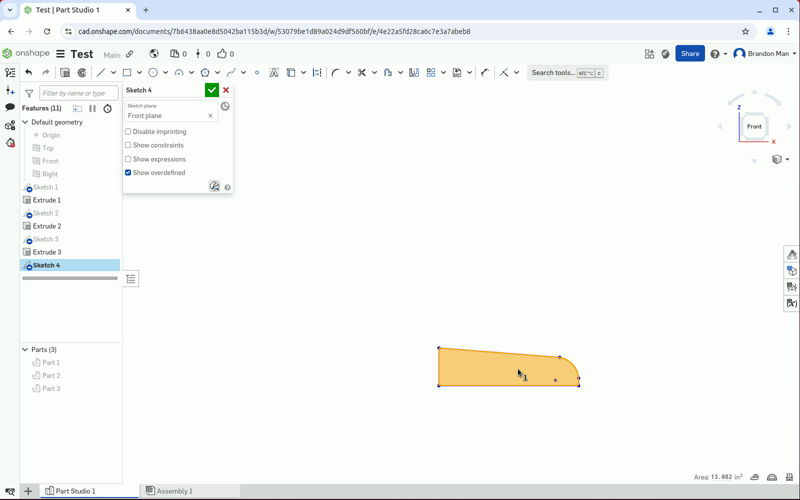
scroll(-6)
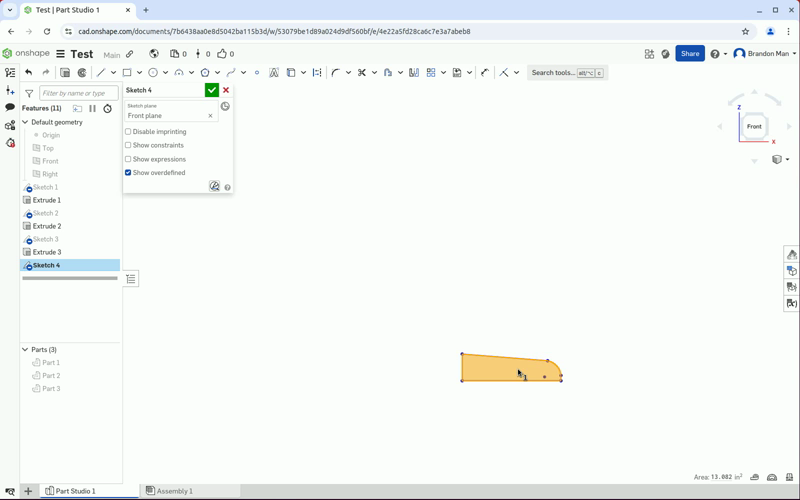
scroll(-6)
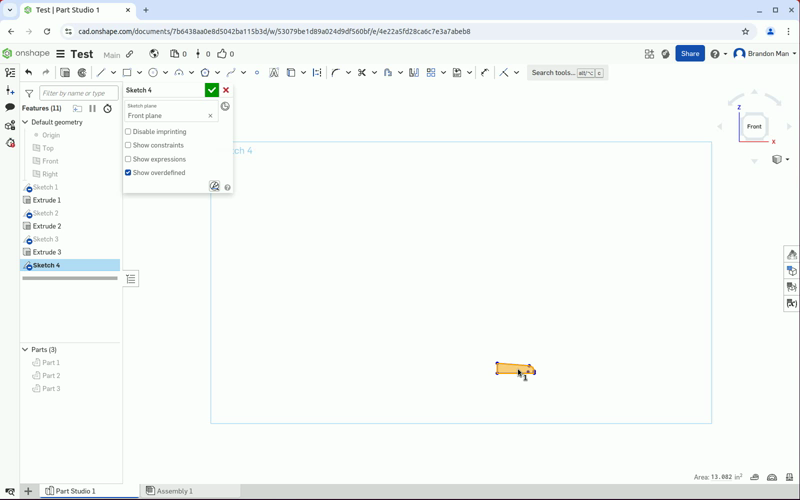
mouse_move(73, 352)
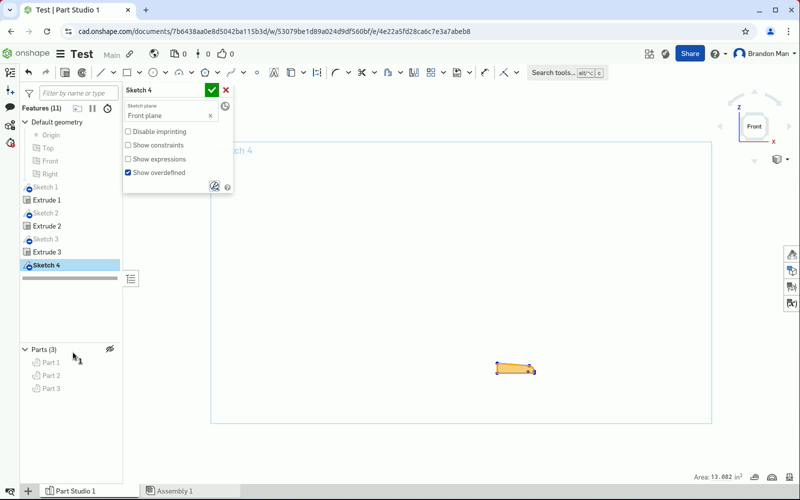
key(shift+y)
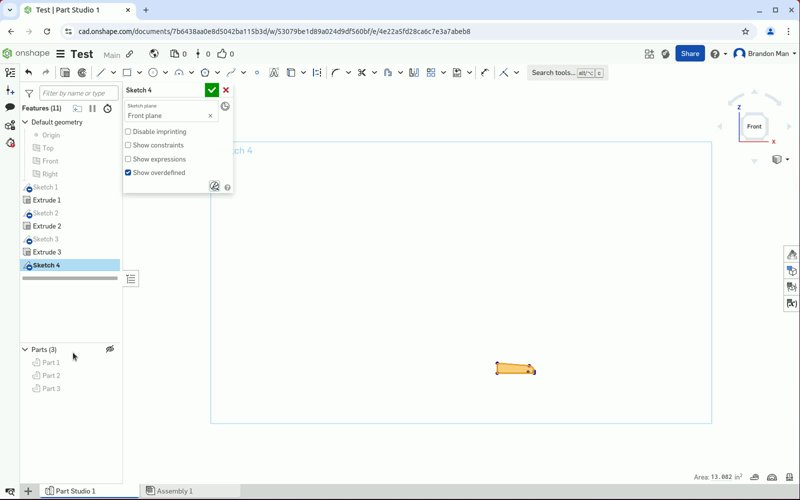
key(shift+e)
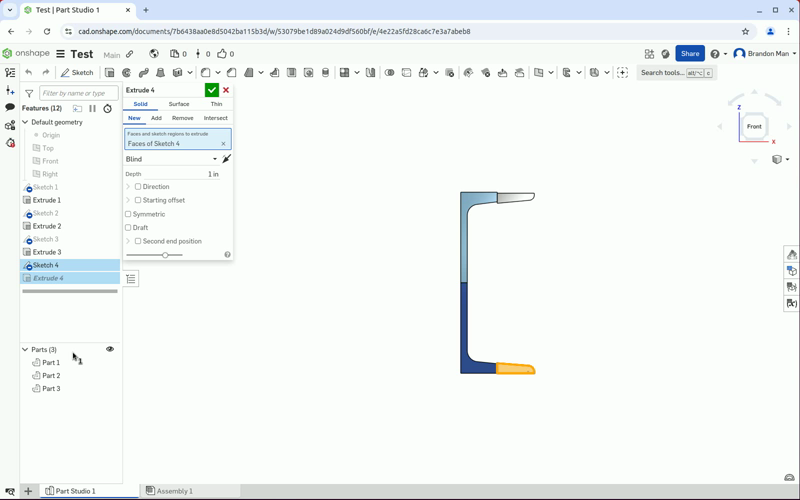
mouse_move(143, 106)
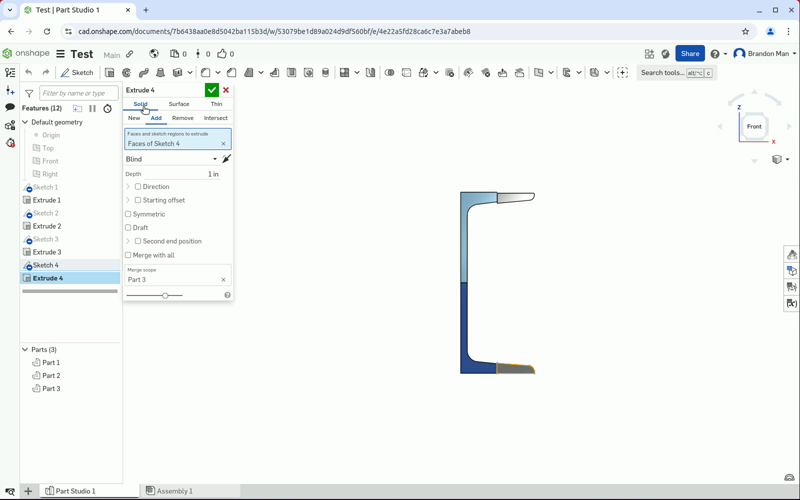
click(143, 106)
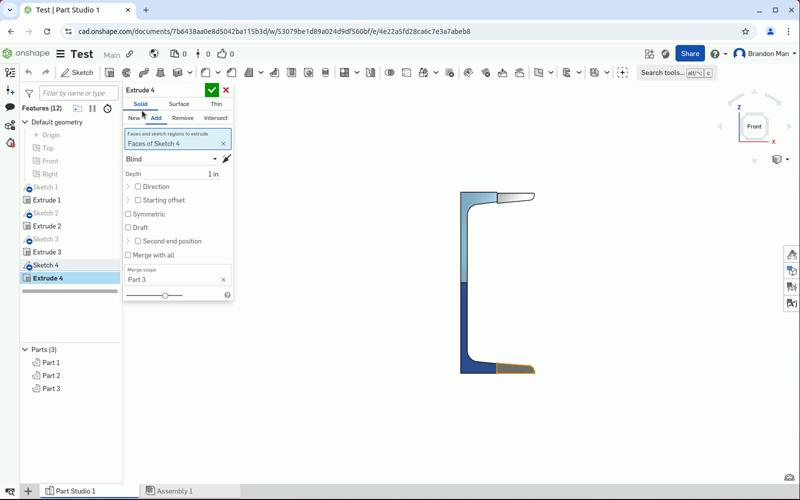
mouse_move(137, 120)
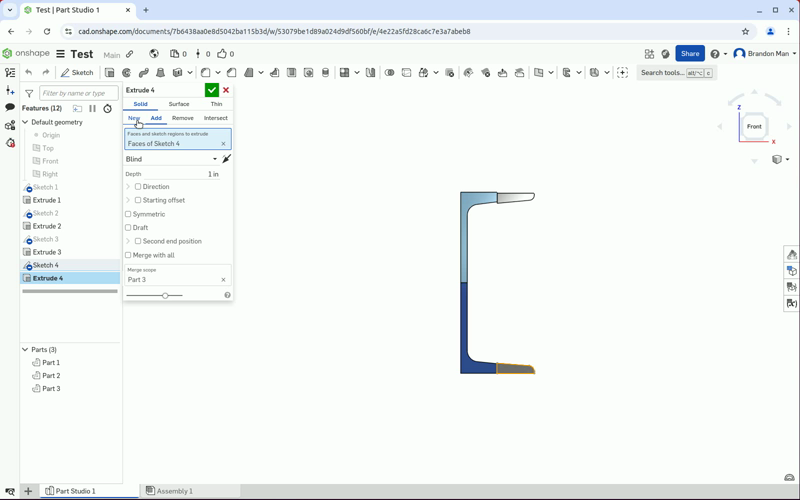
click(137, 120)
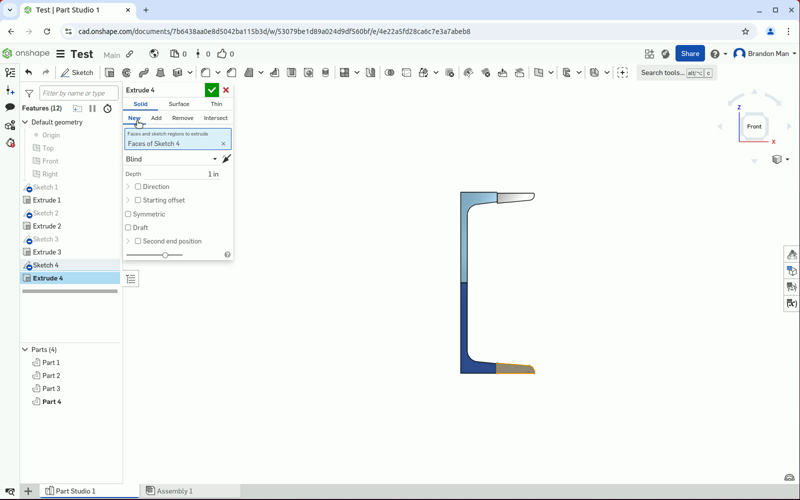
key(tab, 4)
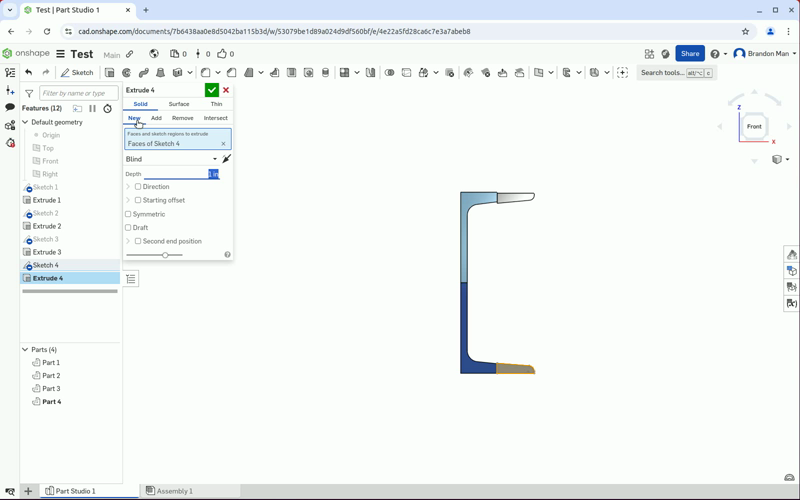
text(46.216)
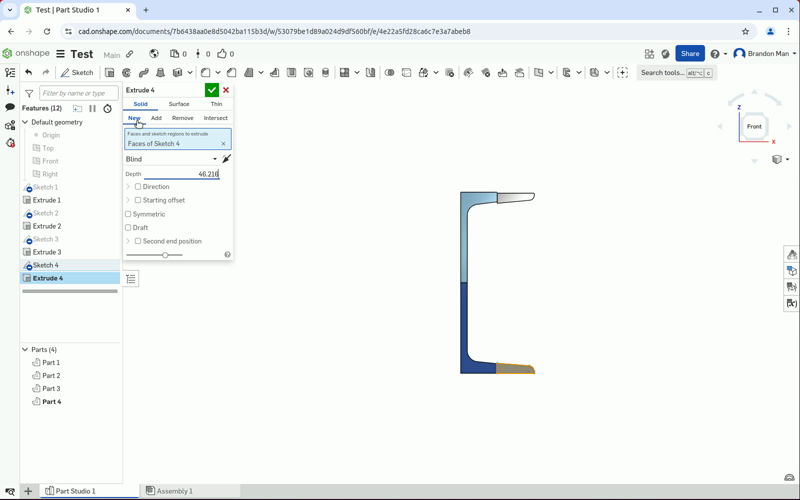
key(tab, 3)
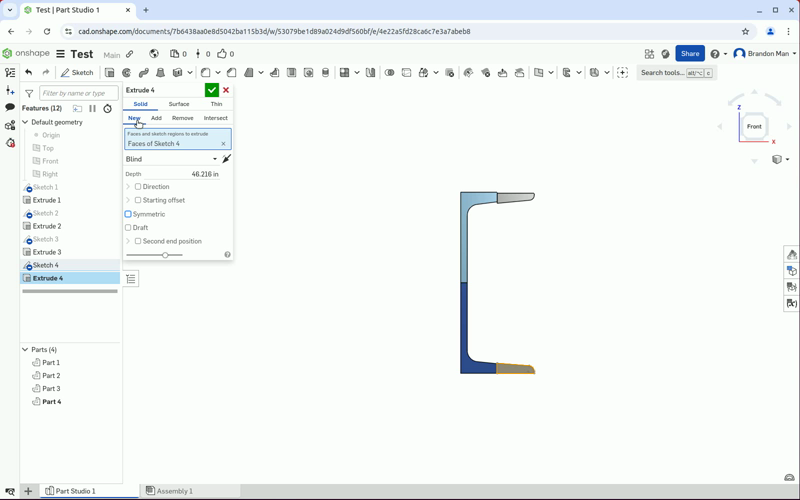
key(space)
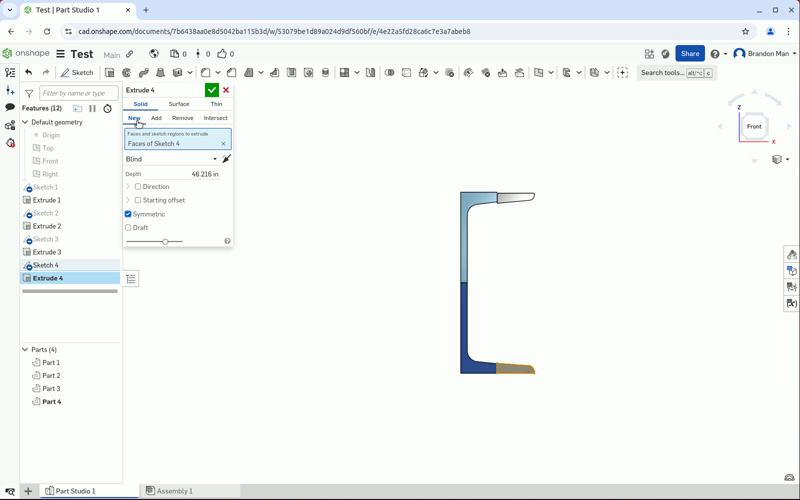
key(enter)
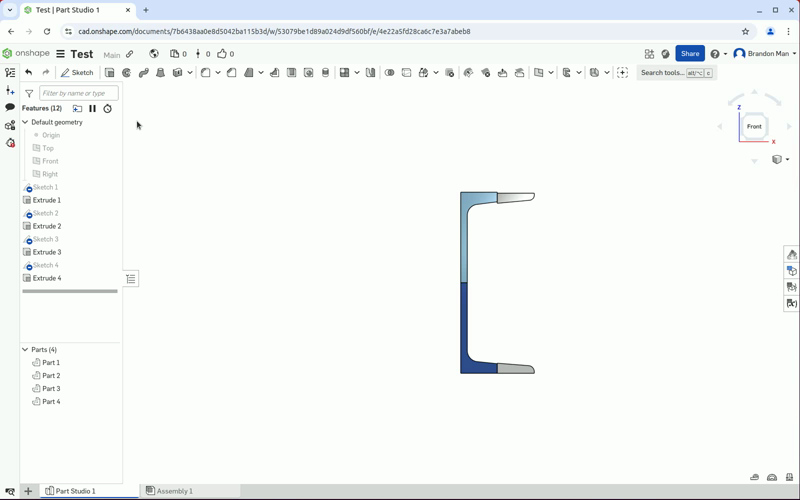
key(shift+h)
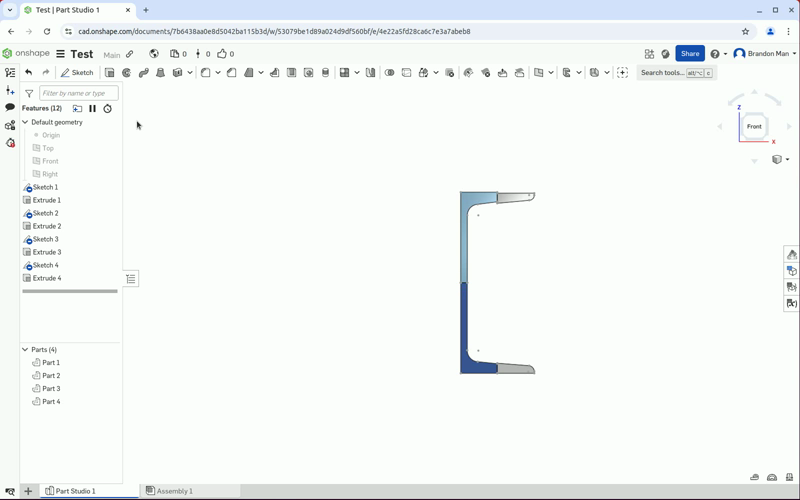
key(shift+h)
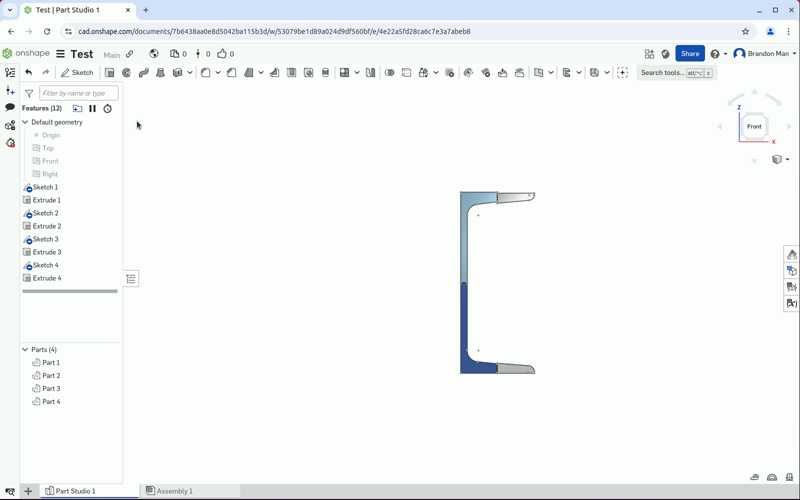
key(shift+7)
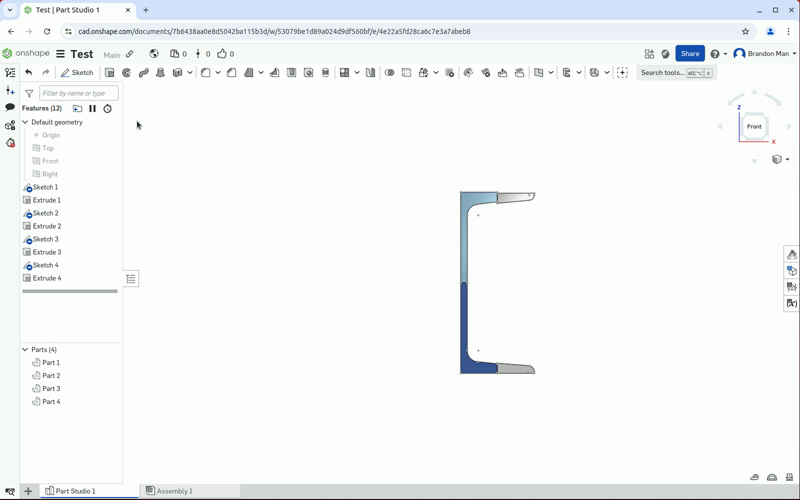
key(left, 2)
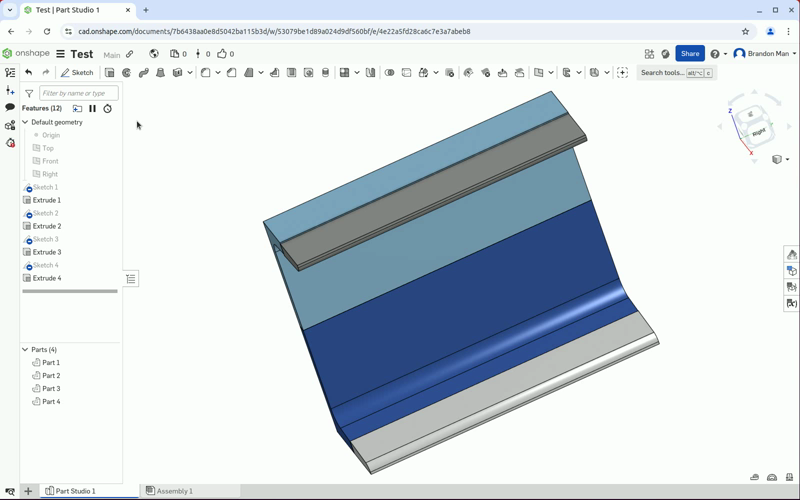
key(down, 2)
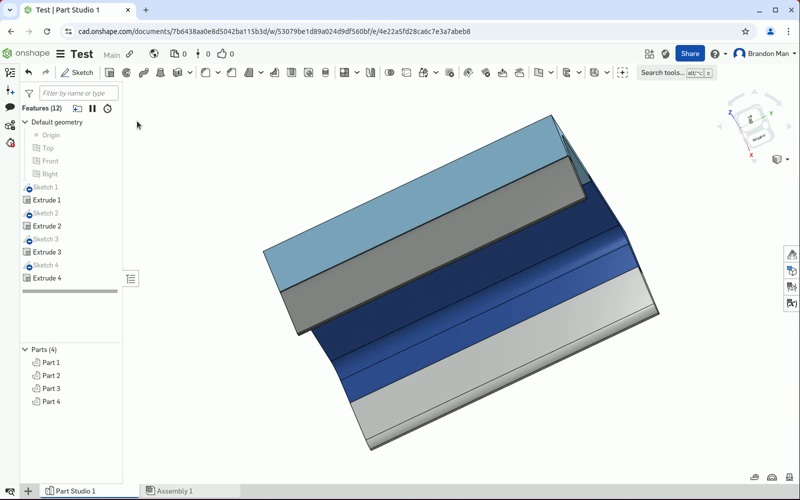
key(up, 2)
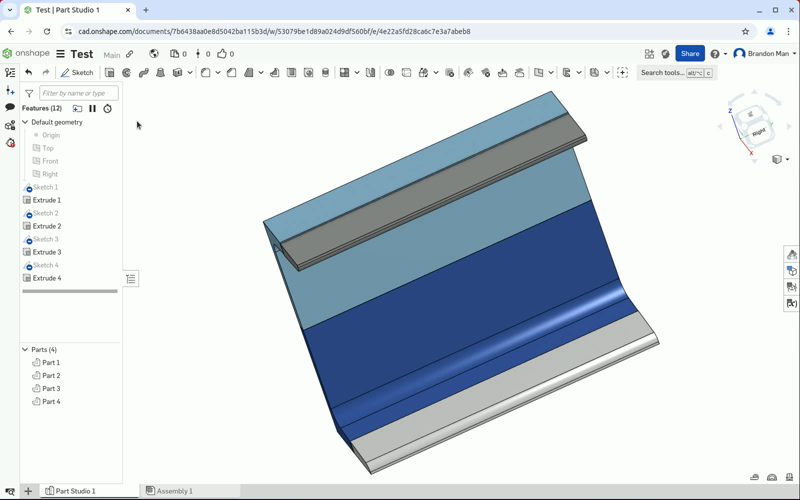
key(right, 2)
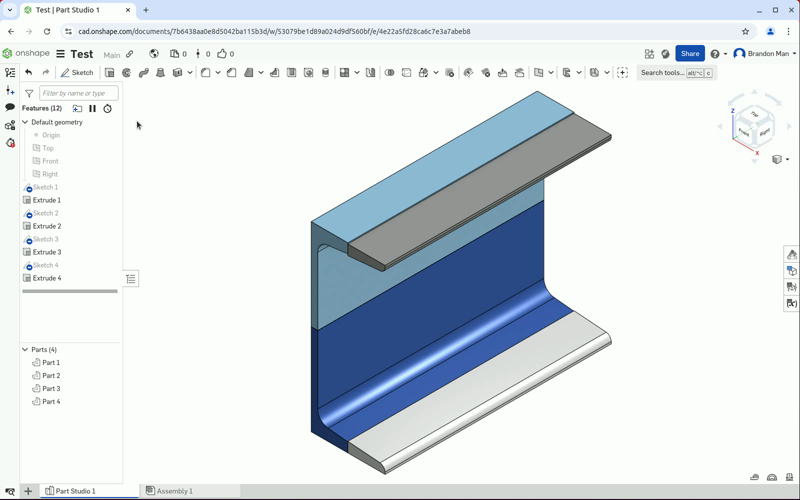
mouse_move(73, 189)
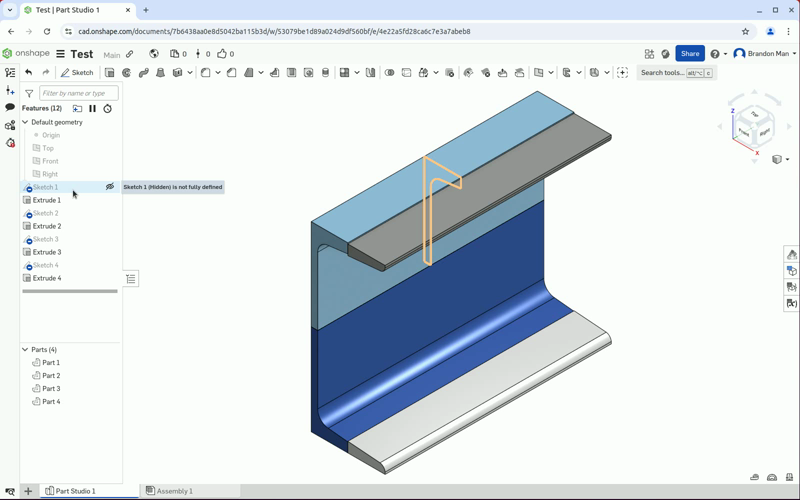
click(73, 189)